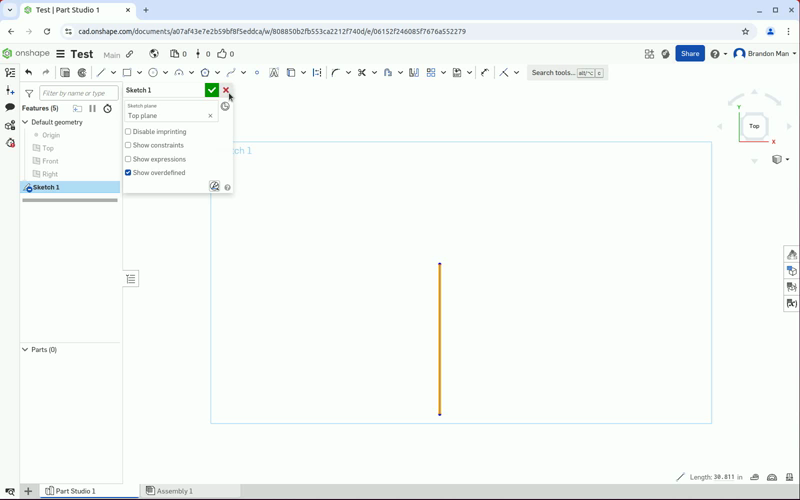
key(shift+h)
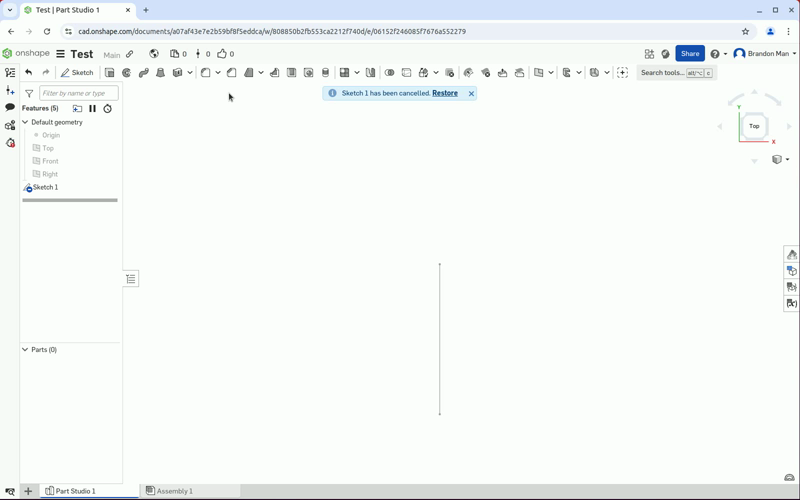
mouse_move(73, 352)
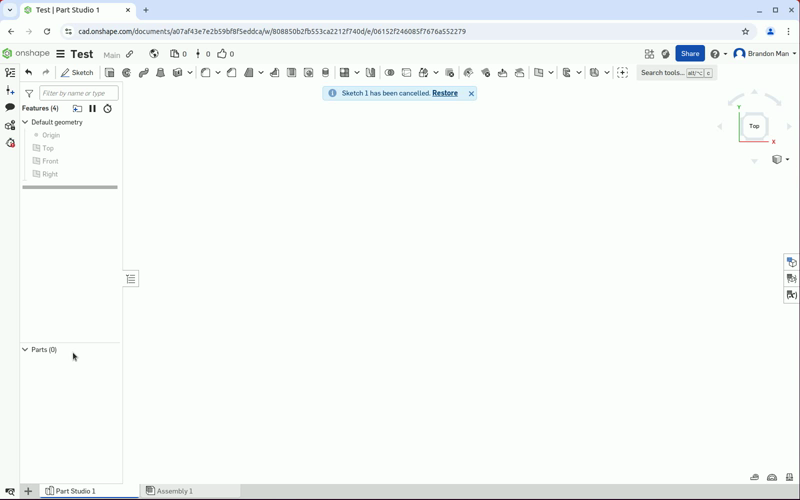
key(y)
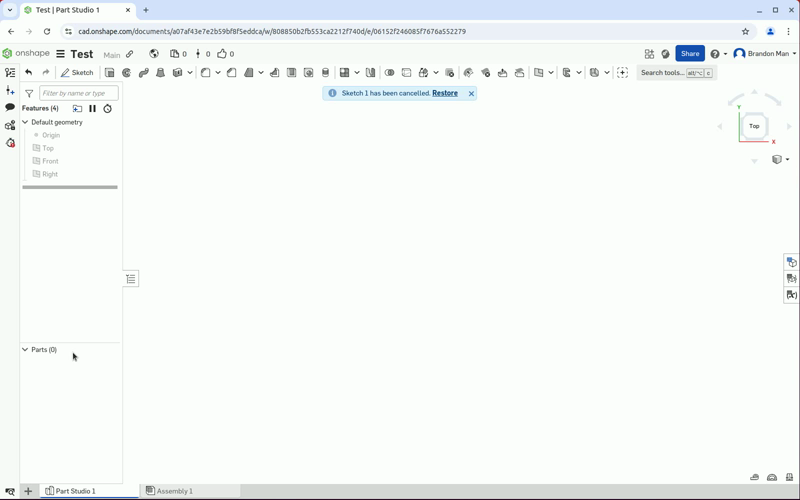
key(shift+p)
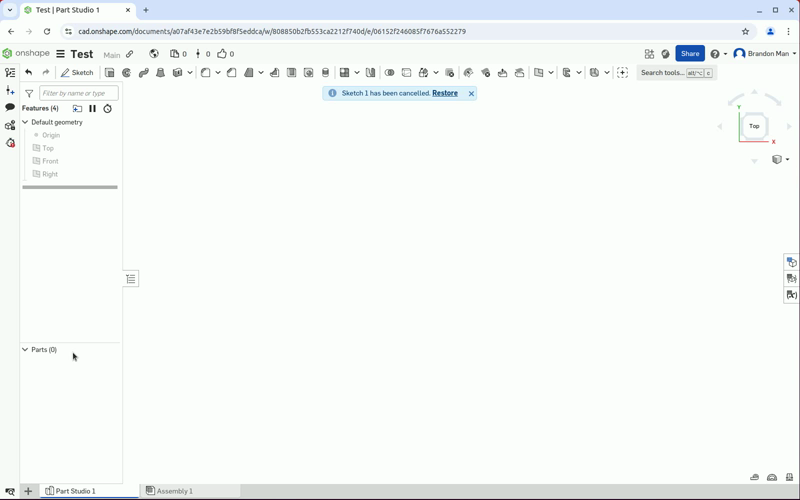
key(space)
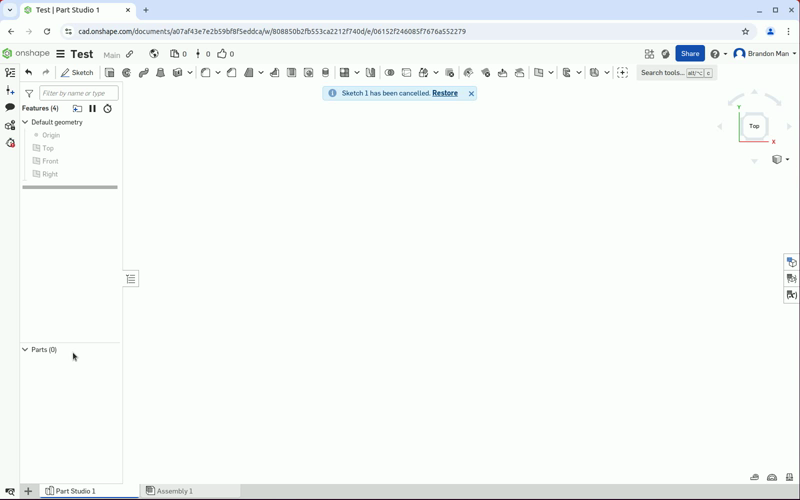
key_down(shift)
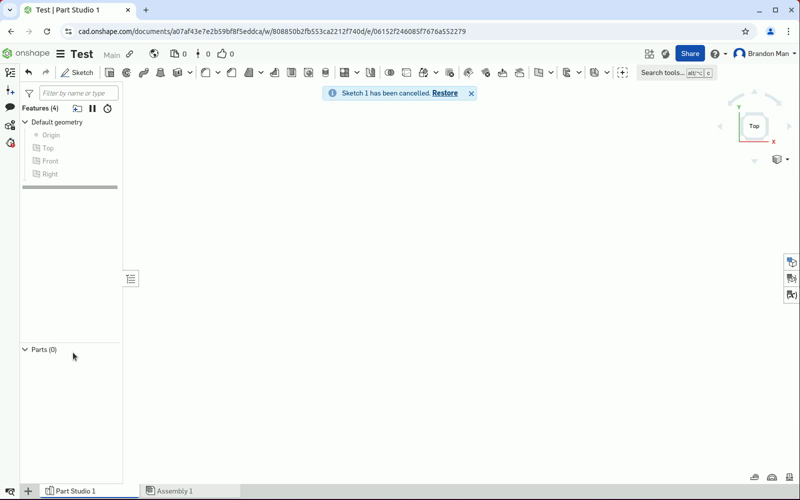
key(up)
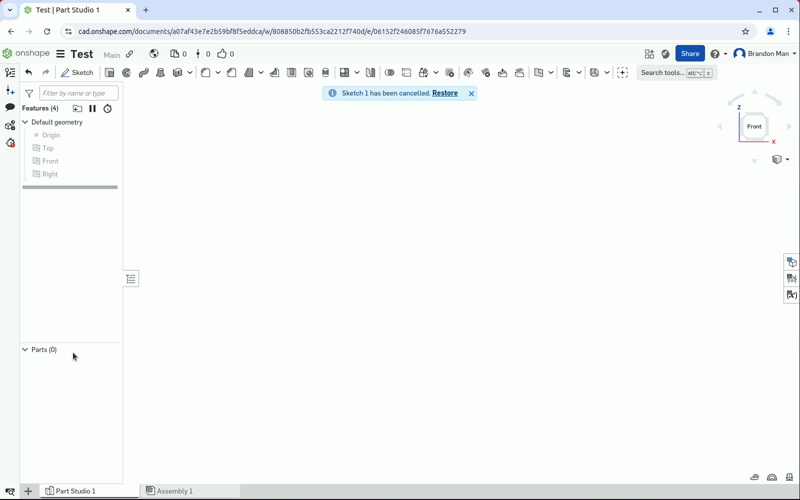
key_up(shift)
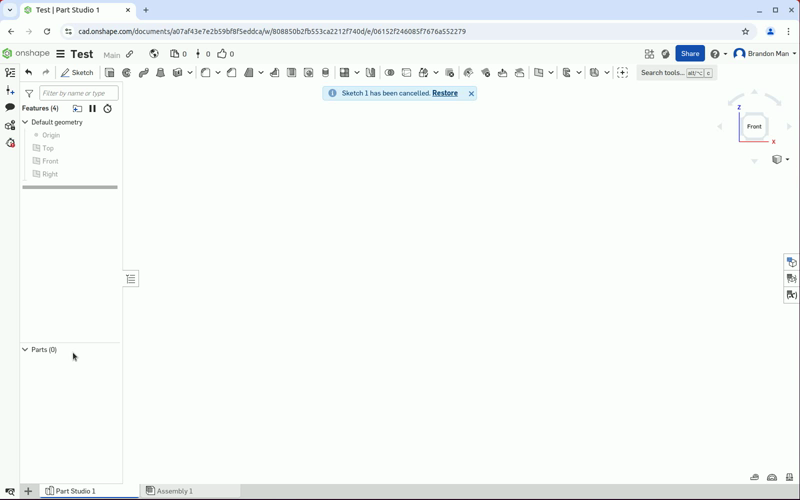
mouse_move(73, 352)
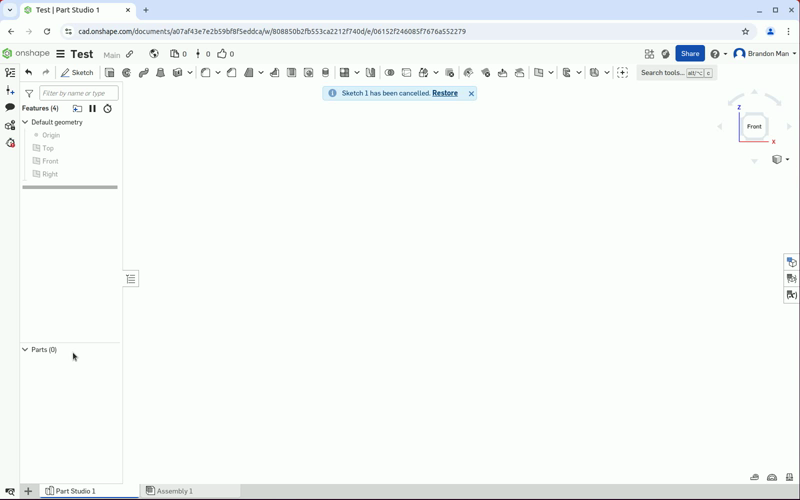
key(shift+y)
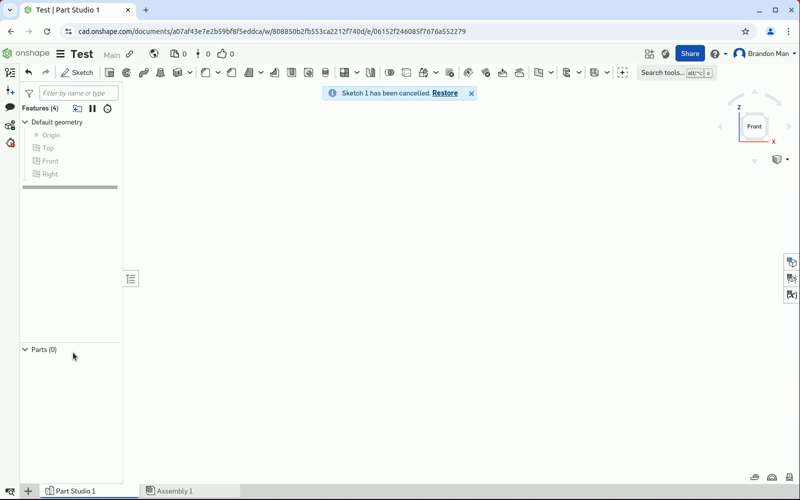
key(shift+s)
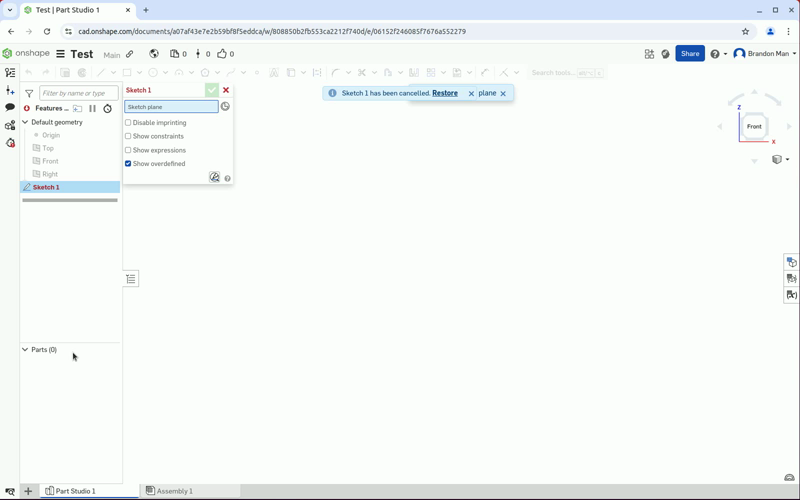
mouse_move(73, 163)
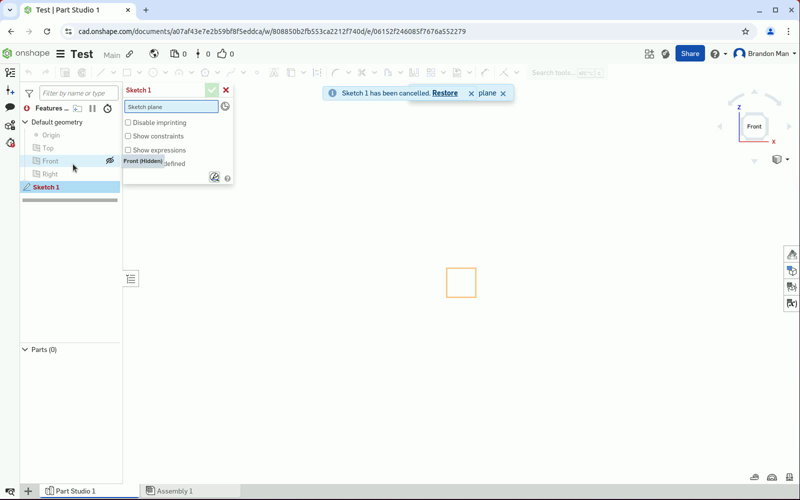
click(73, 163)
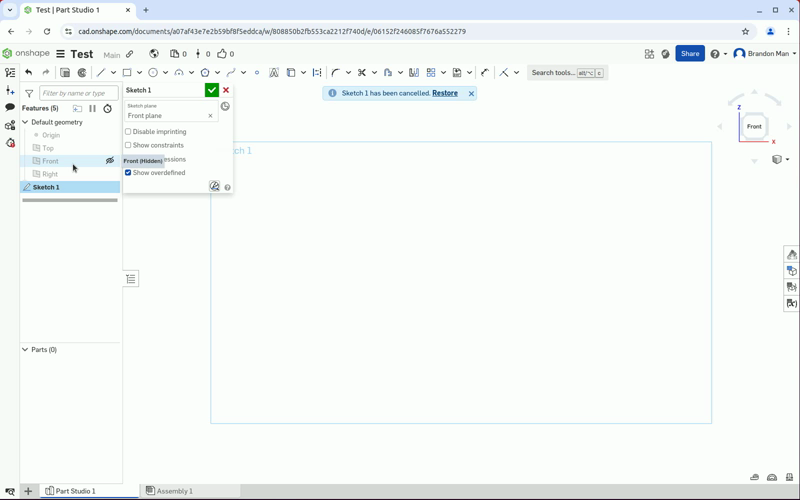
mouse_move(73, 352)
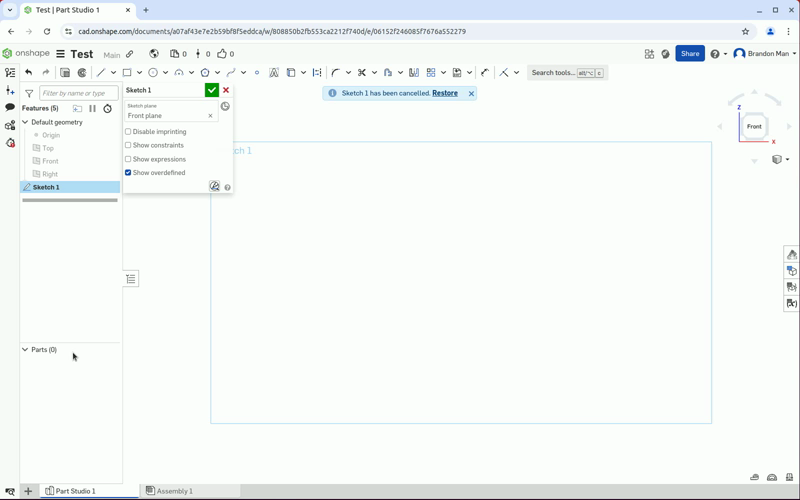
key(y)
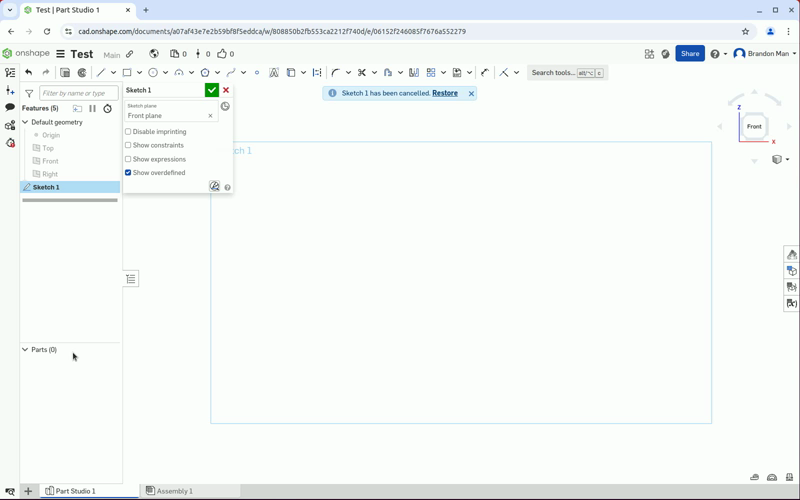
key(l)
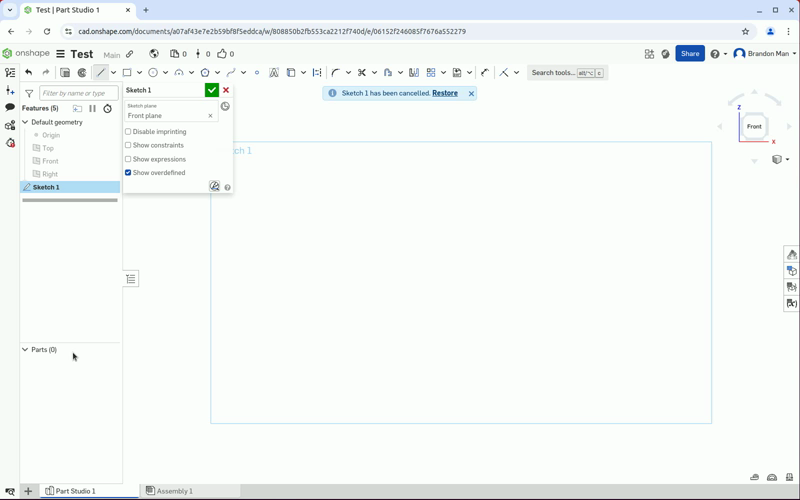
key_down(shift)
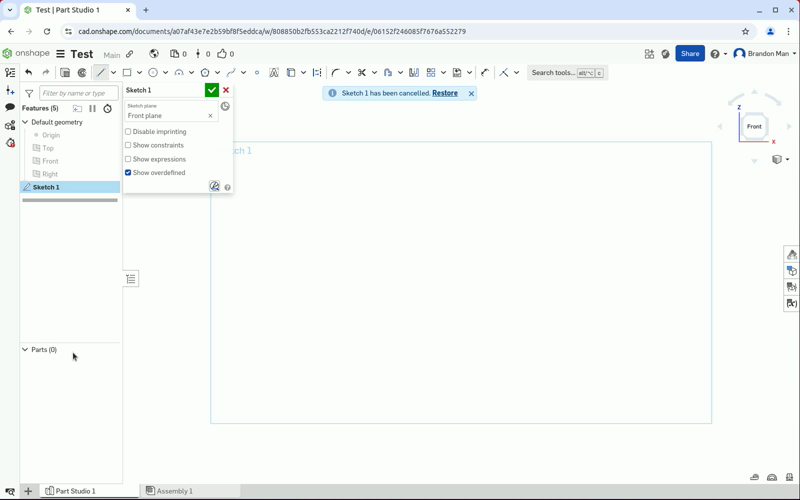
mouse_move(407, 254)
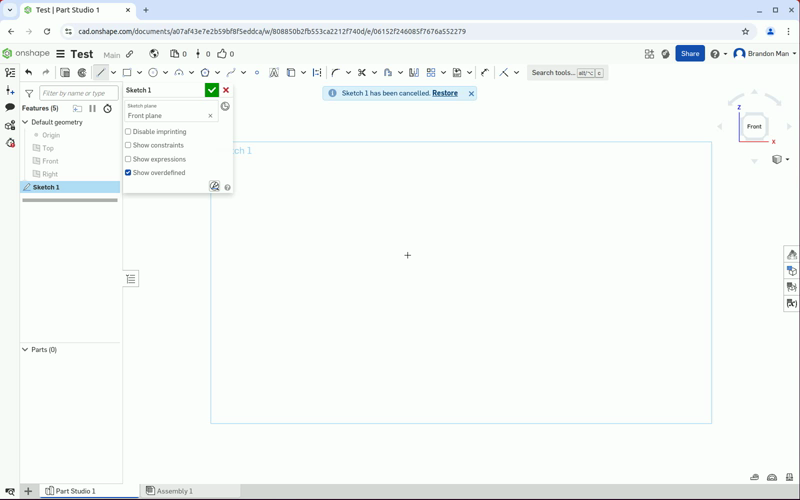
click(407, 254)
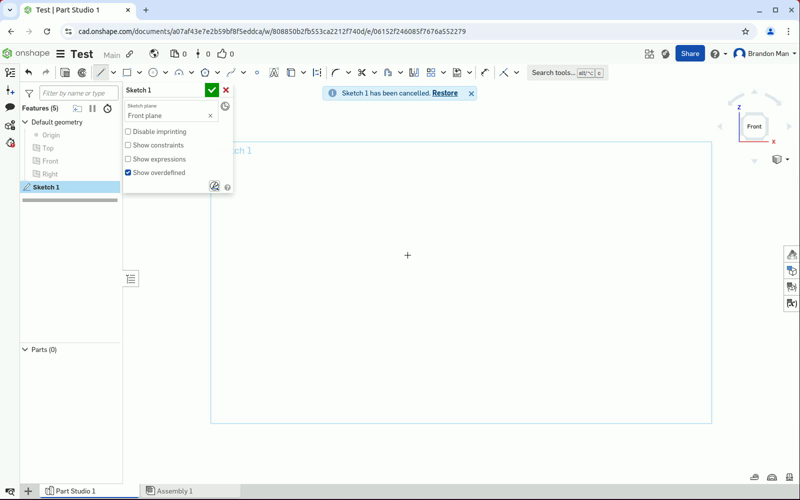
key_up(shift)
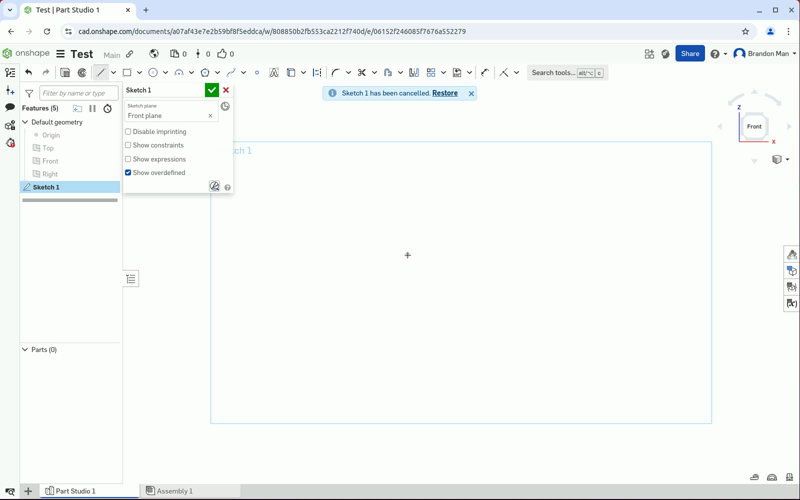
key_down(shift)
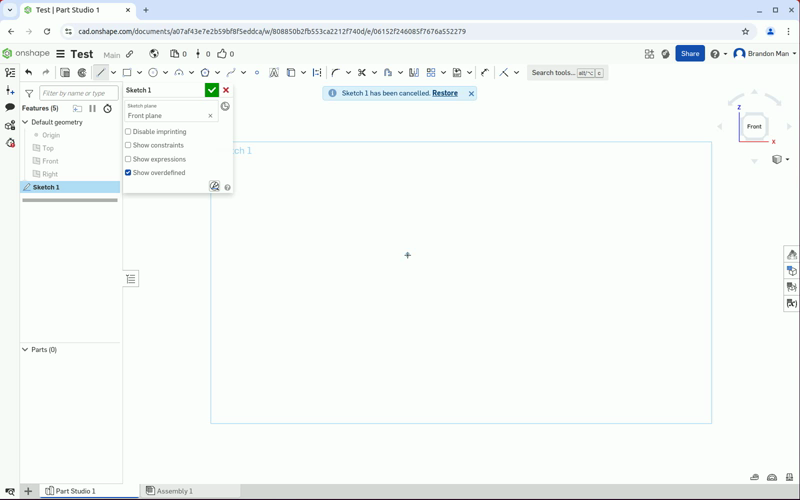
mouse_move(437, 254)
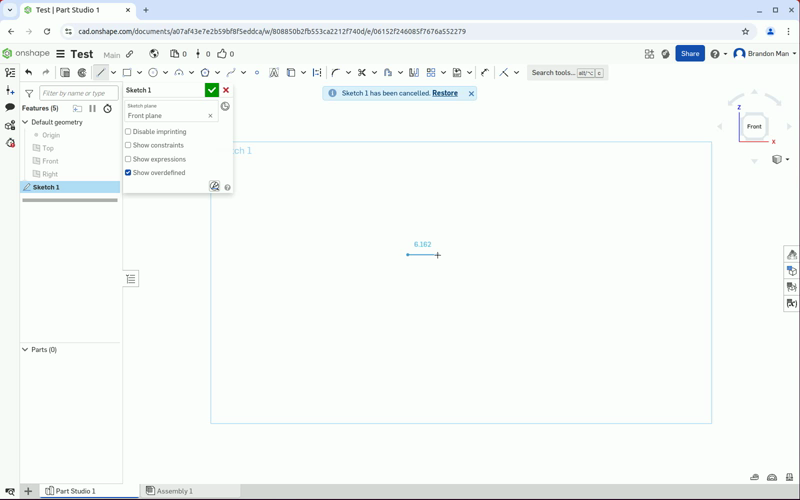
mouse_move(444, 254)
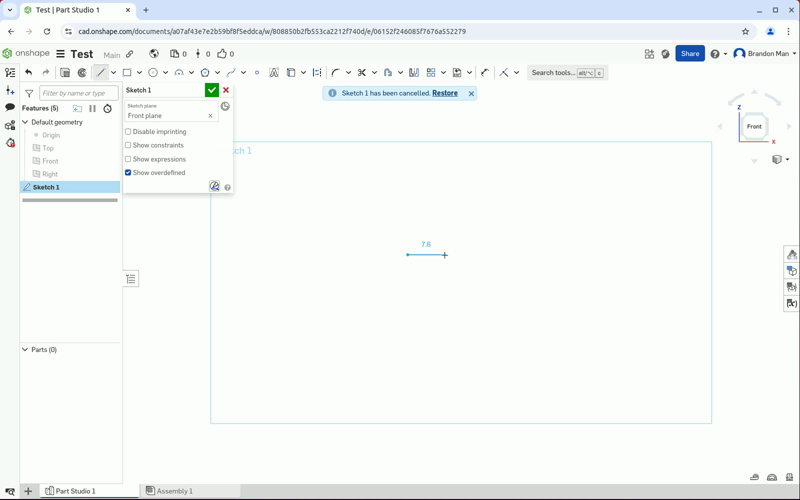
click(444, 254)
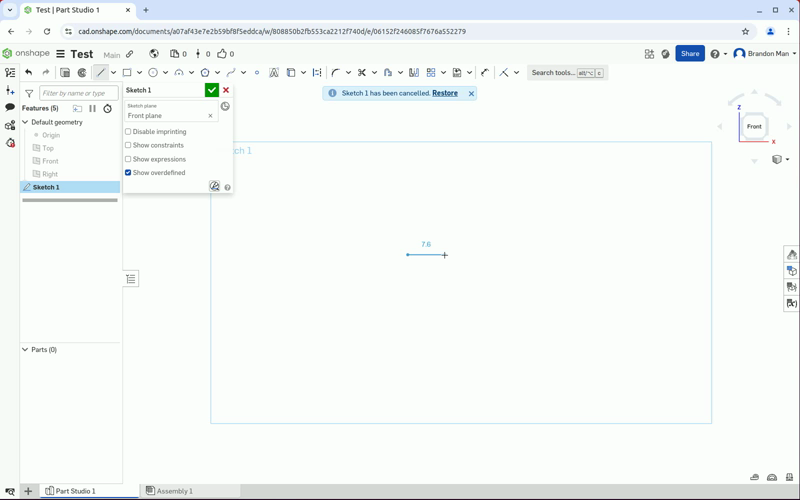
key_up(shift)
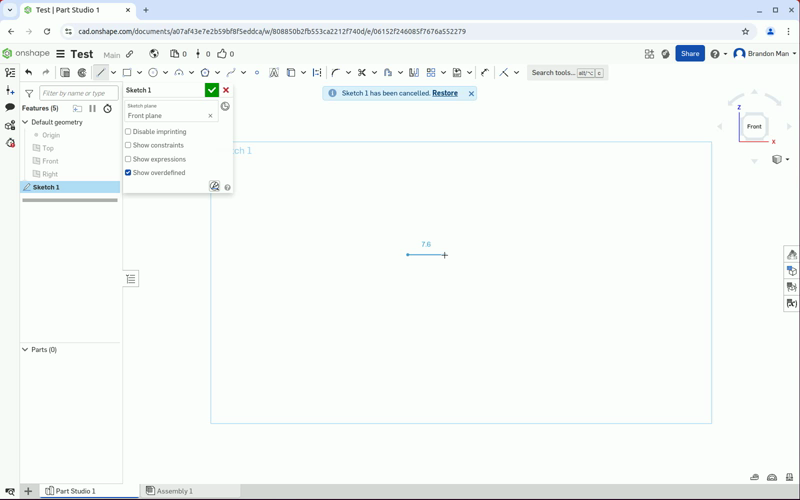
key(esc)
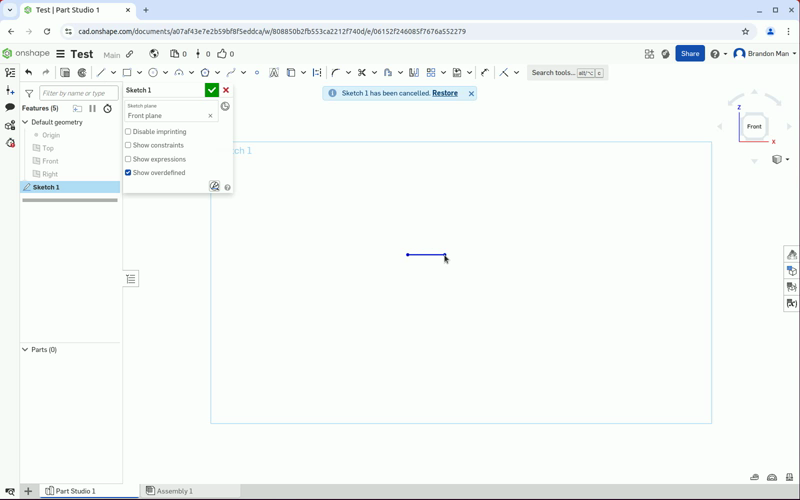
key(a)
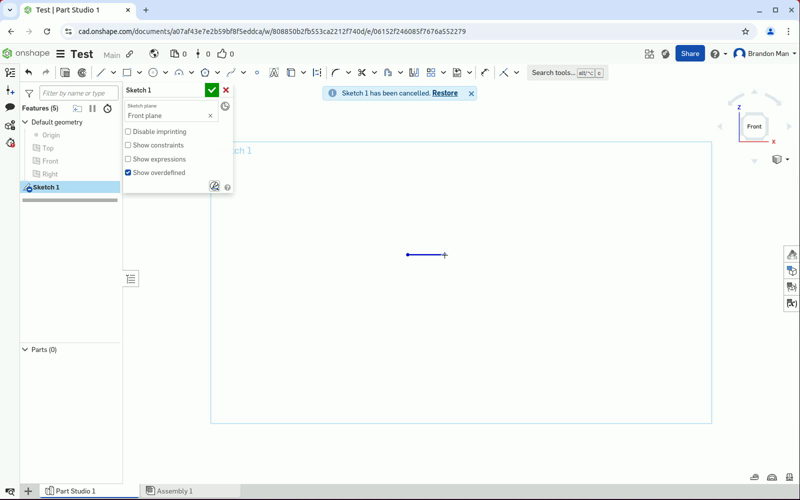
mouse_move(444, 254)
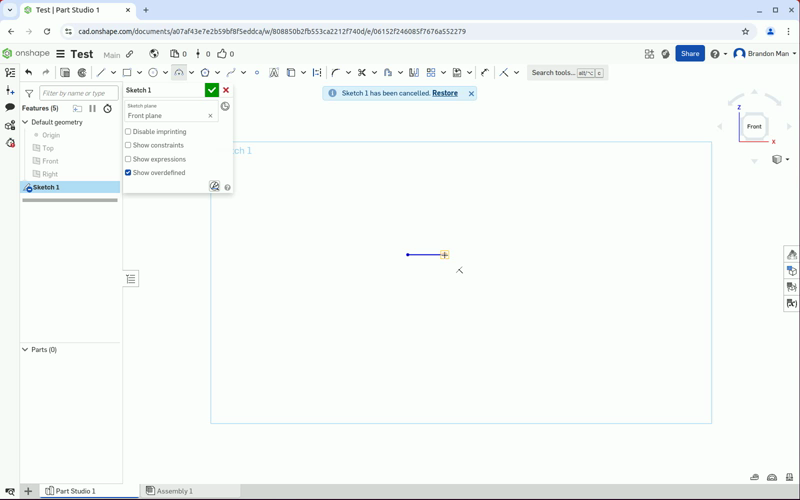
click(444, 254)
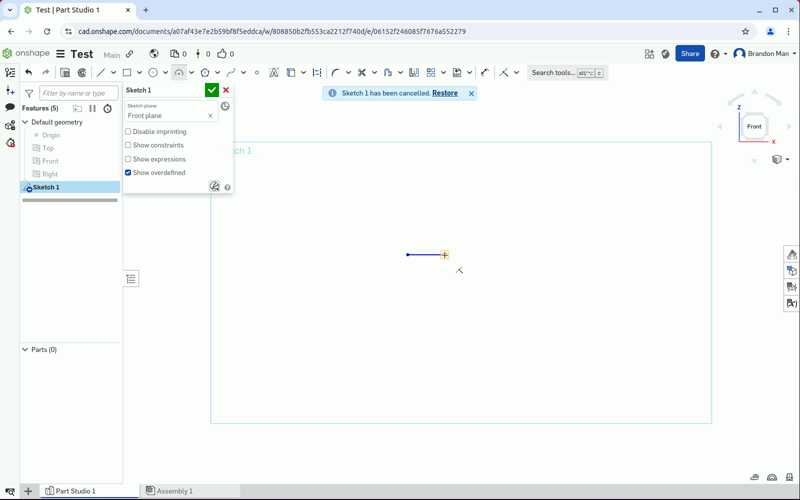
key_down(shift)
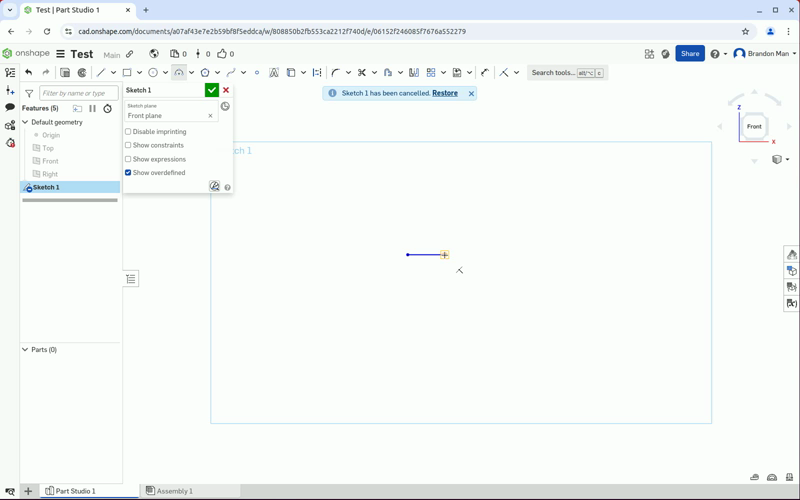
mouse_move(444, 235)
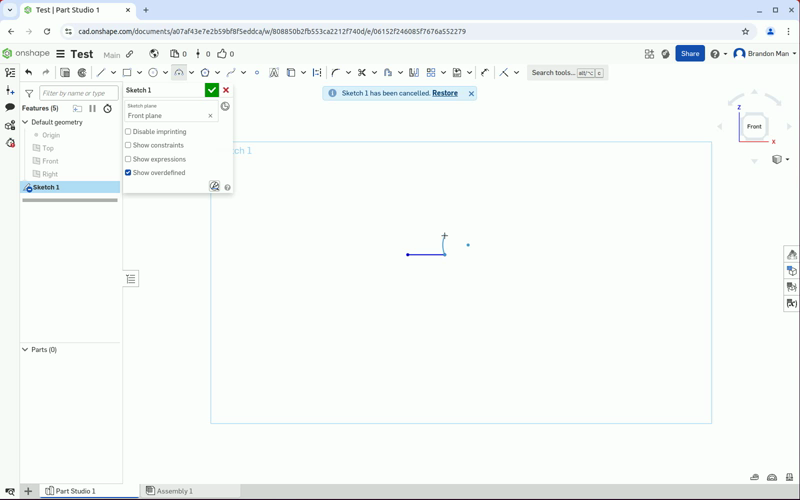
click(444, 235)
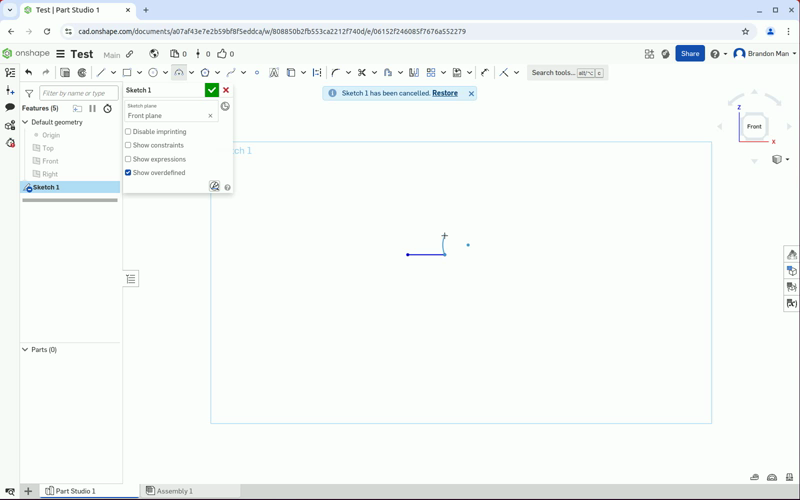
mouse_move(454, 244)
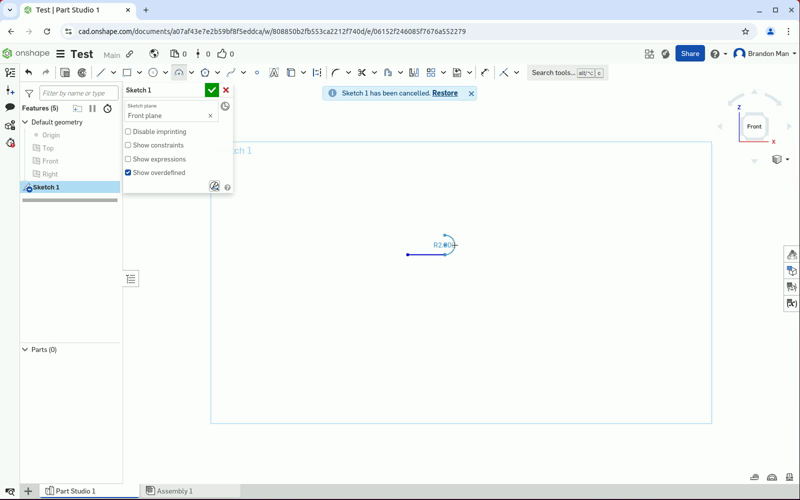
click(454, 244)
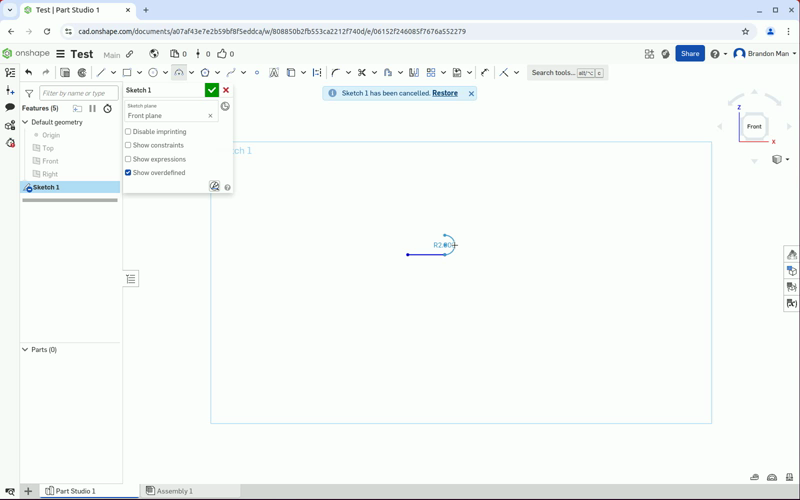
key_up(shift)
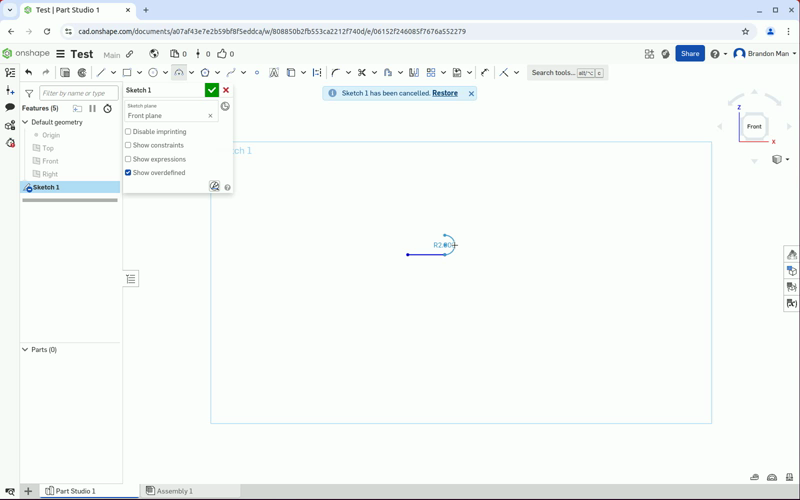
key(esc)
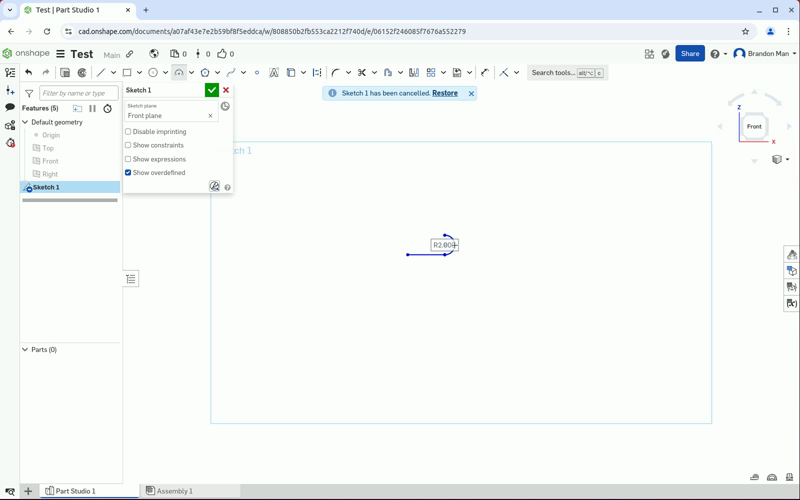
key(l)
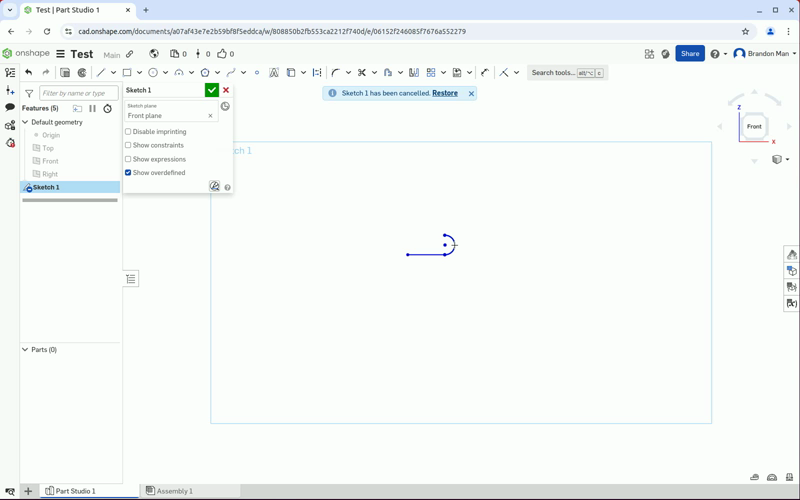
mouse_move(444, 235)
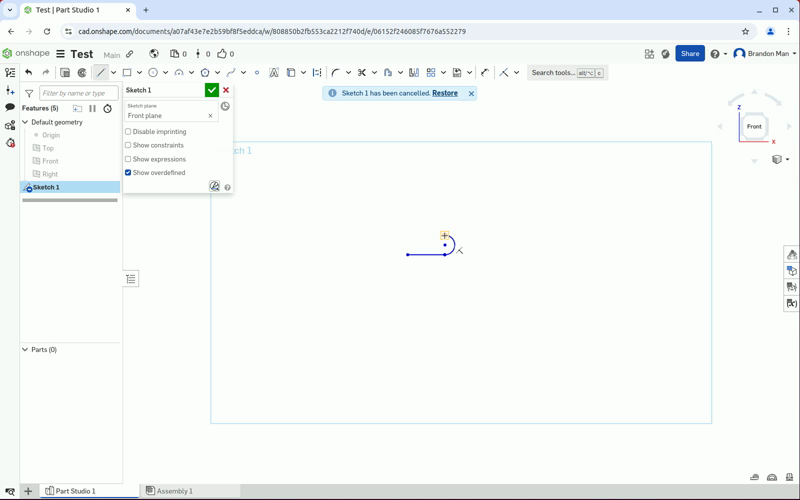
click(444, 235)
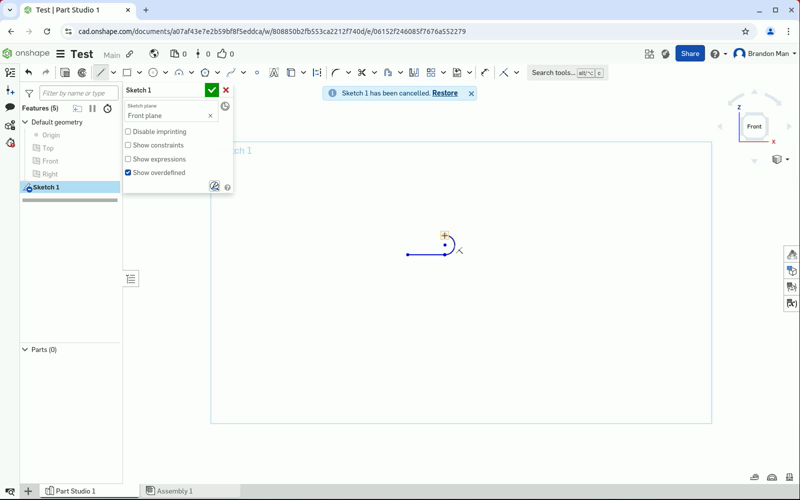
key_down(shift)
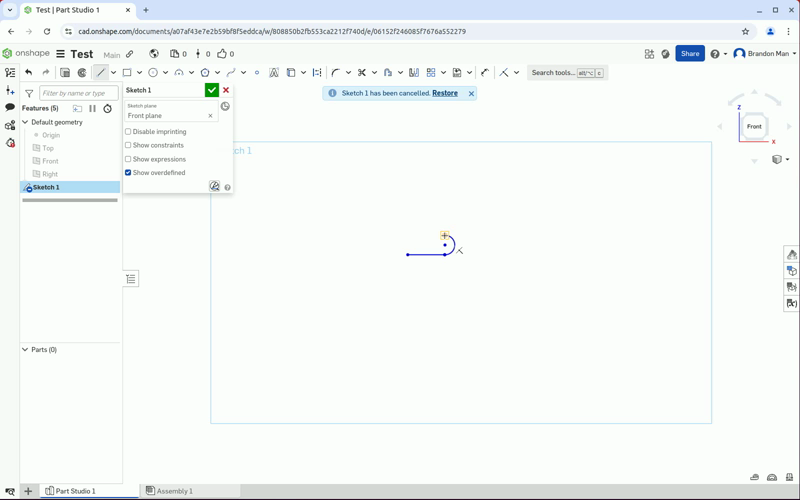
mouse_move(474, 235)
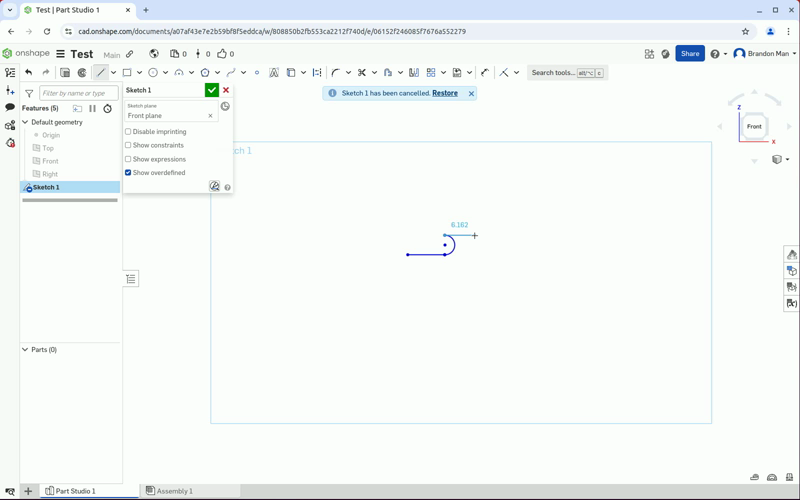
mouse_move(407, 235)
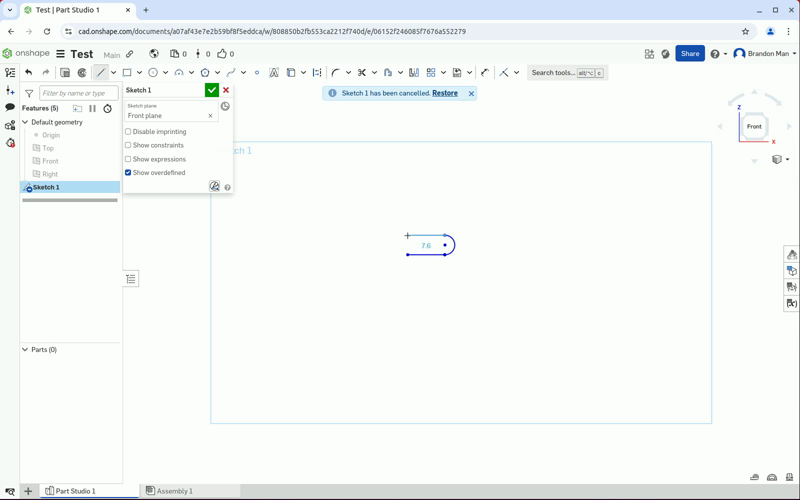
click(407, 235)
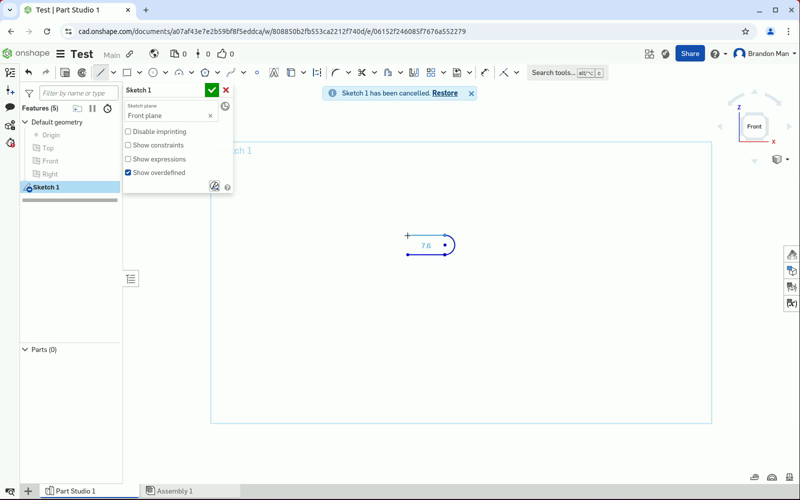
key_up(shift)
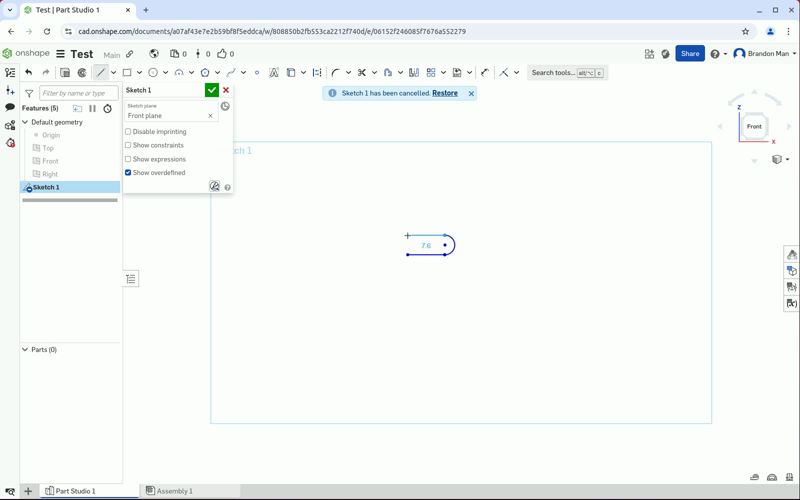
key(esc)
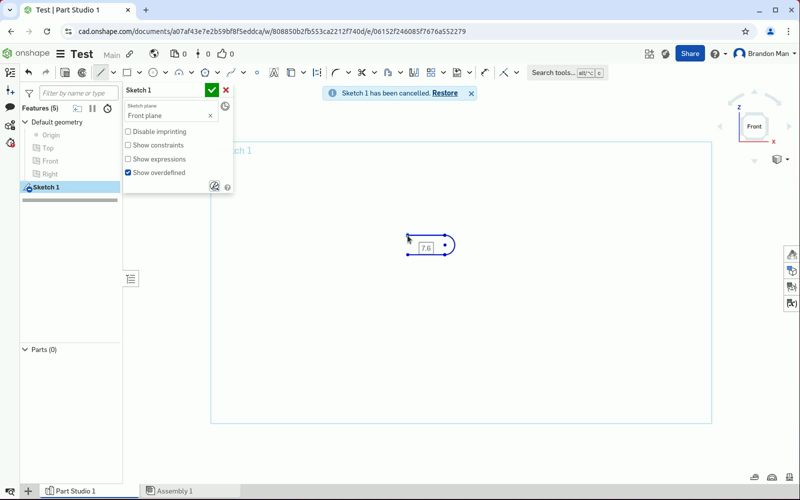
key(a)
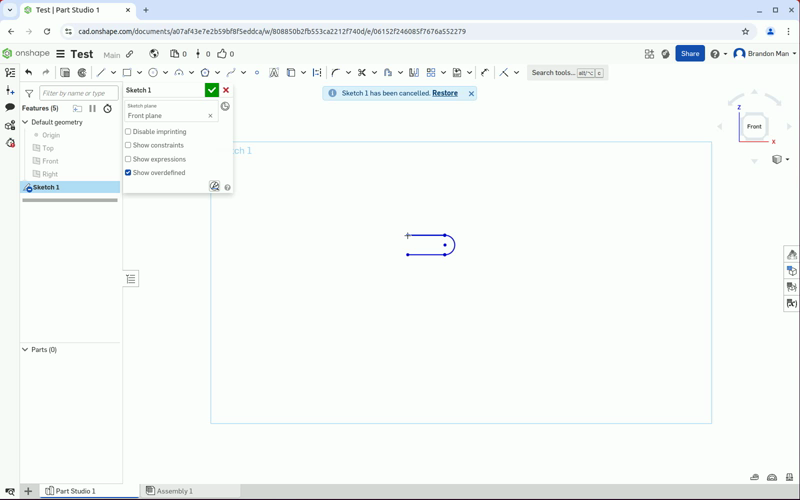
mouse_move(407, 235)
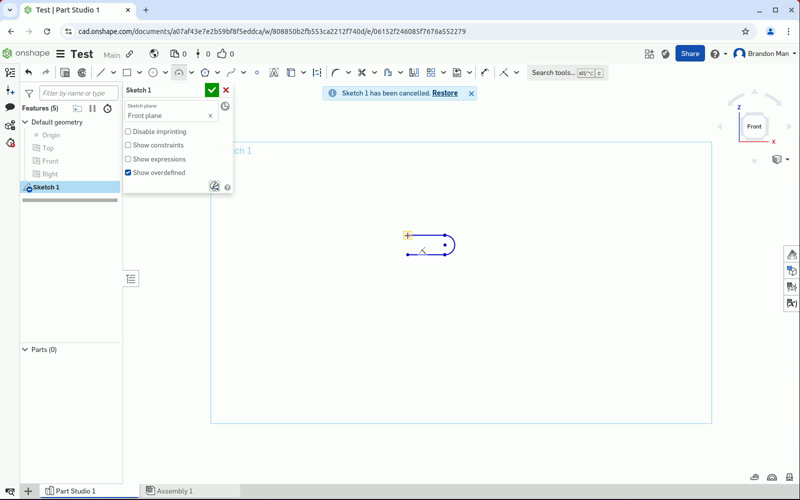
click(407, 235)
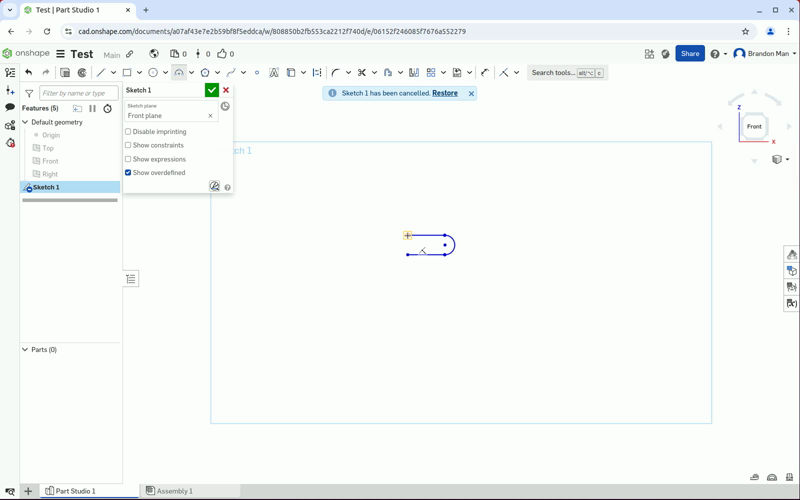
mouse_move(407, 254)
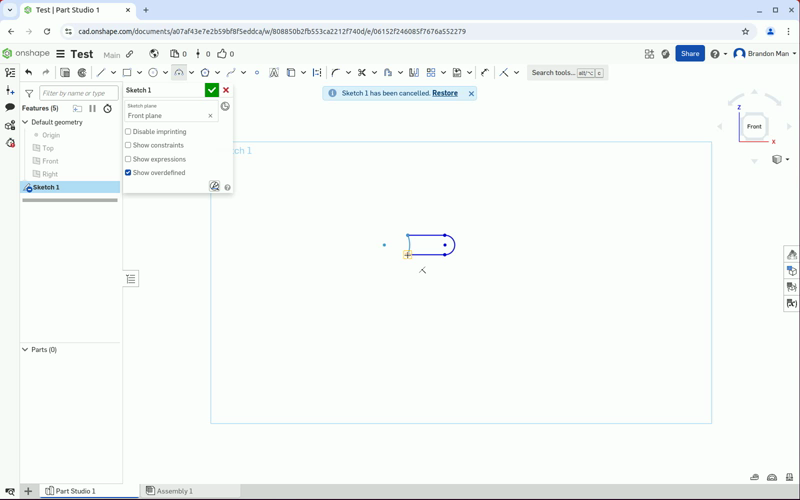
click(407, 254)
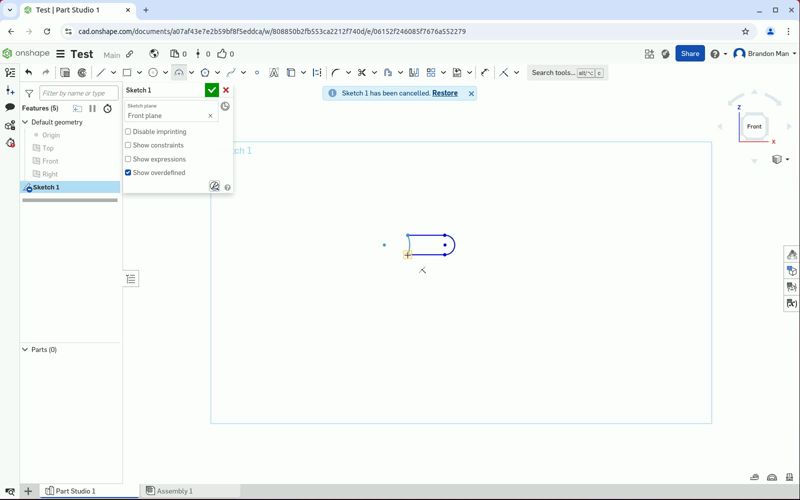
key_down(shift)
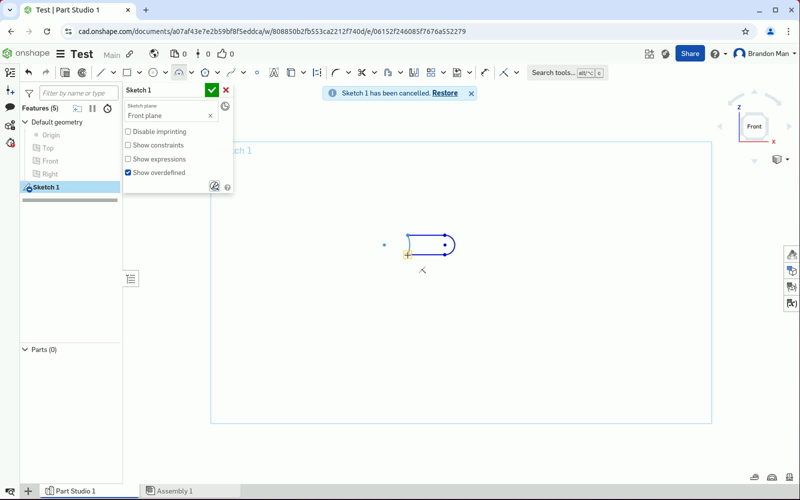
mouse_move(417, 244)
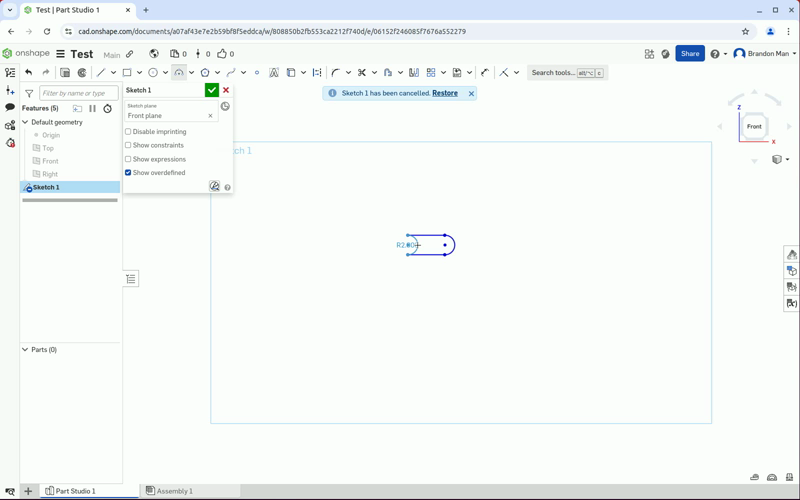
click(417, 244)
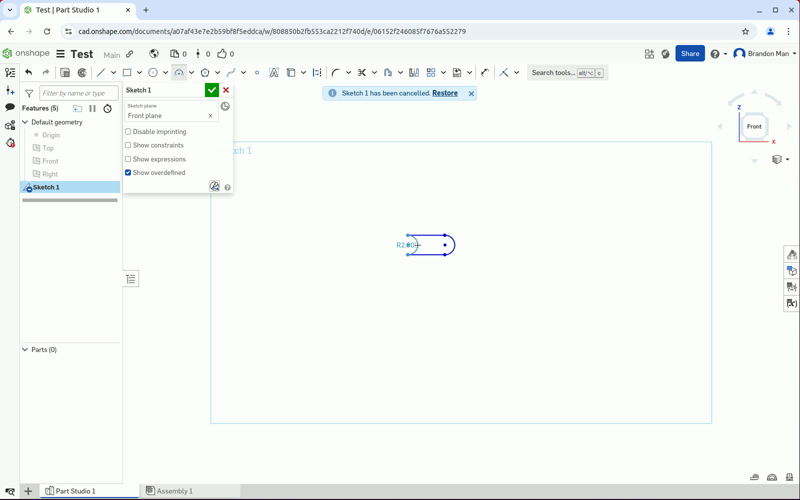
key_up(shift)
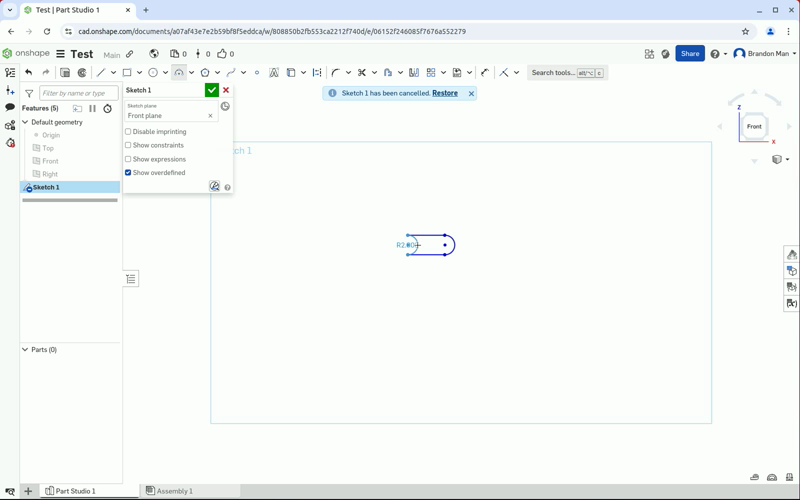
key(esc)
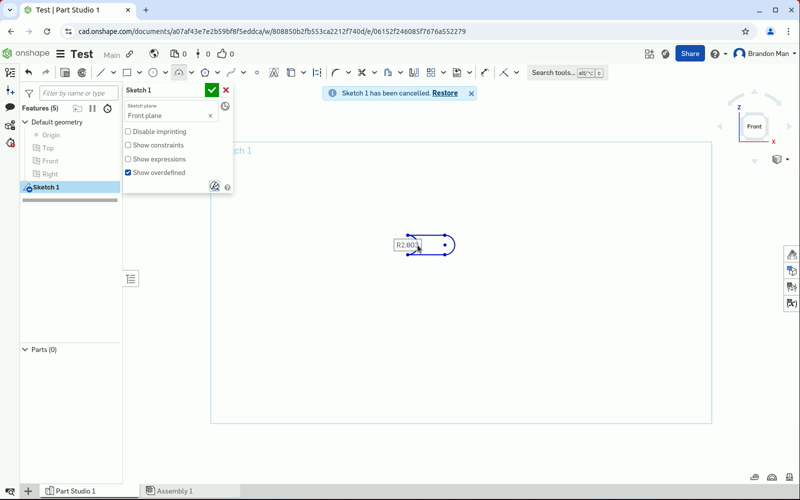
mouse_move(442, 249)
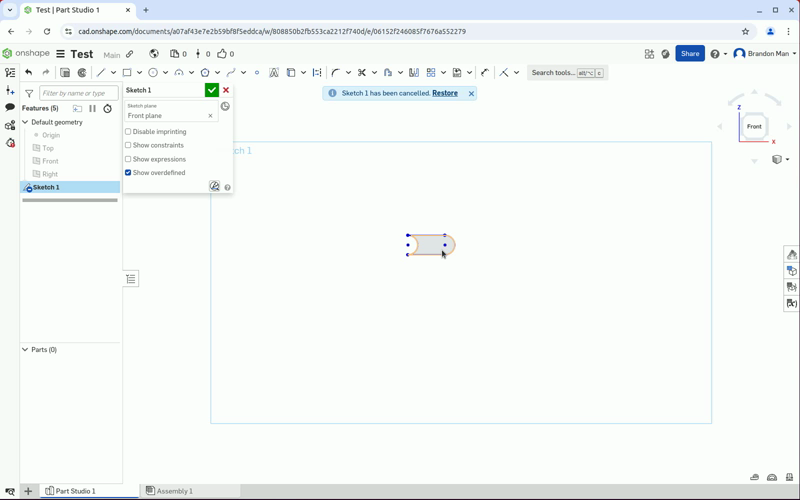
scroll(6)
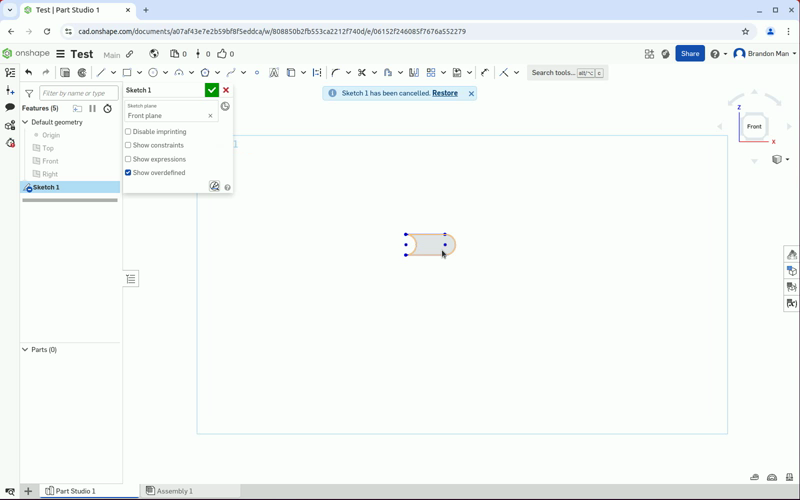
scroll(6)
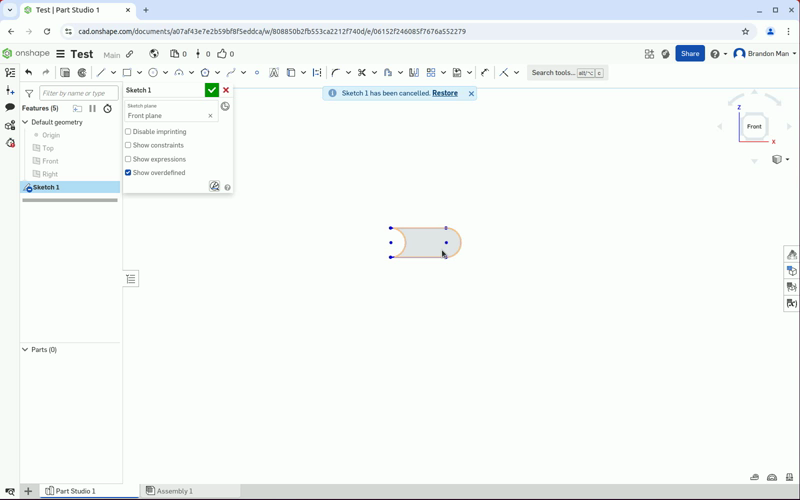
scroll(6)
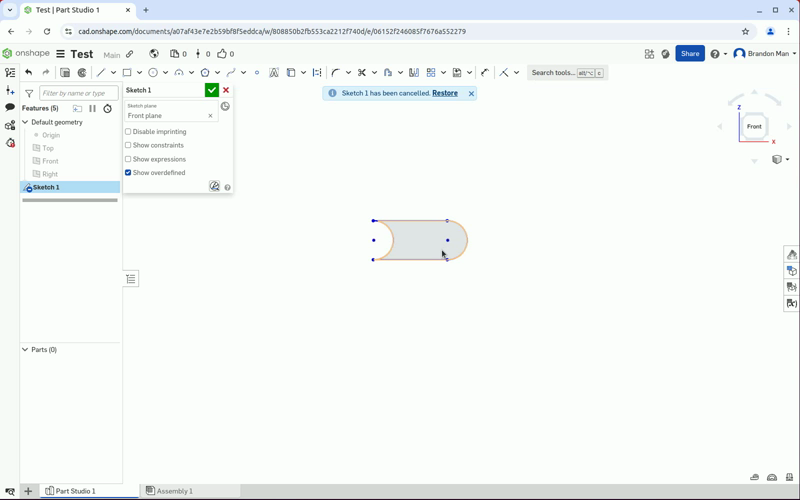
scroll(6)
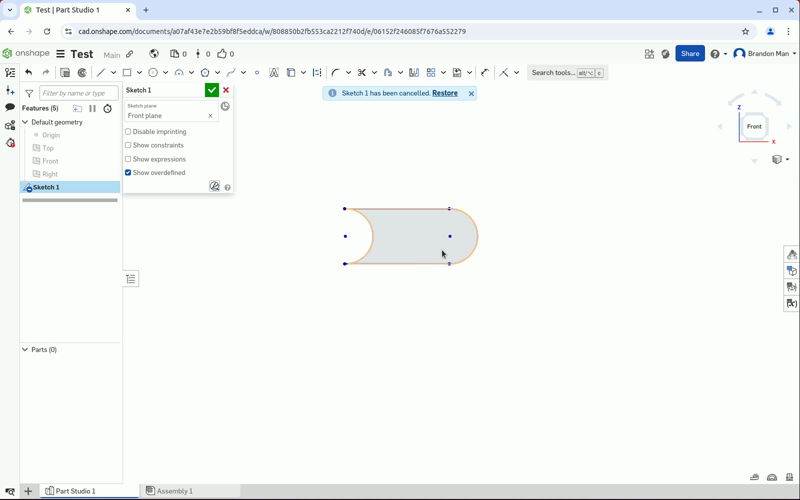
scroll(6)
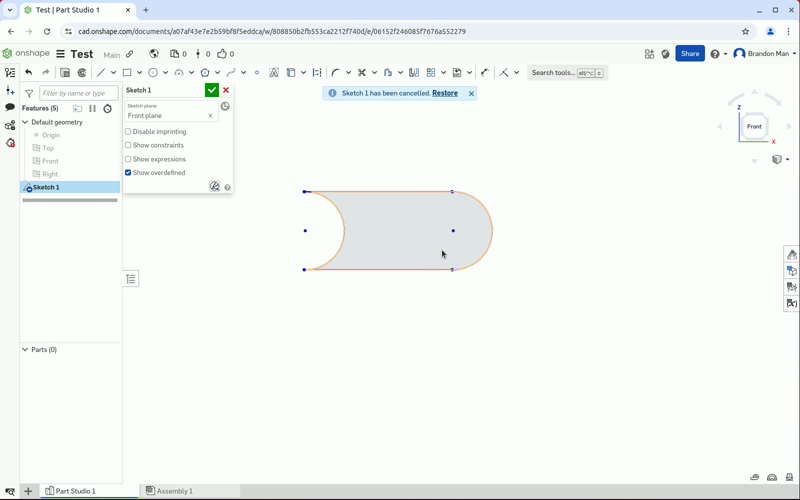
scroll(6)
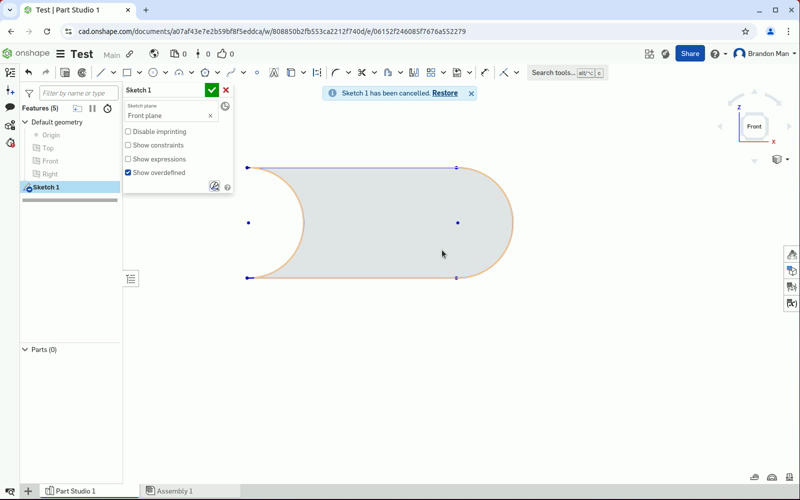
scroll(6)
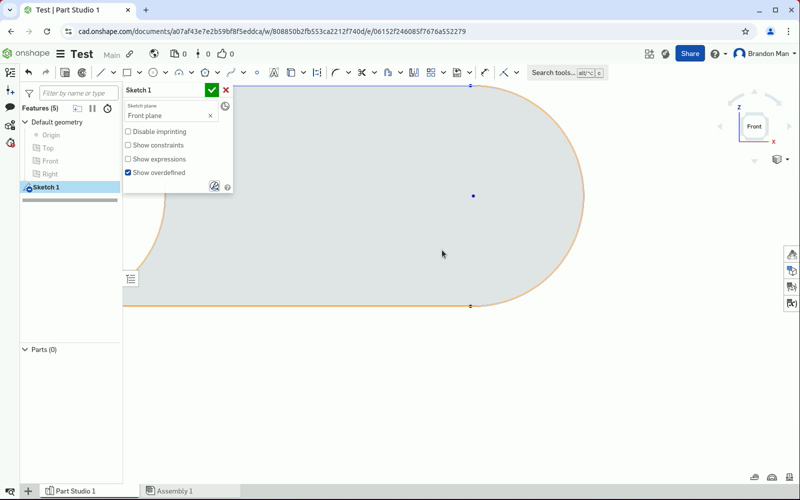
click(442, 249)
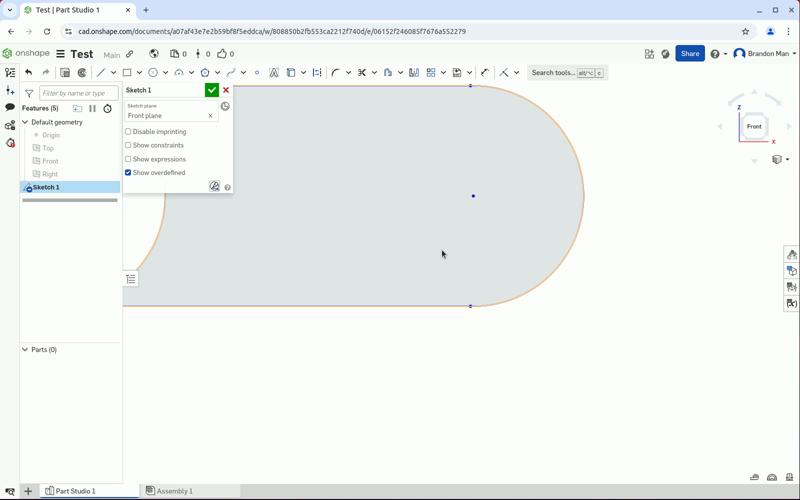
scroll(-6)
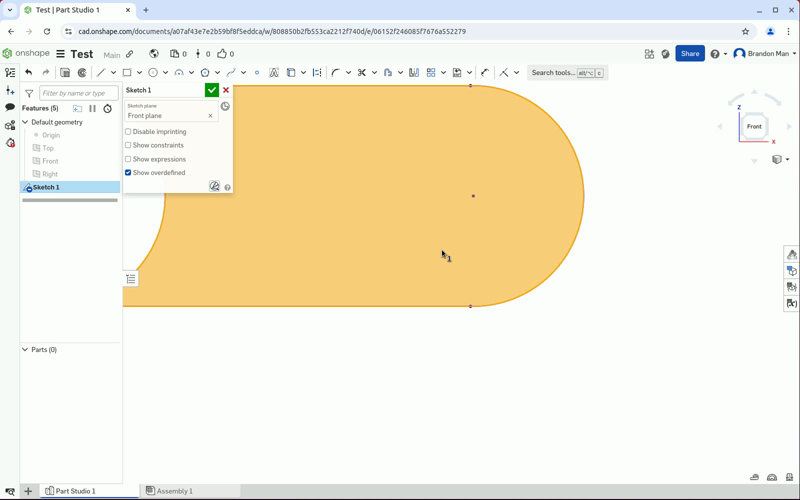
scroll(-6)
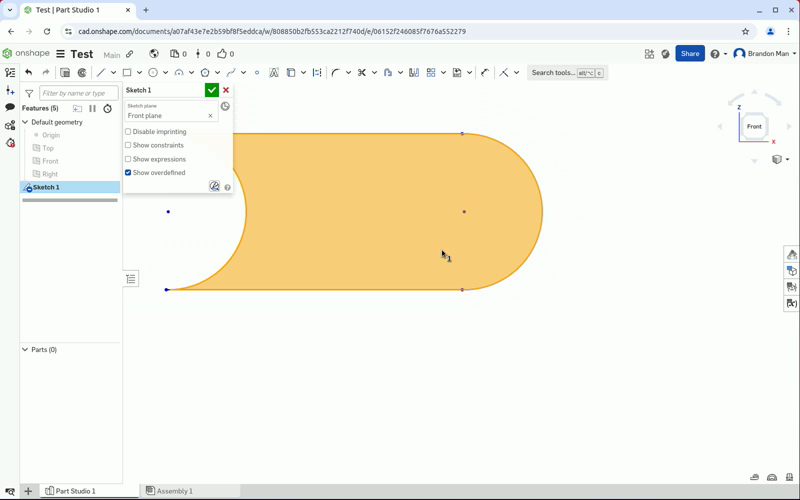
scroll(-6)
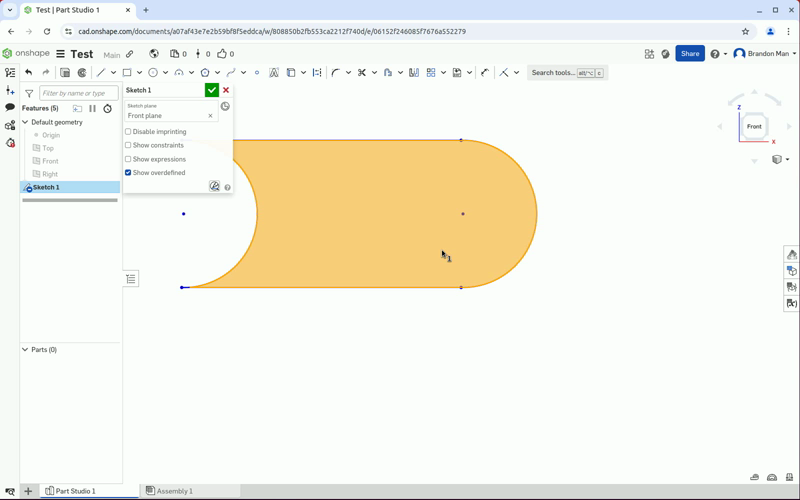
scroll(-6)
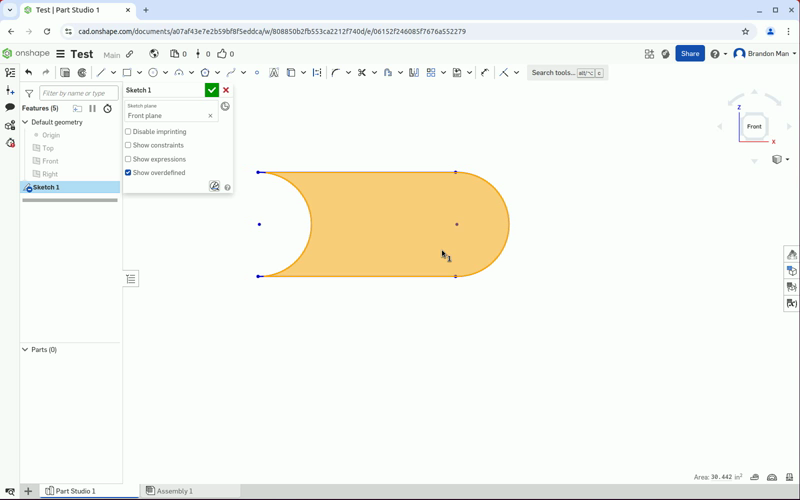
scroll(-6)
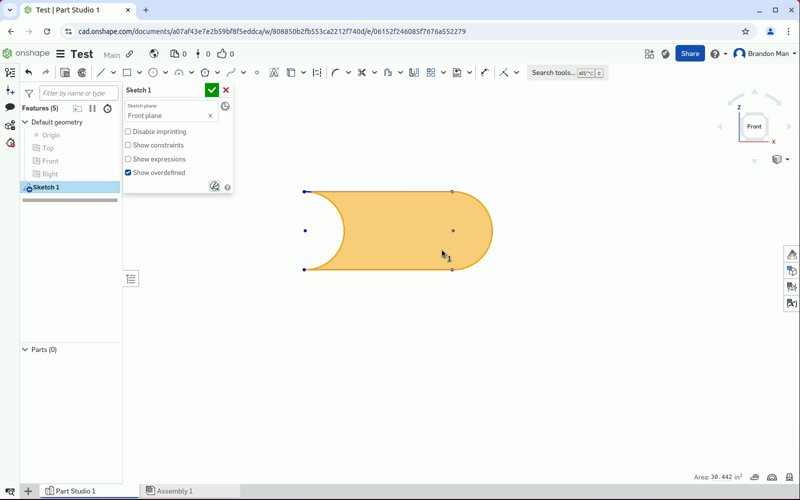
scroll(-6)
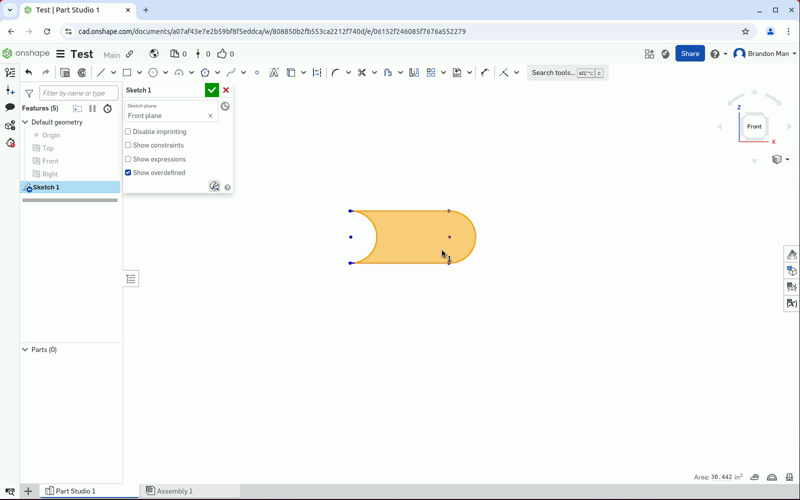
scroll(-6)
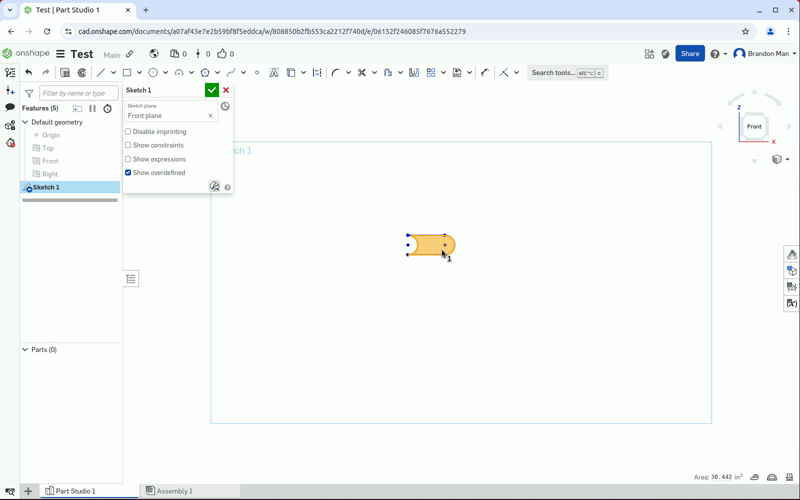
mouse_move(73, 352)
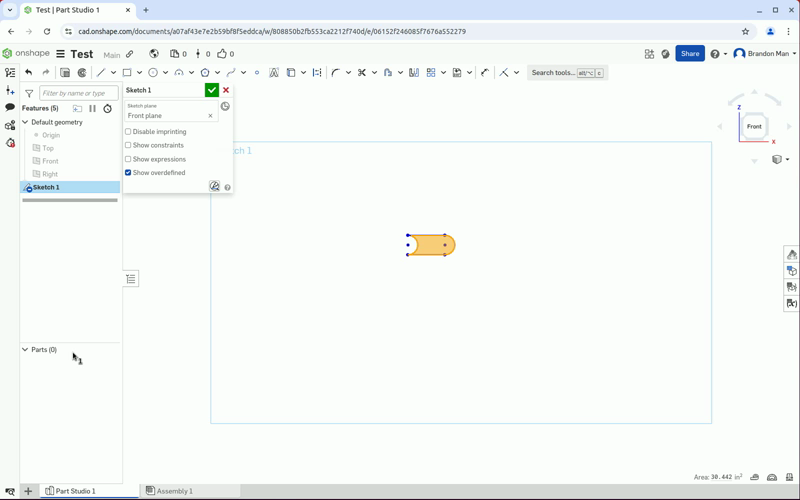
key(shift+y)
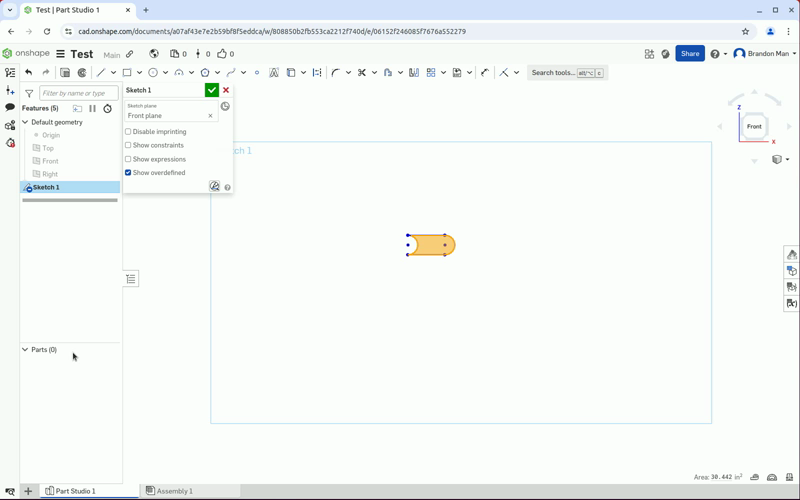
key(shift+e)
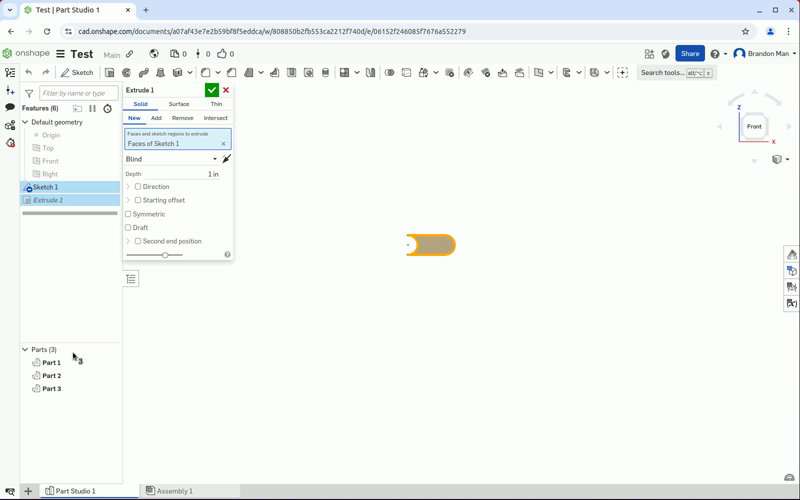
mouse_move(143, 106)
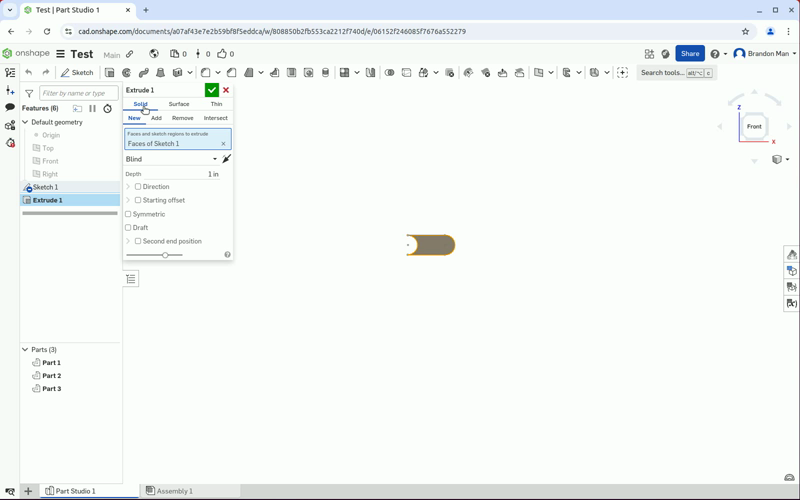
click(143, 106)
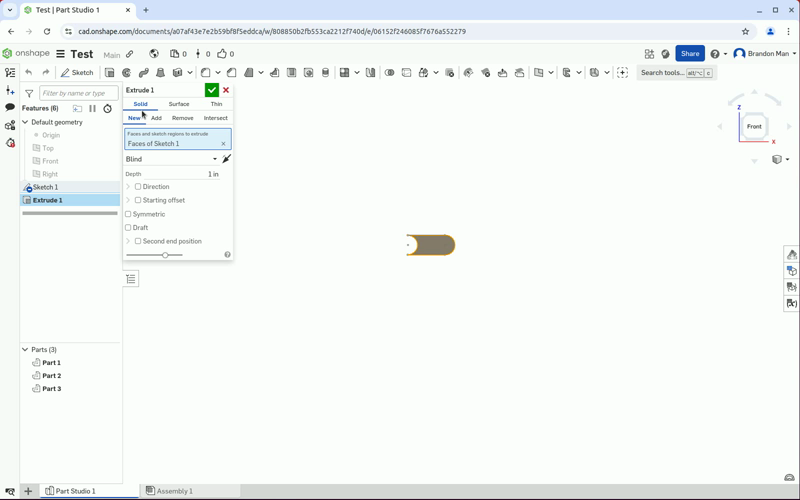
mouse_move(137, 120)
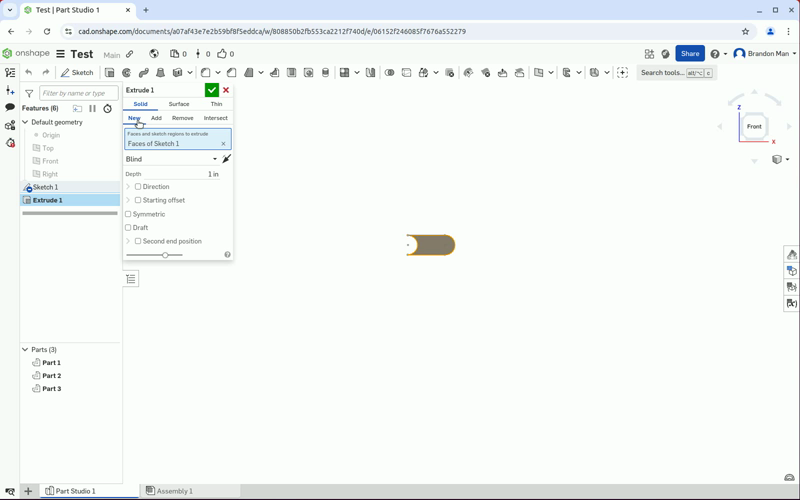
click(137, 120)
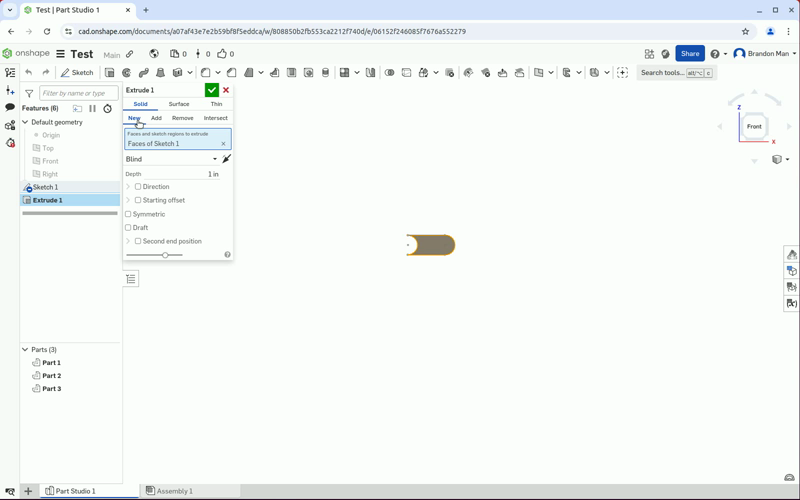
key(tab, 4)
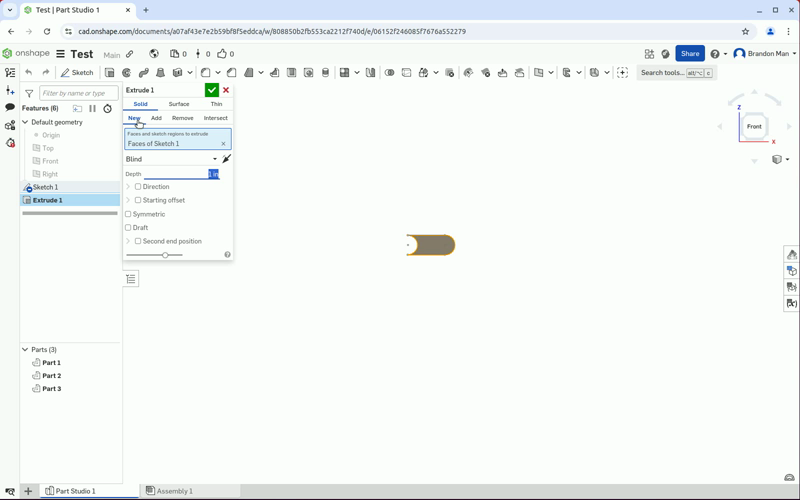
text(7.703)
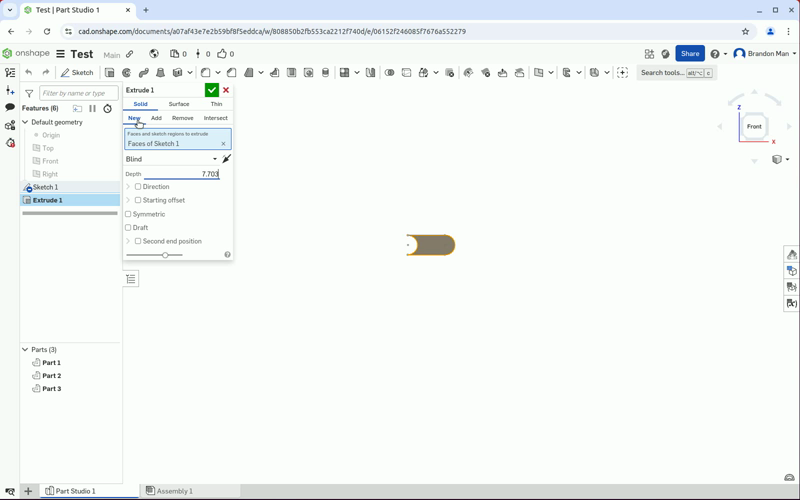
key(enter)
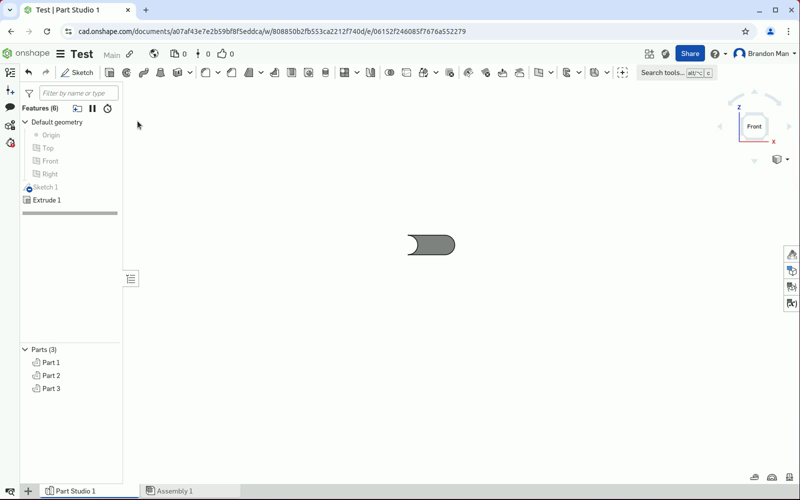
key(shift+h)
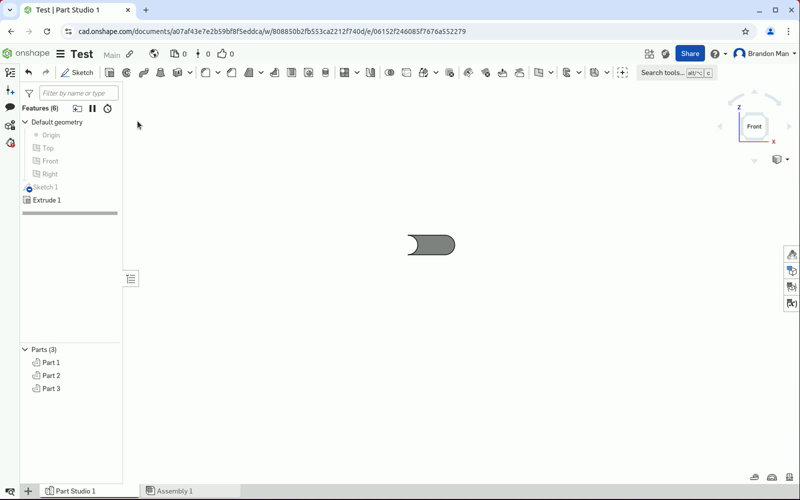
key(shift+h)
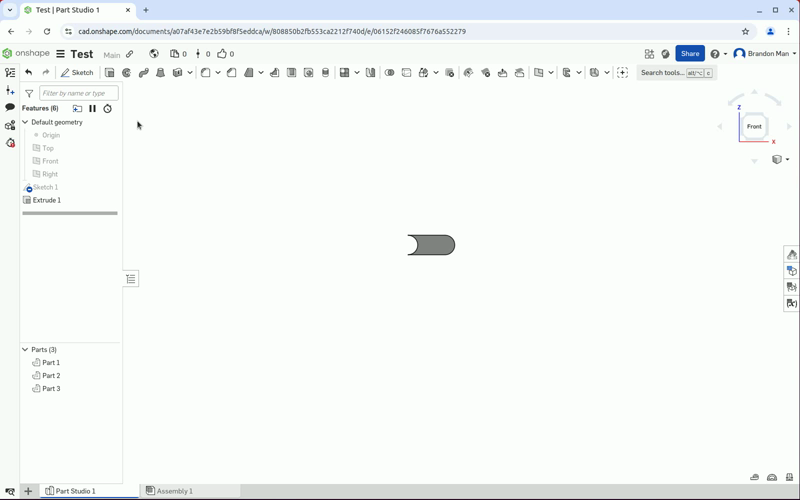
mouse_move(73, 189)
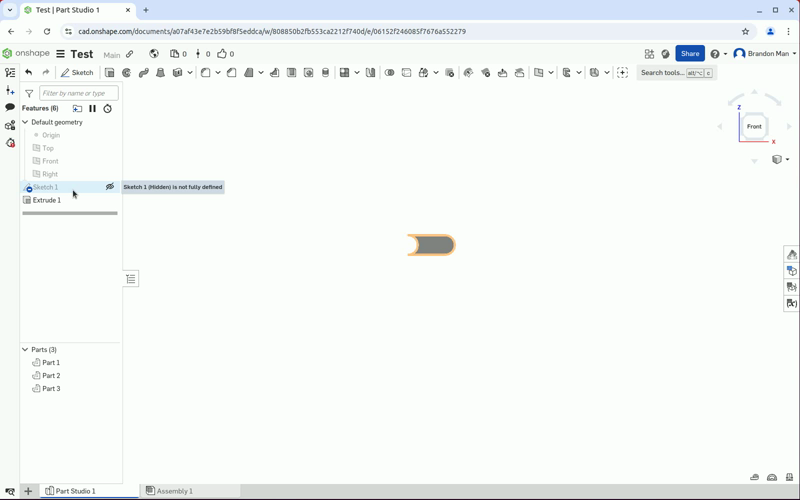
click(73, 189)
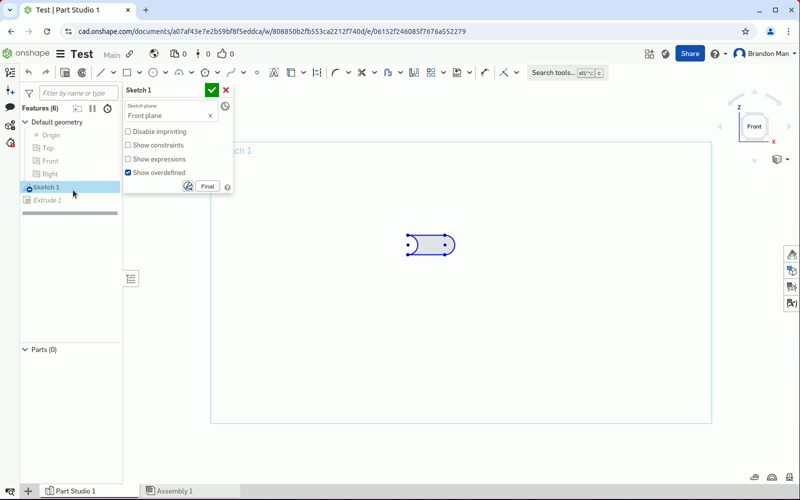
mouse_move(229, 92)
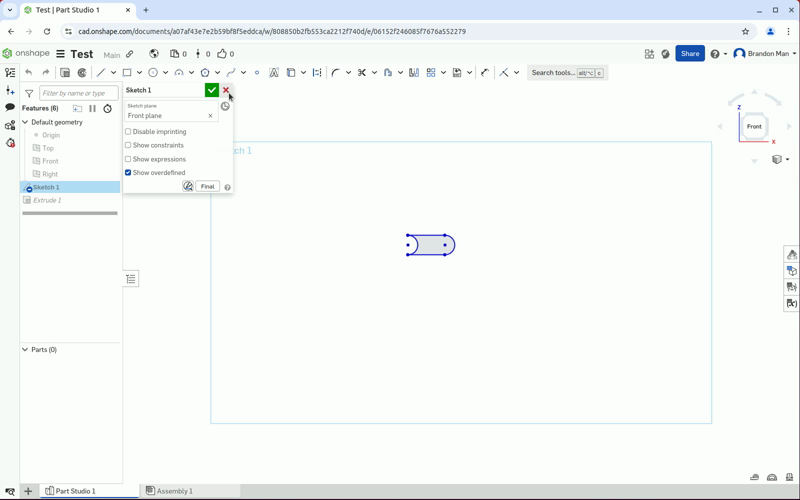
click(229, 92)
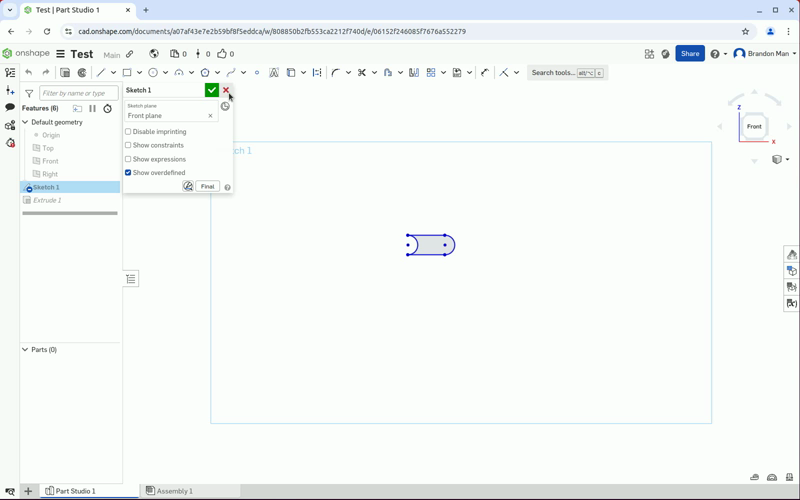
key(shift+s)
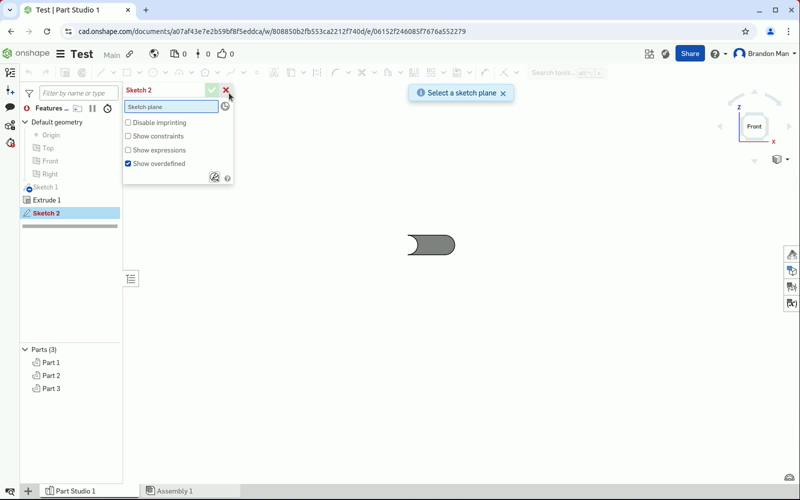
mouse_move(73, 163)
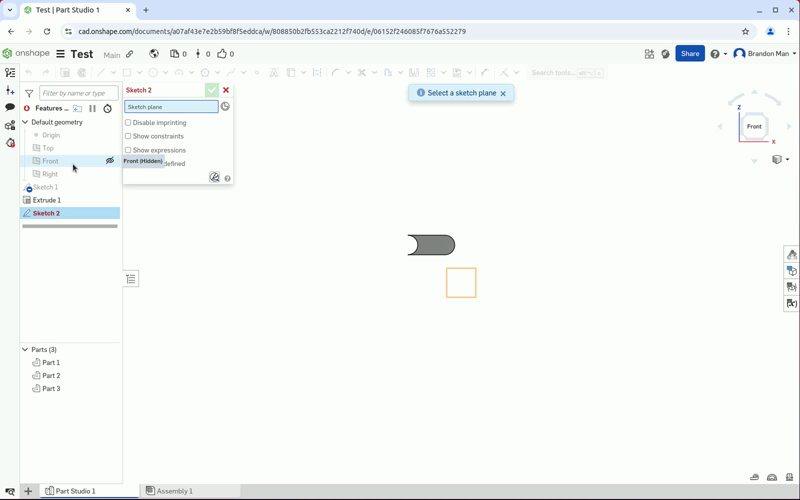
click(73, 163)
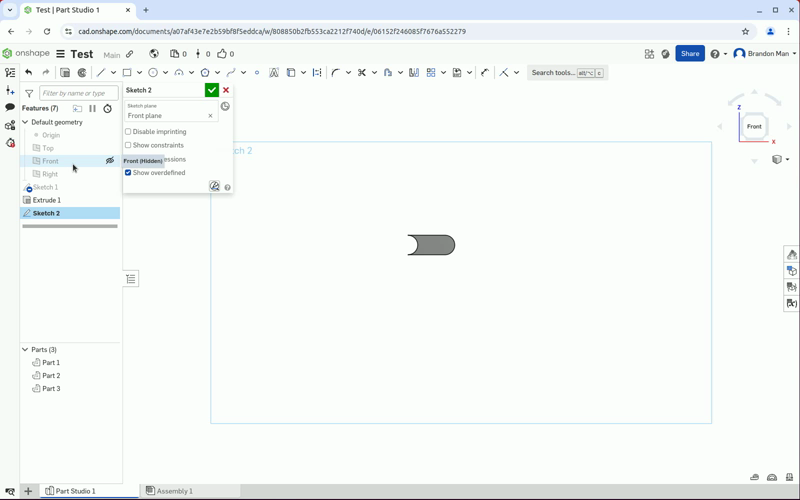
mouse_move(73, 352)
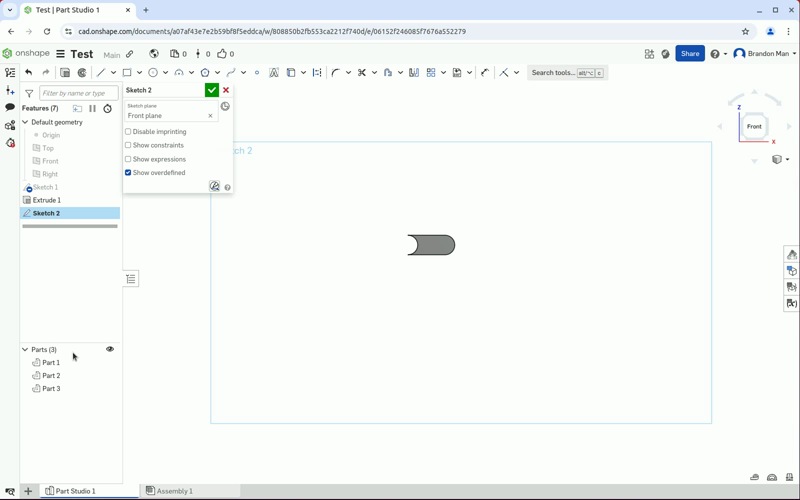
key(y)
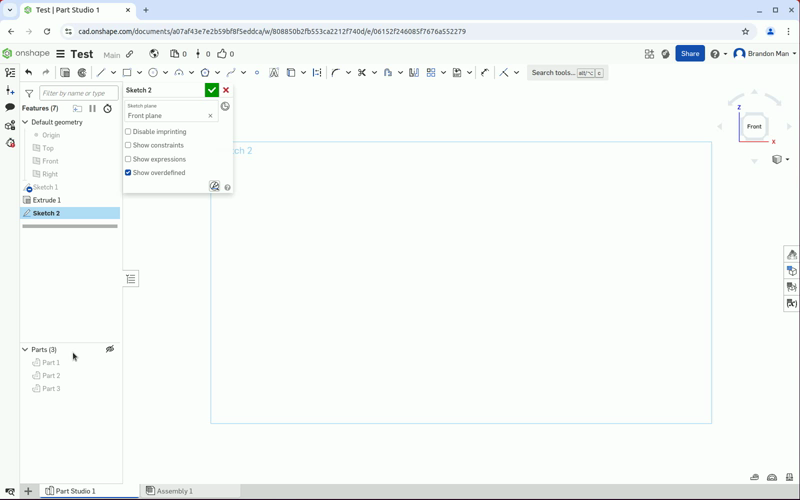
key(l)
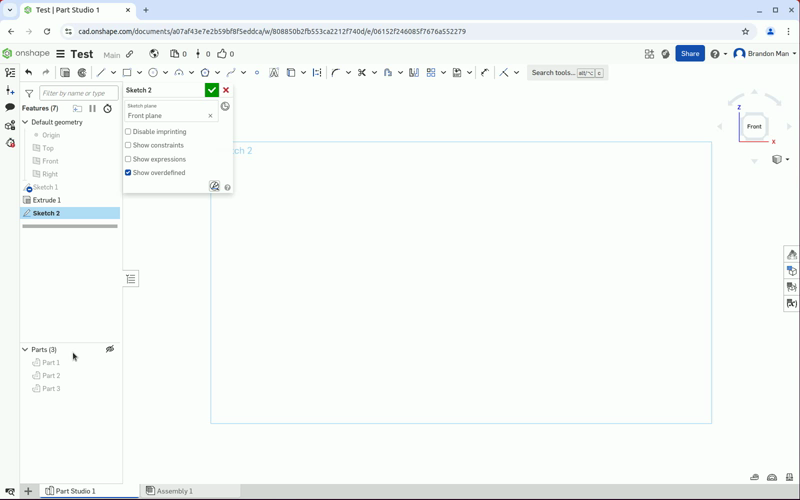
key_down(shift)
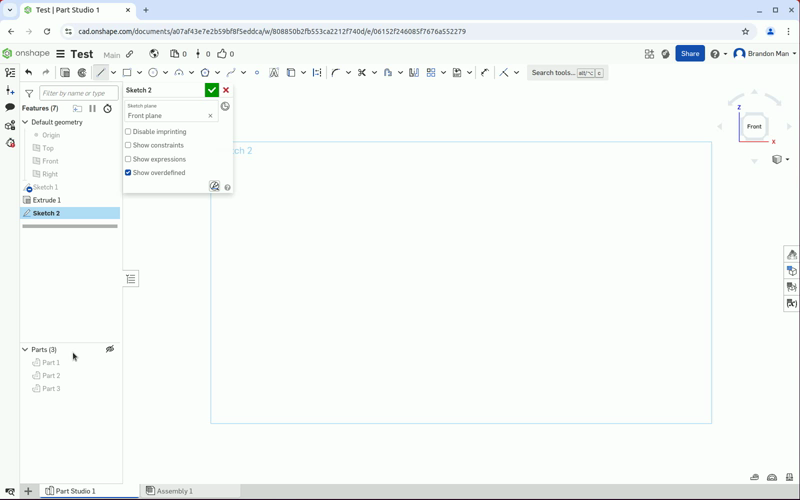
mouse_move(430, 227)
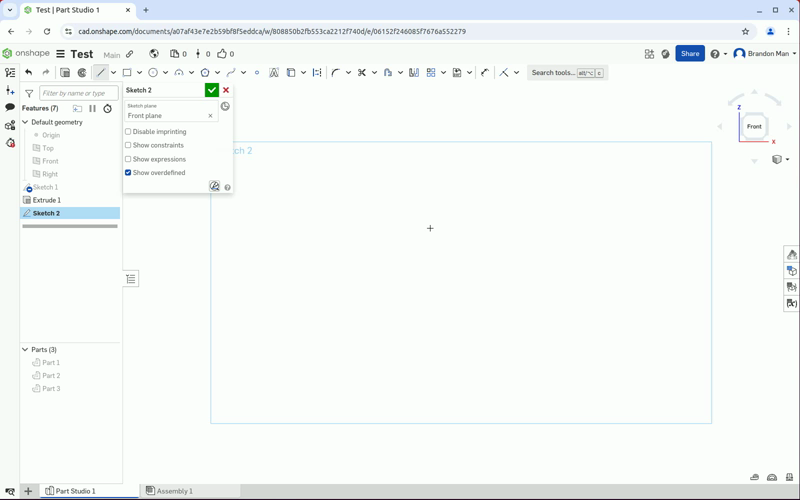
click(430, 227)
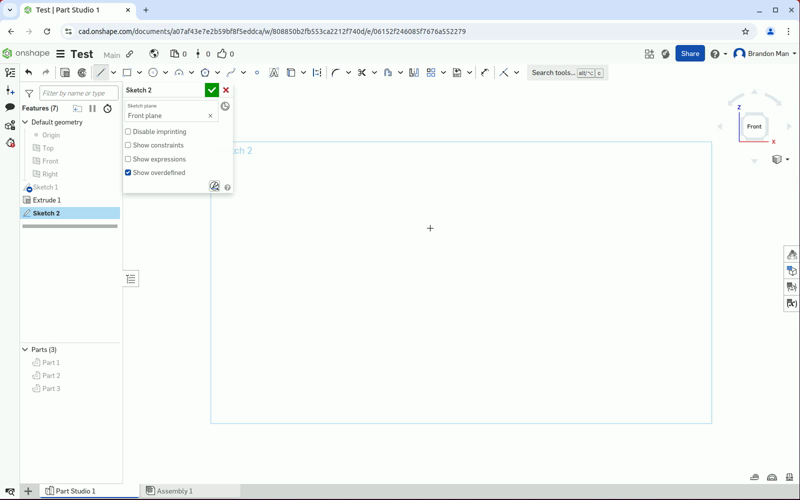
key_up(shift)
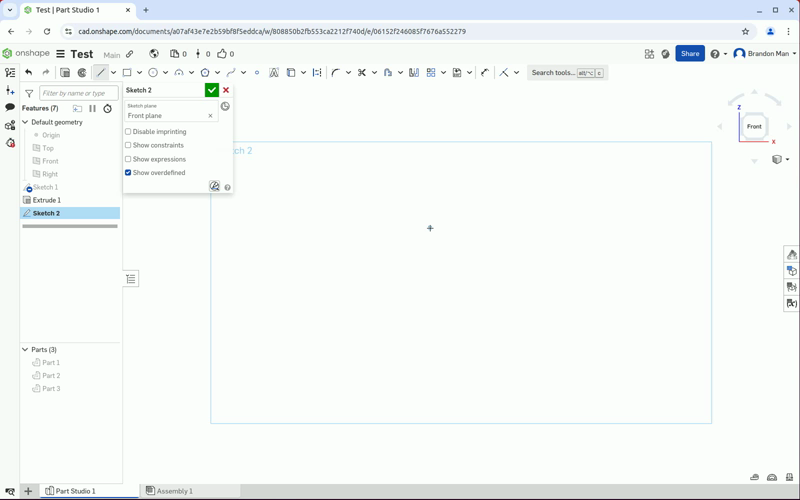
key_down(shift)
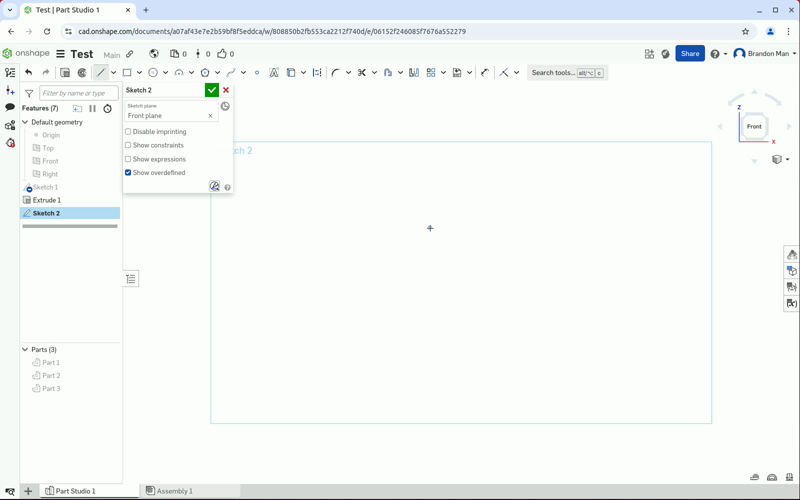
mouse_move(491, 227)
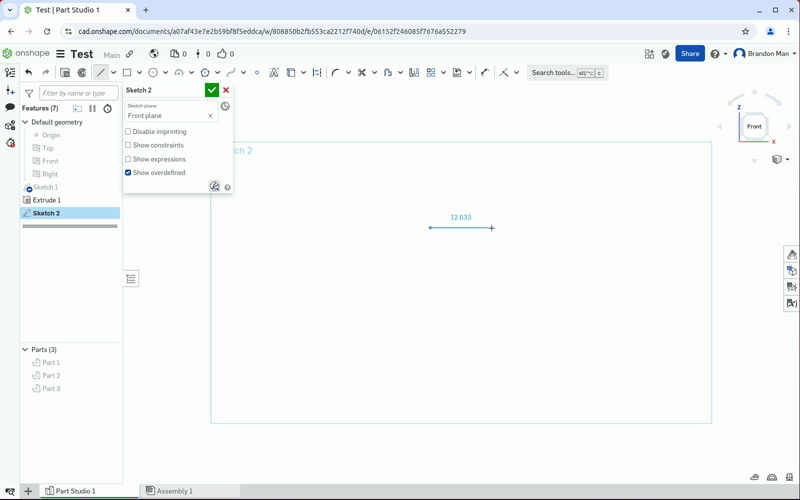
click(491, 227)
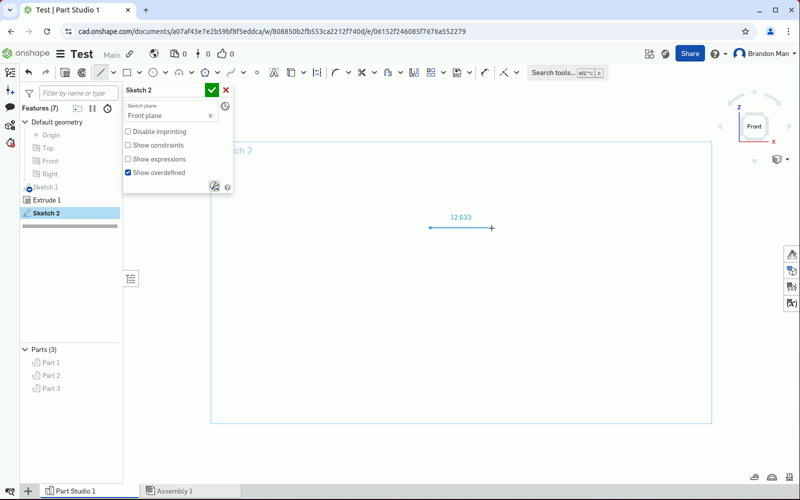
key_up(shift)
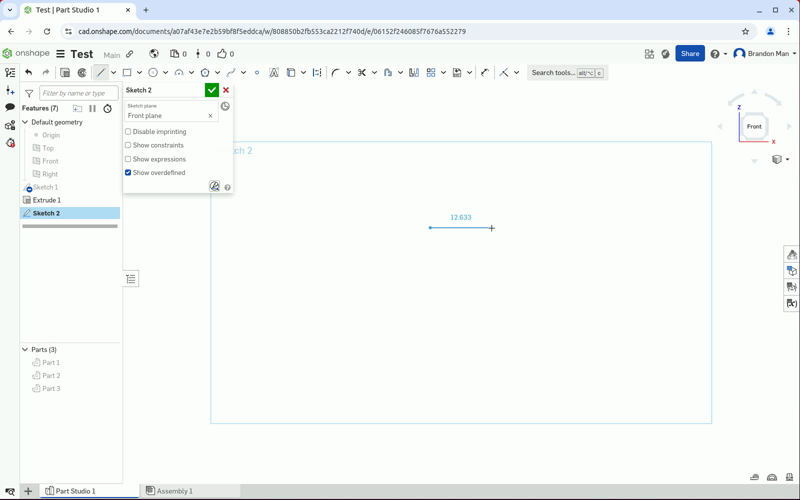
key(esc)
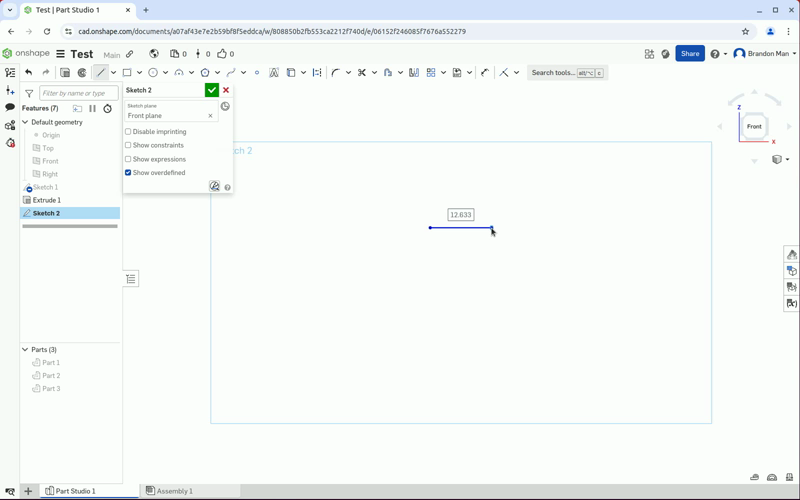
key(a)
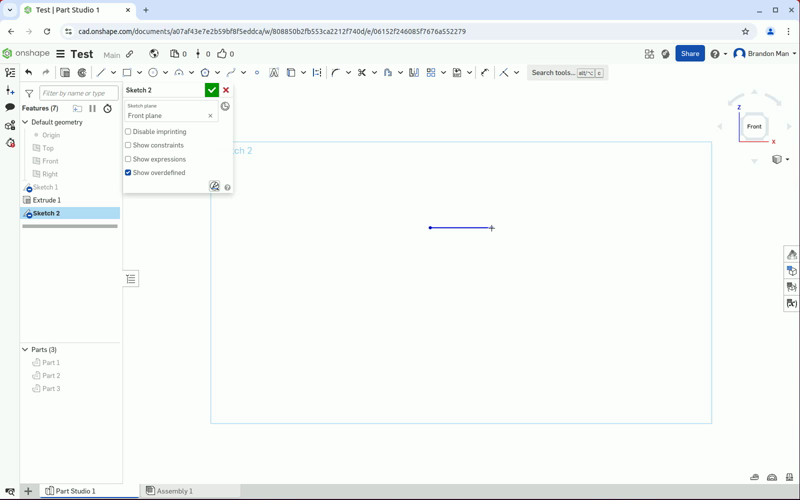
mouse_move(491, 227)
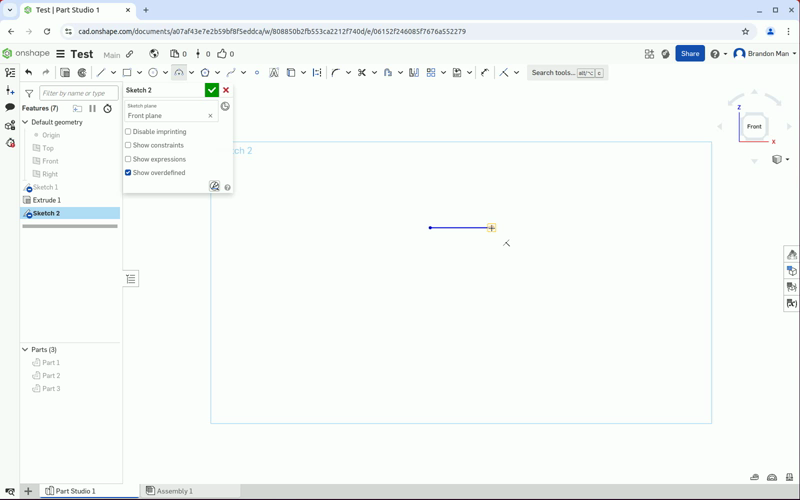
click(491, 227)
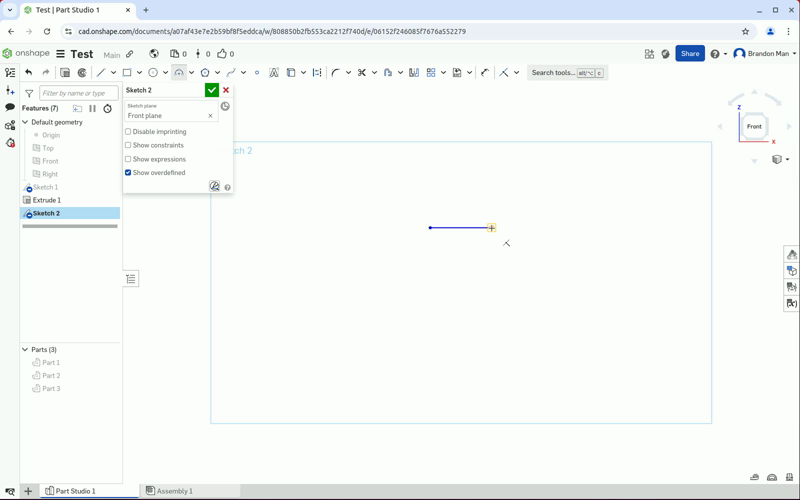
mouse_move(430, 227)
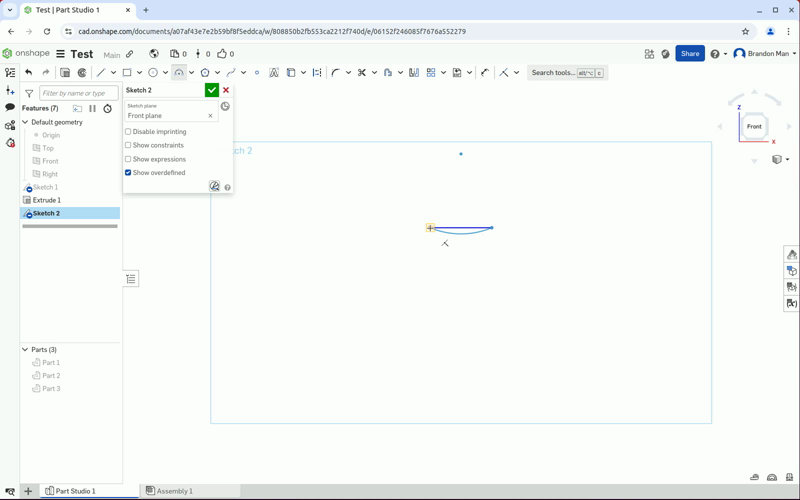
click(430, 227)
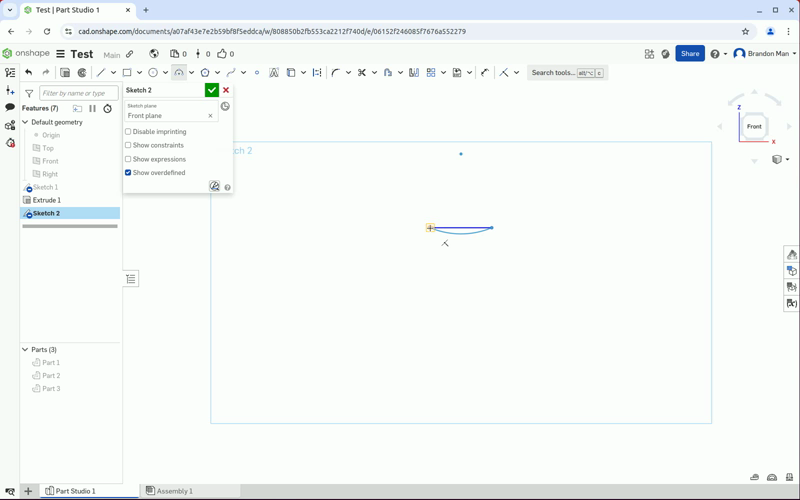
key_down(shift)
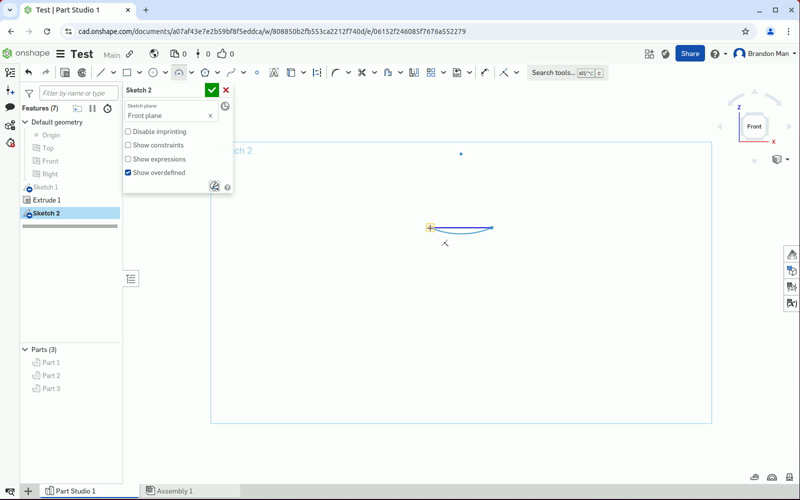
mouse_move(461, 197)
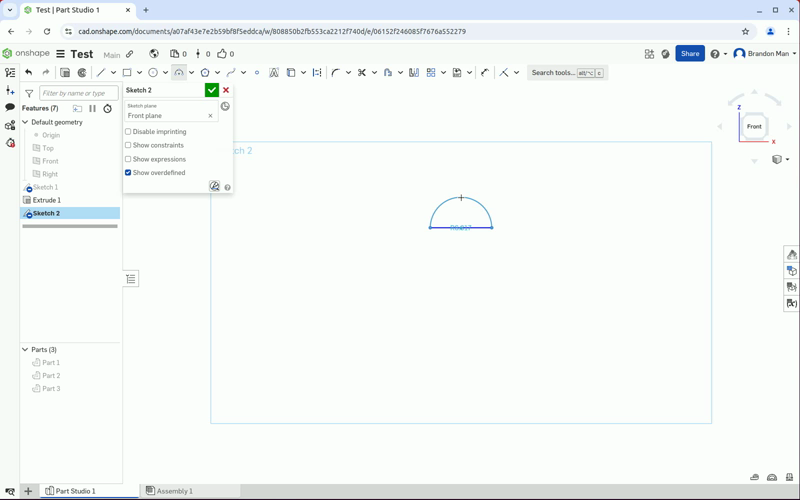
click(461, 197)
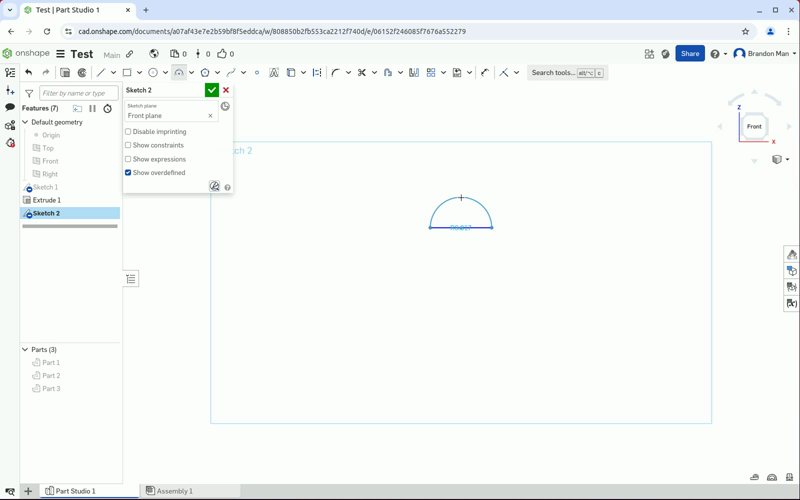
key_up(shift)
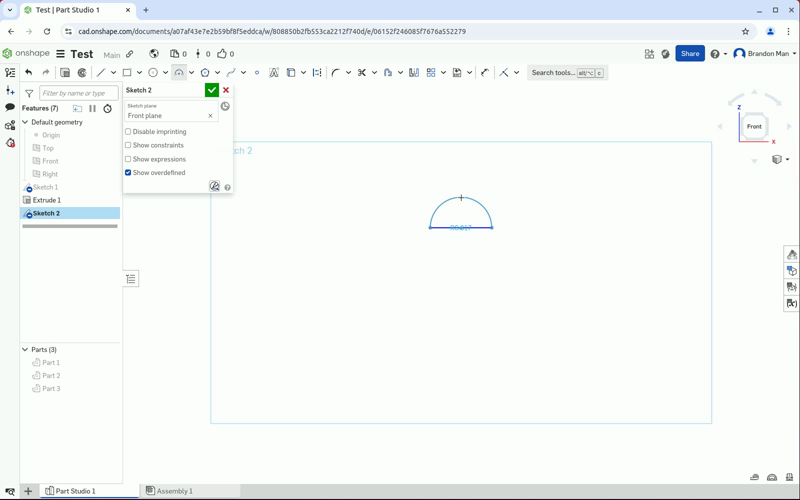
key(esc)
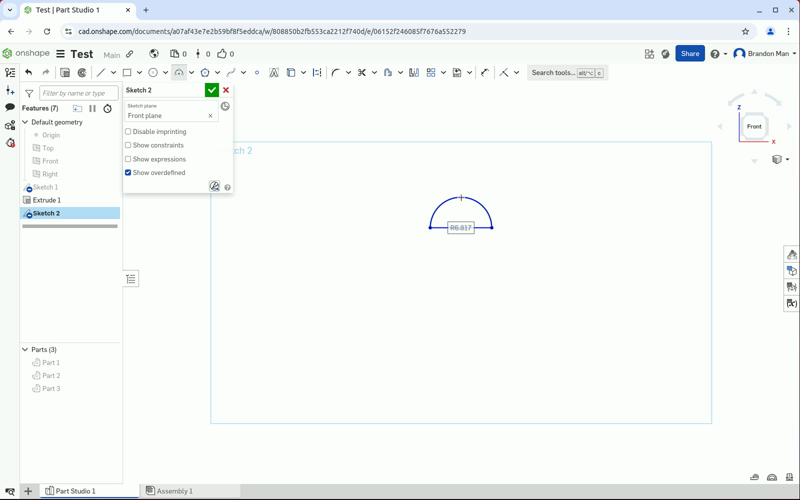
mouse_move(485, 219)
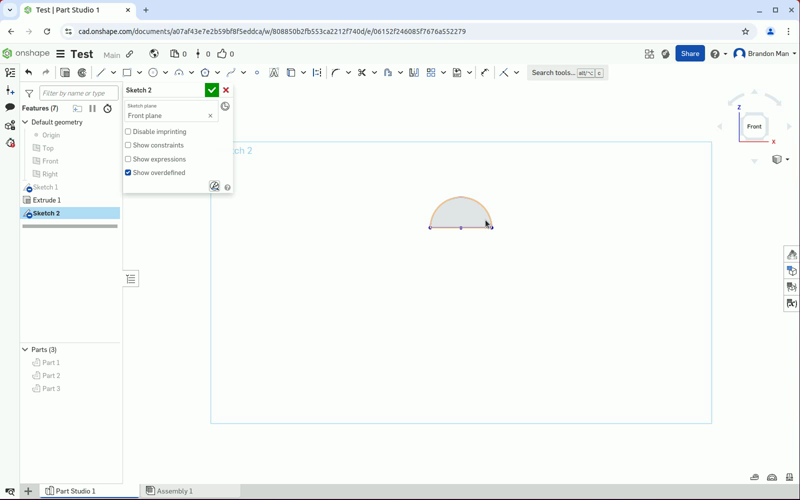
scroll(6)
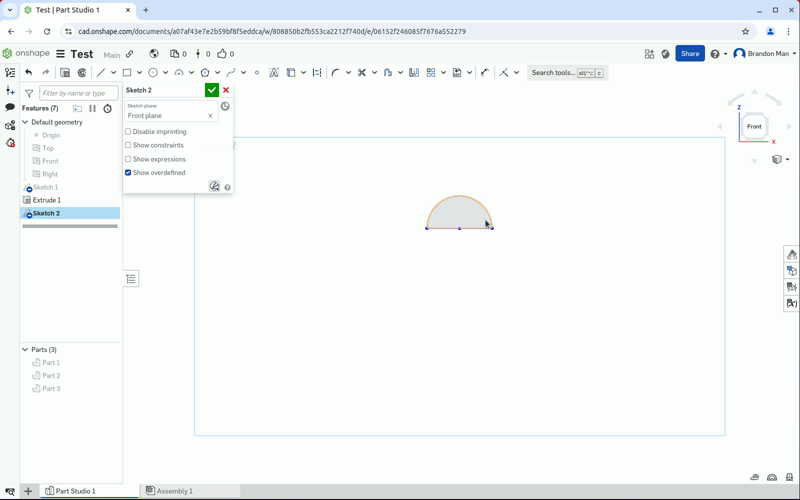
scroll(6)
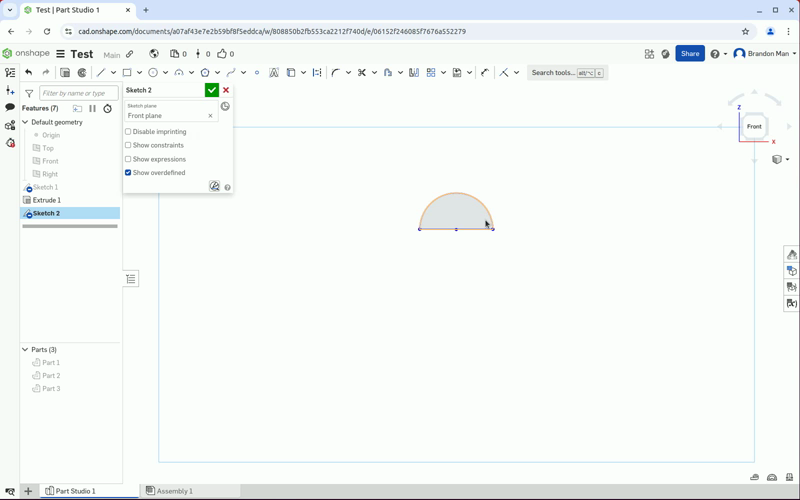
scroll(6)
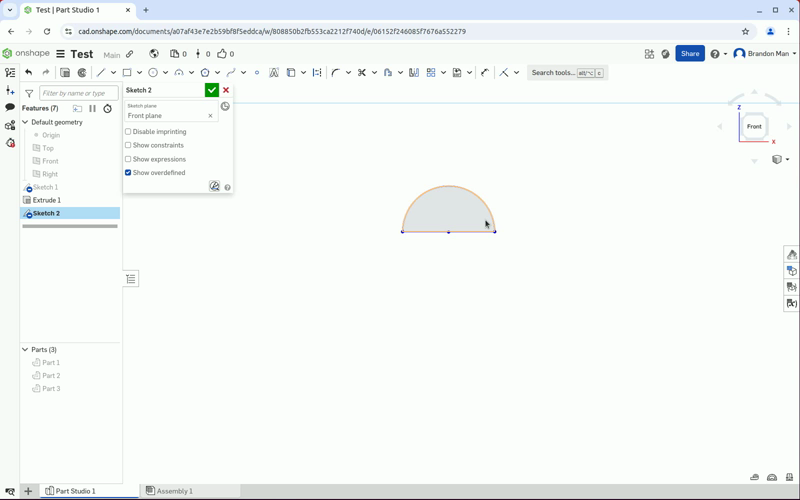
scroll(6)
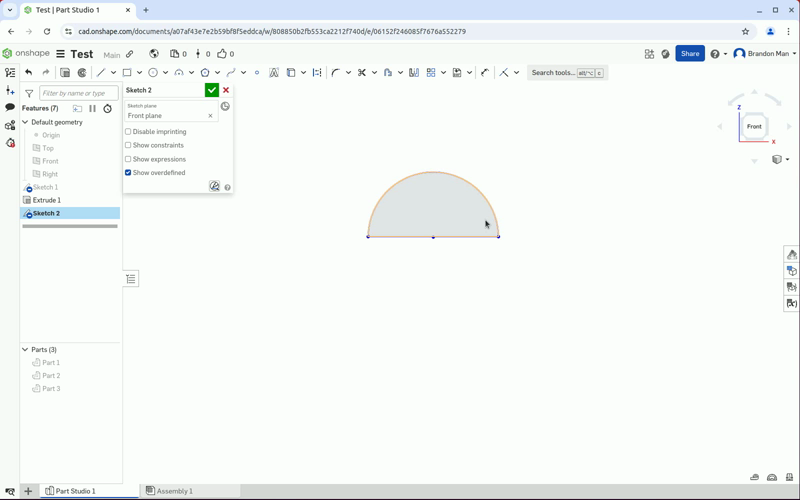
scroll(6)
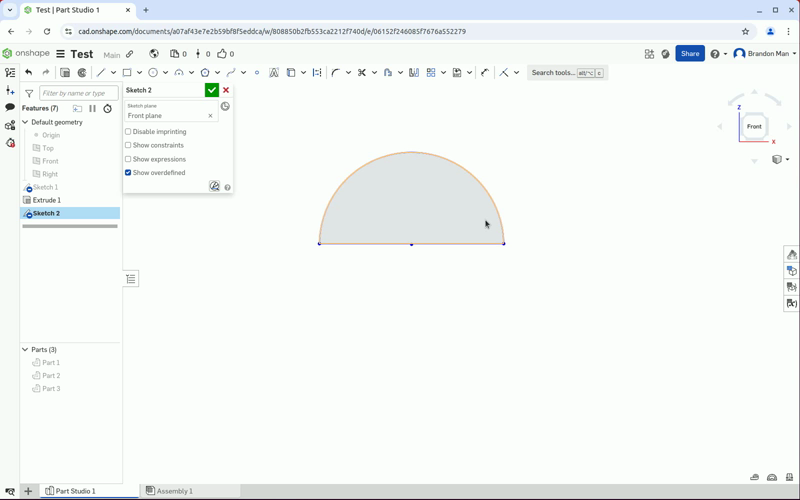
scroll(6)
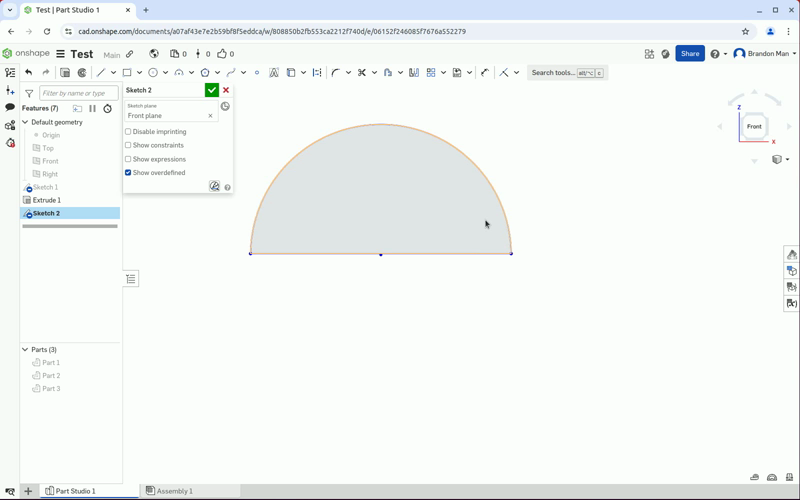
scroll(6)
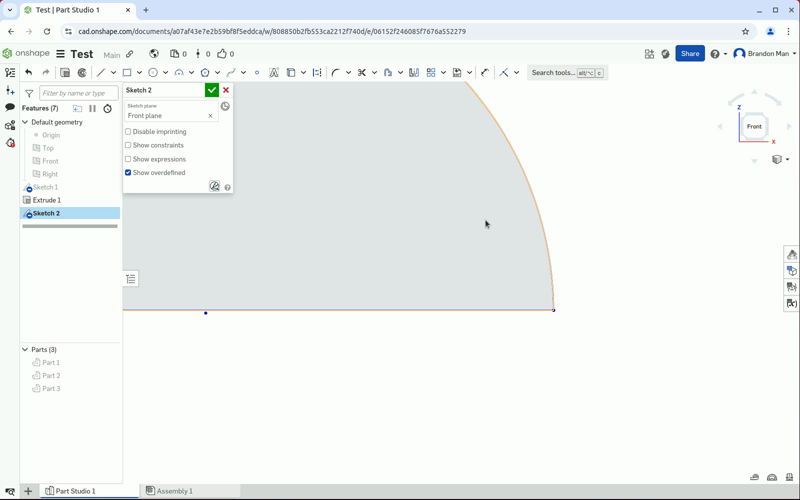
click(485, 219)
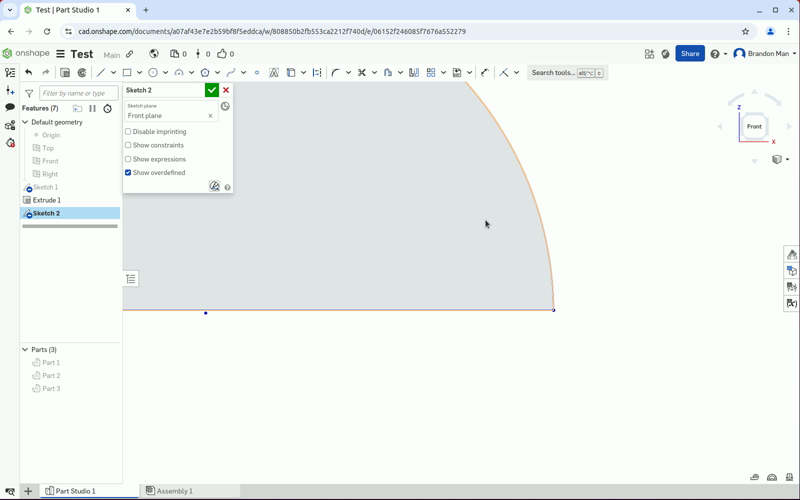
scroll(-6)
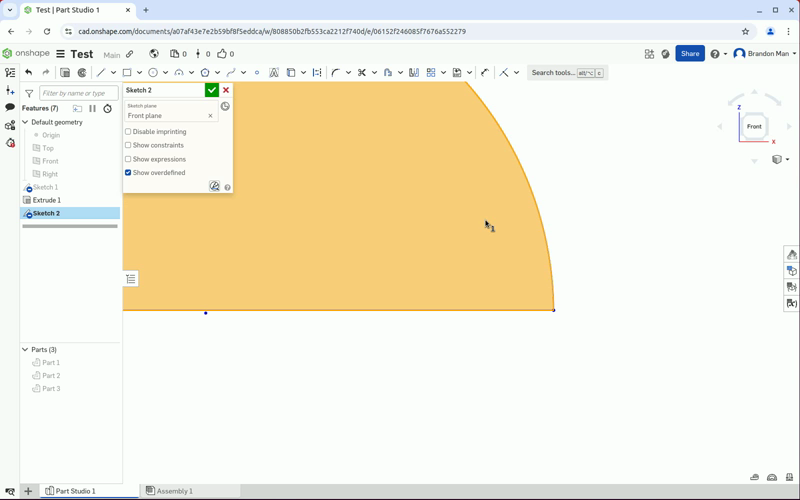
scroll(-6)
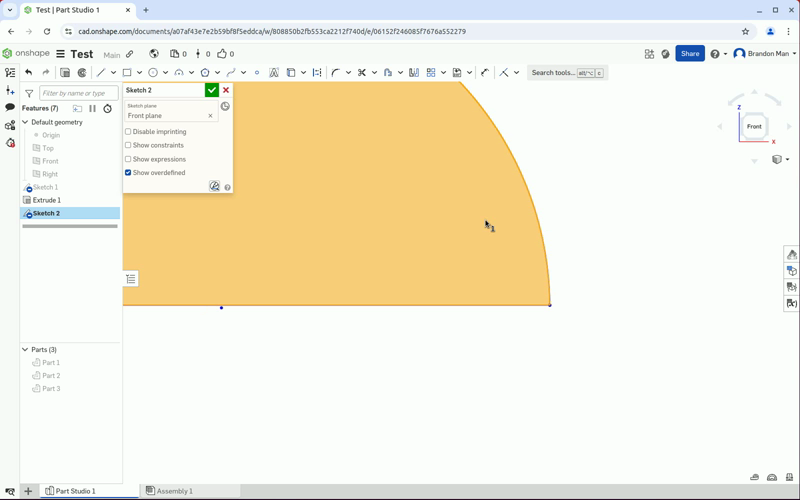
scroll(-6)
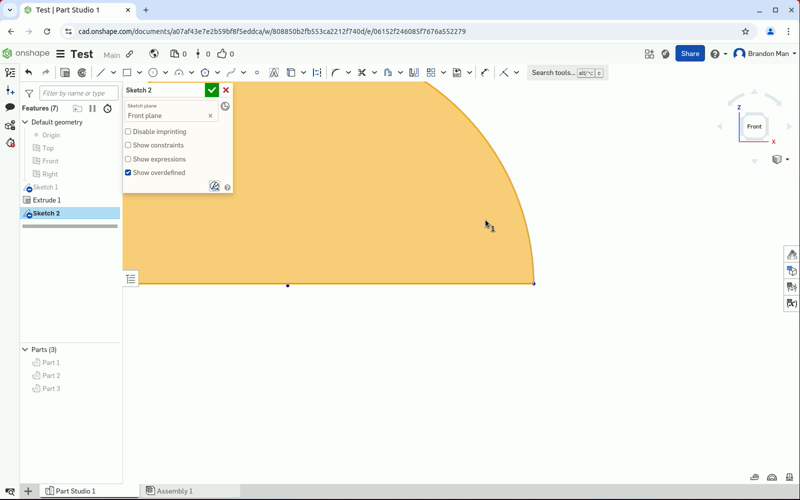
scroll(-6)
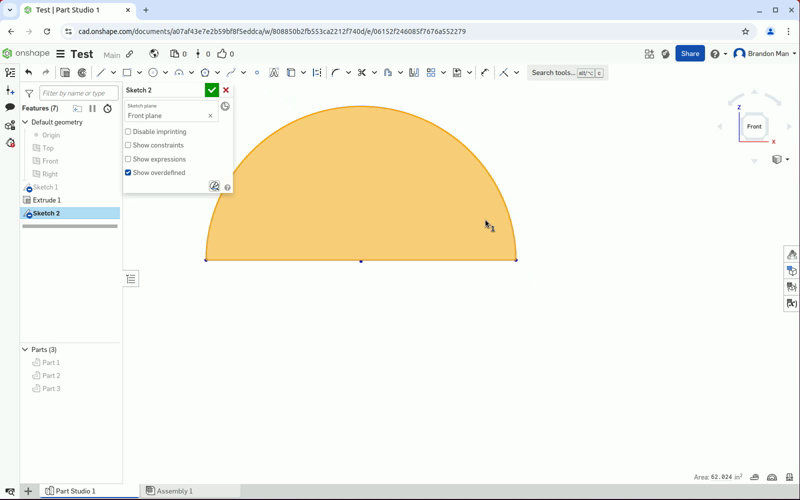
scroll(-6)
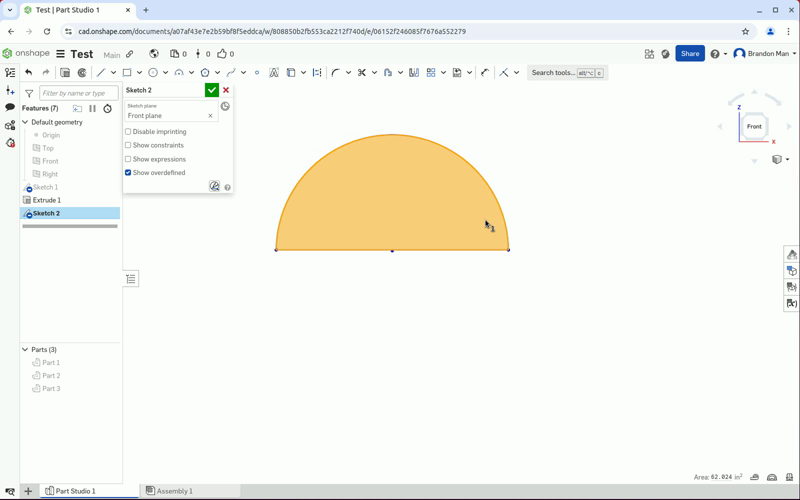
scroll(-6)
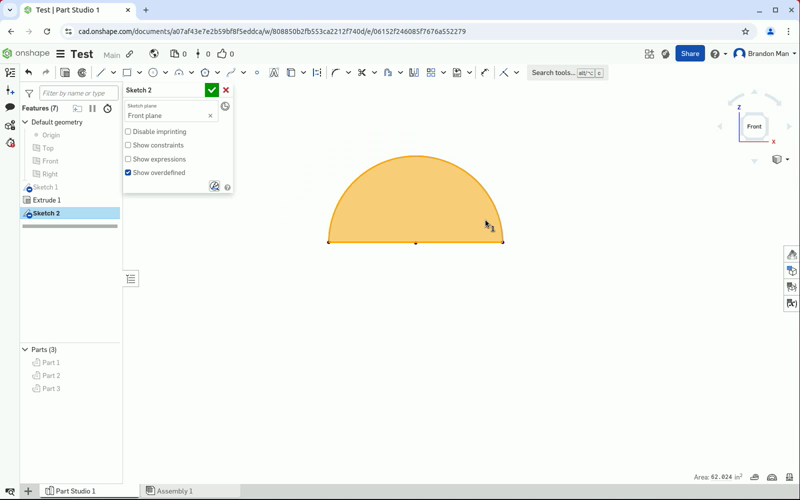
scroll(-6)
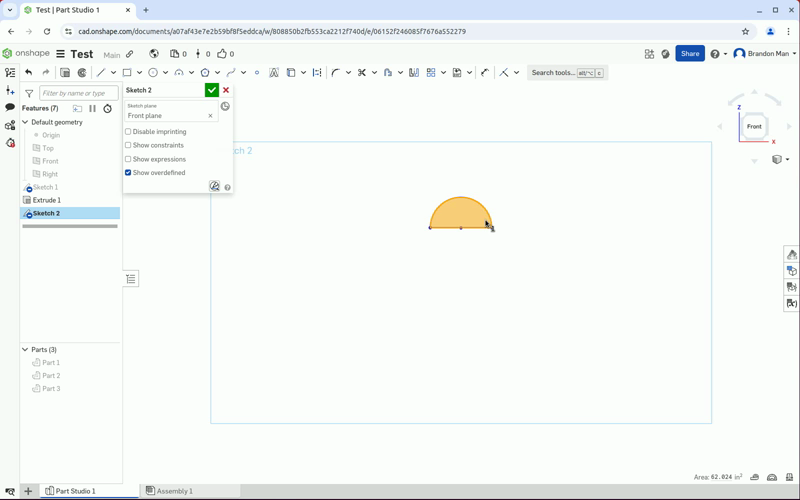
mouse_move(73, 352)
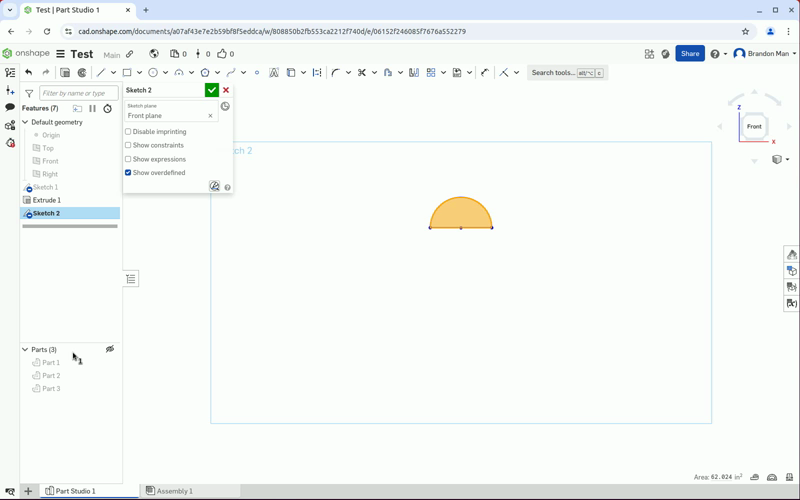
key(shift+y)
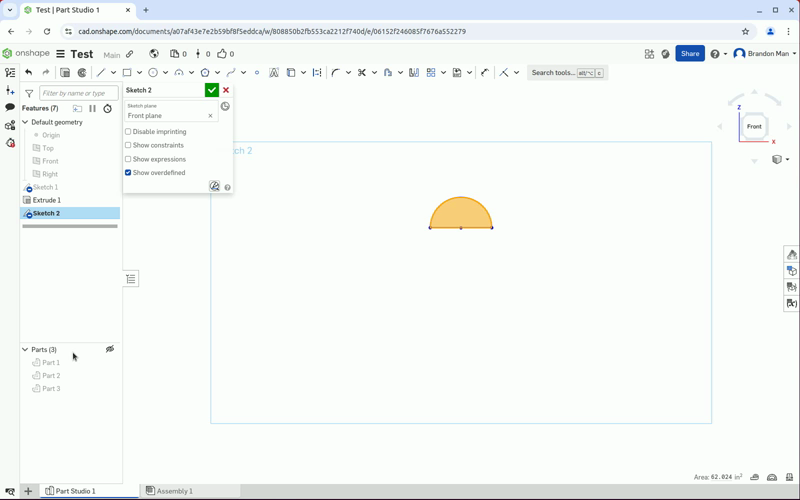
key(shift+e)
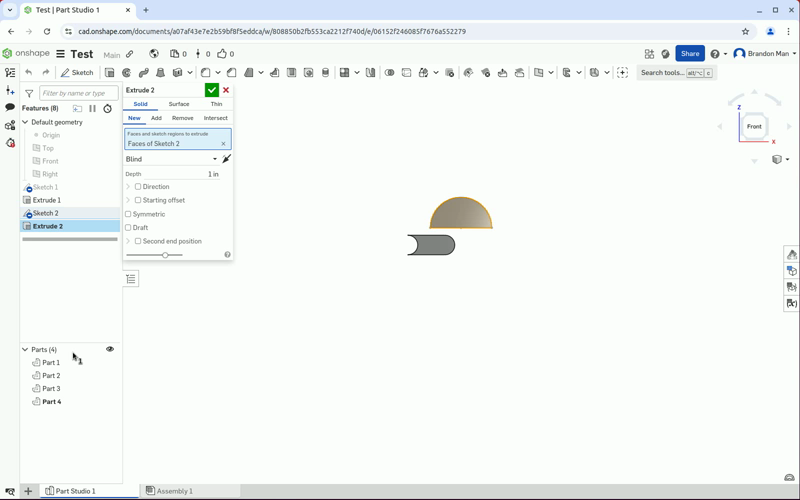
mouse_move(143, 106)
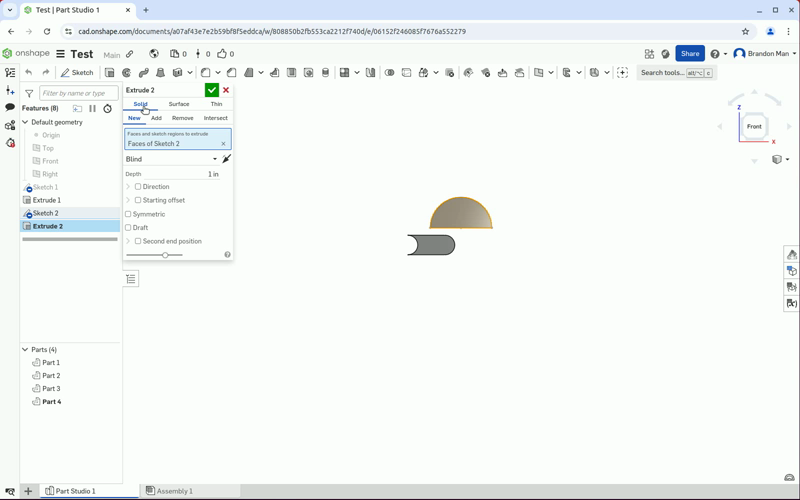
click(143, 106)
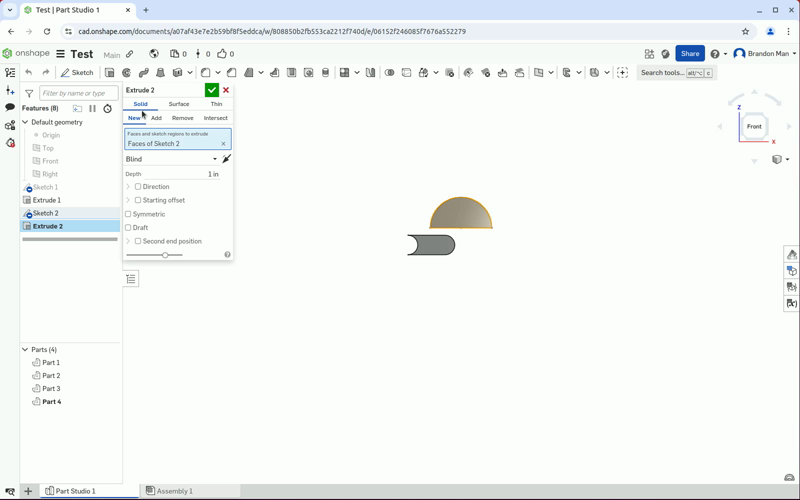
mouse_move(137, 120)
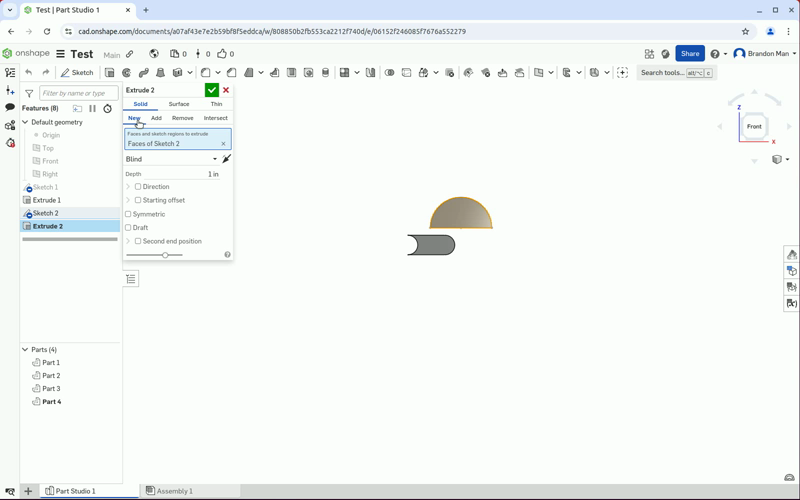
click(137, 120)
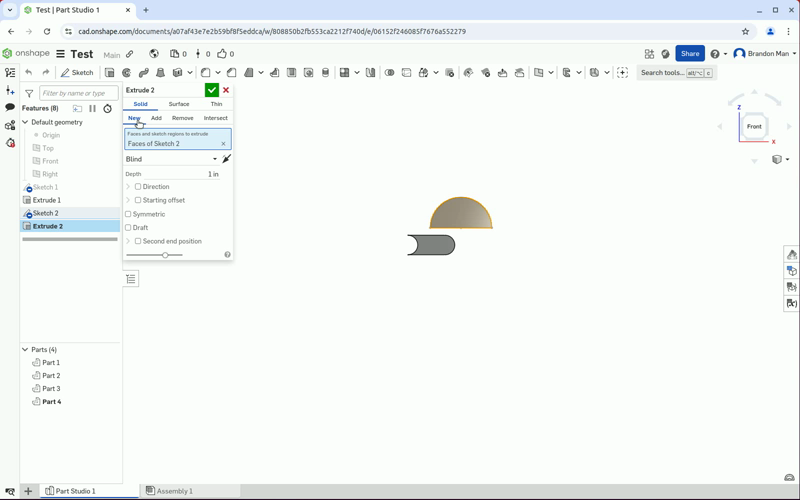
key(tab, 4)
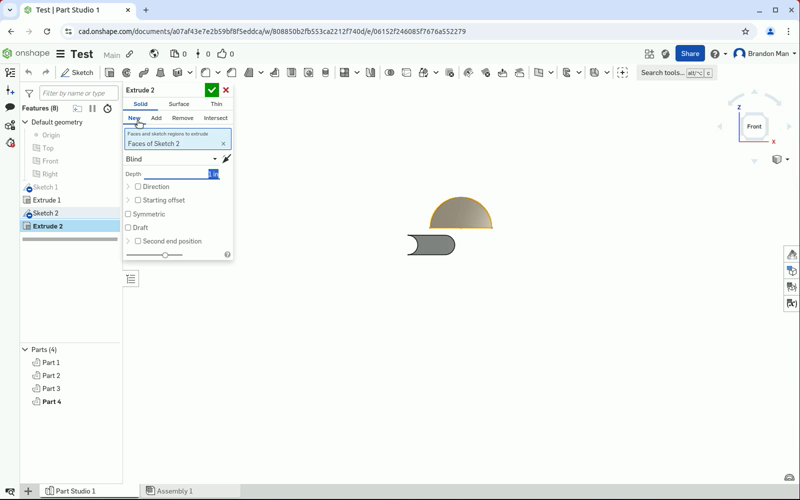
text(7.703)
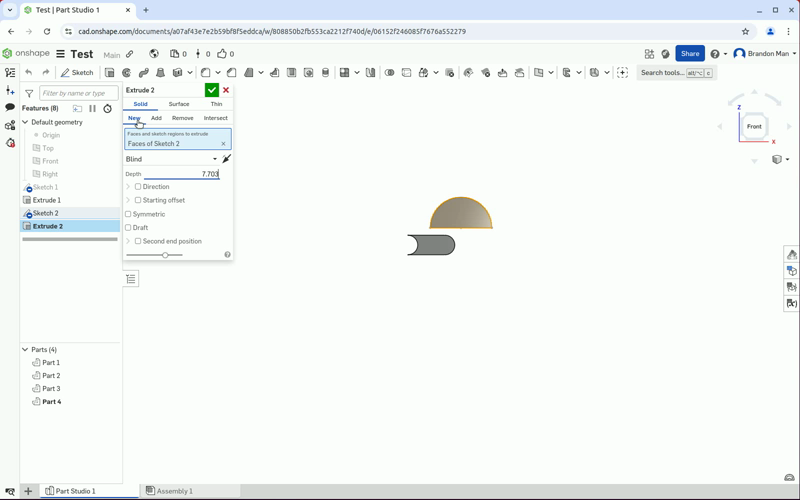
key(enter)
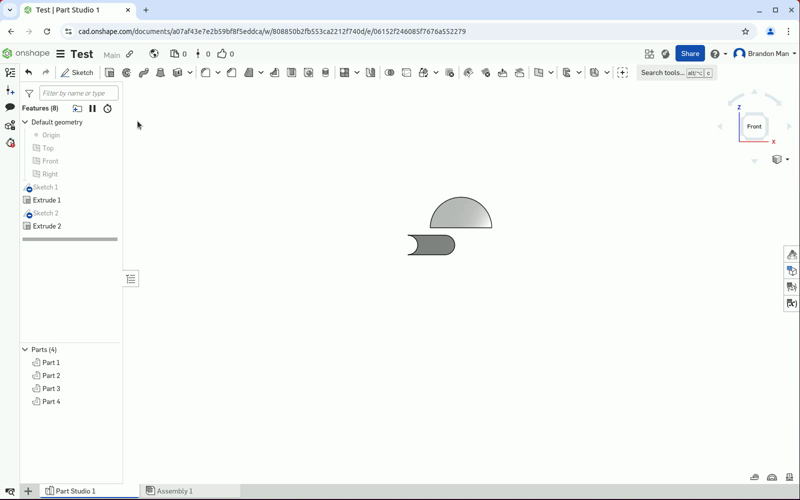
key(shift+h)
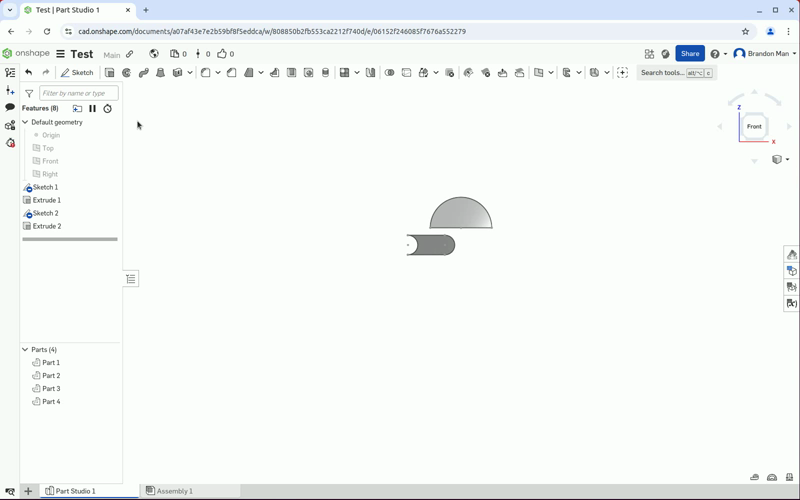
key(shift+h)
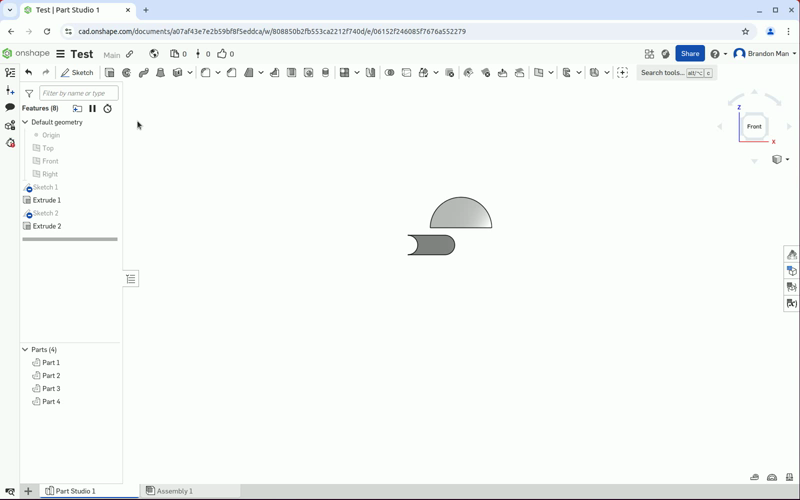
mouse_move(73, 189)
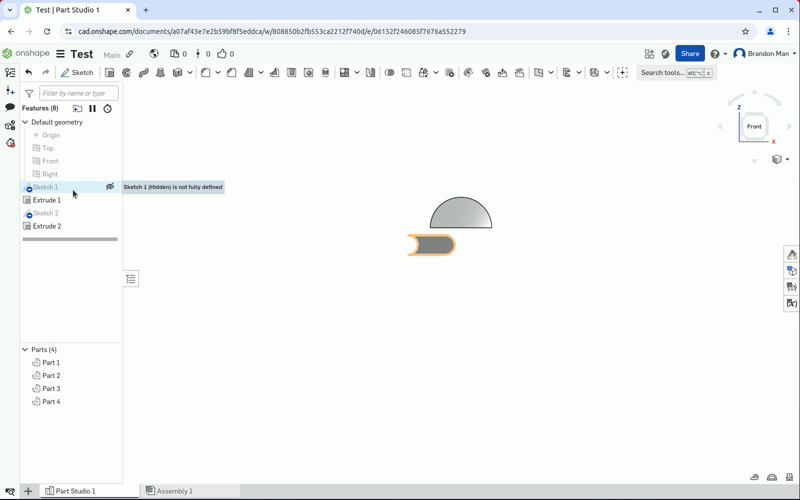
click(73, 189)
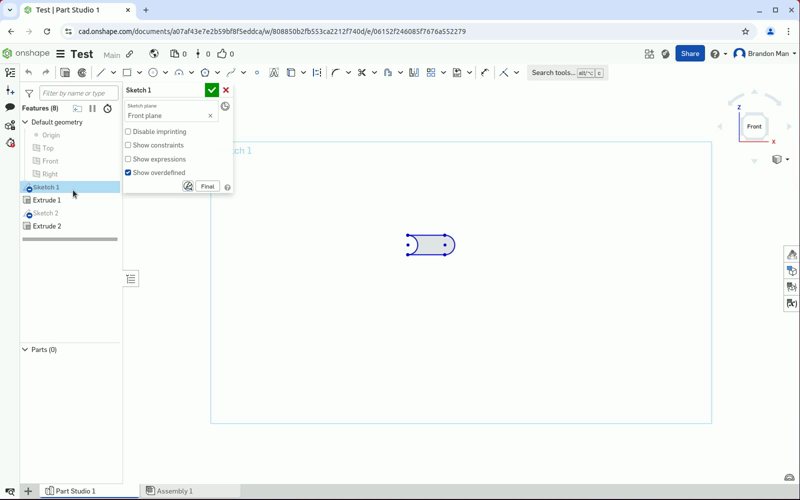
mouse_move(229, 92)
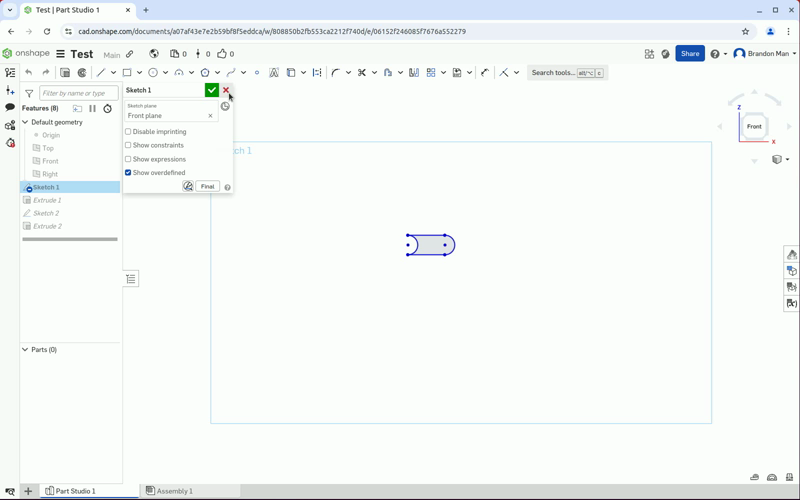
click(229, 92)
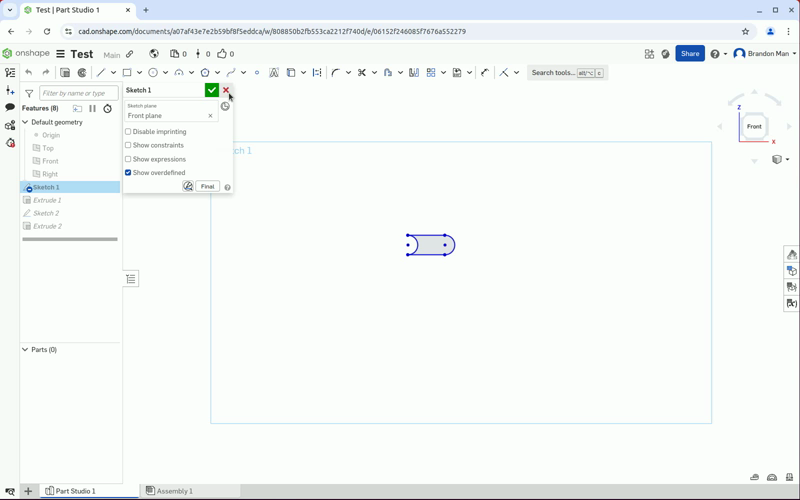
key(shift+s)
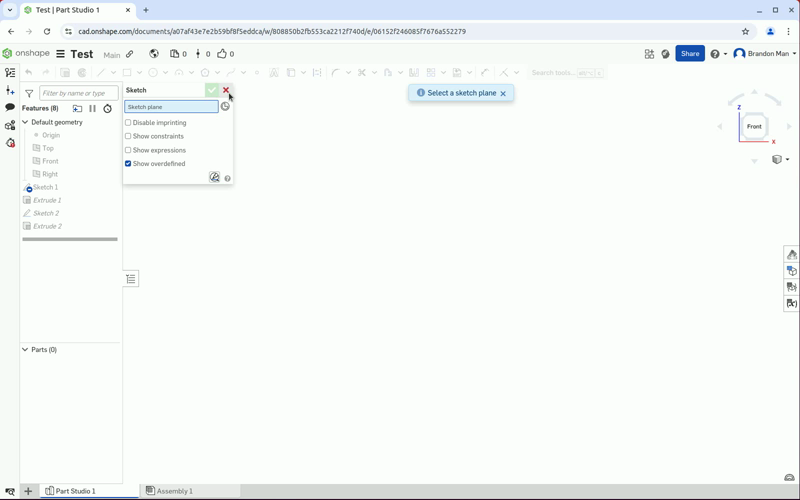
mouse_move(73, 163)
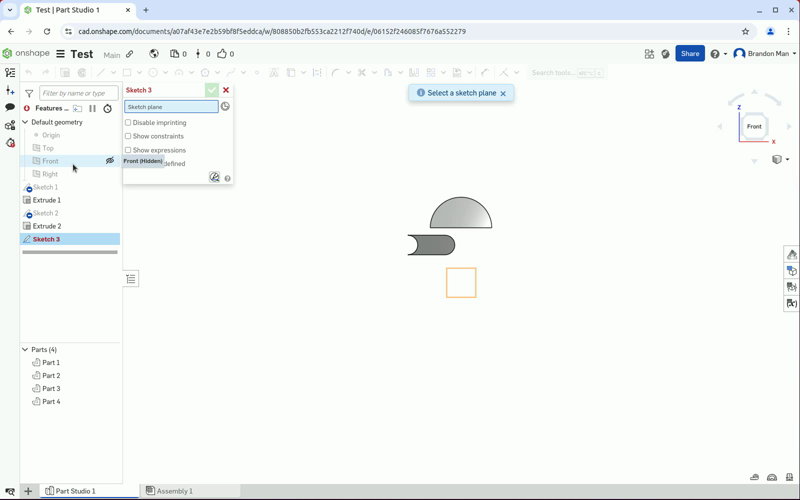
click(73, 163)
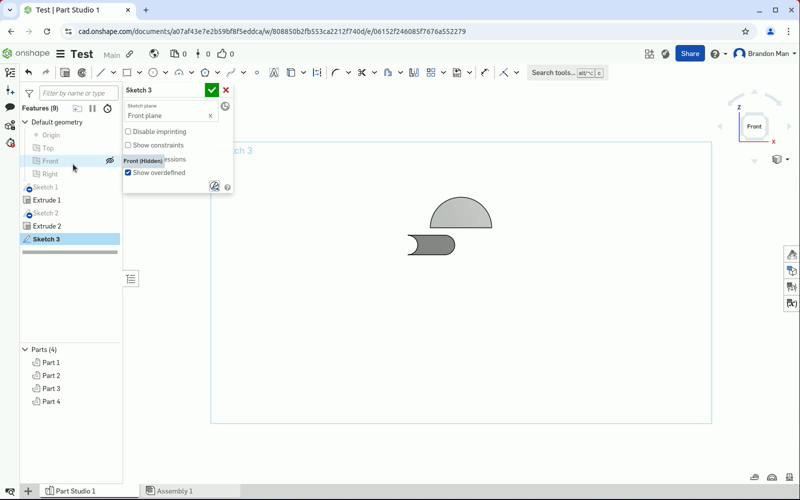
mouse_move(73, 352)
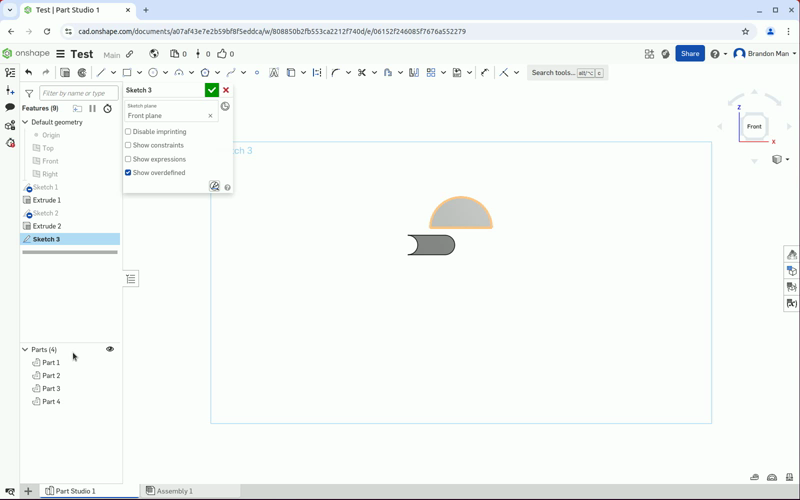
key(y)
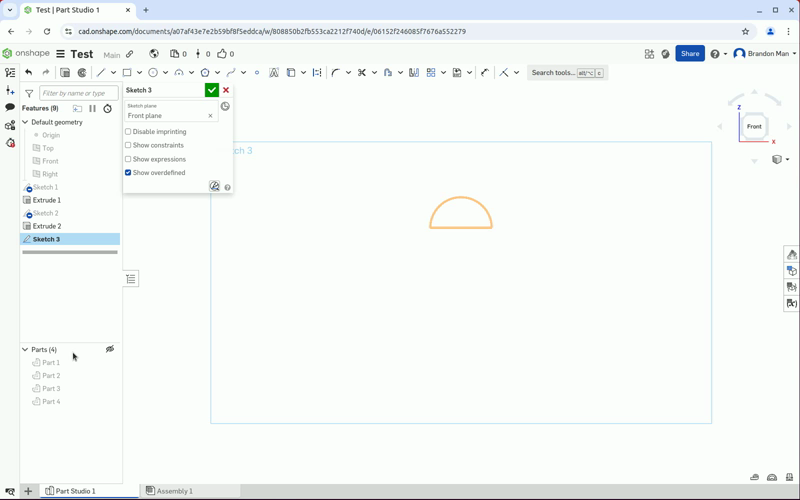
key(l)
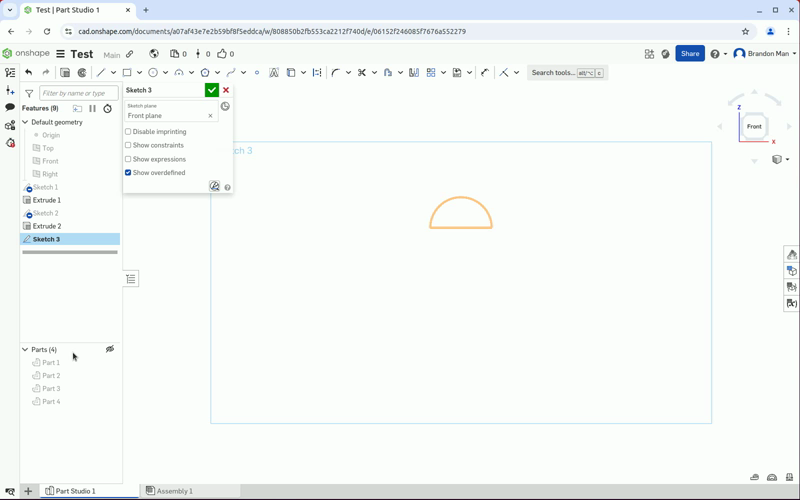
key_down(shift)
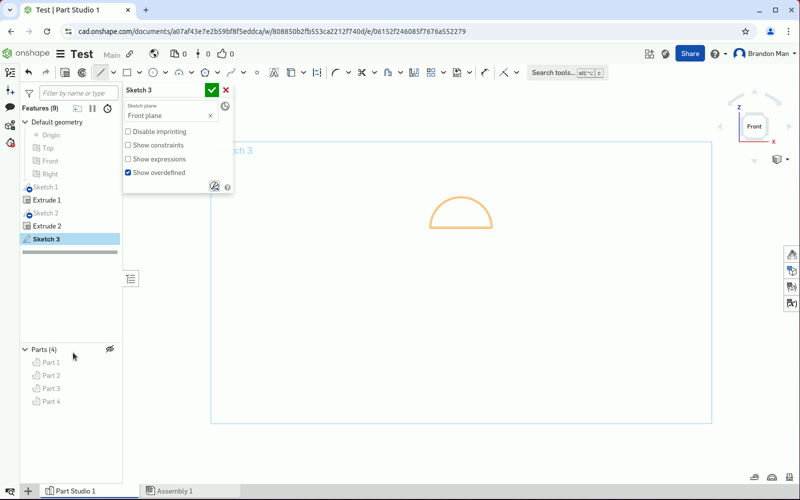
mouse_move(474, 254)
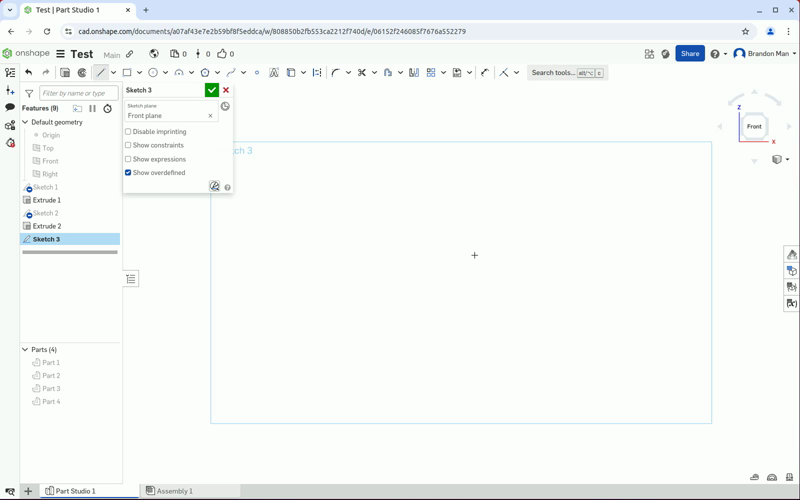
click(474, 254)
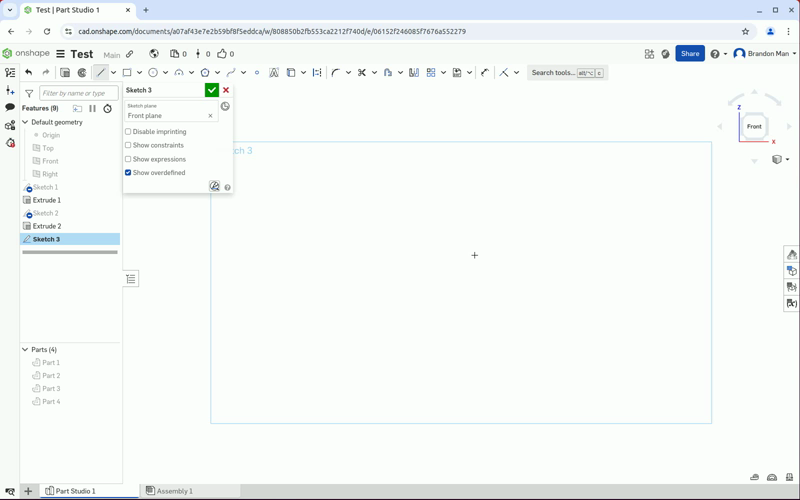
key_up(shift)
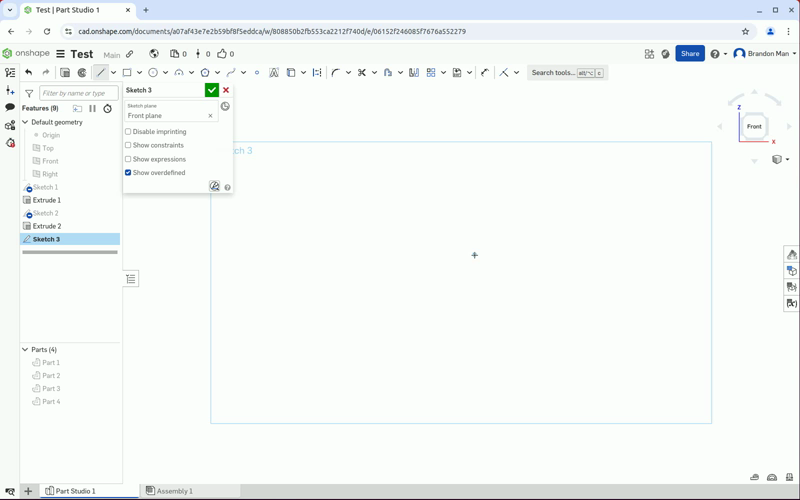
key_down(shift)
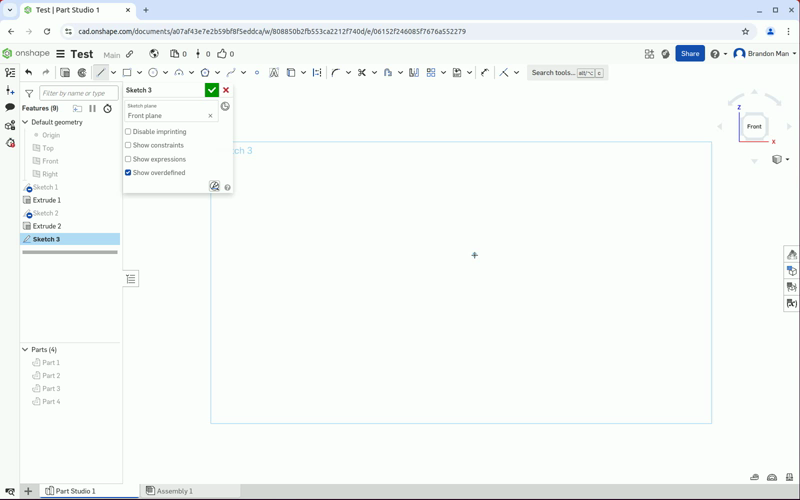
mouse_move(504, 254)
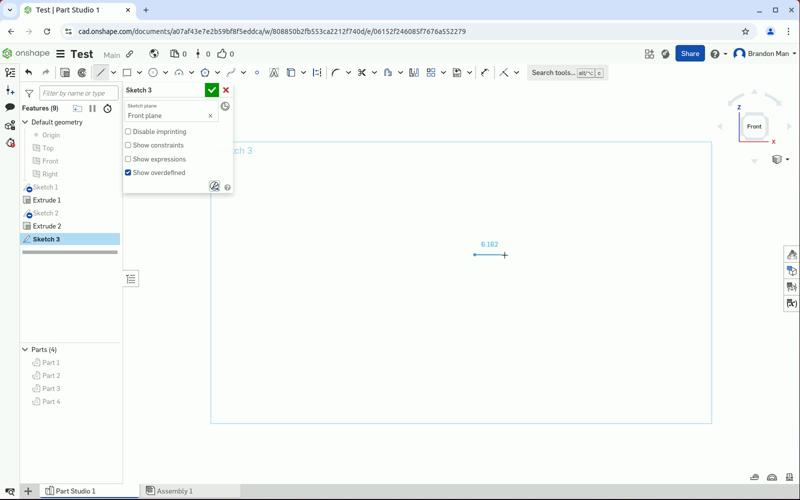
mouse_move(508, 254)
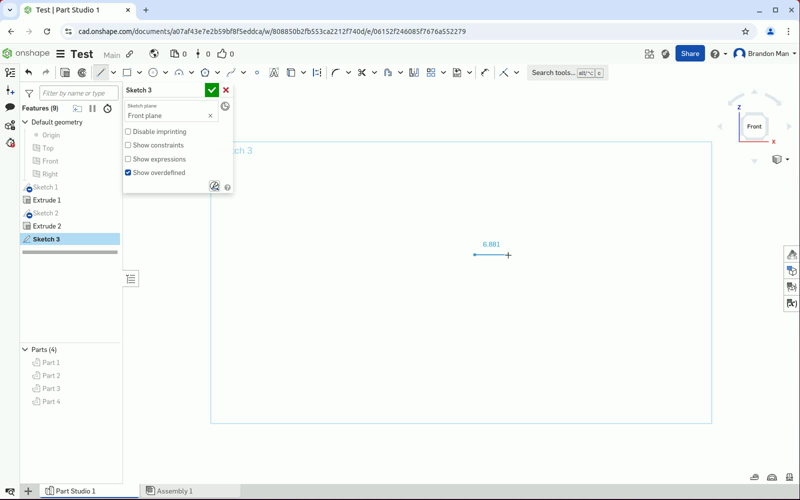
click(508, 254)
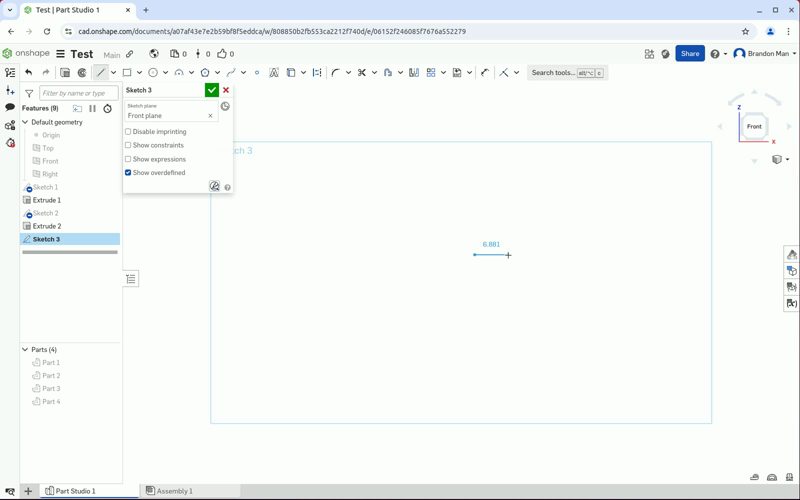
key_up(shift)
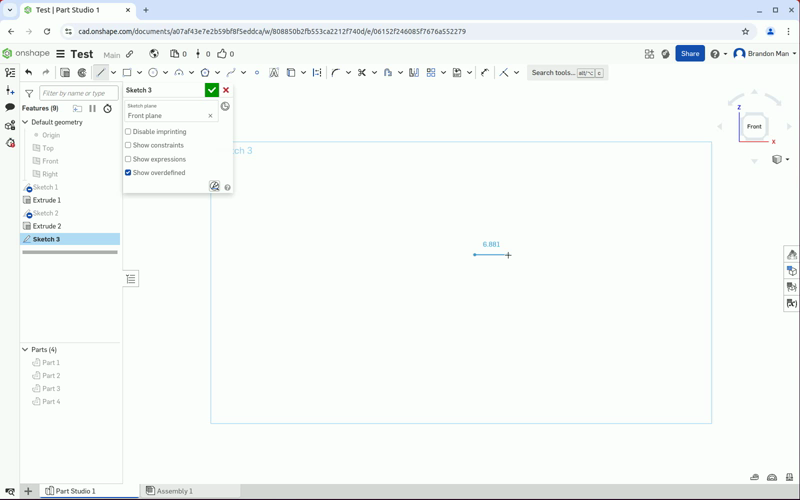
key(esc)
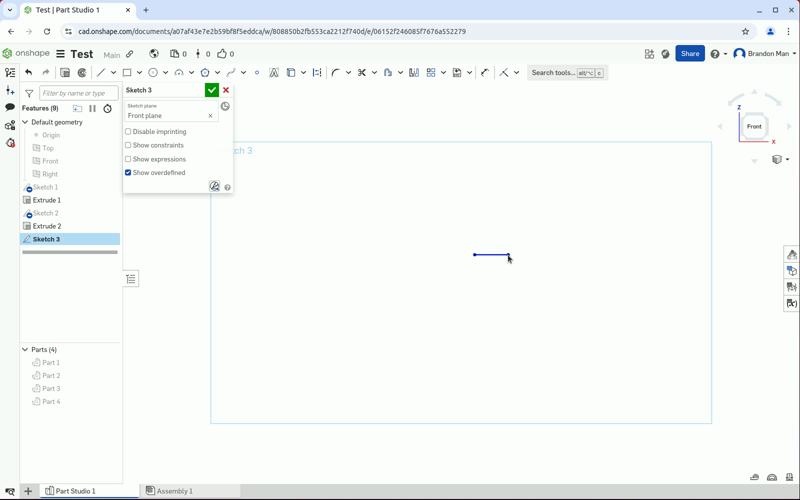
key(a)
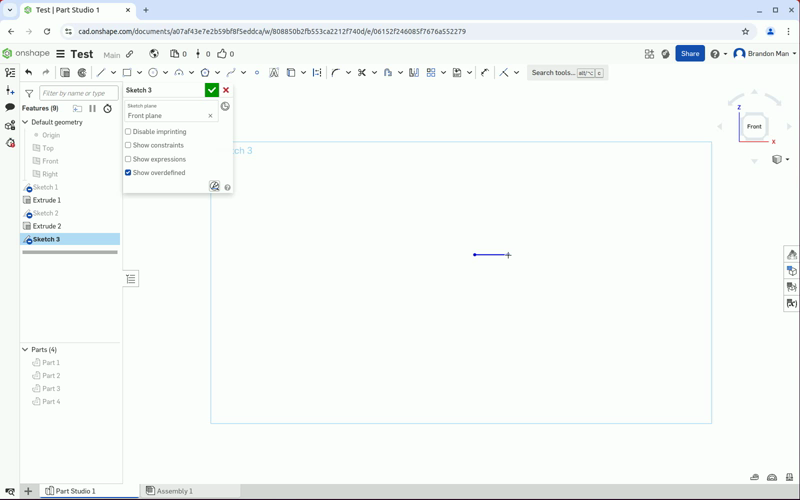
mouse_move(508, 254)
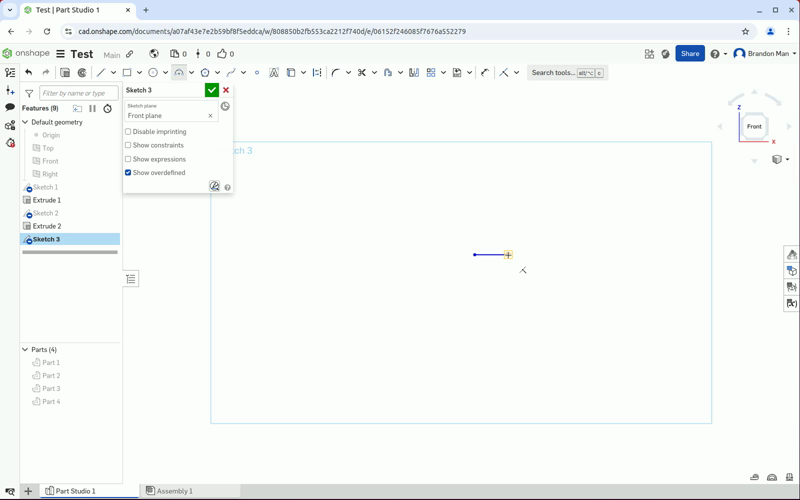
click(508, 254)
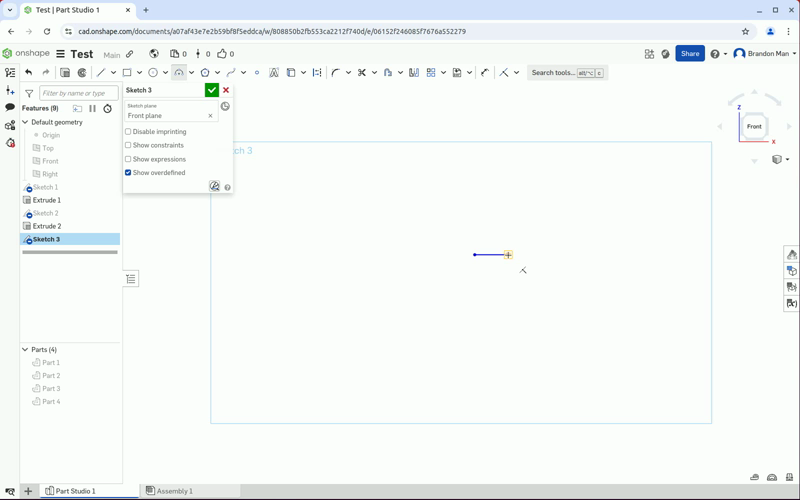
key_down(shift)
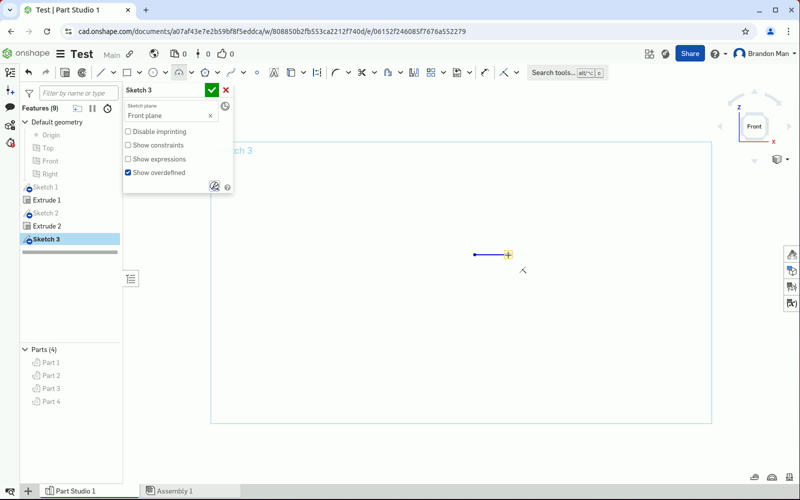
mouse_move(508, 235)
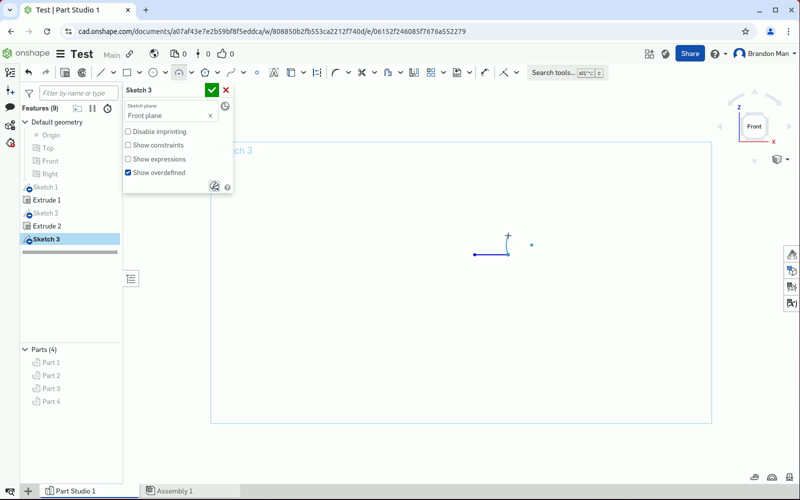
click(508, 235)
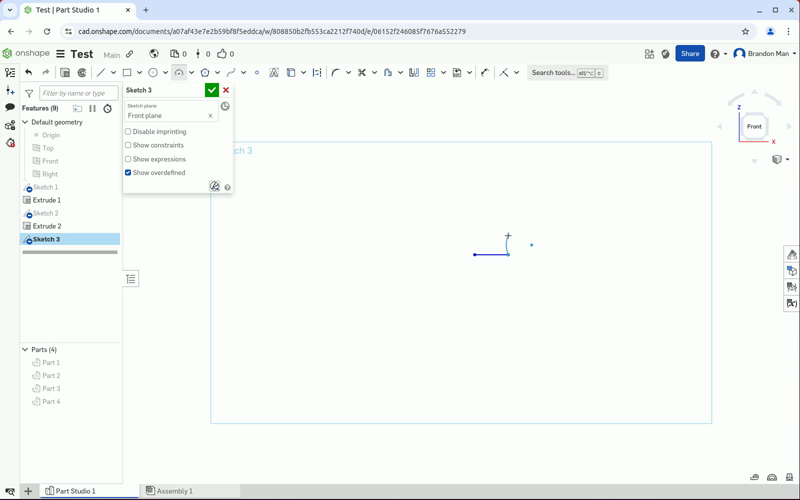
mouse_move(518, 245)
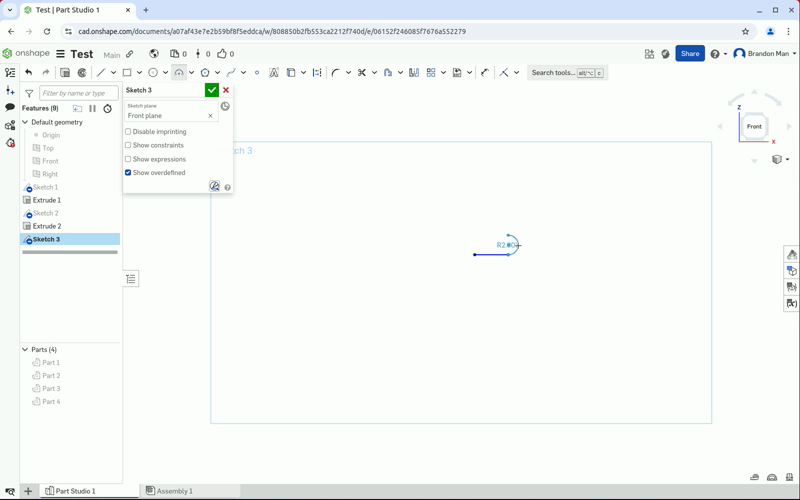
click(518, 245)
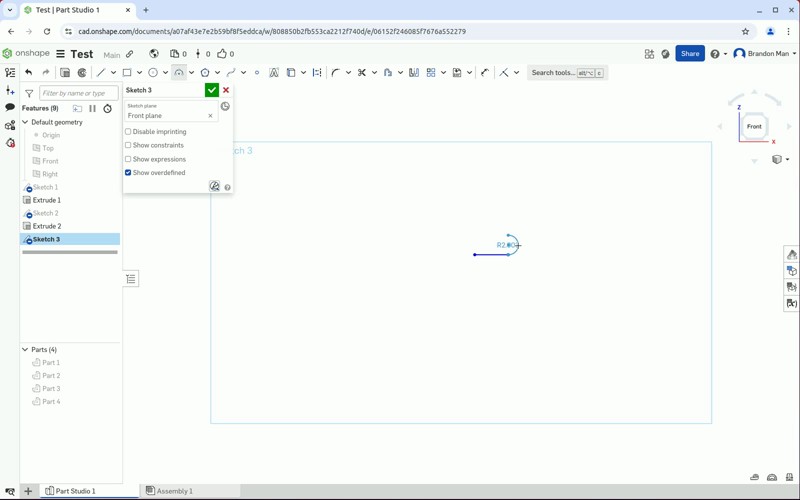
key_up(shift)
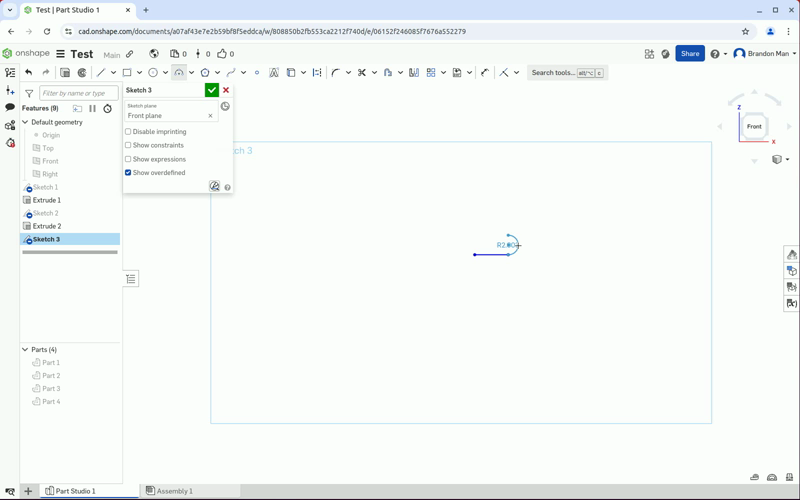
key(esc)
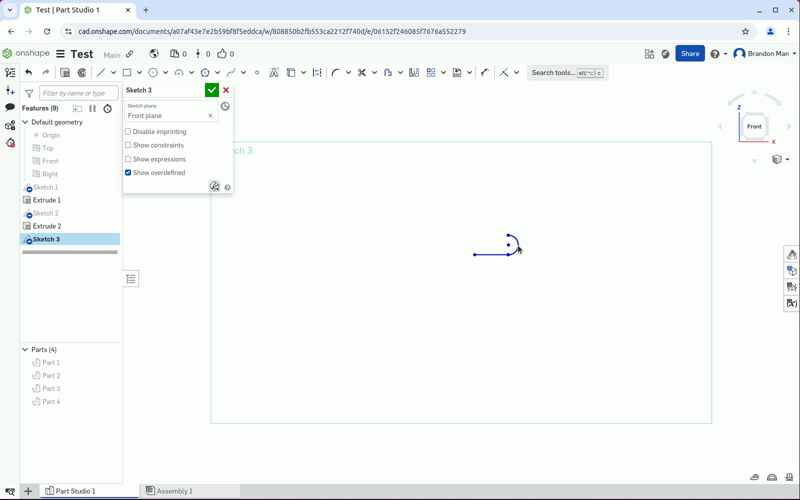
key(l)
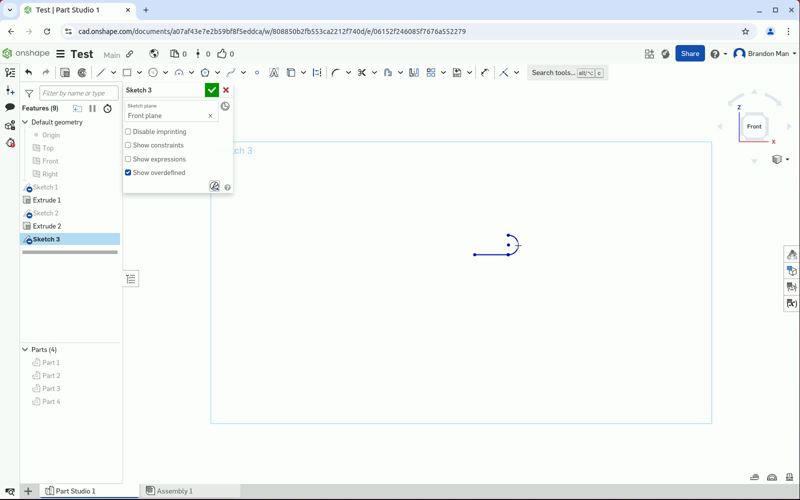
mouse_move(508, 235)
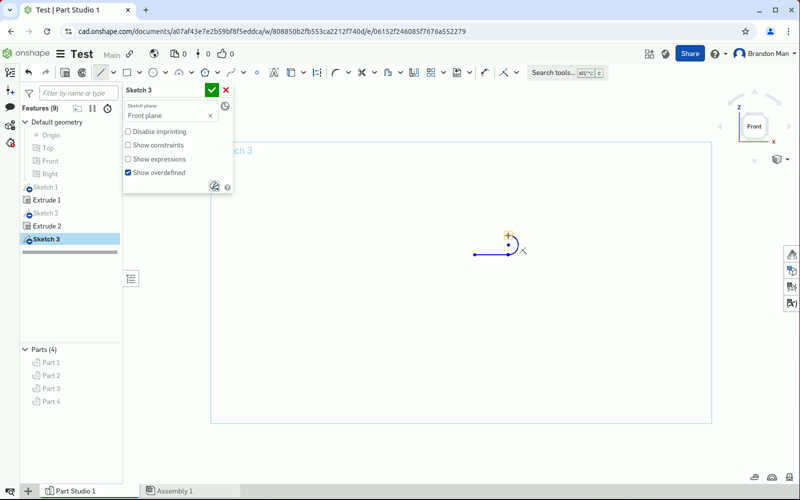
click(508, 235)
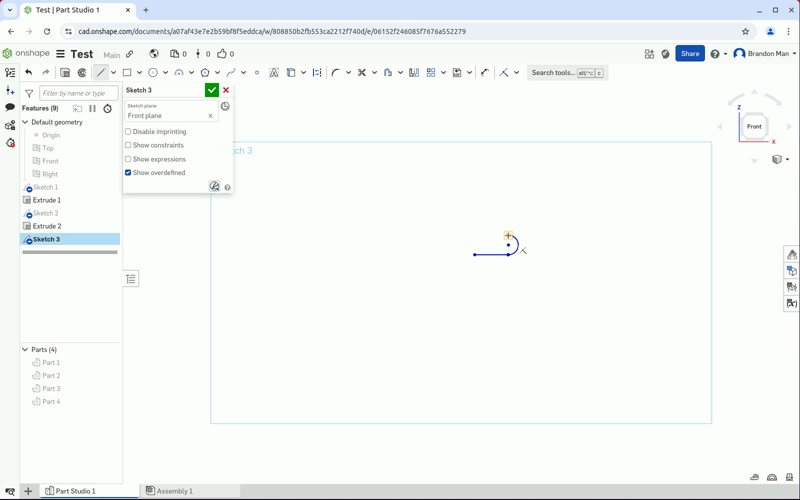
key_down(shift)
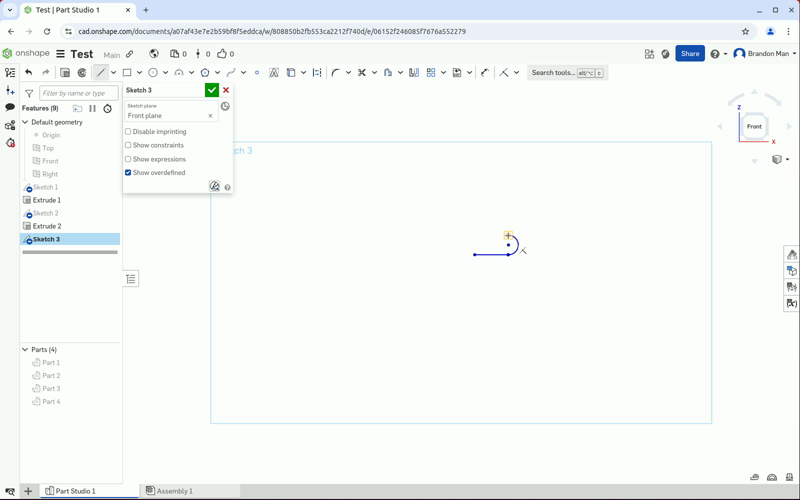
mouse_move(538, 235)
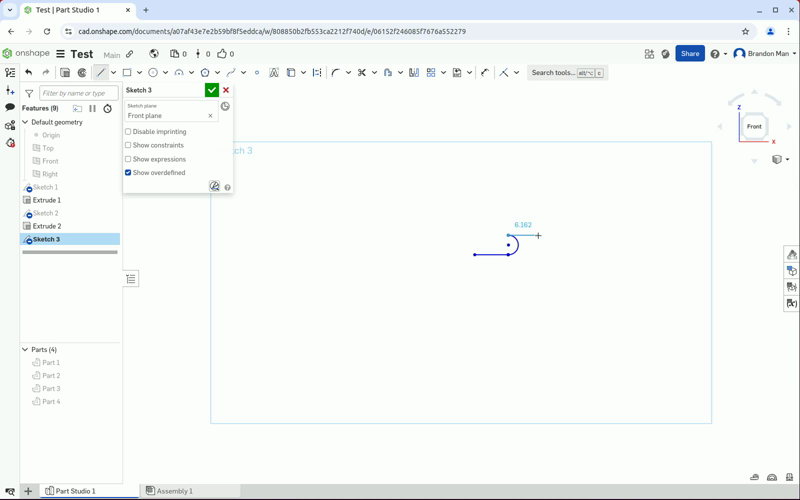
mouse_move(474, 235)
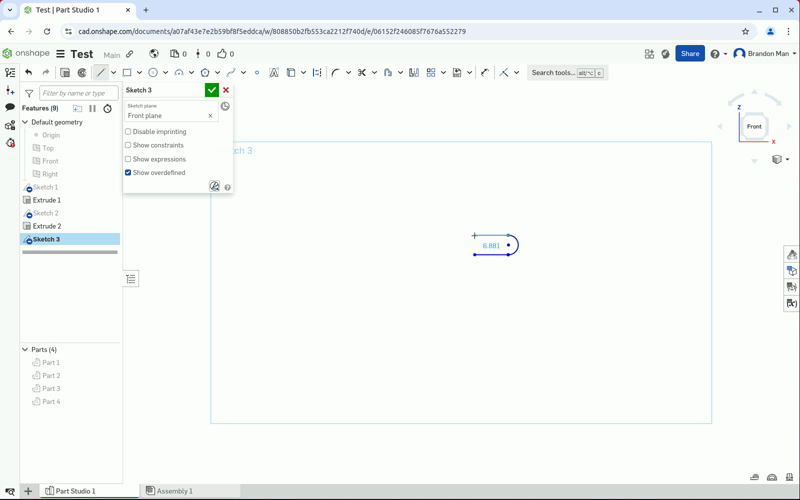
click(474, 235)
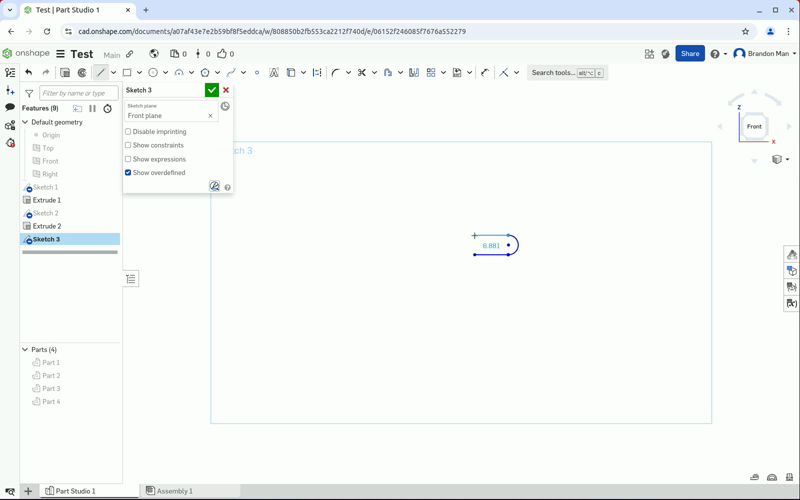
key_up(shift)
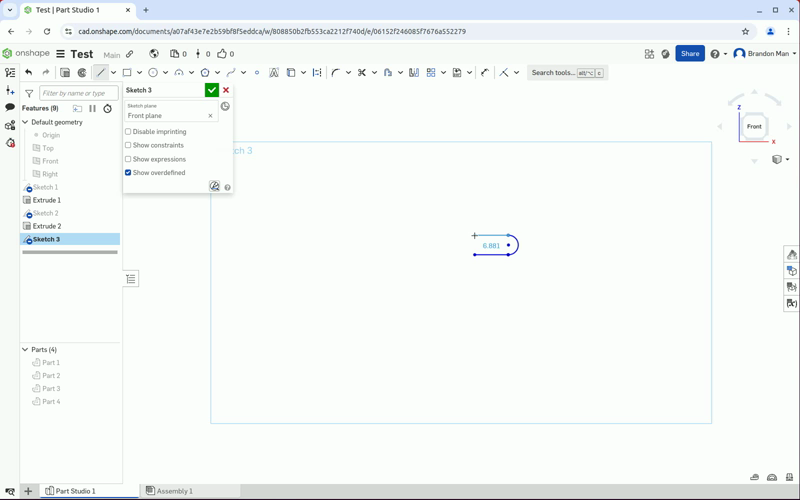
key(esc)
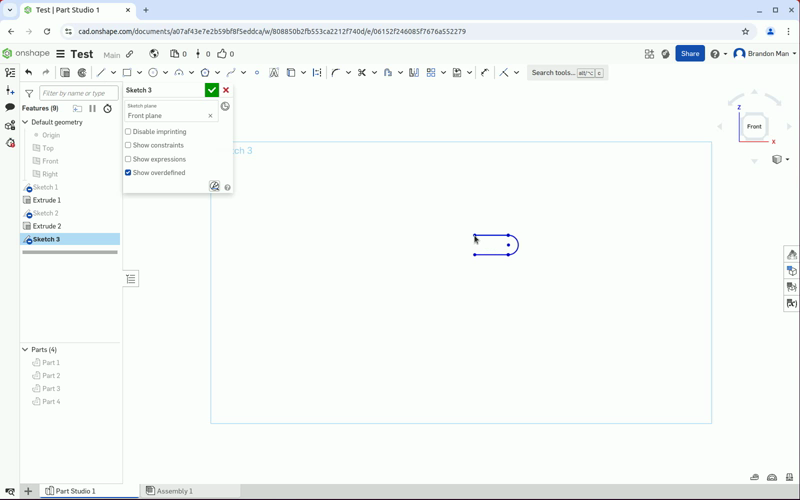
key(a)
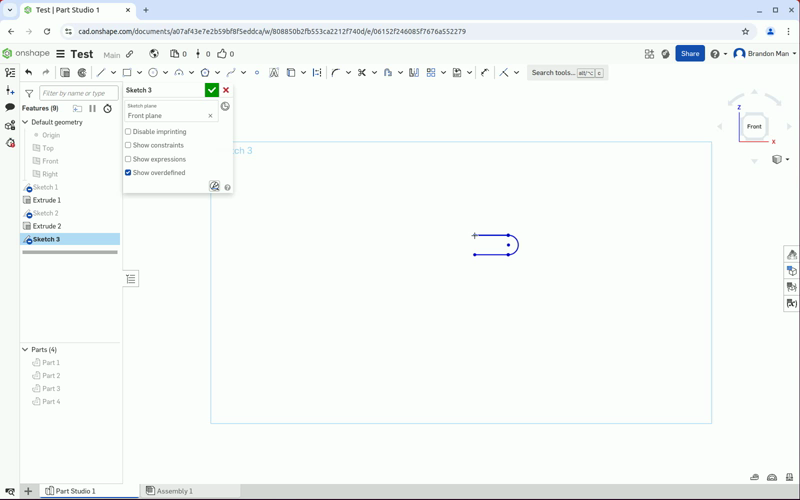
mouse_move(474, 235)
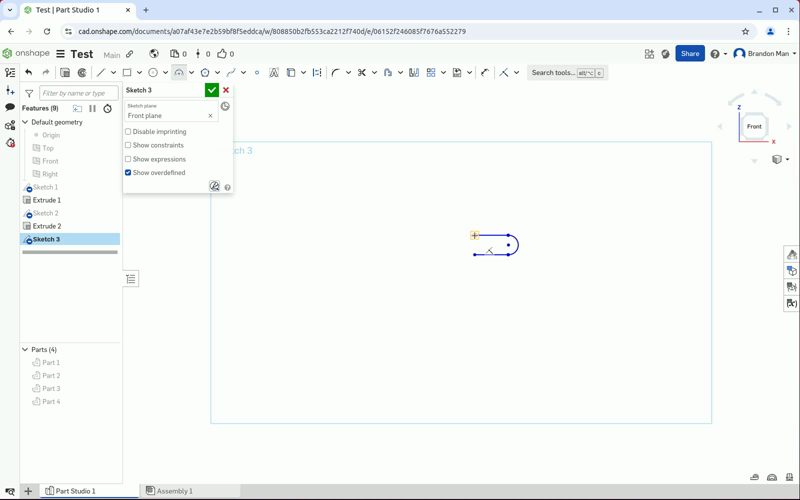
click(474, 235)
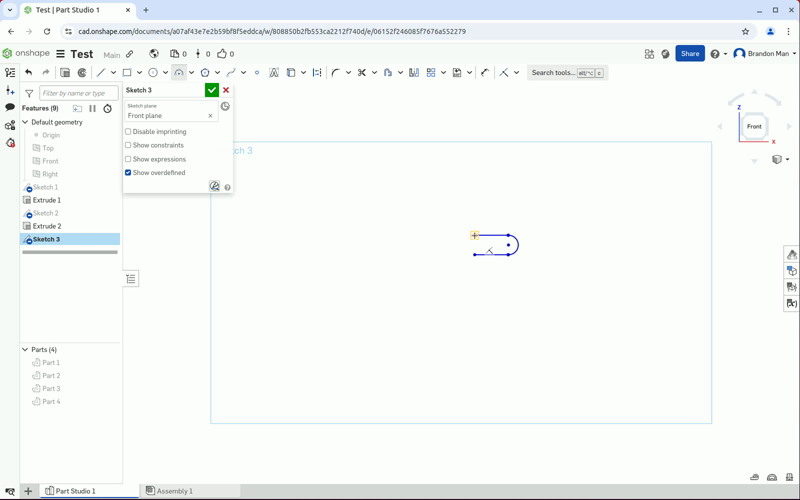
mouse_move(474, 254)
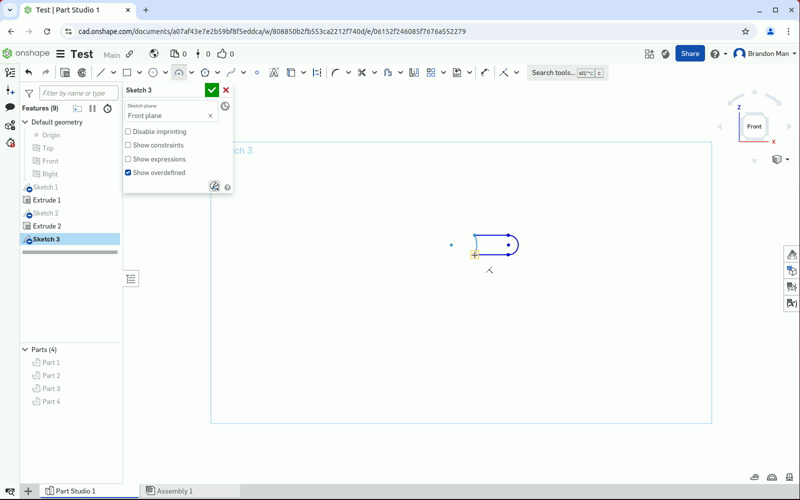
click(474, 254)
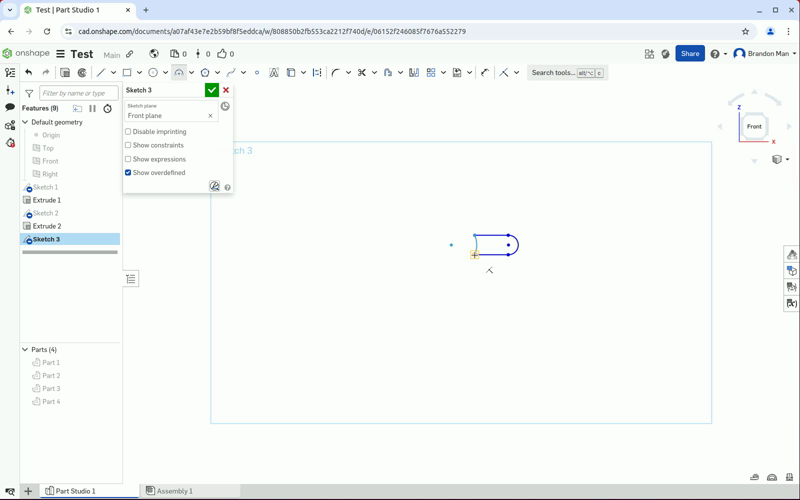
key_down(shift)
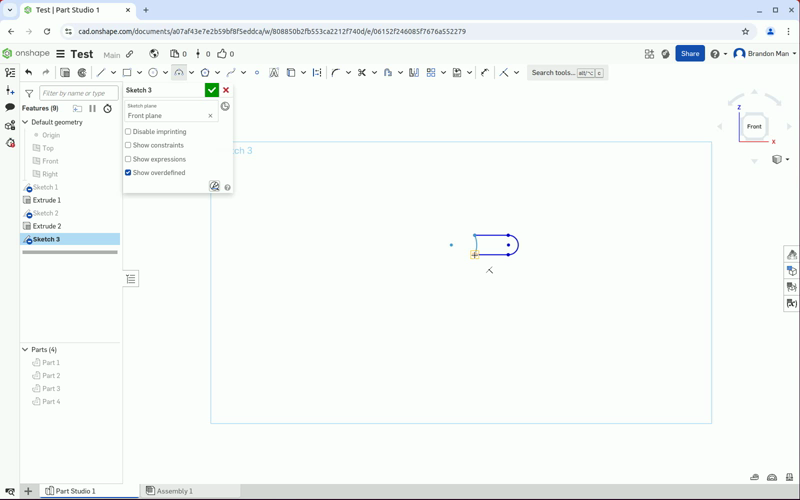
mouse_move(484, 245)
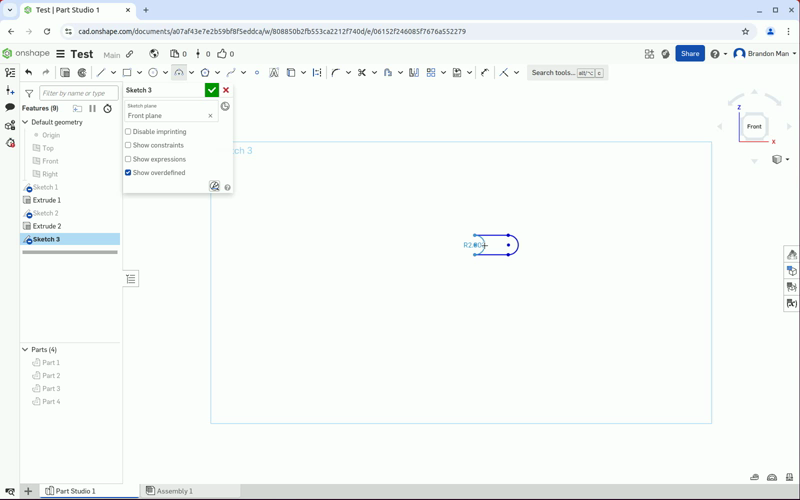
click(484, 245)
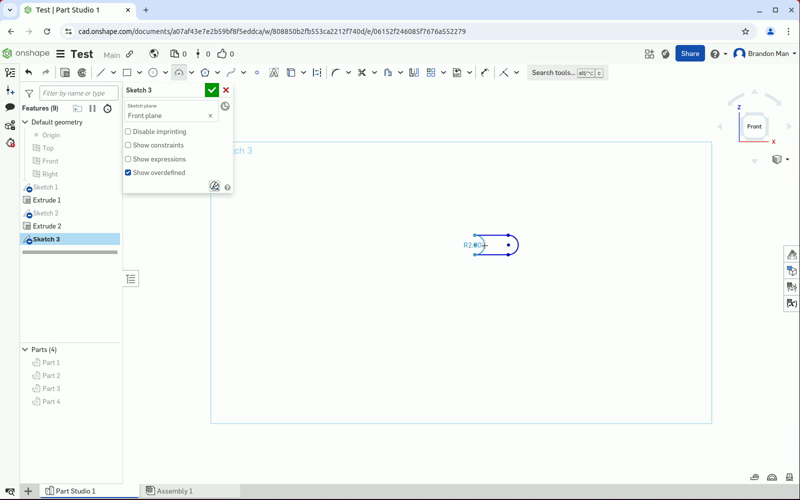
key_up(shift)
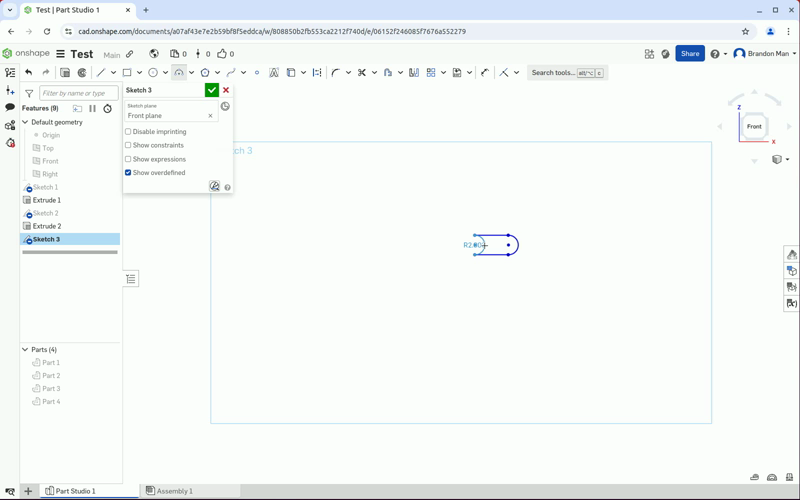
key(esc)
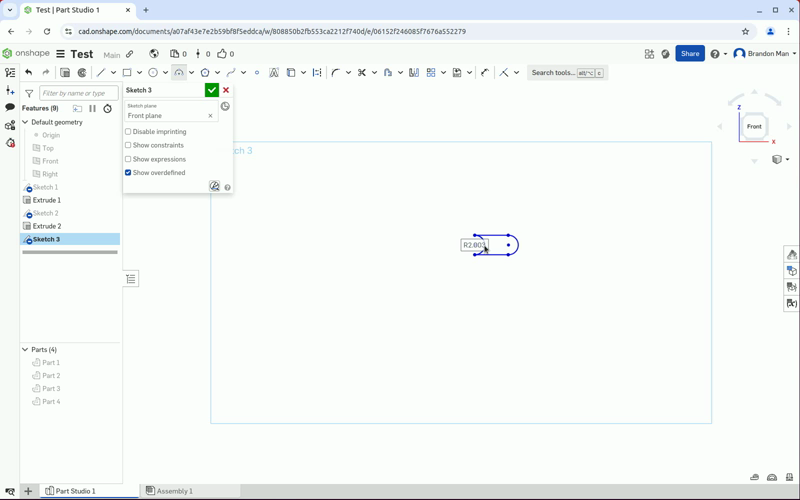
mouse_move(489, 250)
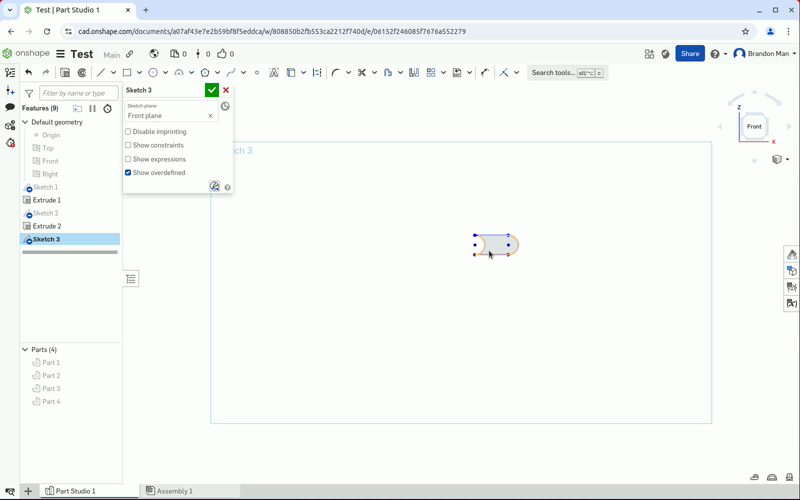
scroll(6)
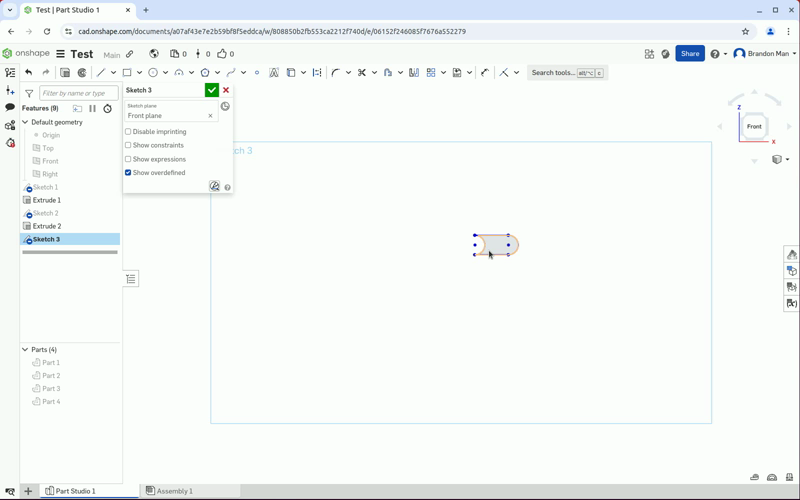
scroll(6)
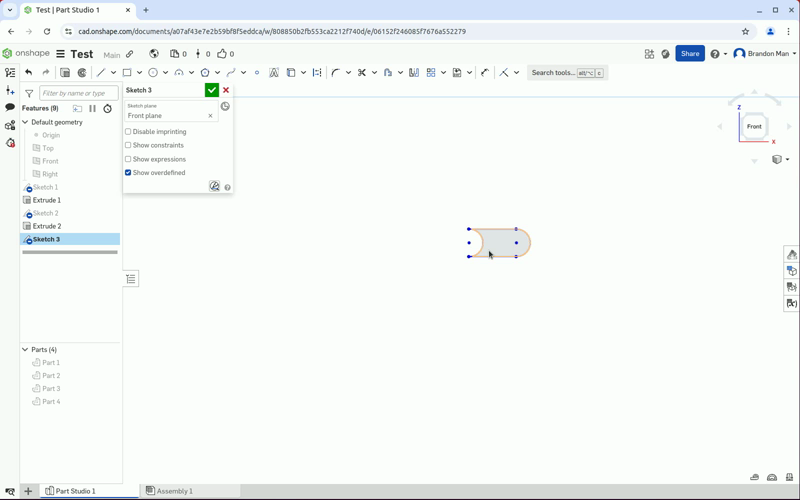
scroll(6)
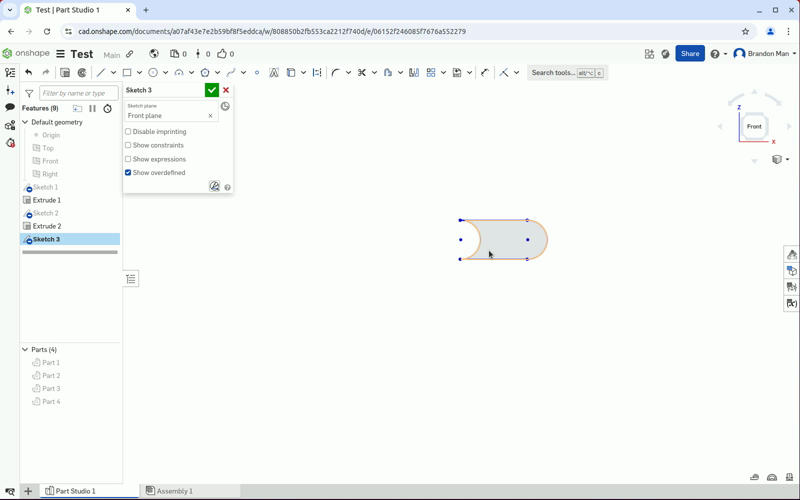
scroll(6)
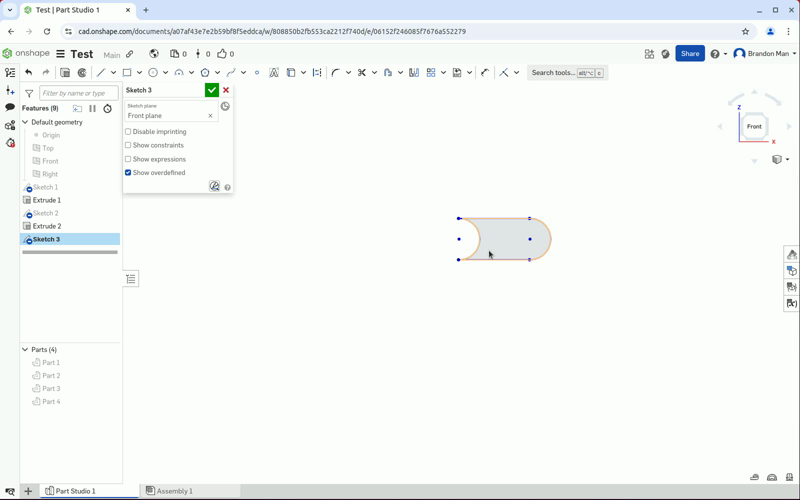
scroll(6)
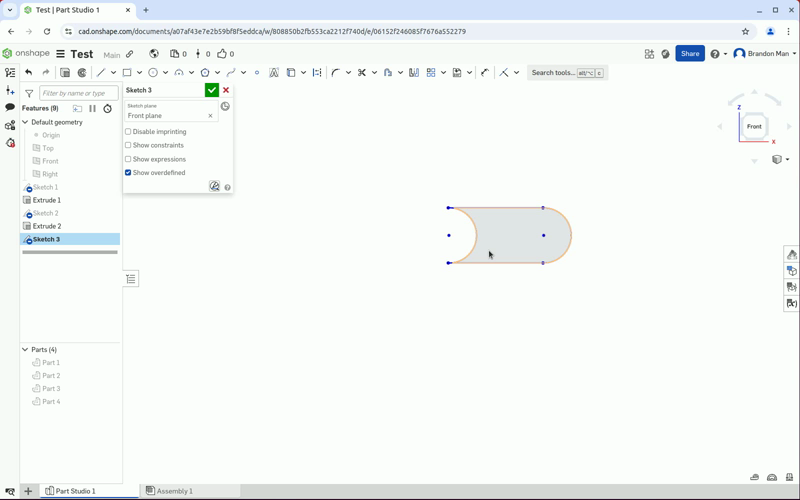
scroll(6)
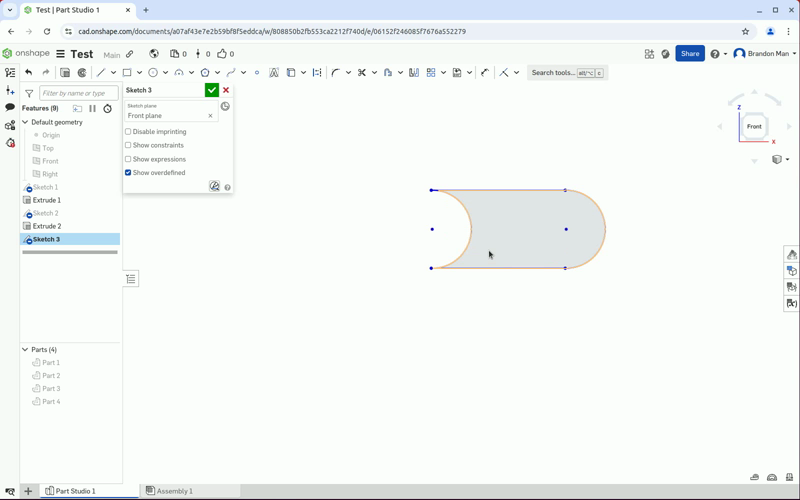
scroll(6)
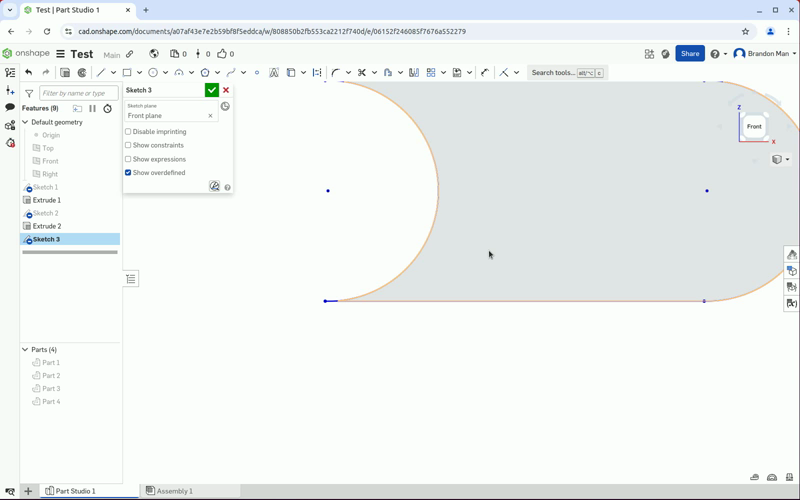
click(489, 250)
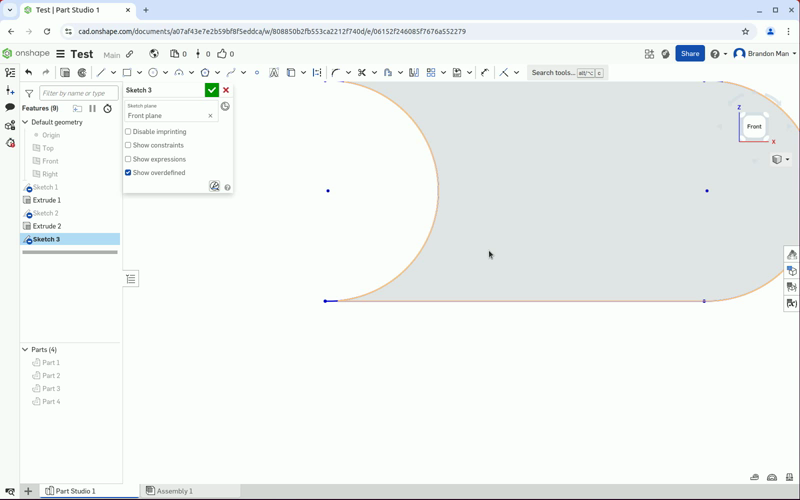
scroll(-6)
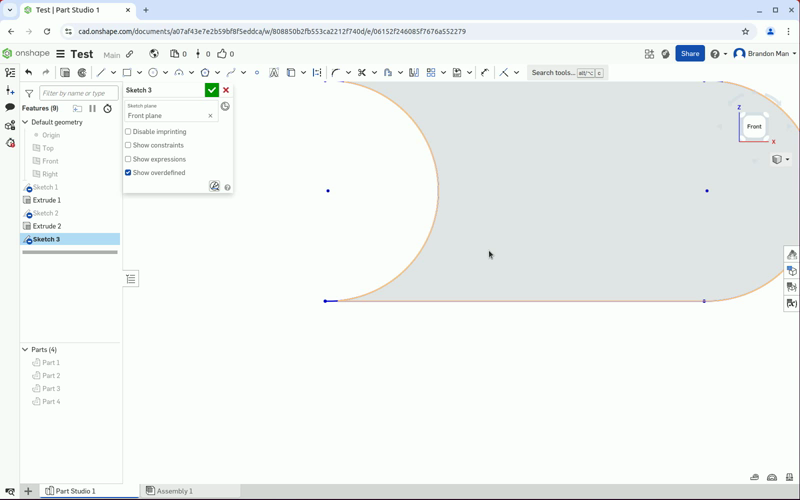
scroll(-6)
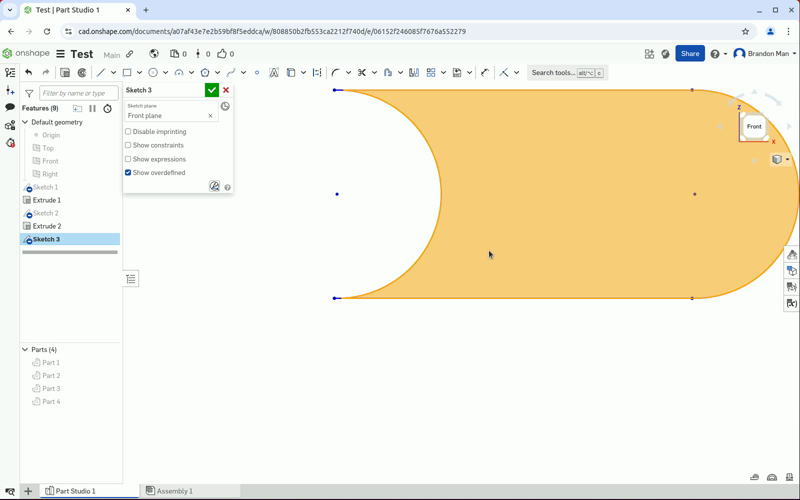
scroll(-6)
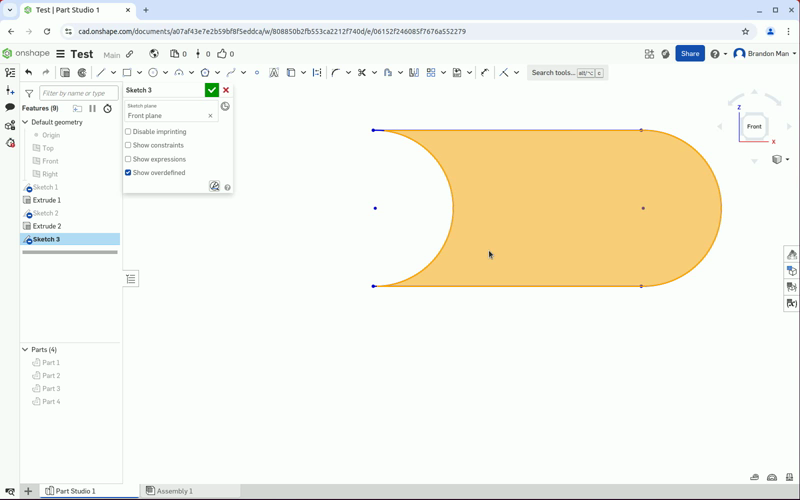
scroll(-6)
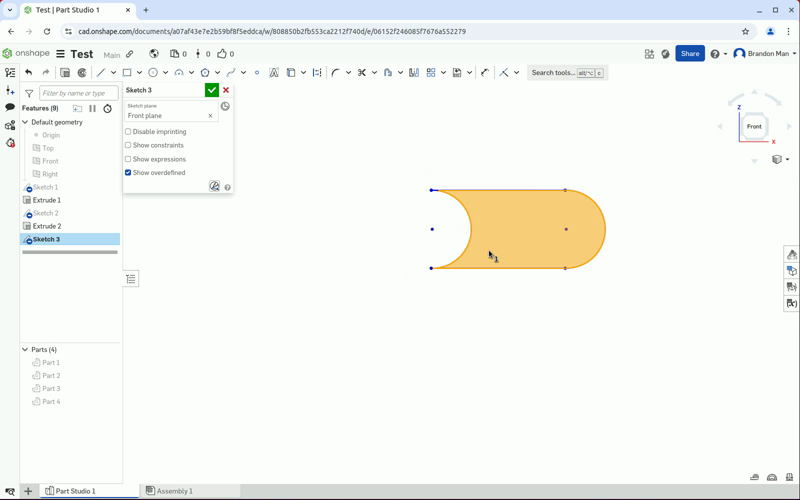
scroll(-6)
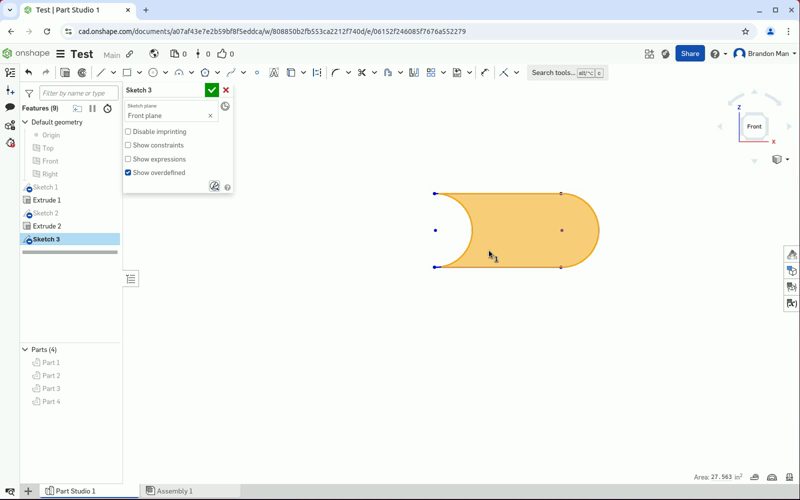
scroll(-6)
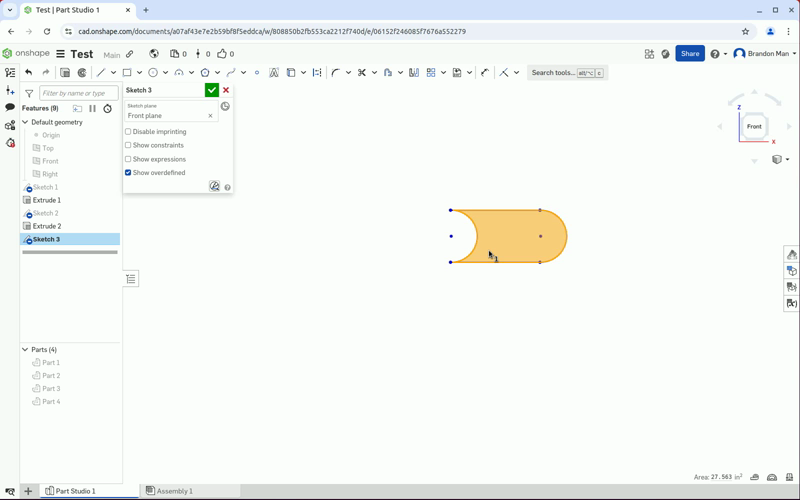
scroll(-6)
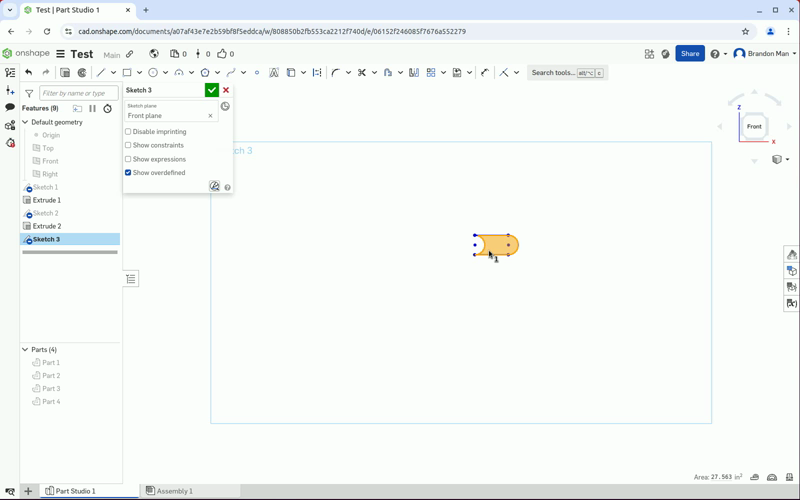
mouse_move(73, 352)
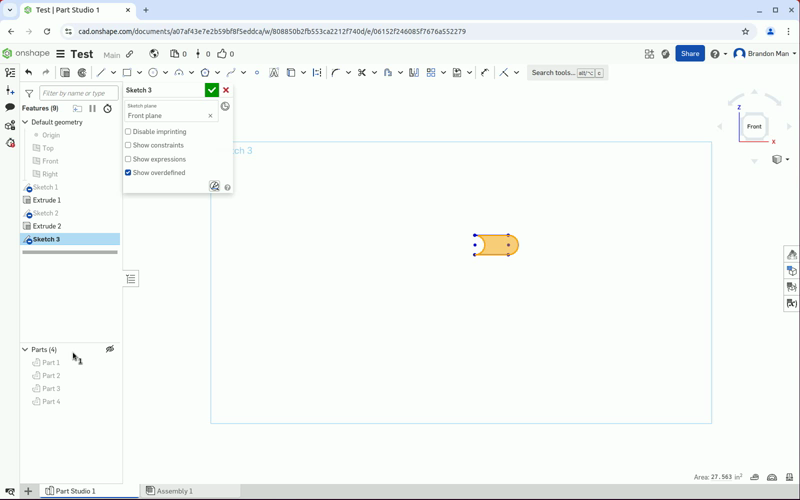
key(shift+y)
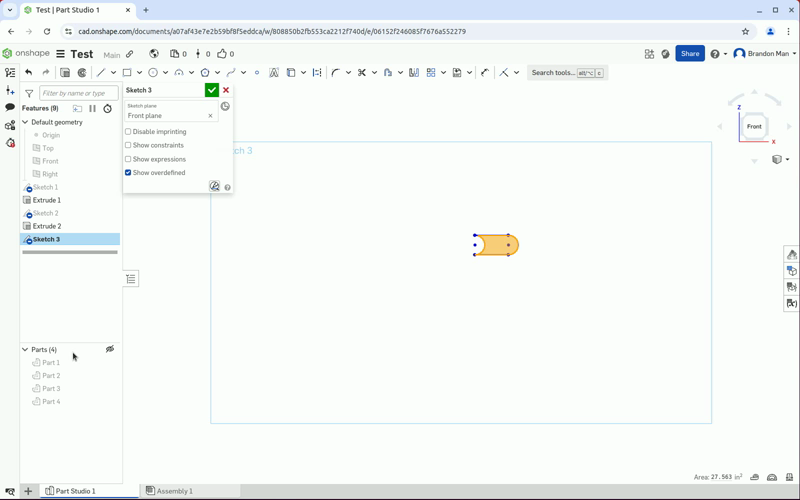
key(shift+e)
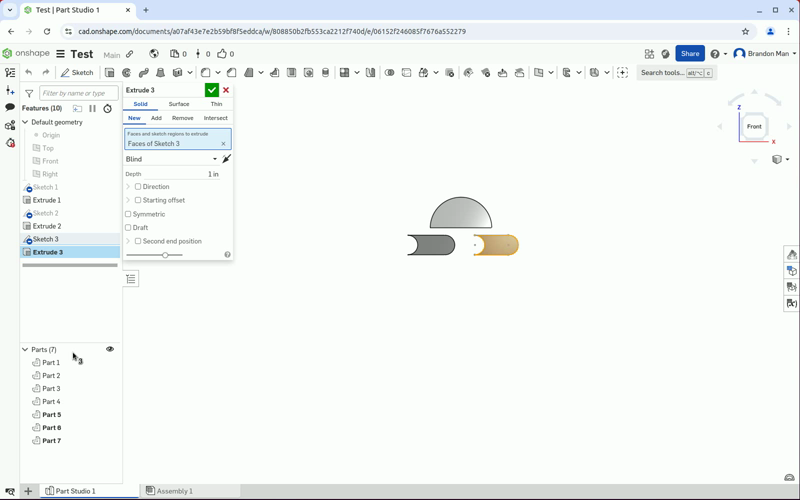
mouse_move(143, 106)
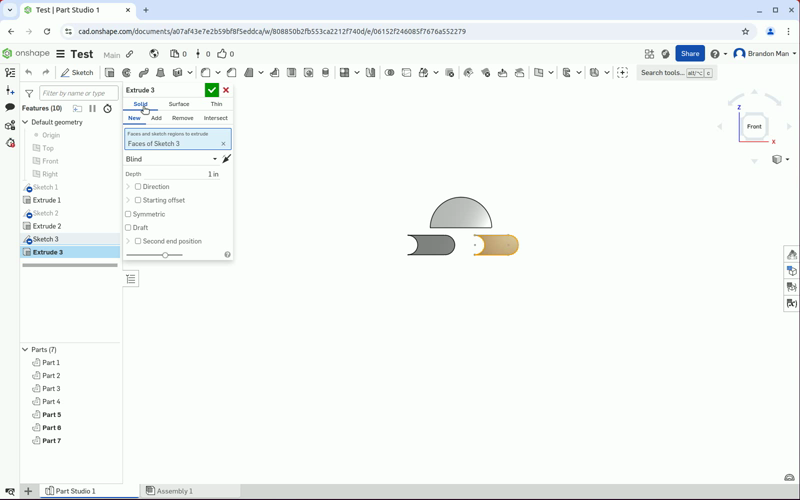
click(143, 106)
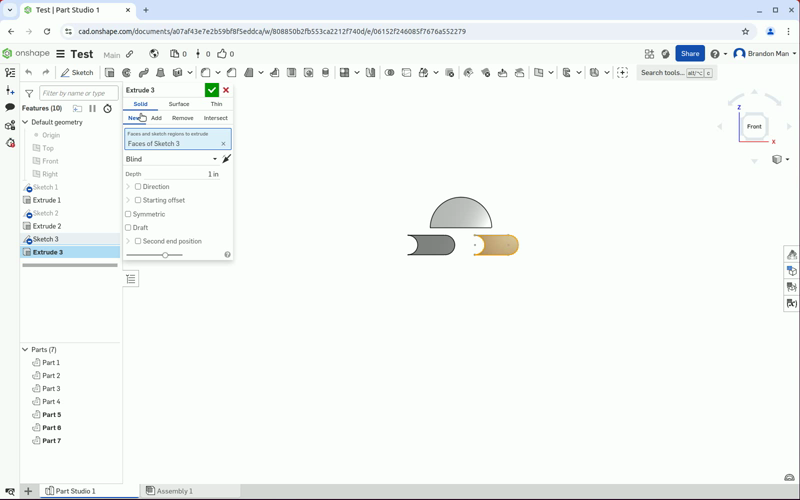
mouse_move(137, 120)
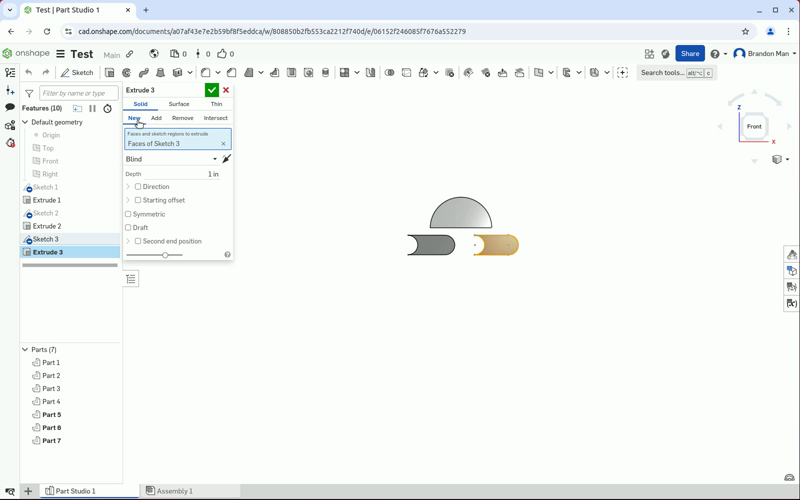
click(137, 120)
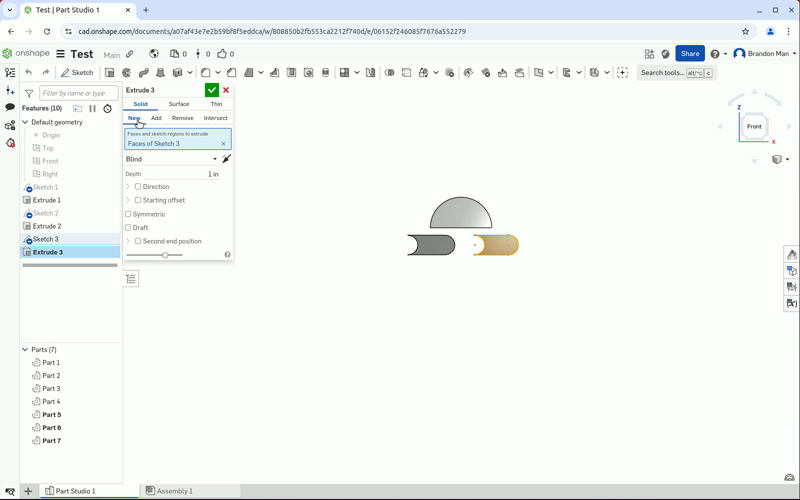
key(tab, 4)
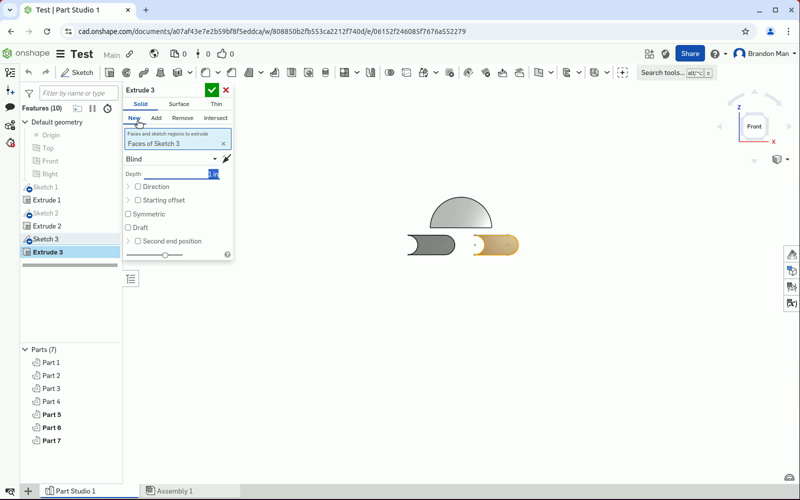
text(7.703)
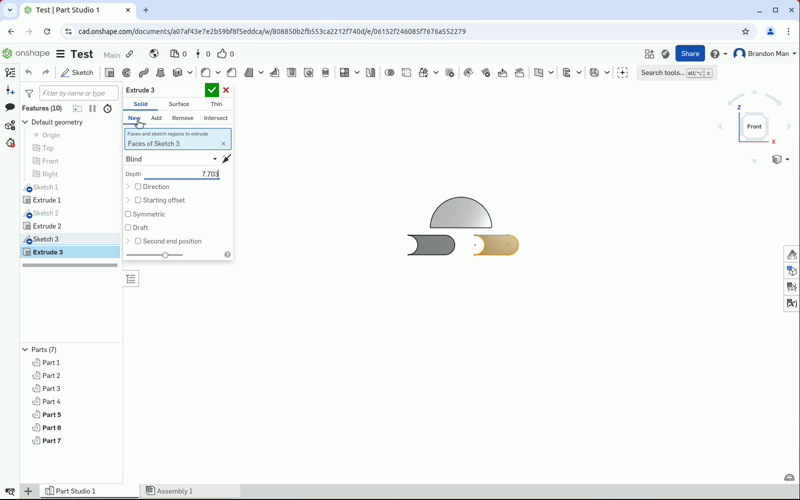
key(enter)
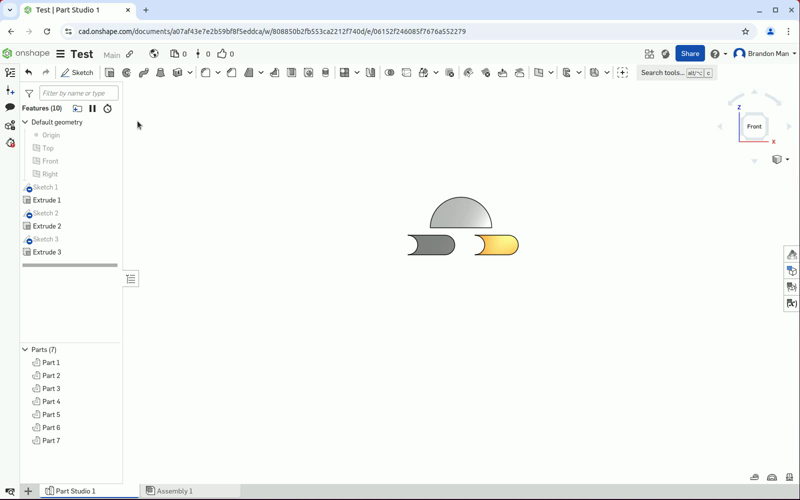
key(shift+h)
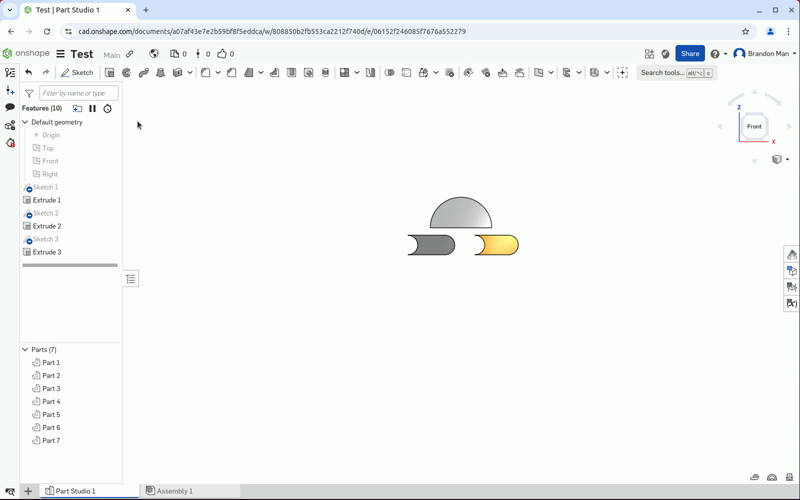
key(shift+h)
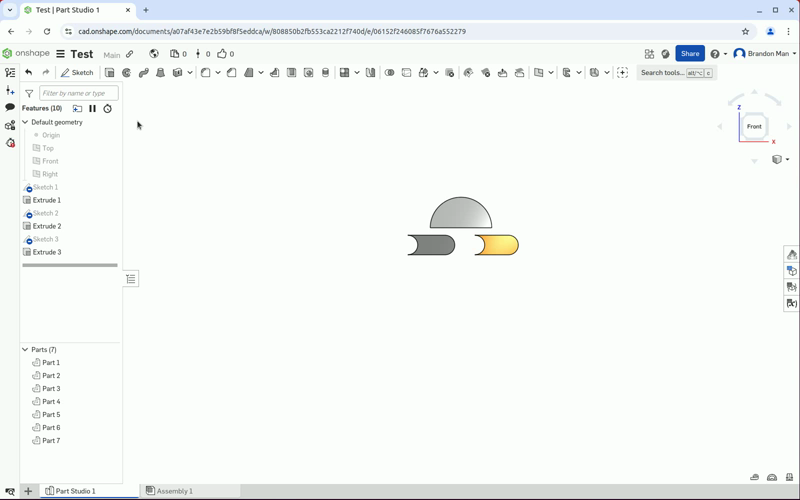
mouse_move(73, 189)
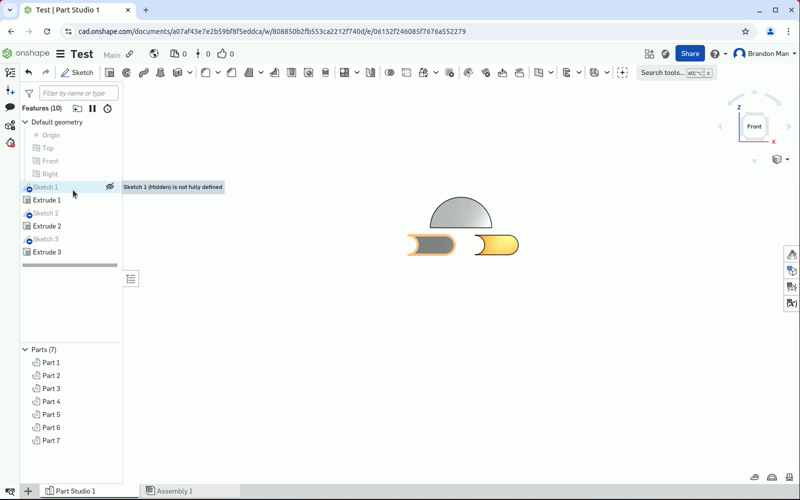
click(73, 189)
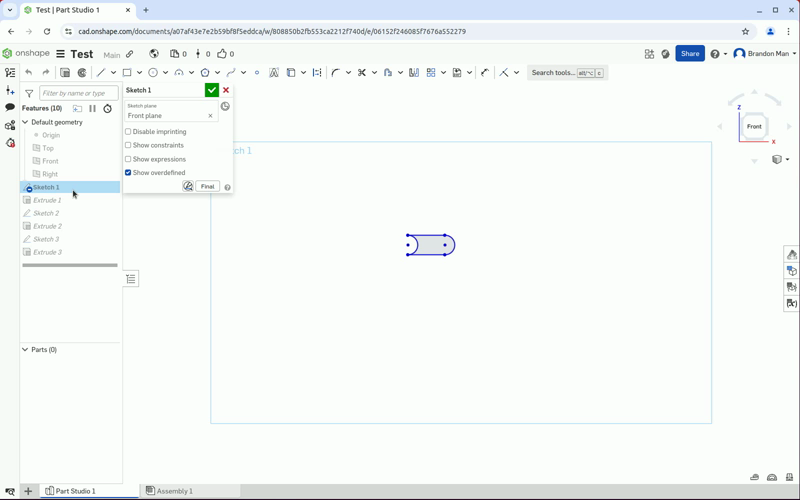
mouse_move(229, 92)
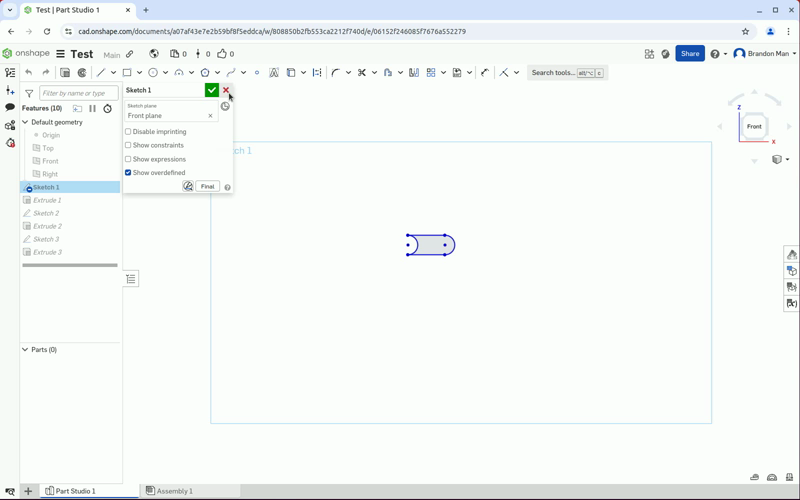
click(229, 92)
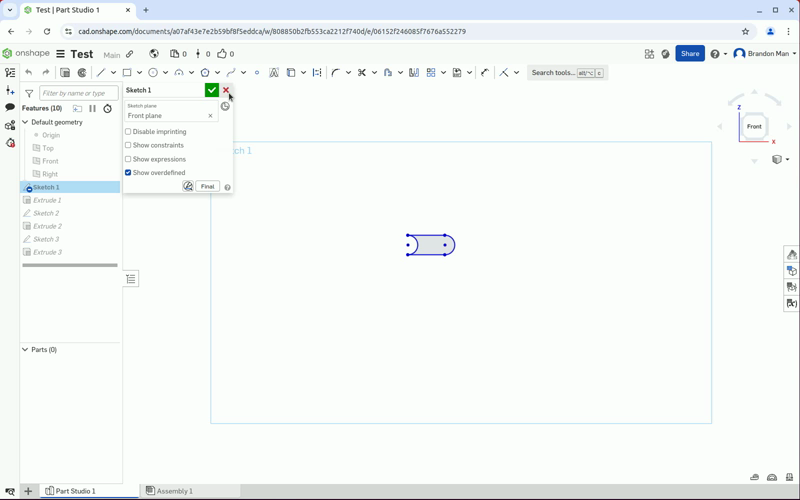
key(shift+s)
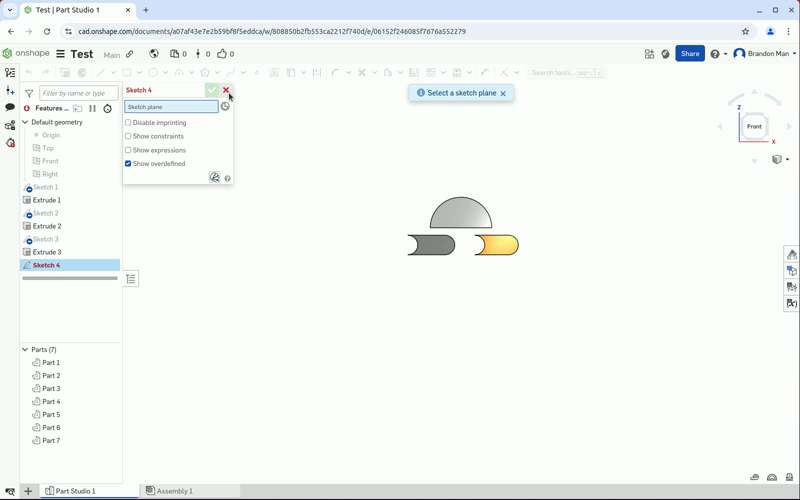
mouse_move(73, 163)
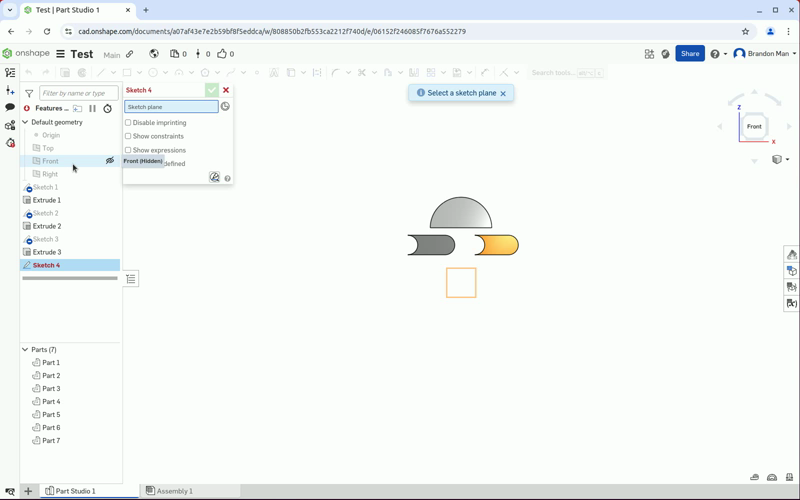
click(73, 163)
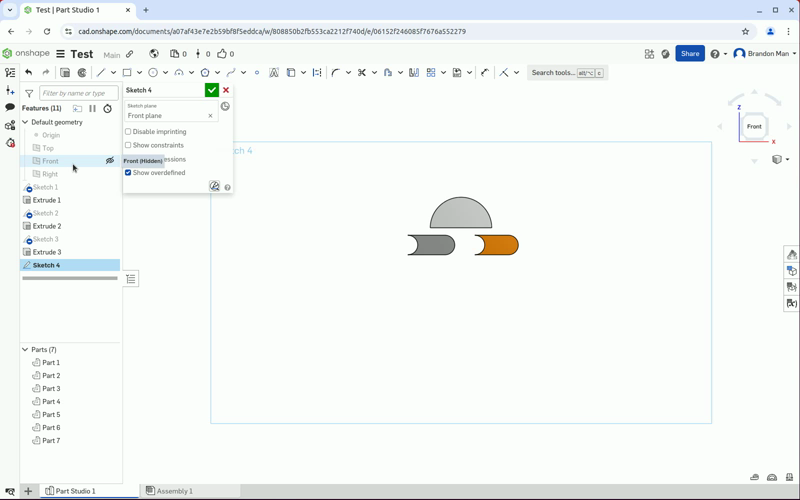
mouse_move(73, 352)
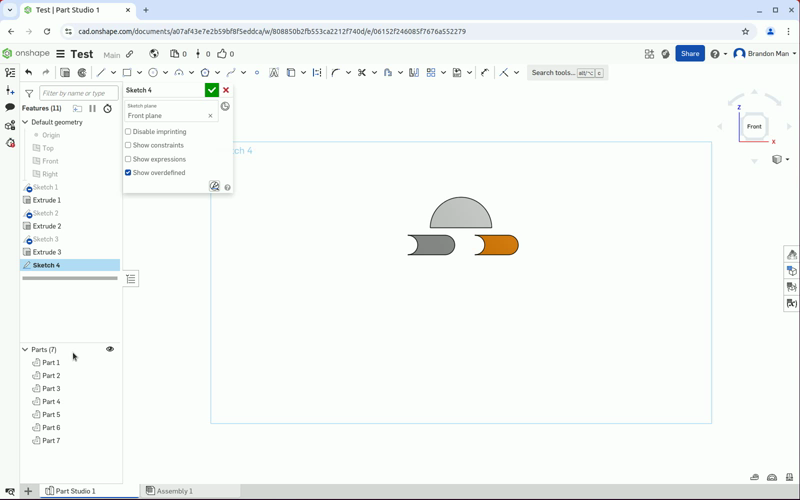
key(y)
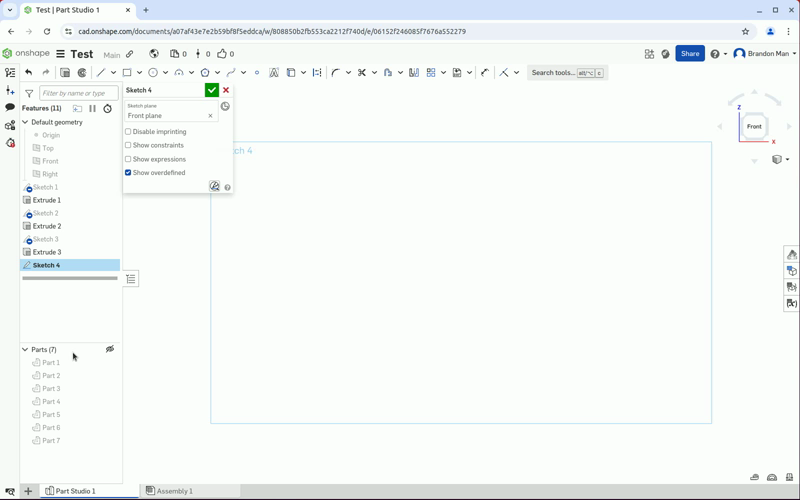
key(l)
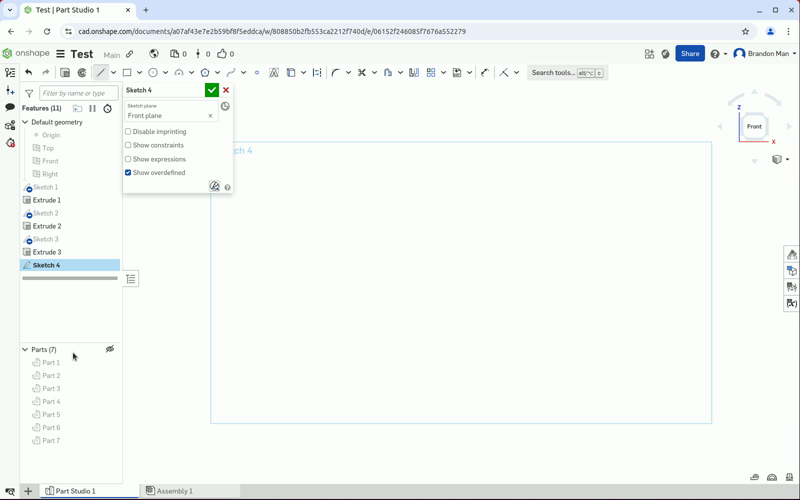
key_down(shift)
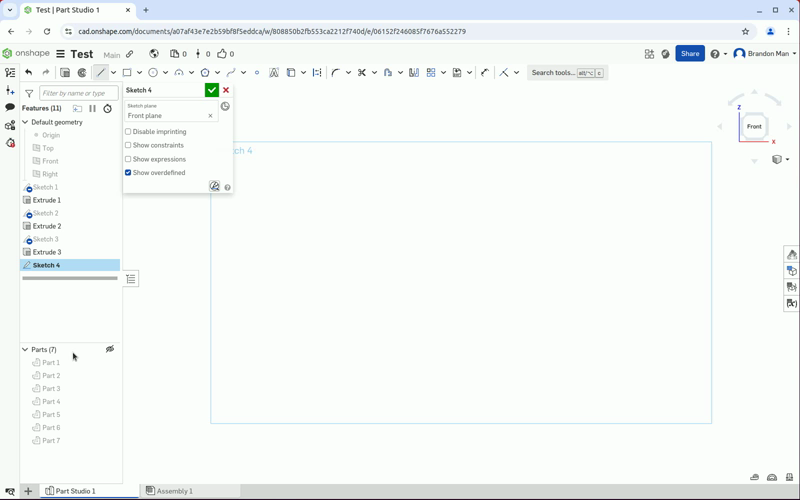
mouse_move(409, 324)
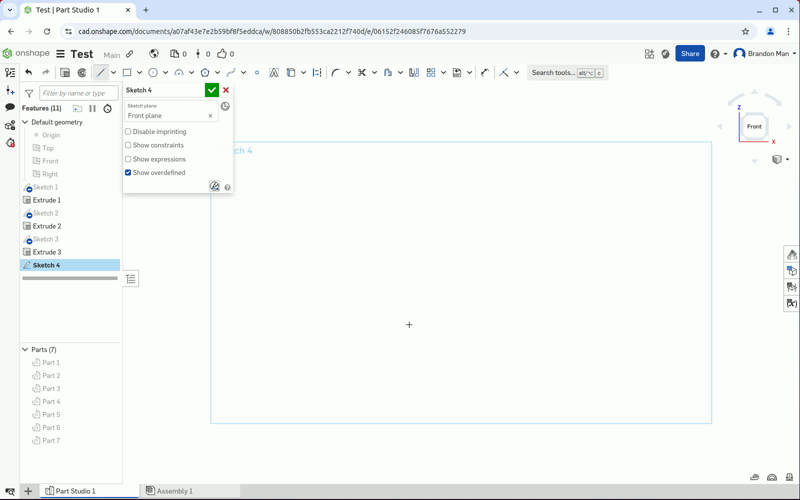
click(409, 324)
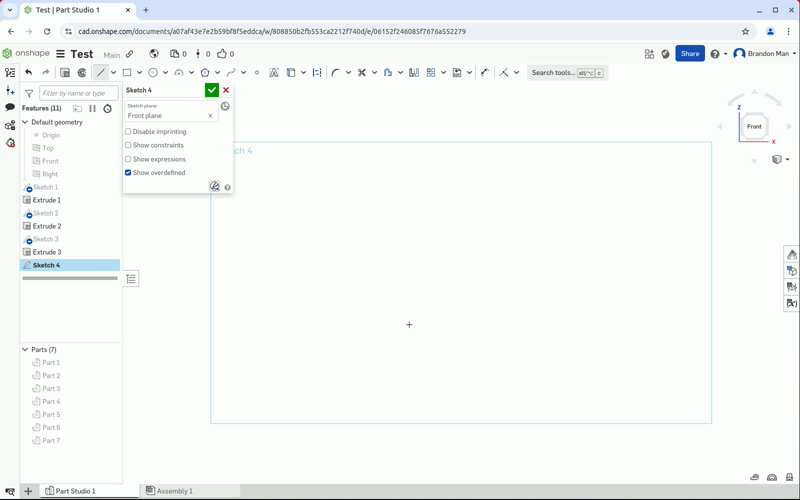
key_up(shift)
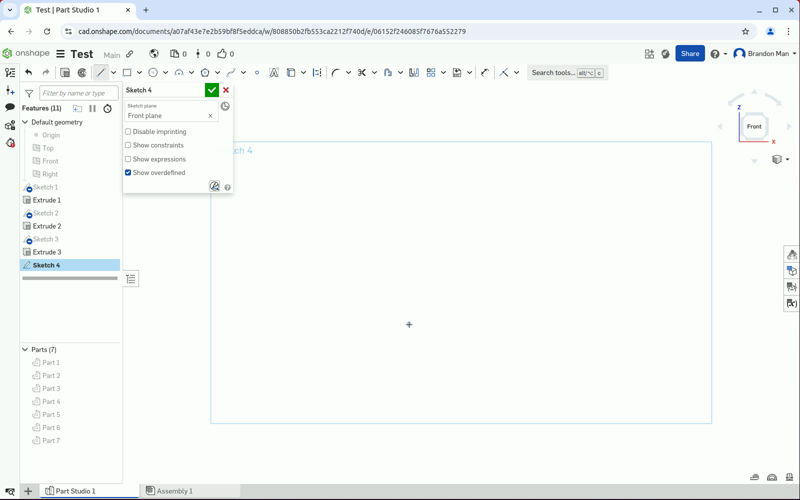
key_down(shift)
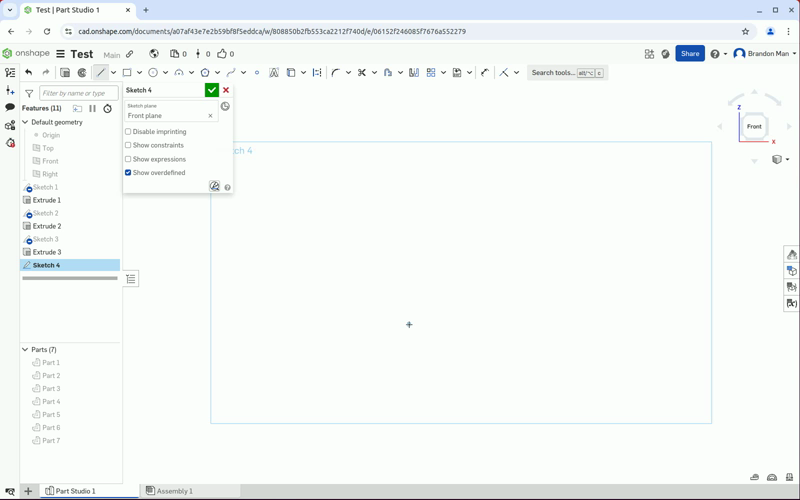
mouse_move(439, 324)
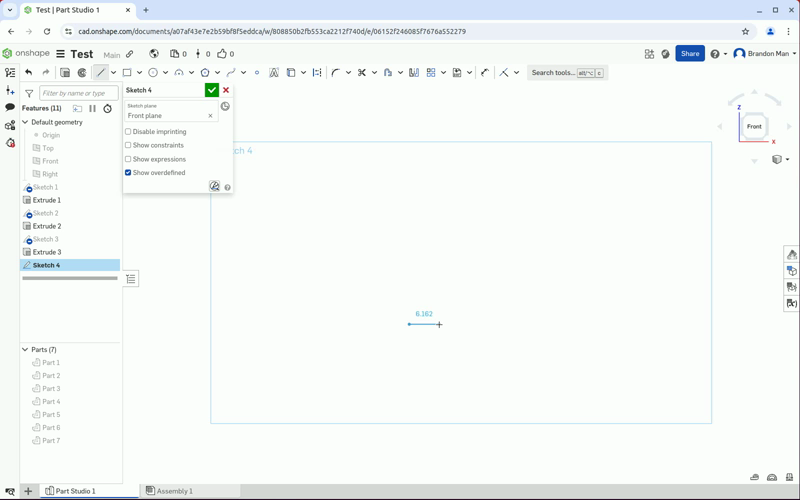
mouse_move(445, 324)
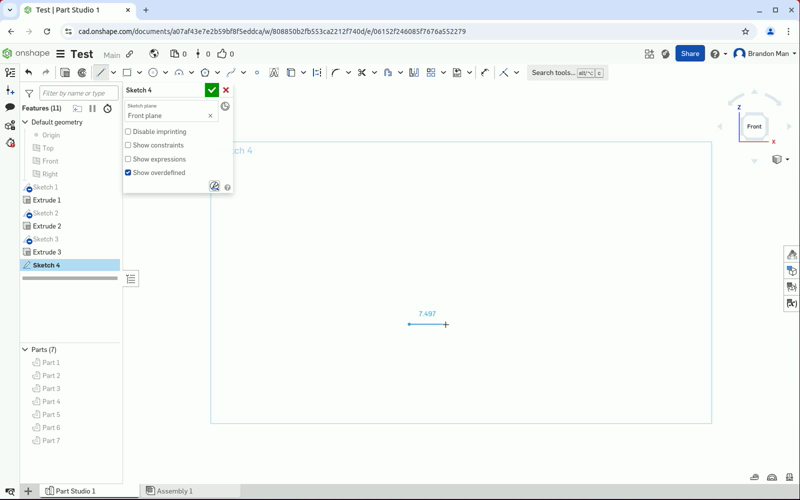
click(445, 324)
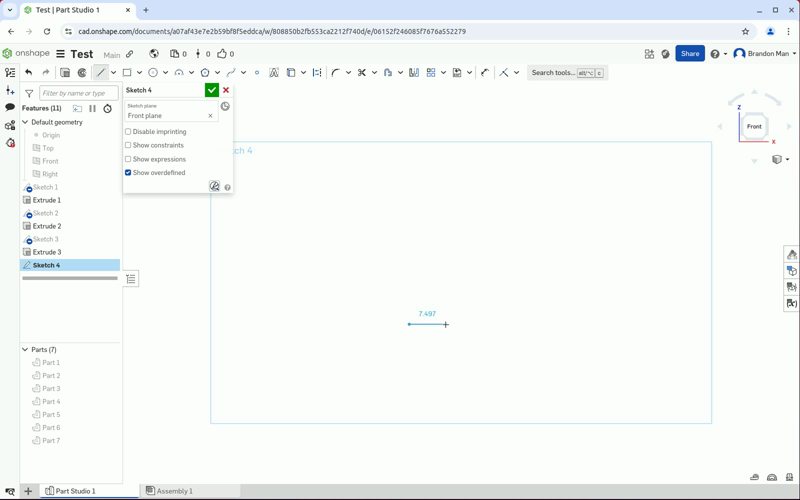
key_up(shift)
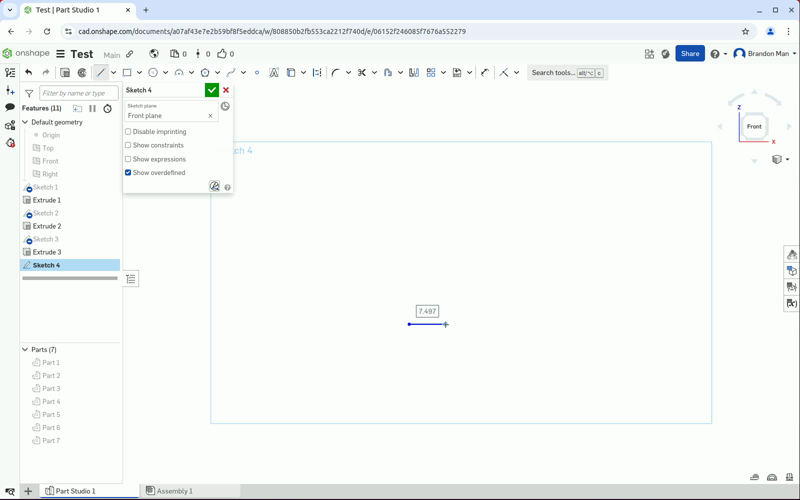
key(esc)
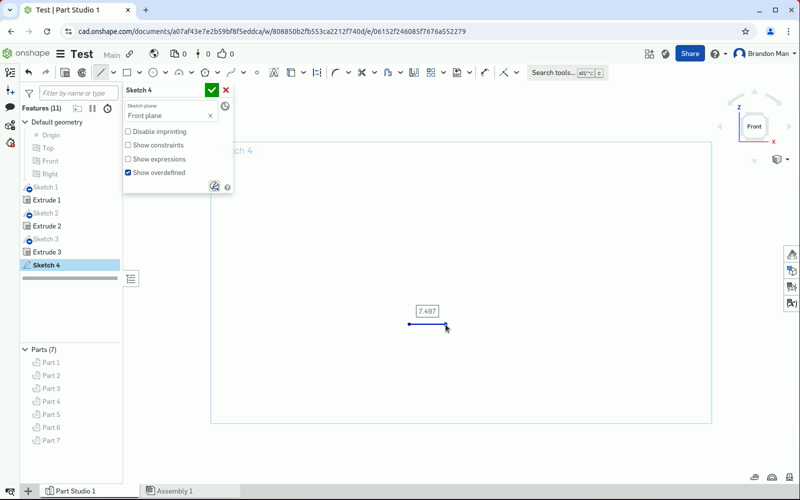
key(a)
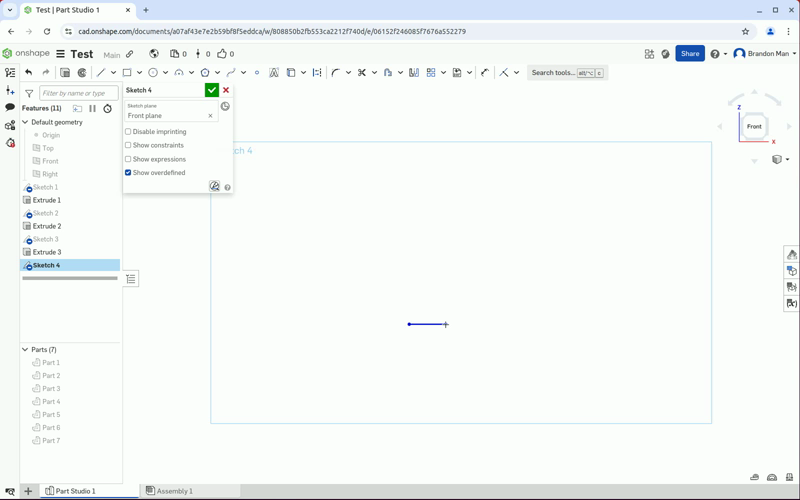
mouse_move(445, 324)
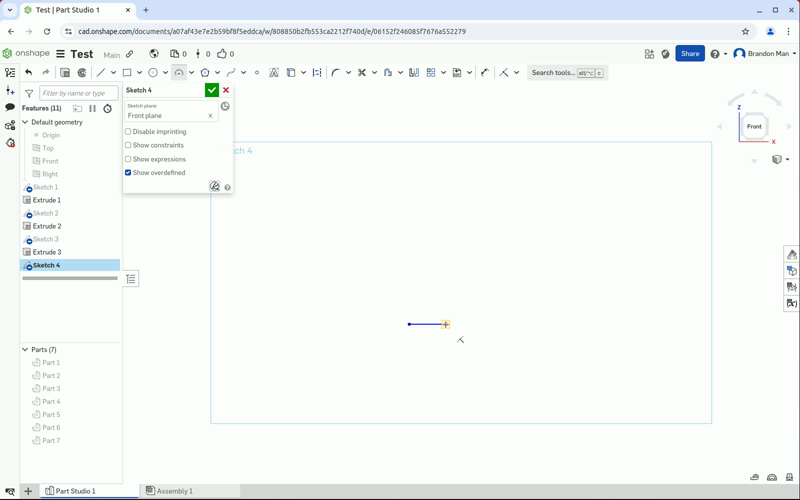
click(445, 324)
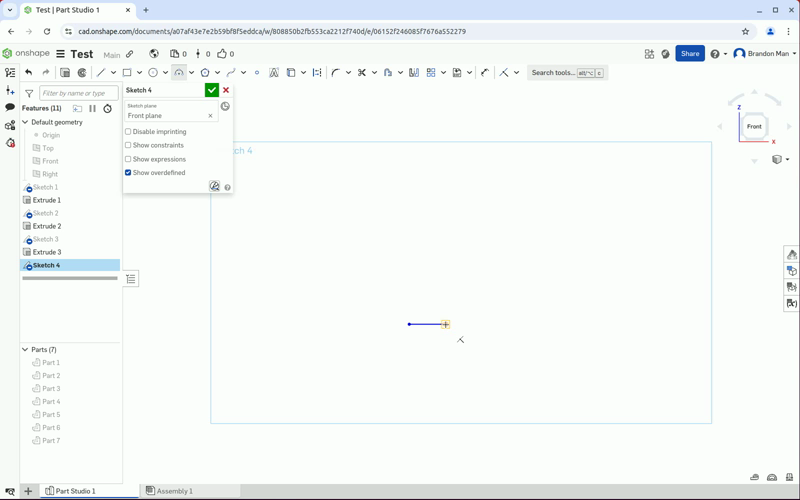
key_down(shift)
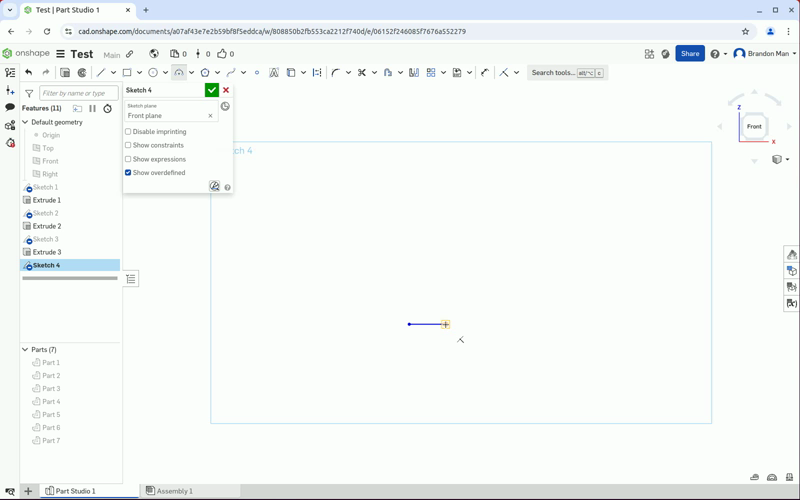
mouse_move(445, 304)
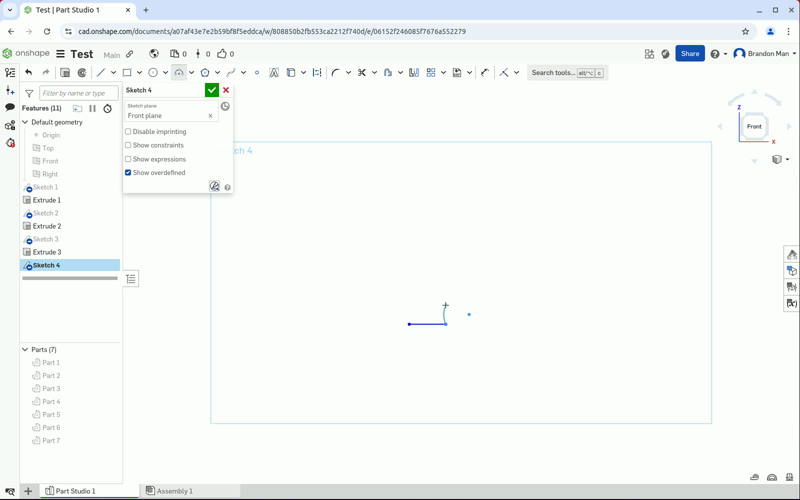
click(445, 304)
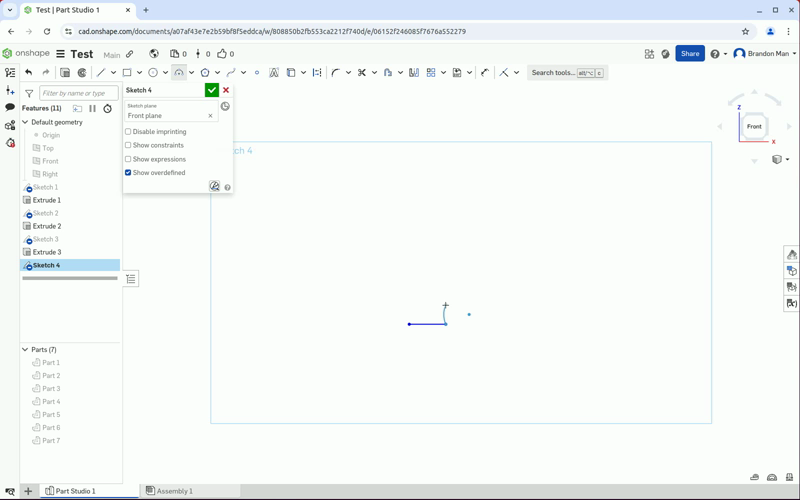
mouse_move(455, 314)
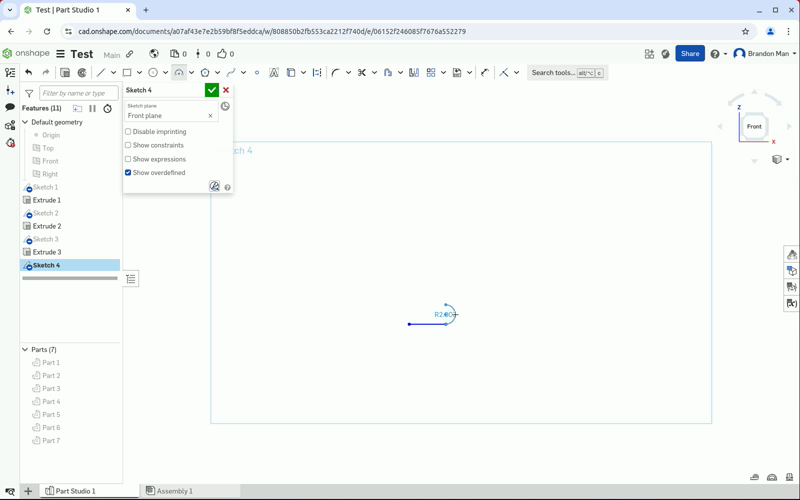
click(455, 314)
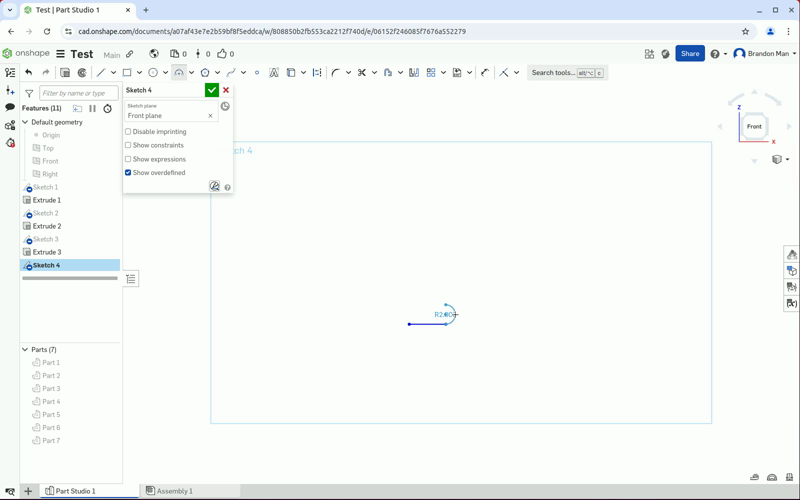
key_up(shift)
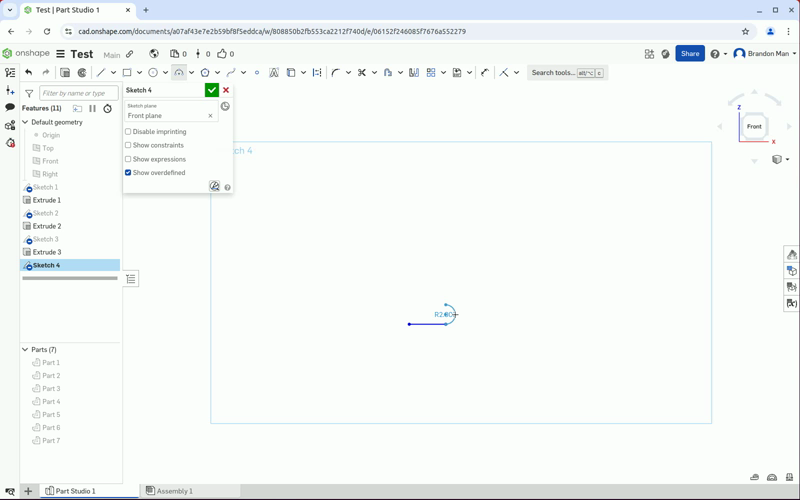
key(esc)
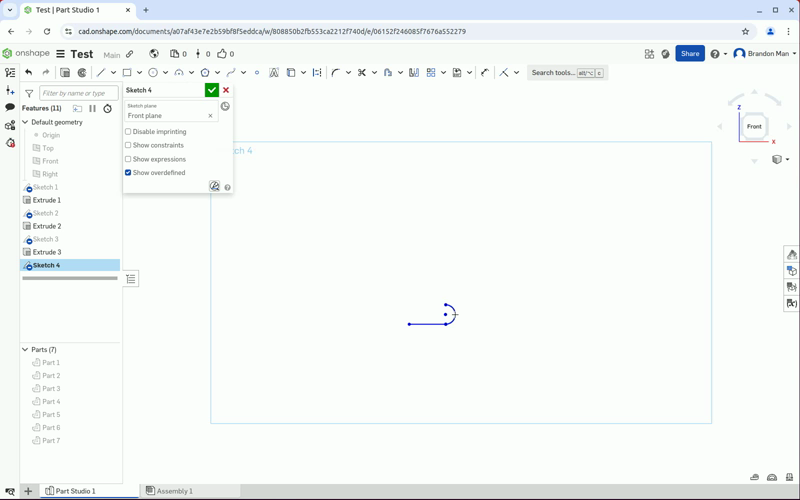
key(l)
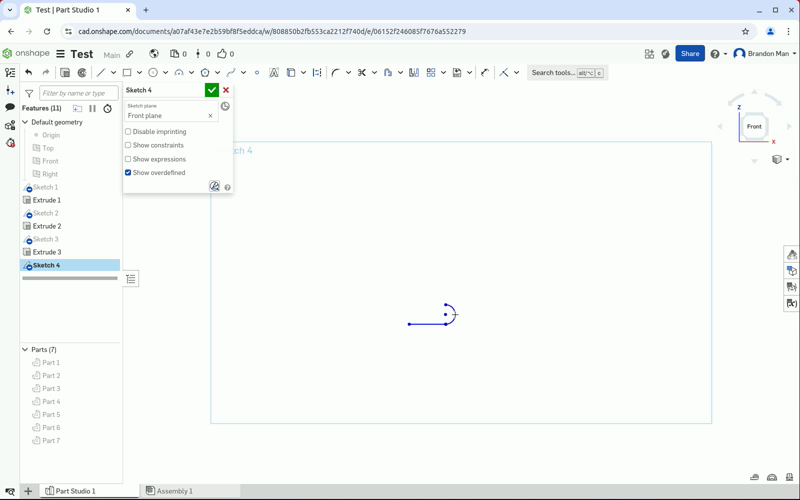
mouse_move(445, 304)
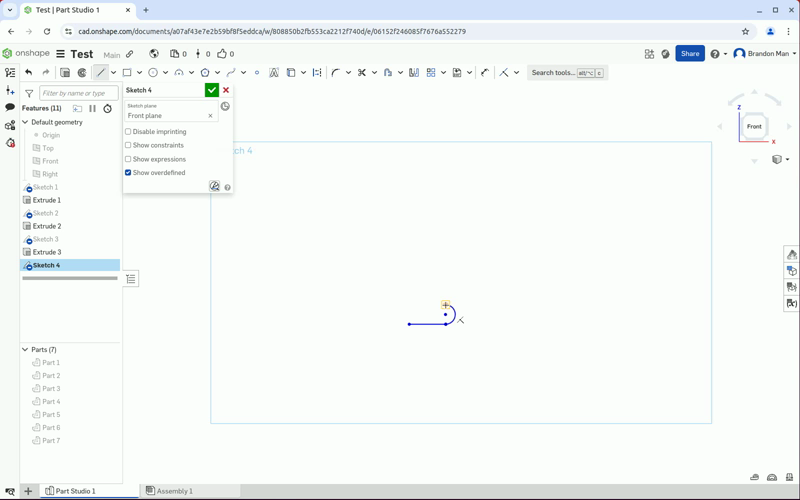
click(445, 304)
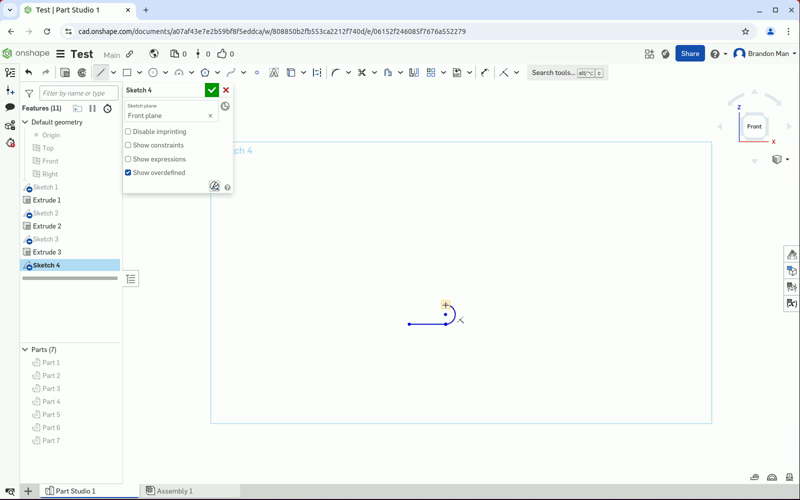
key_down(shift)
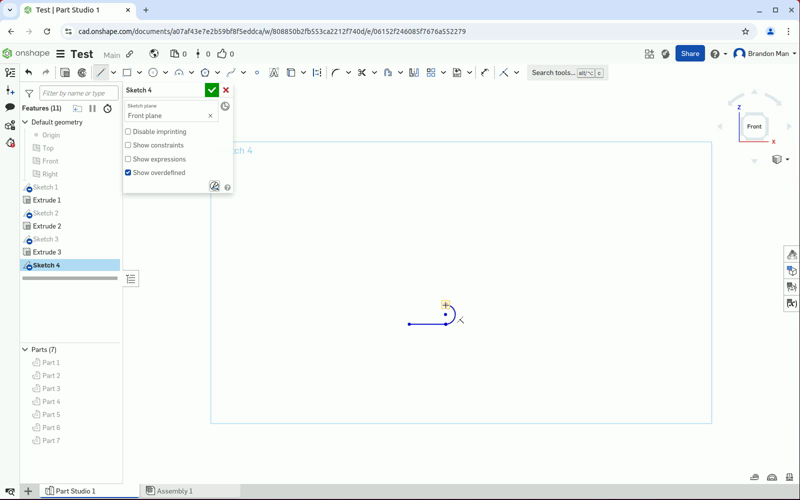
mouse_move(475, 304)
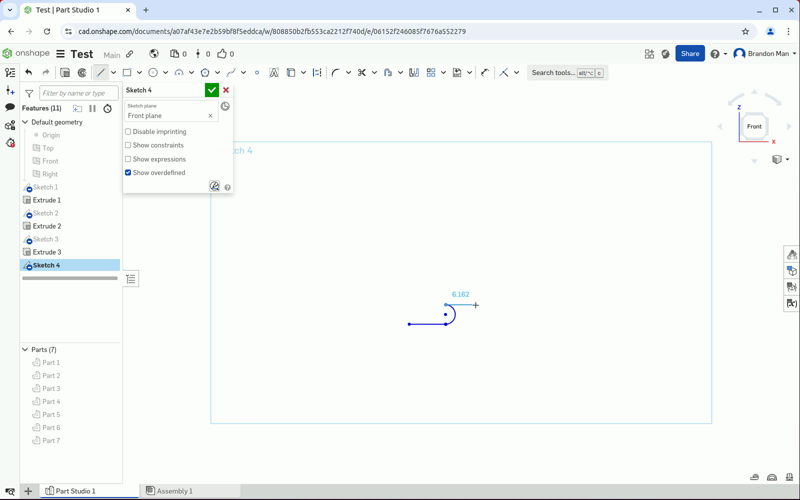
mouse_move(409, 304)
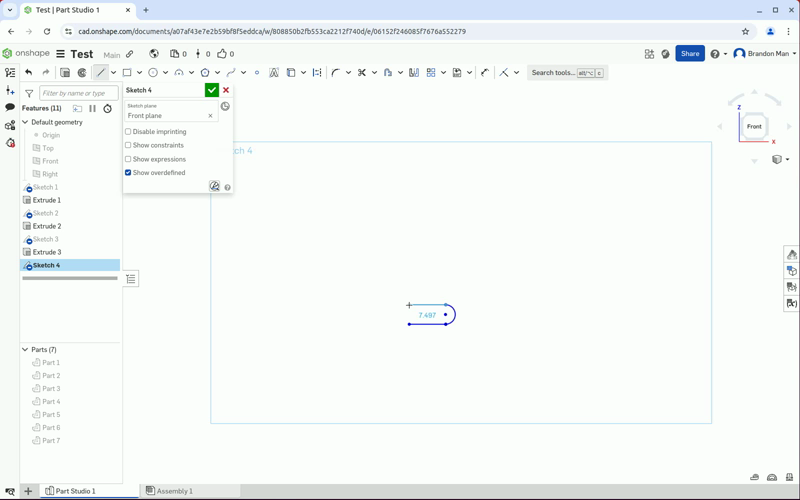
click(409, 304)
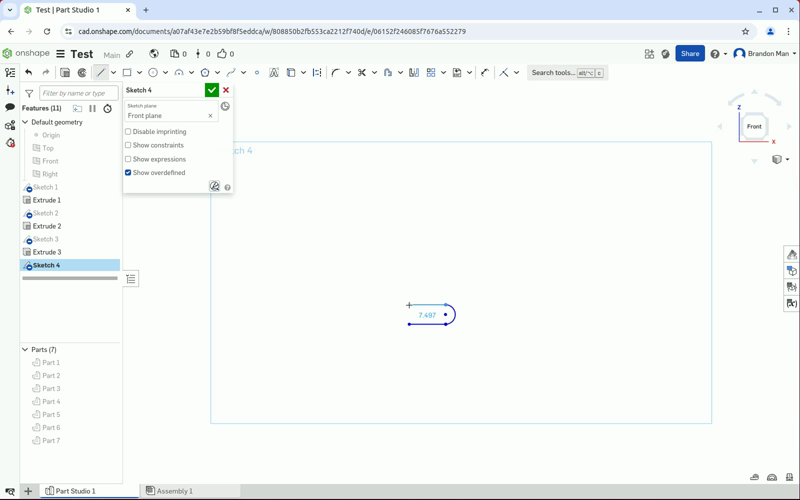
key_up(shift)
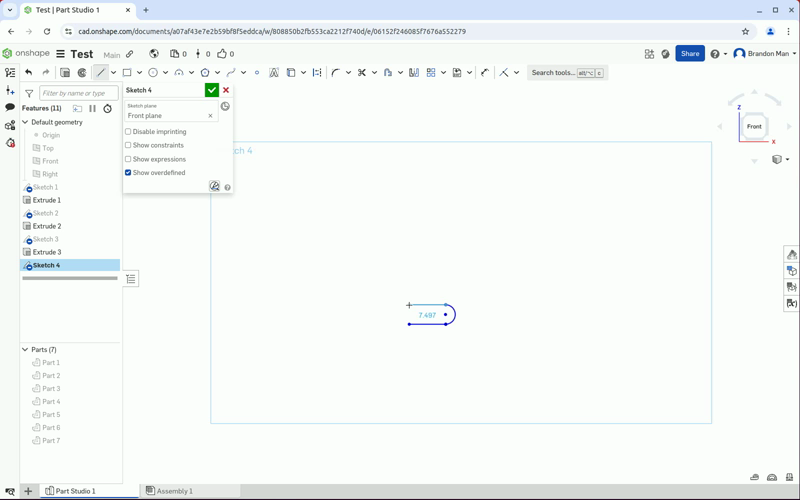
key(esc)
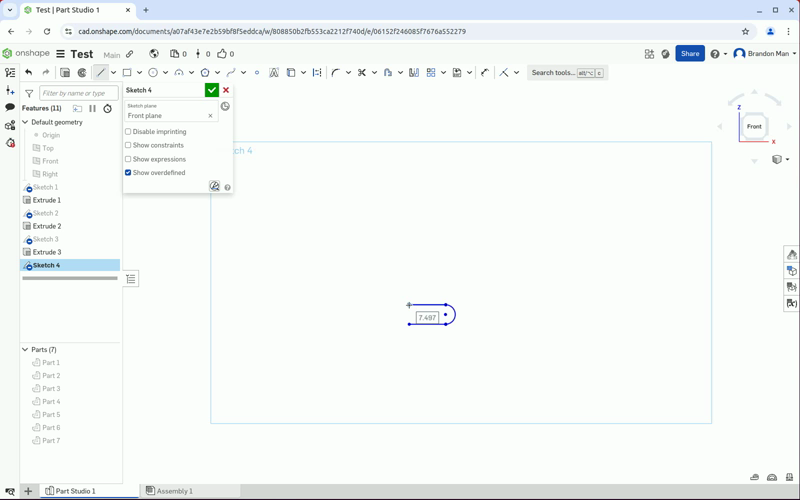
key(a)
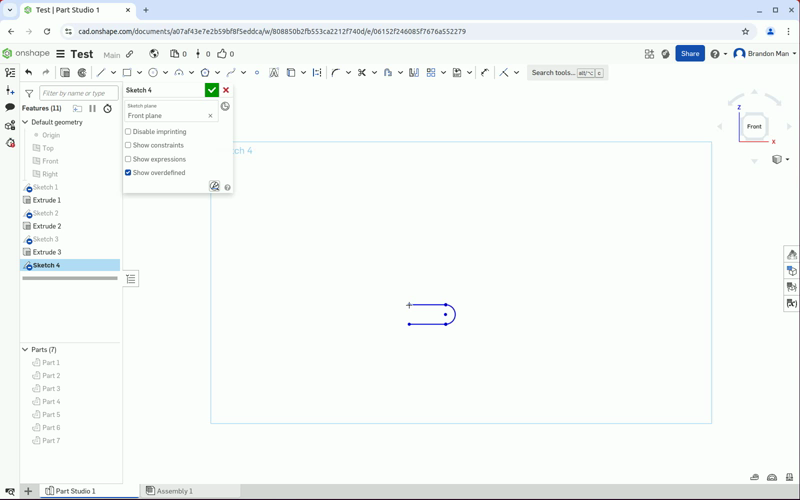
mouse_move(409, 304)
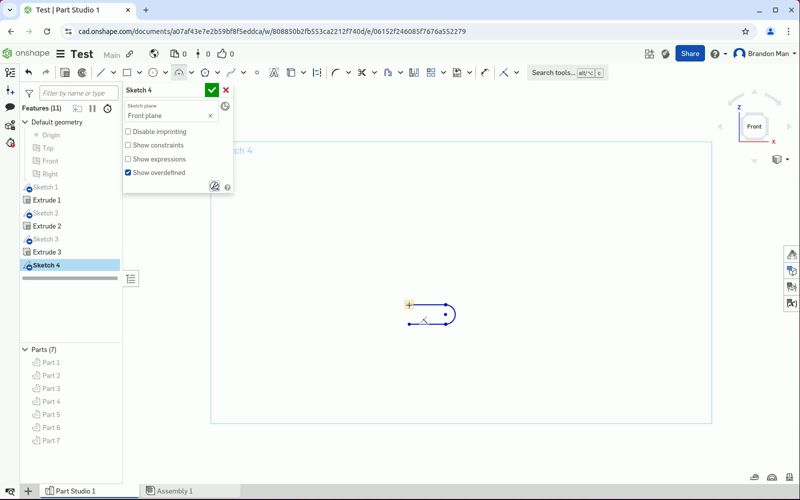
click(409, 304)
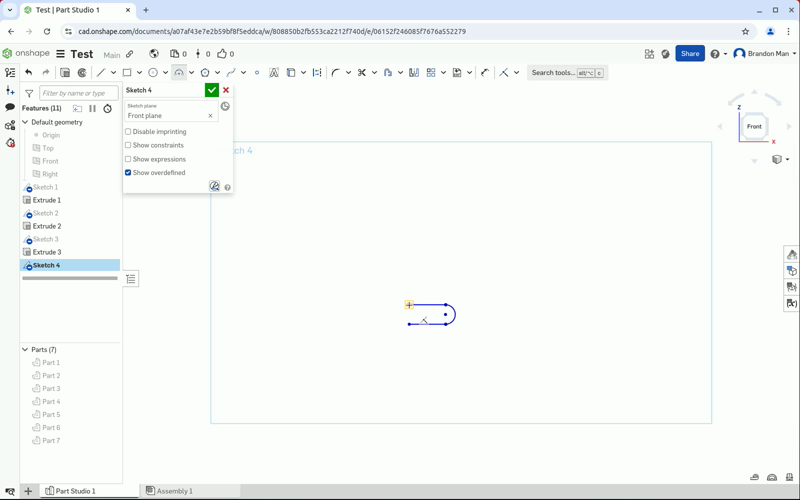
mouse_move(409, 324)
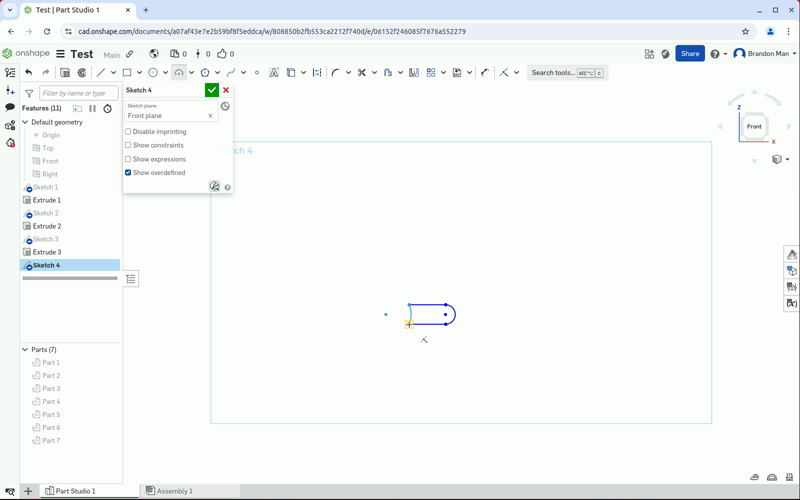
click(409, 324)
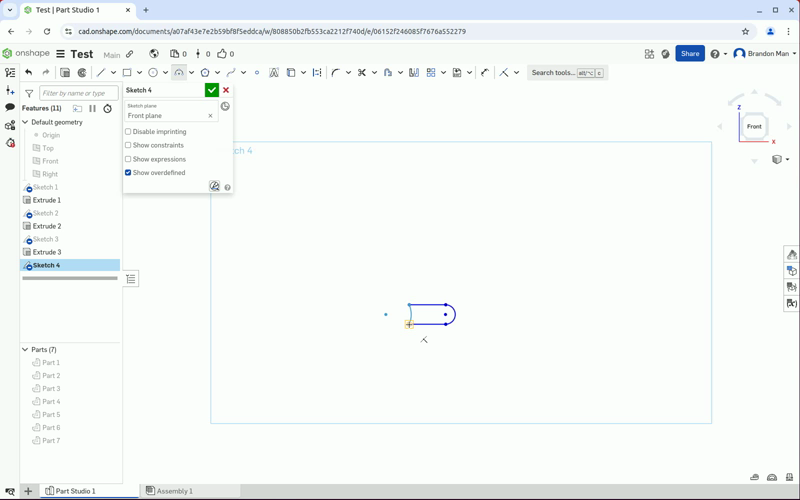
key_down(shift)
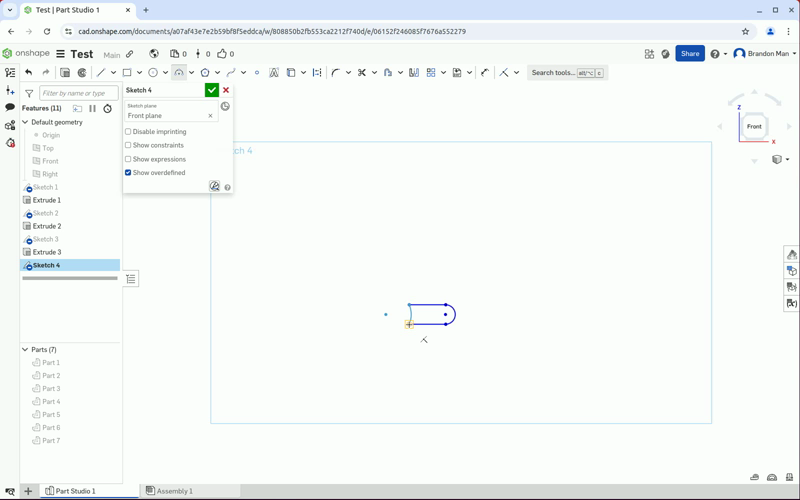
mouse_move(418, 314)
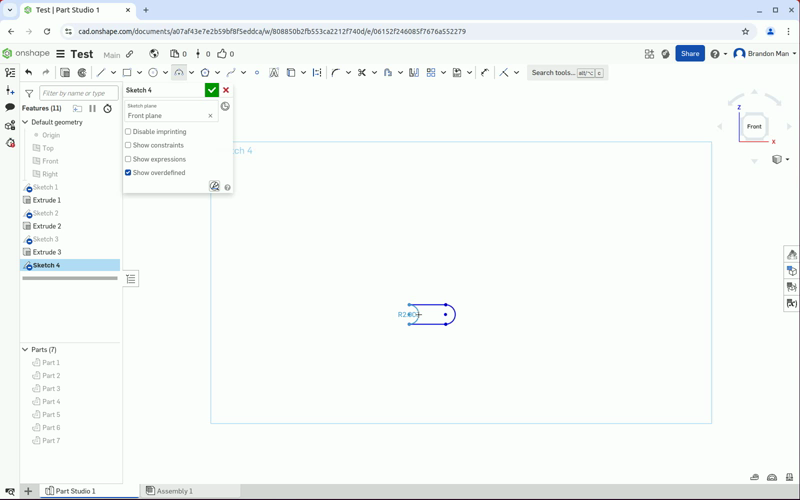
click(418, 314)
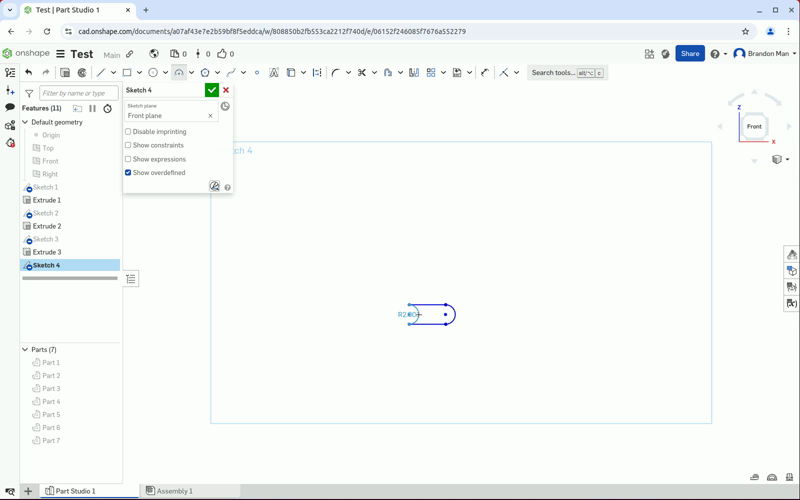
key_up(shift)
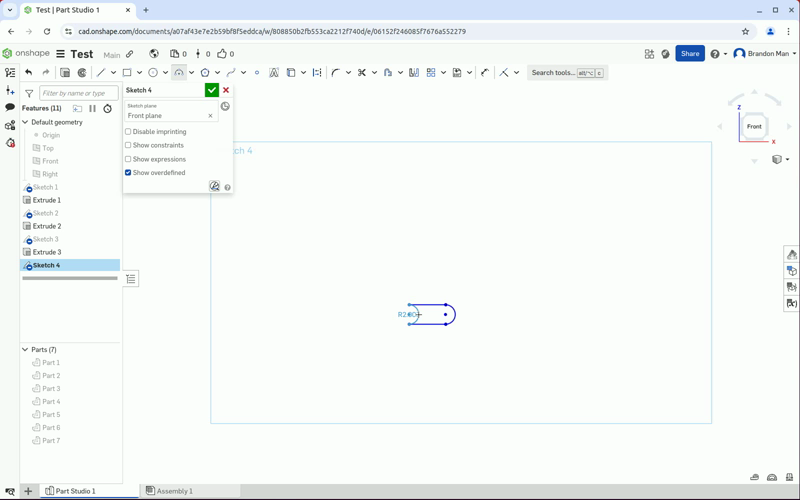
key(esc)
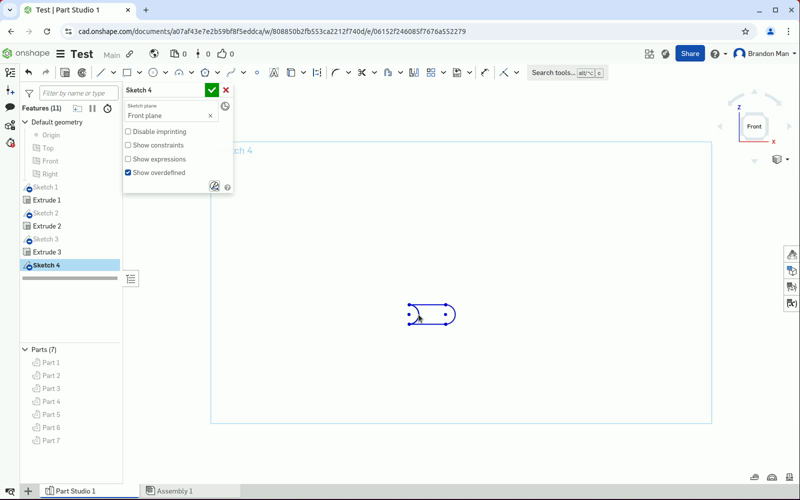
mouse_move(411, 320)
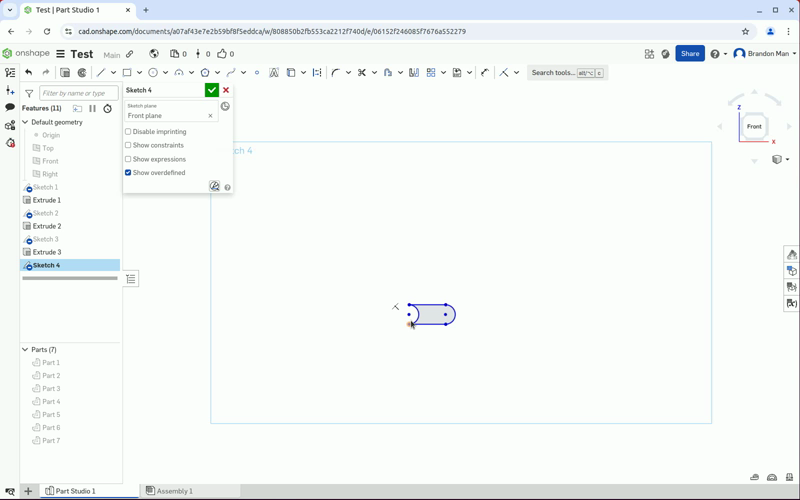
scroll(6)
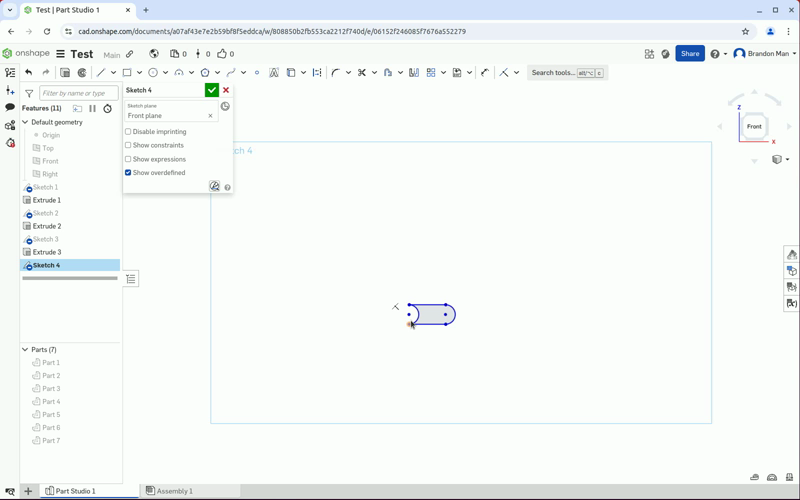
scroll(6)
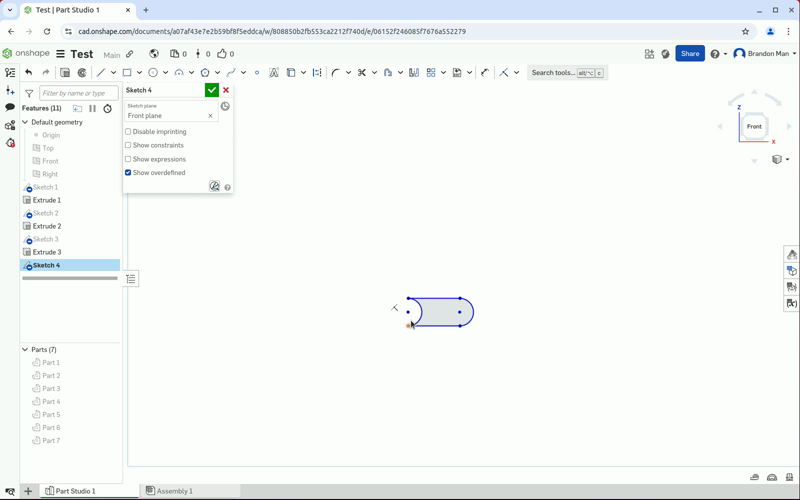
scroll(6)
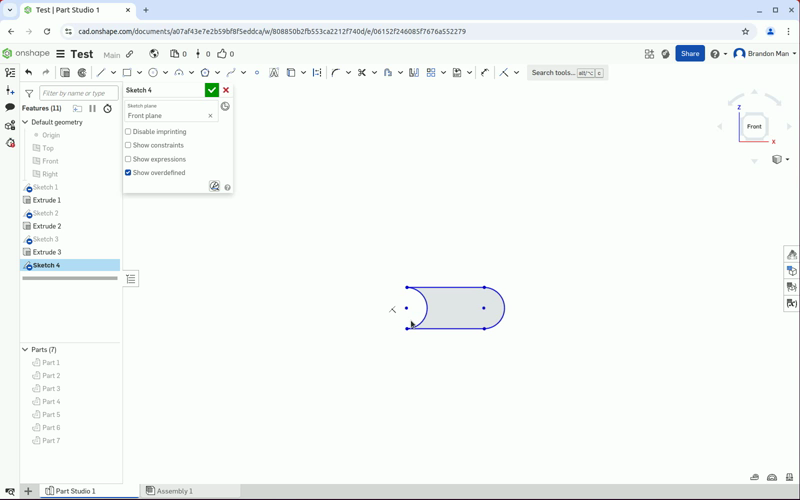
scroll(6)
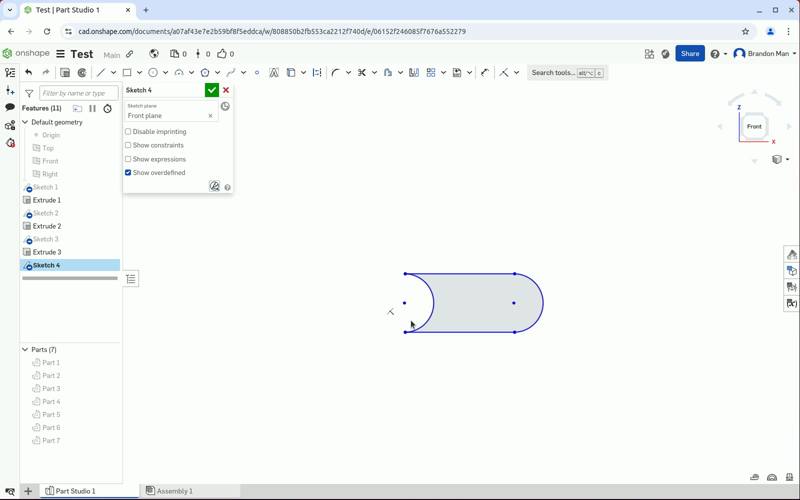
scroll(6)
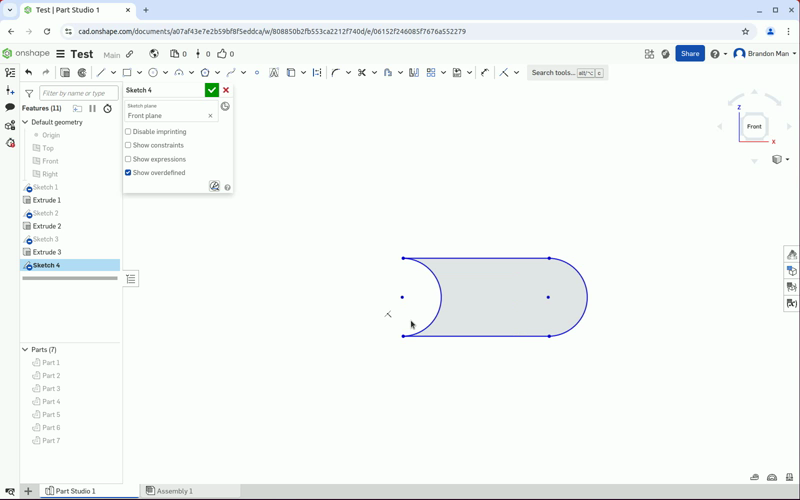
scroll(6)
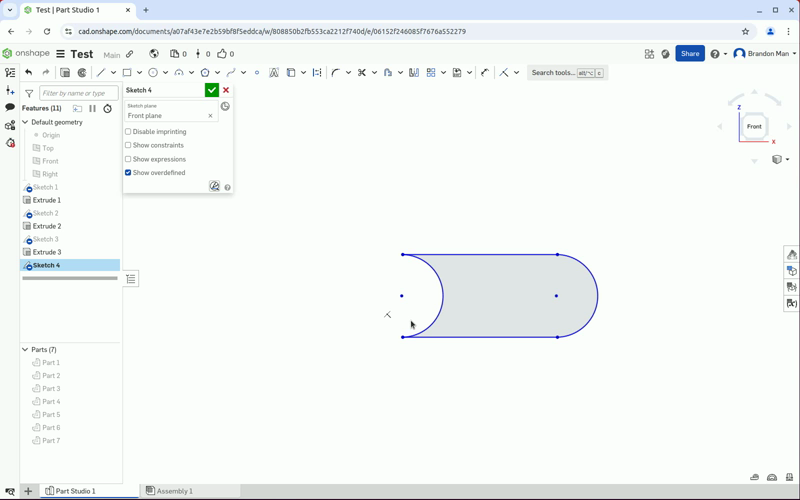
scroll(6)
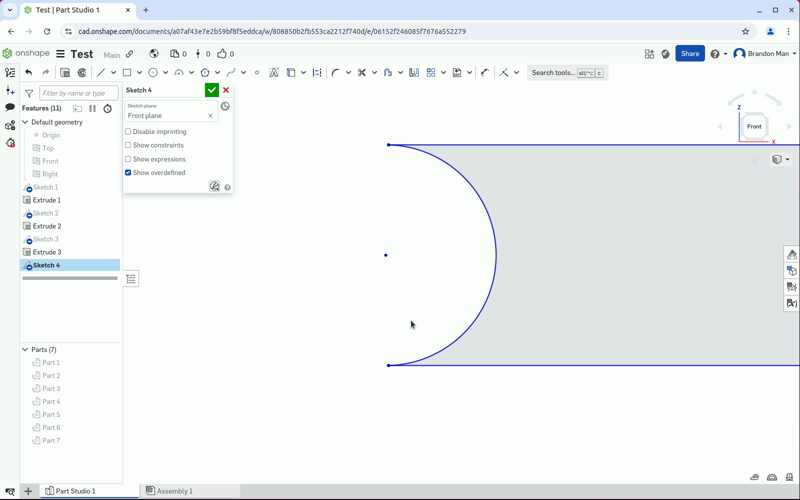
click(411, 320)
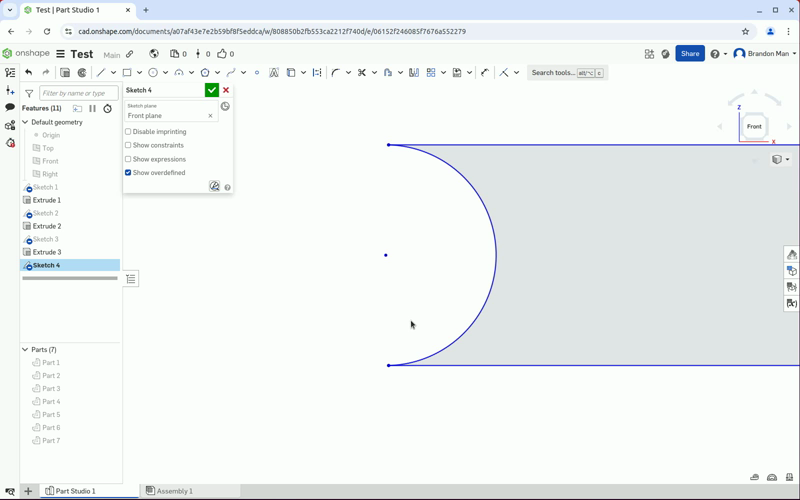
scroll(-6)
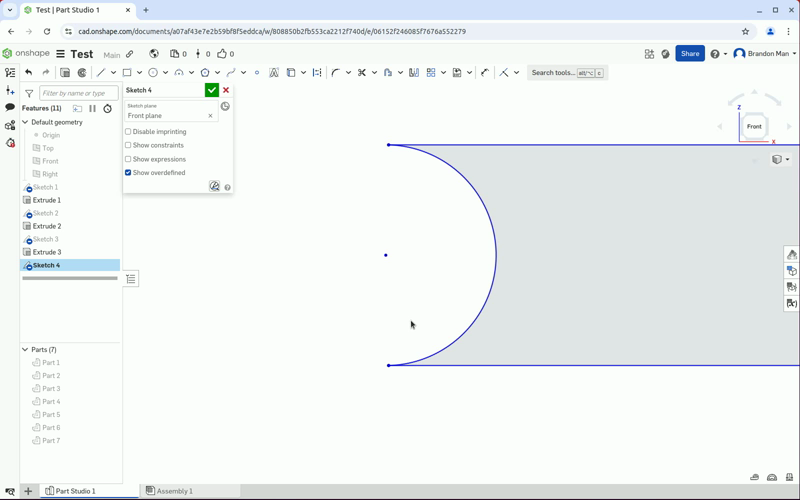
scroll(-6)
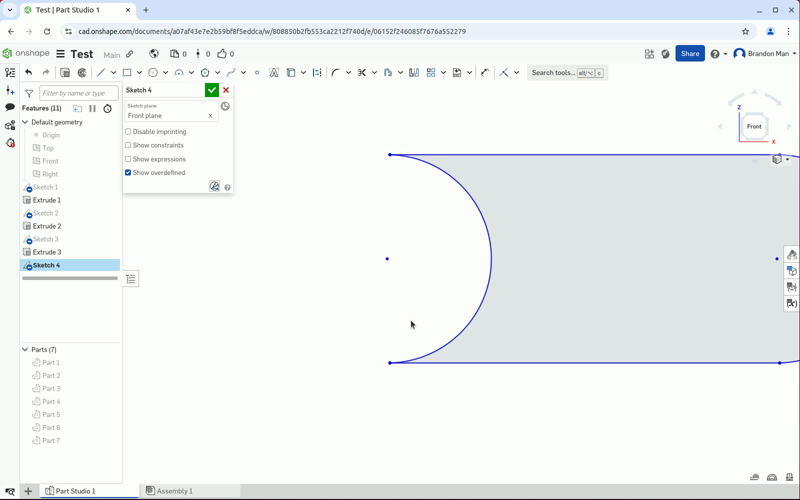
scroll(-6)
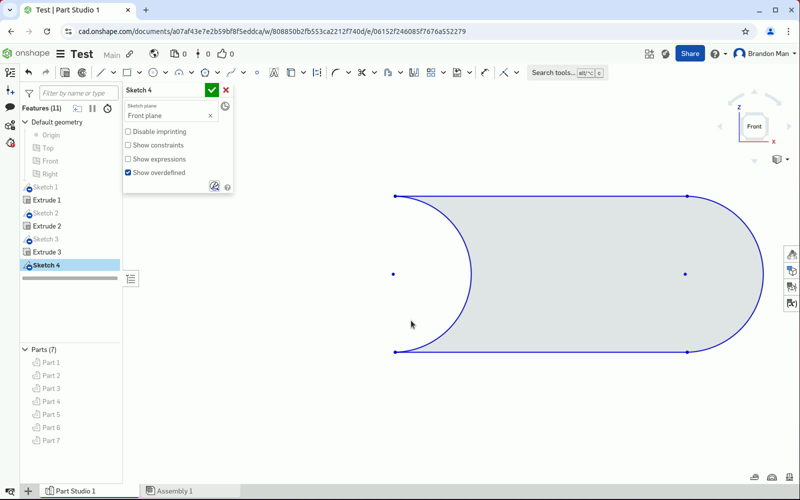
scroll(-6)
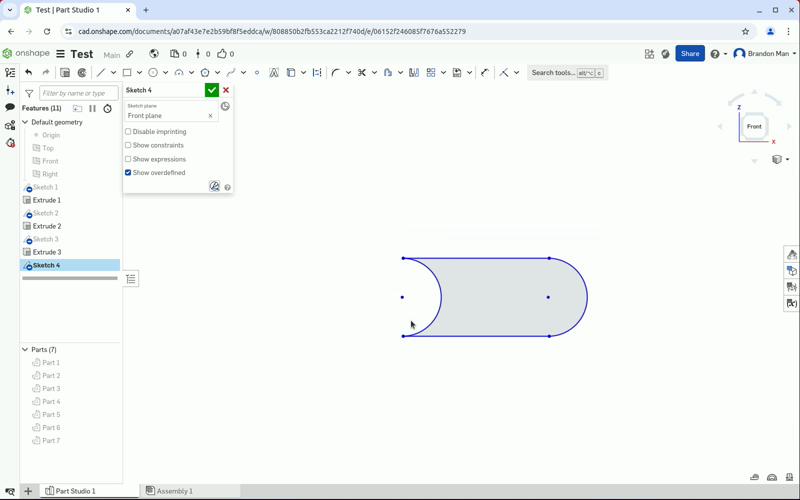
scroll(-6)
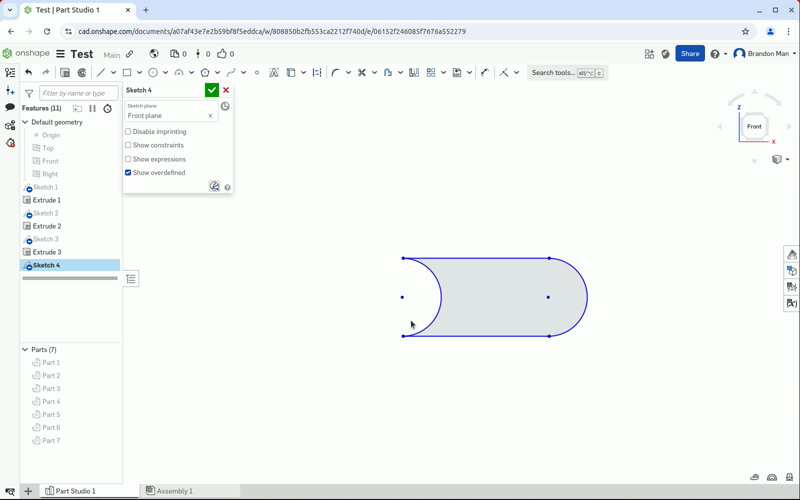
scroll(-6)
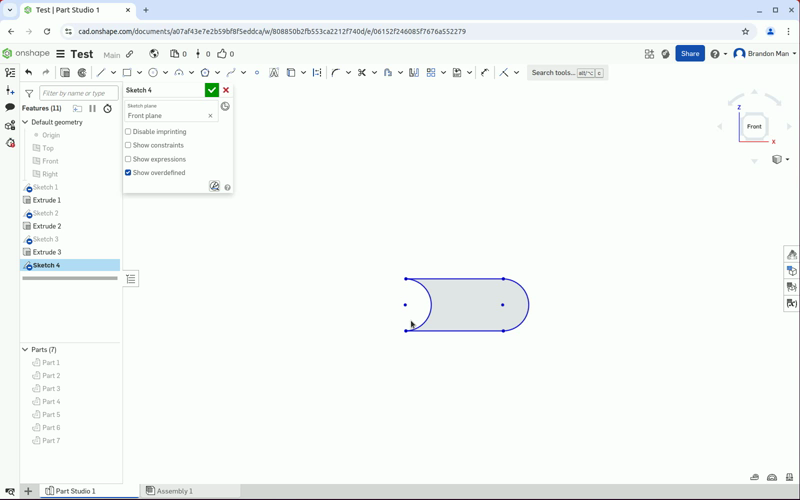
scroll(-6)
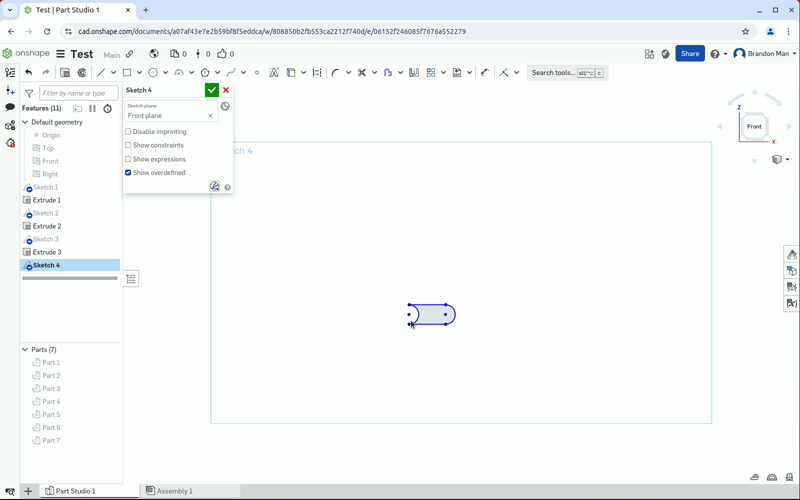
mouse_move(73, 352)
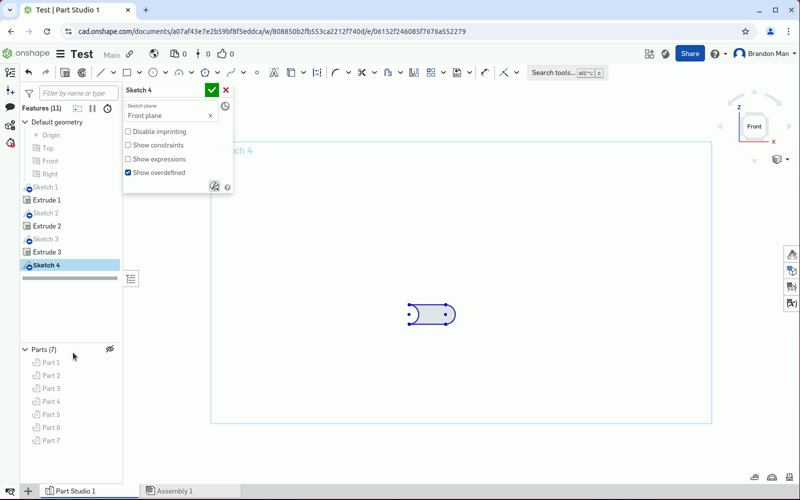
key(shift+y)
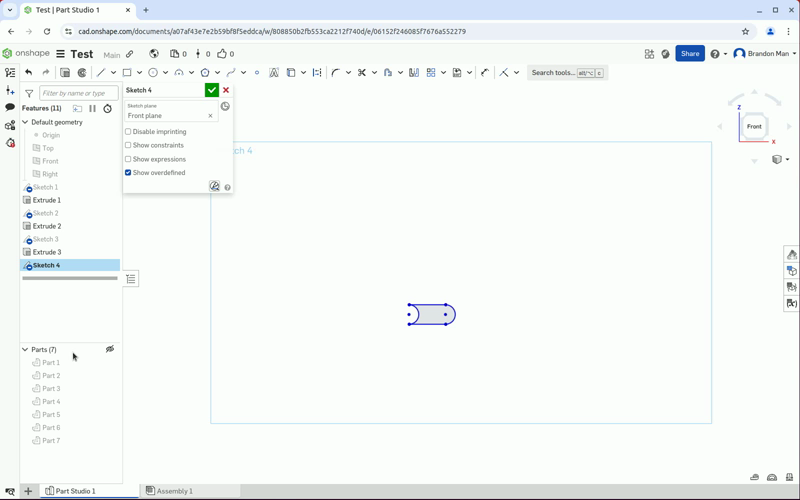
key(shift+e)
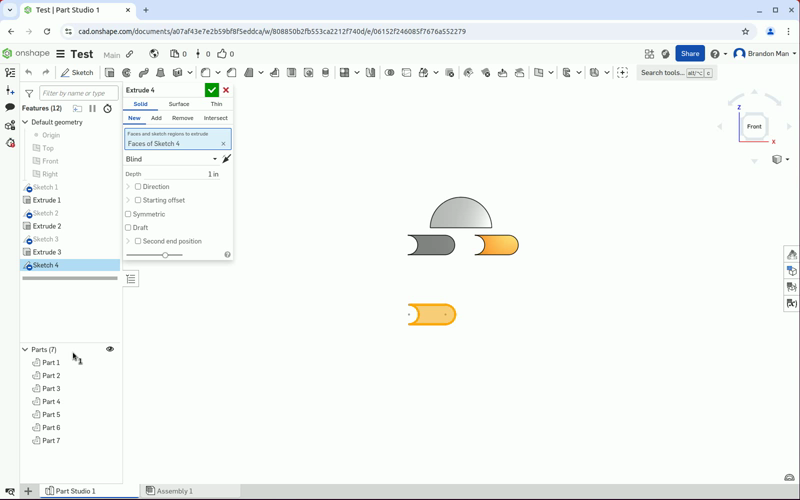
mouse_move(143, 106)
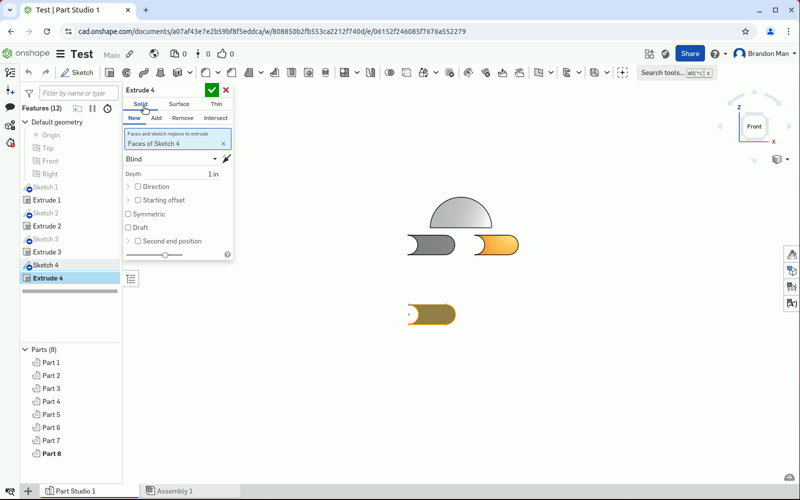
click(143, 106)
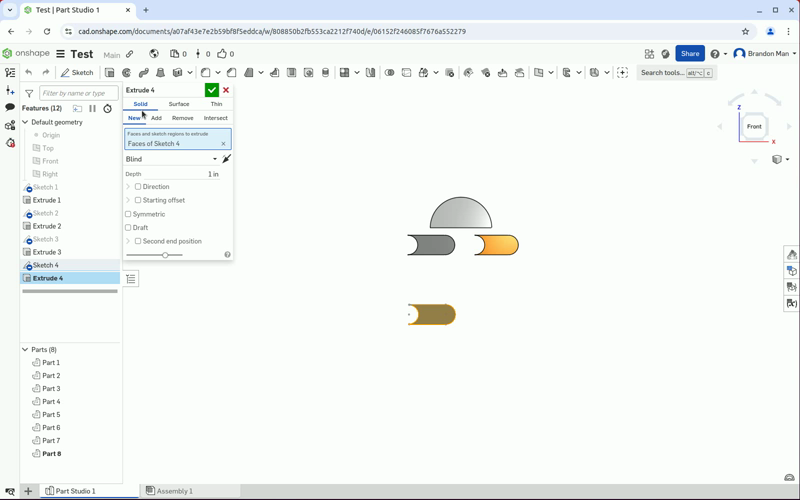
mouse_move(137, 120)
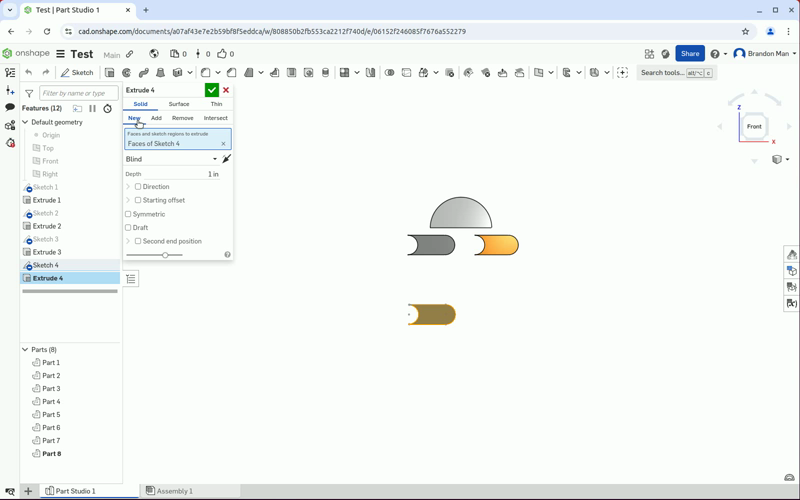
click(137, 120)
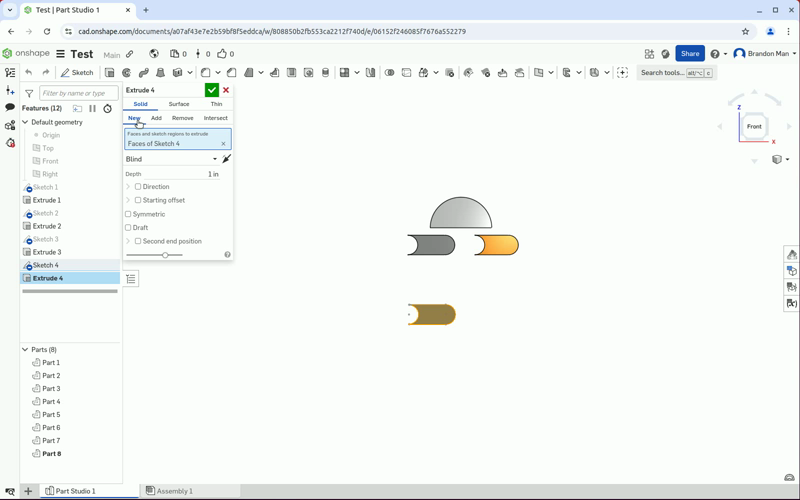
key(tab, 4)
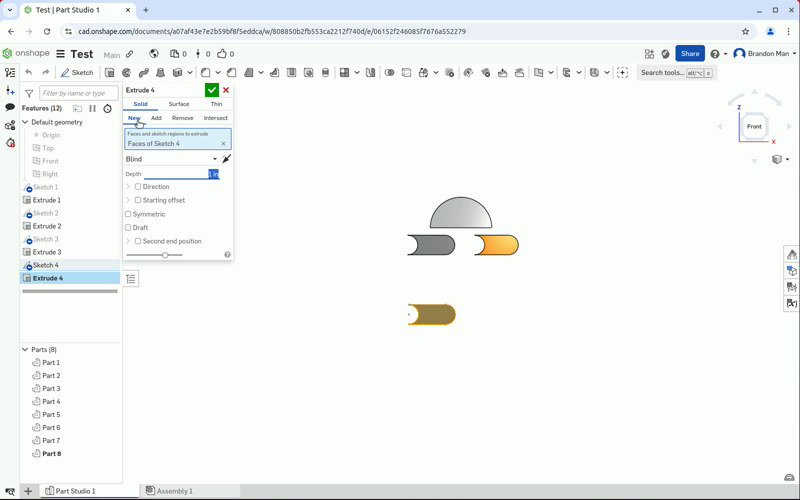
text(7.703)
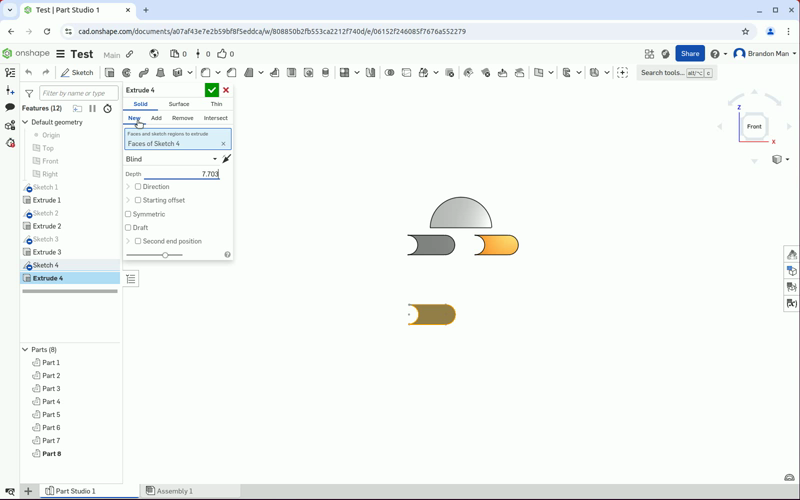
key(enter)
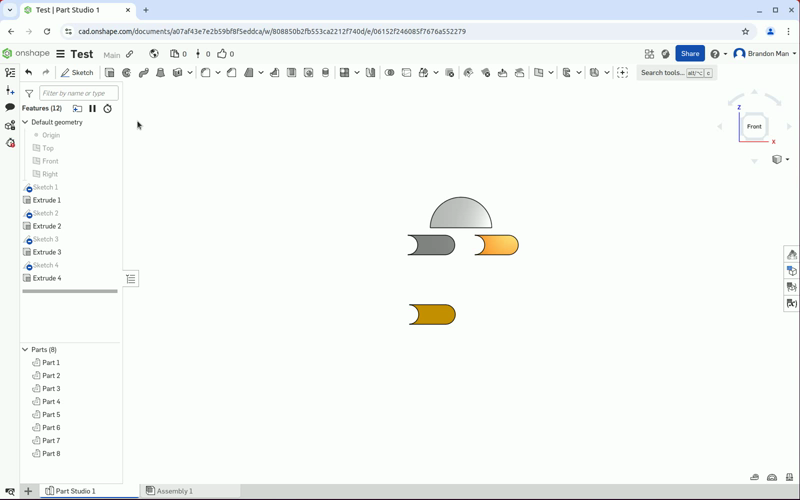
key(shift+h)
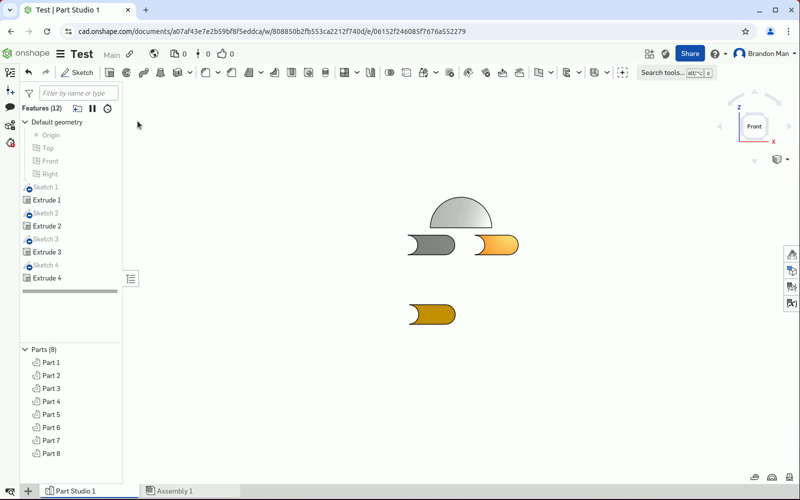
key(shift+h)
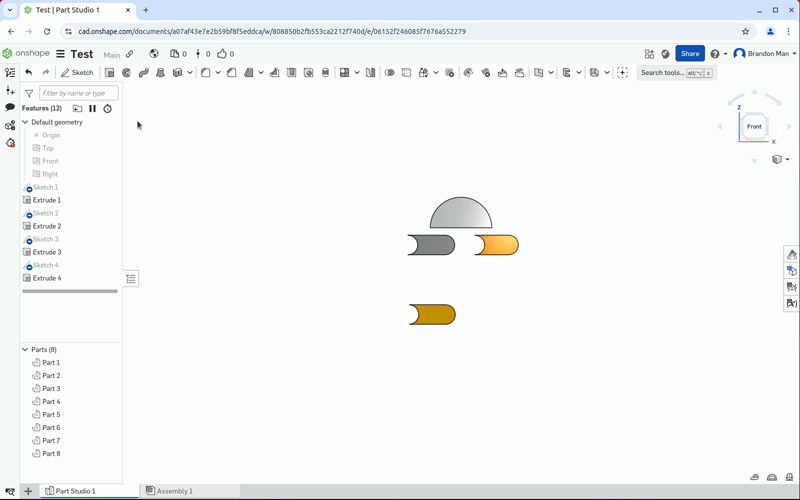
mouse_move(73, 189)
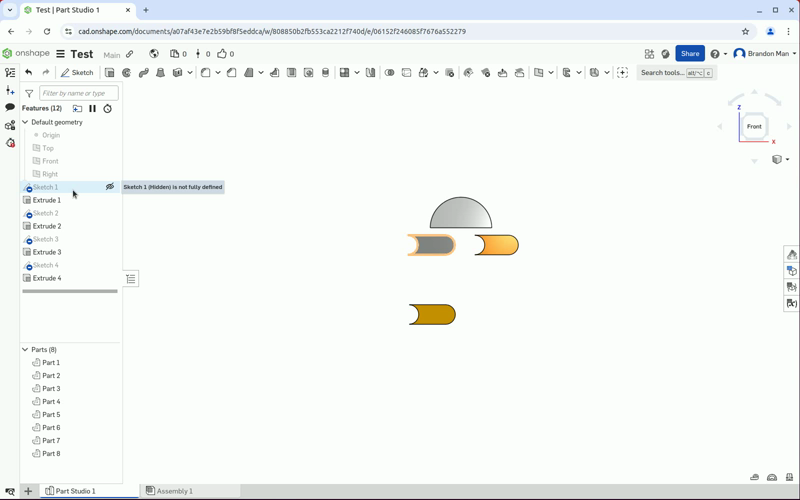
click(73, 189)
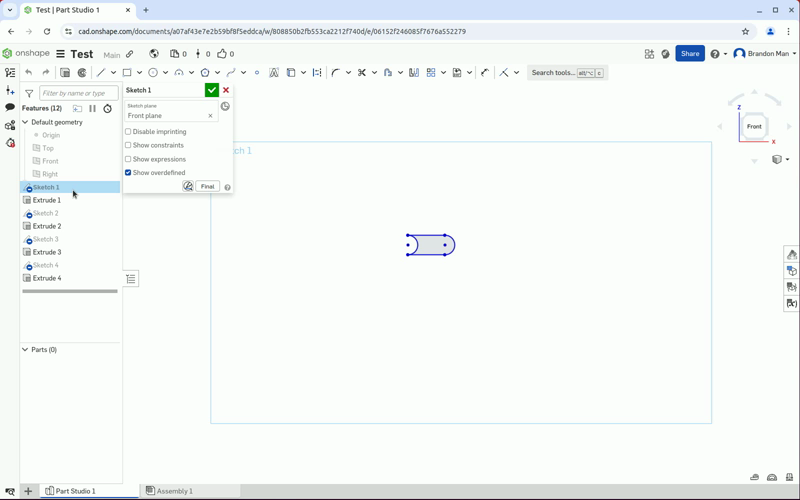
mouse_move(229, 92)
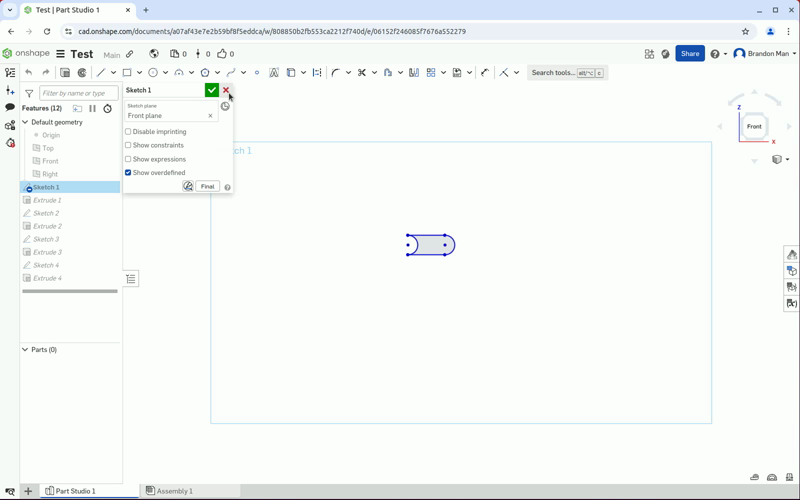
click(229, 92)
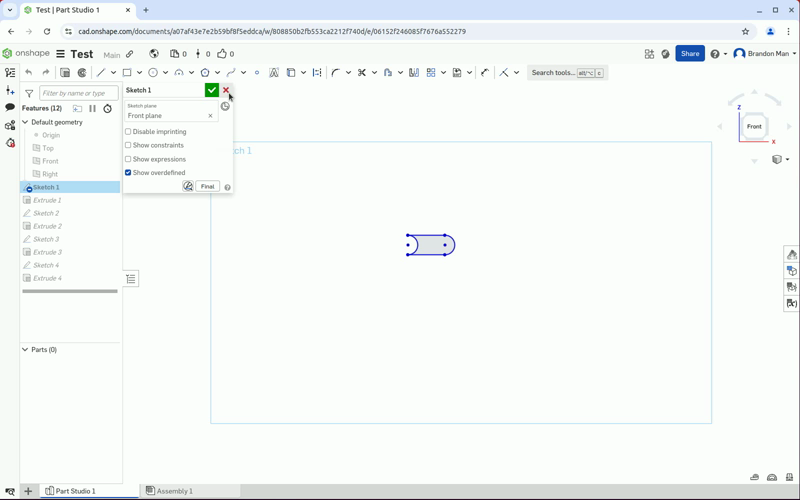
key(shift+s)
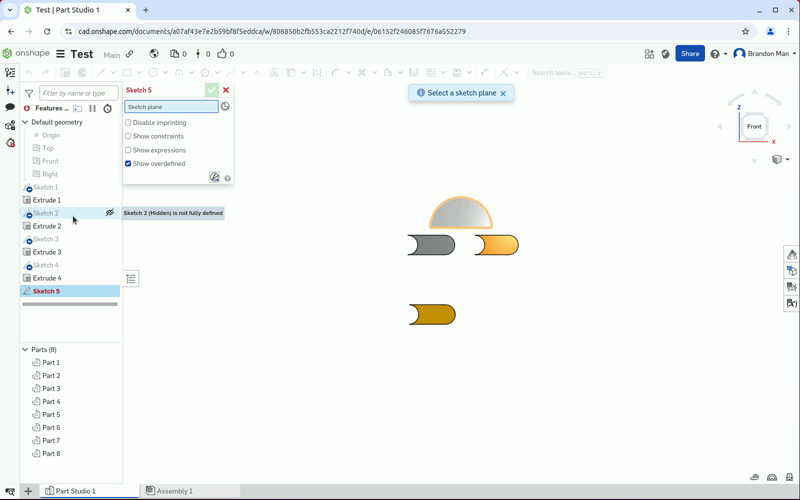
scroll(3)
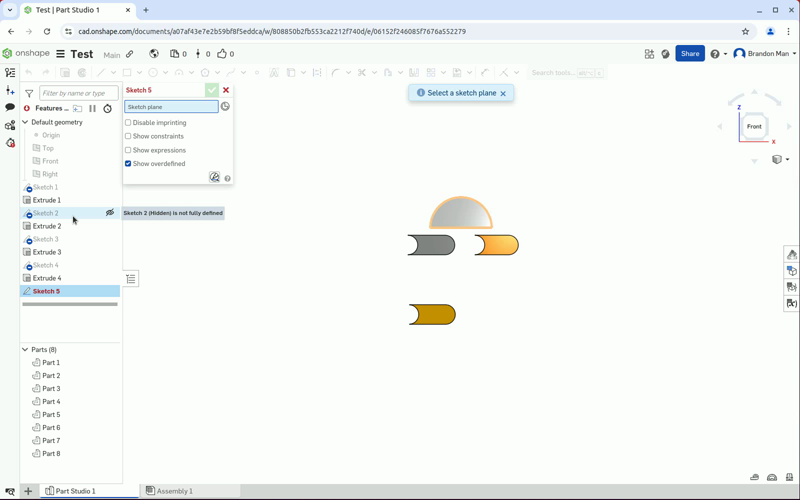
mouse_move(73, 163)
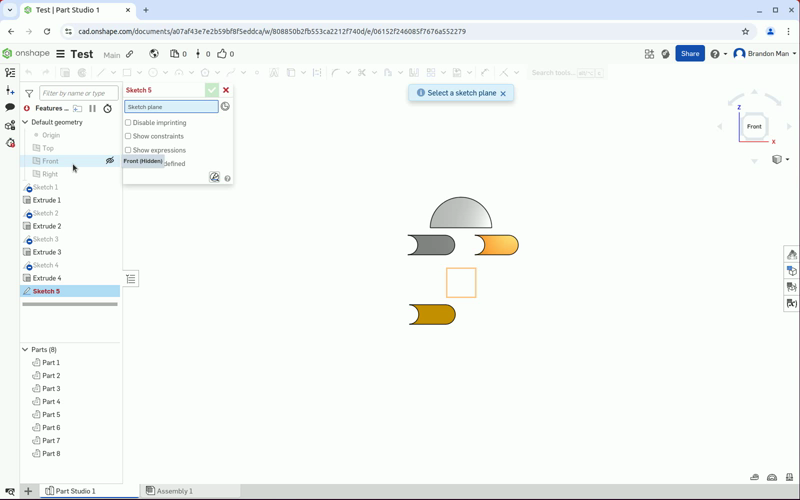
click(73, 163)
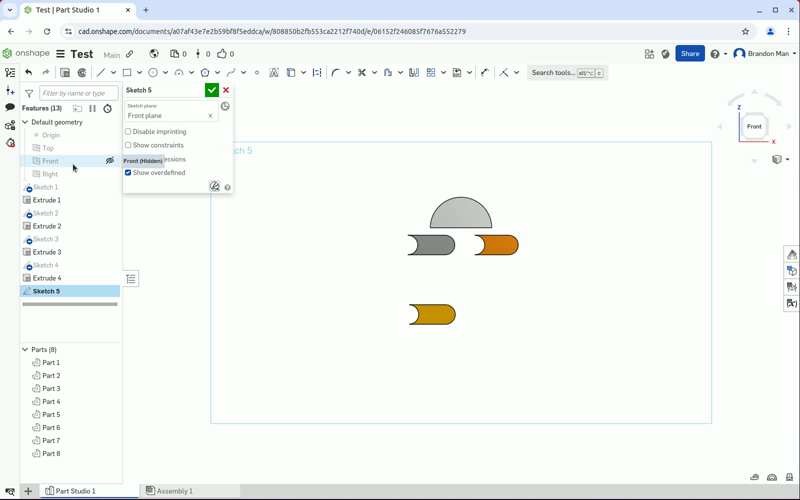
mouse_move(73, 352)
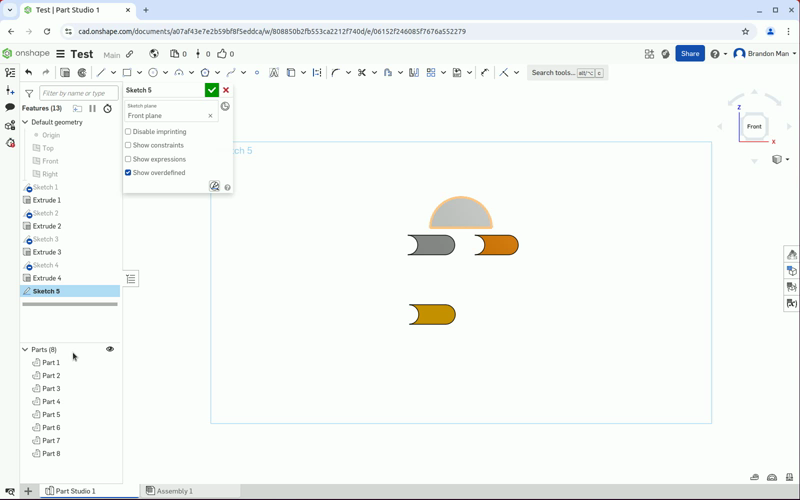
key(y)
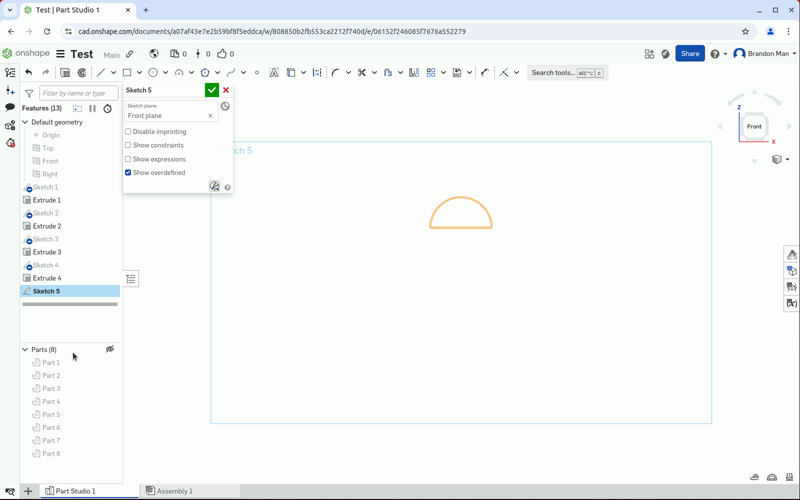
key(a)
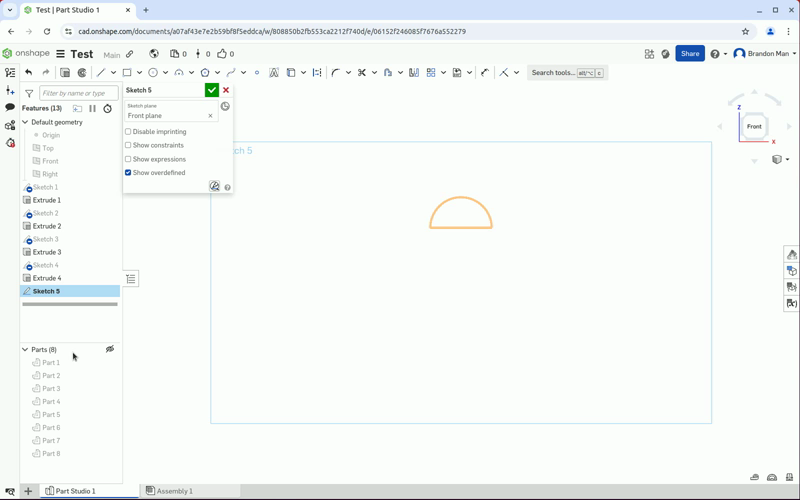
key_down(shift)
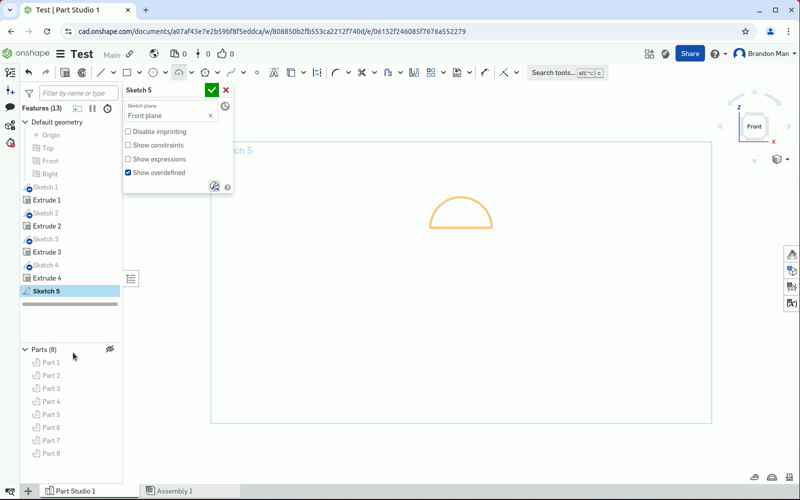
mouse_move(430, 330)
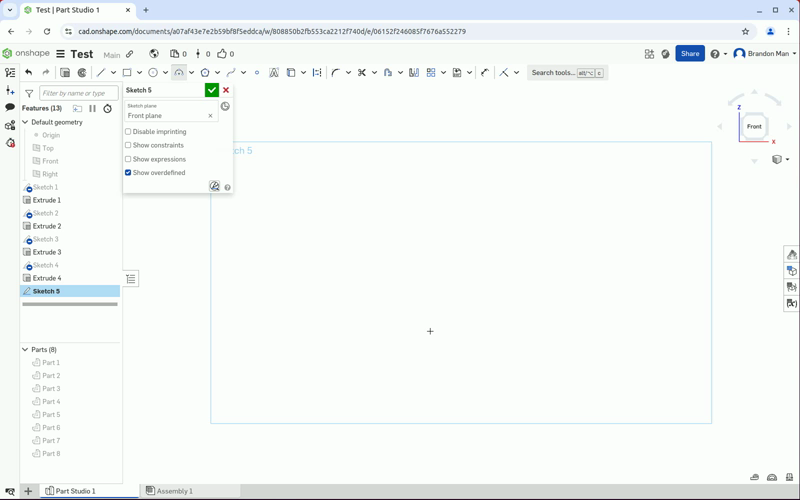
click(430, 330)
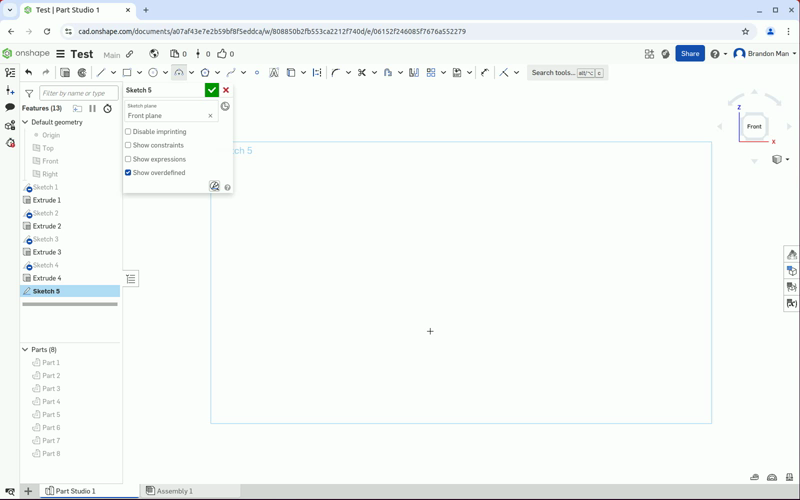
key_up(shift)
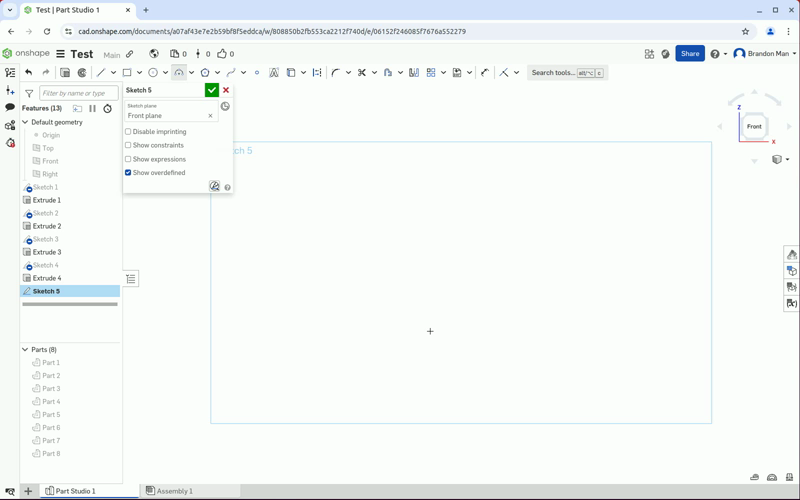
key_down(shift)
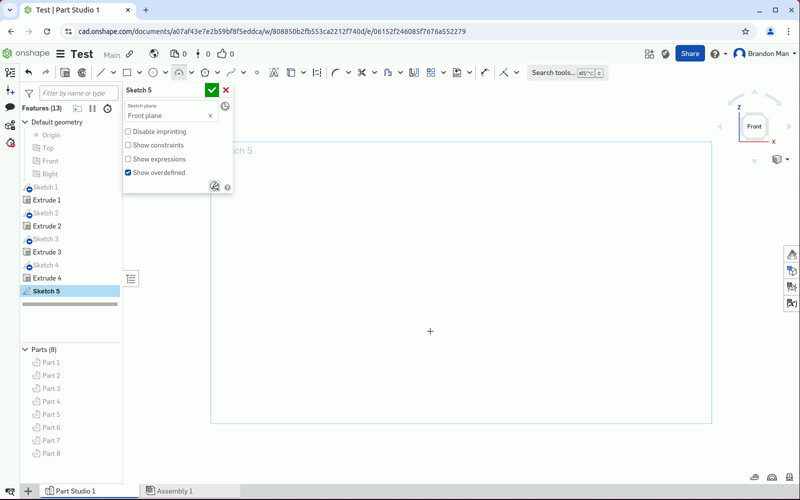
mouse_move(491, 330)
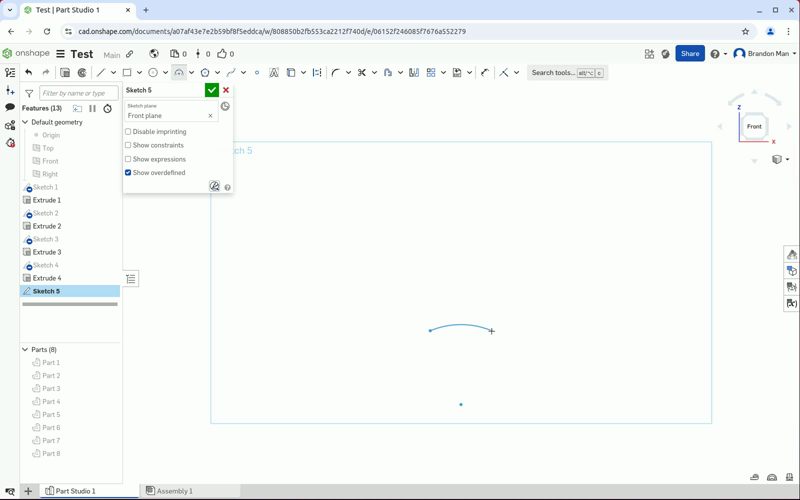
click(491, 330)
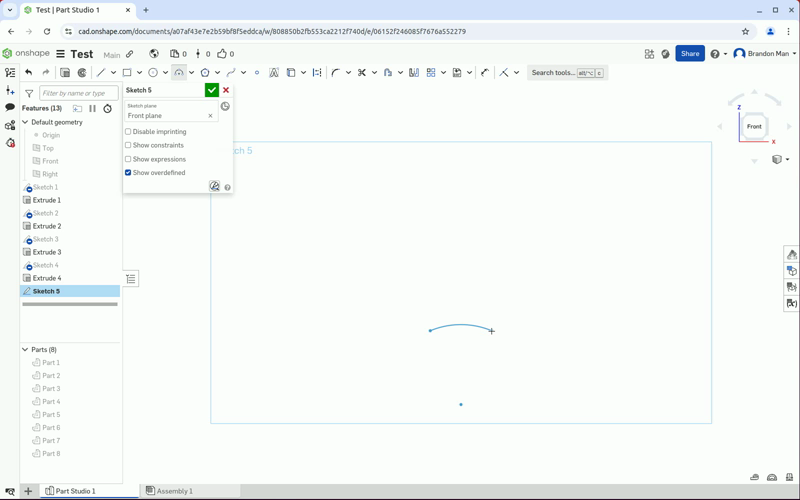
mouse_move(461, 361)
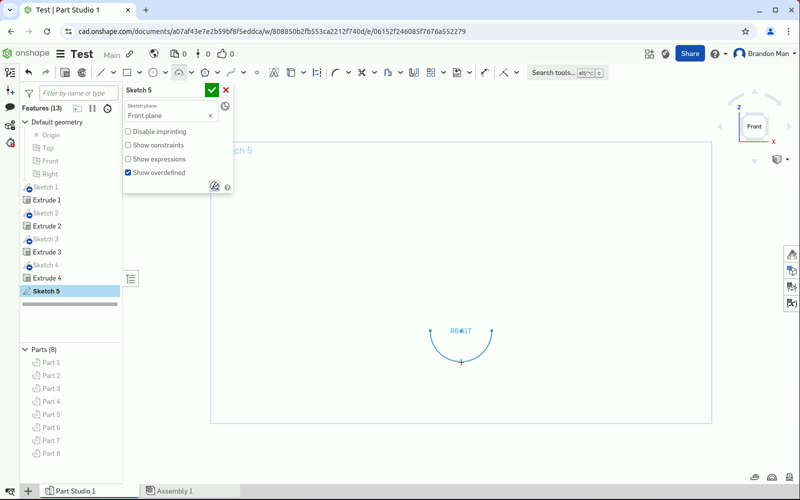
click(461, 361)
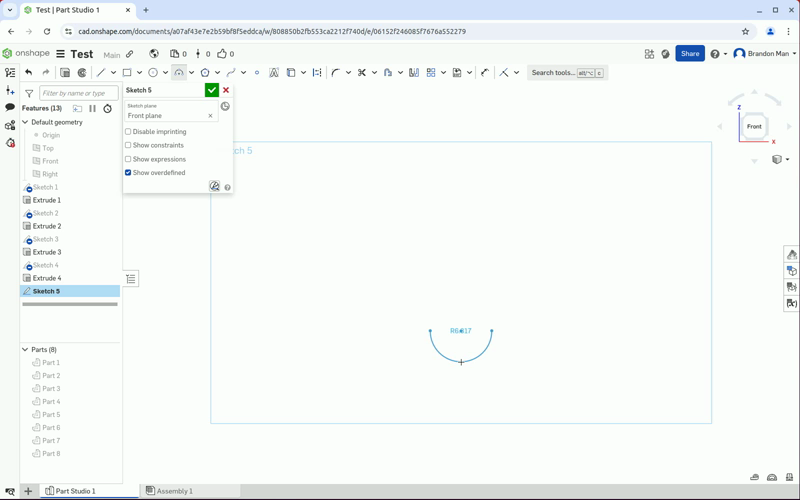
key_up(shift)
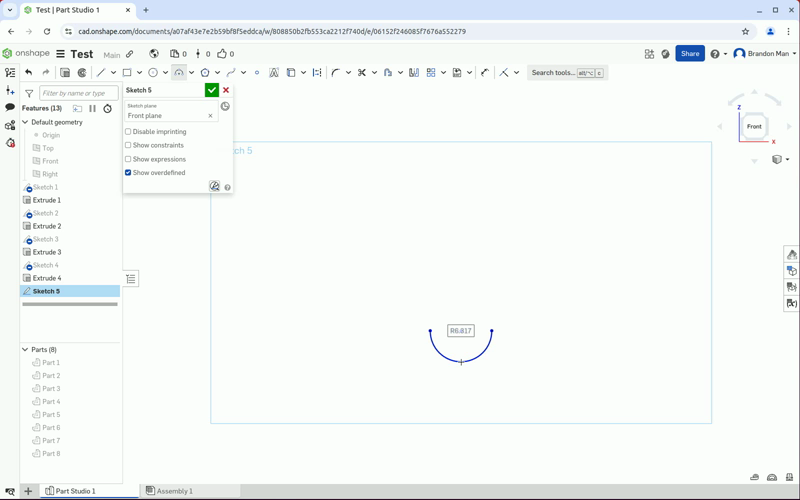
key(esc)
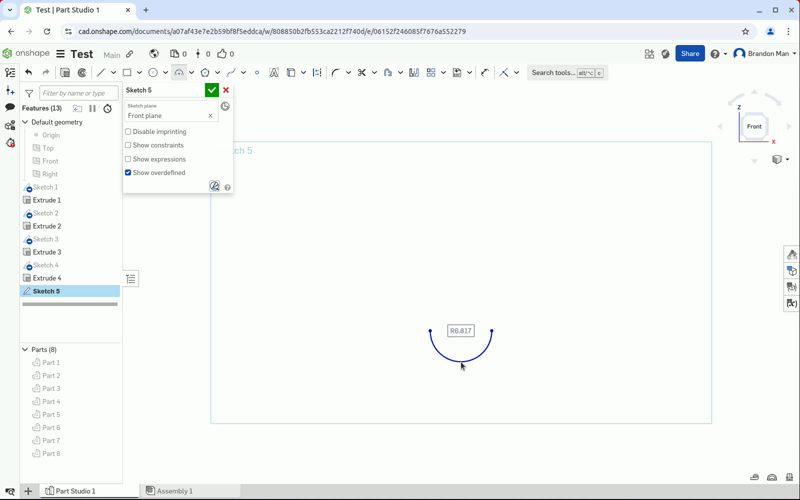
key(l)
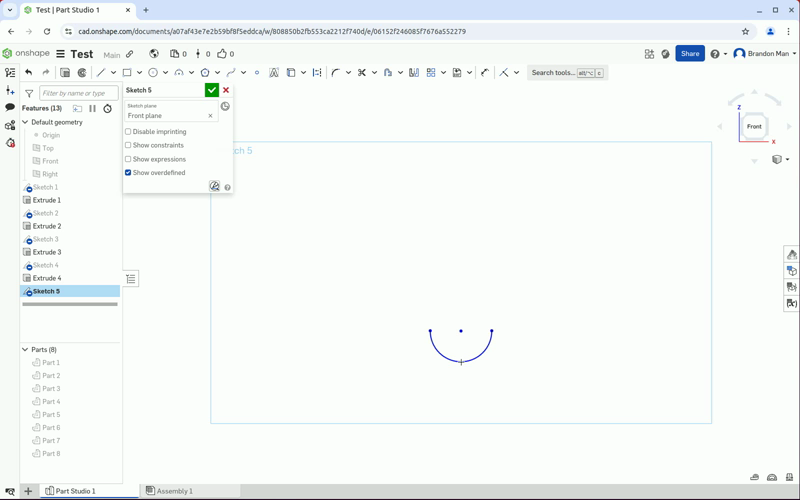
mouse_move(491, 330)
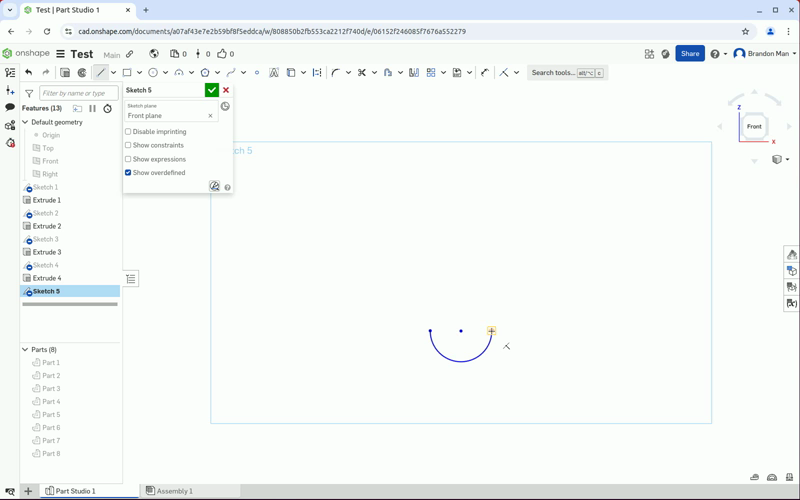
click(491, 330)
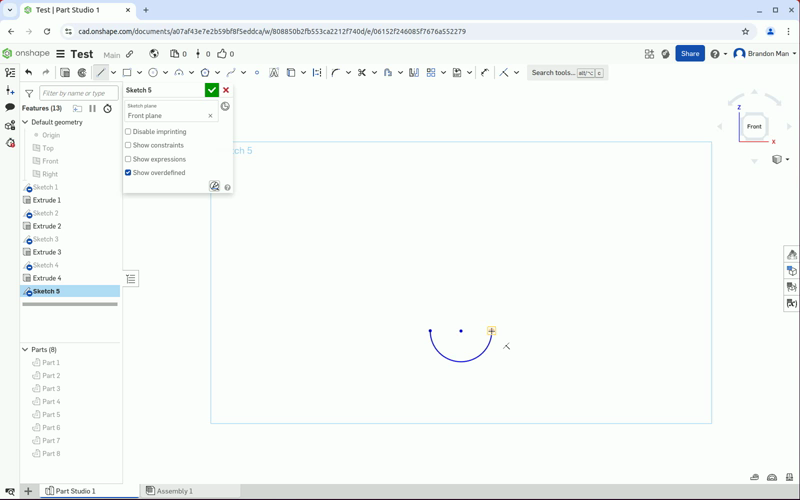
key_down(shift)
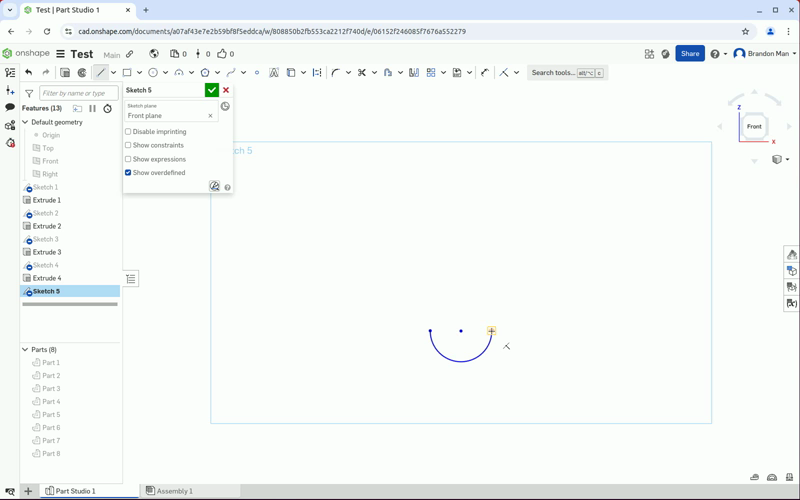
mouse_move(430, 330)
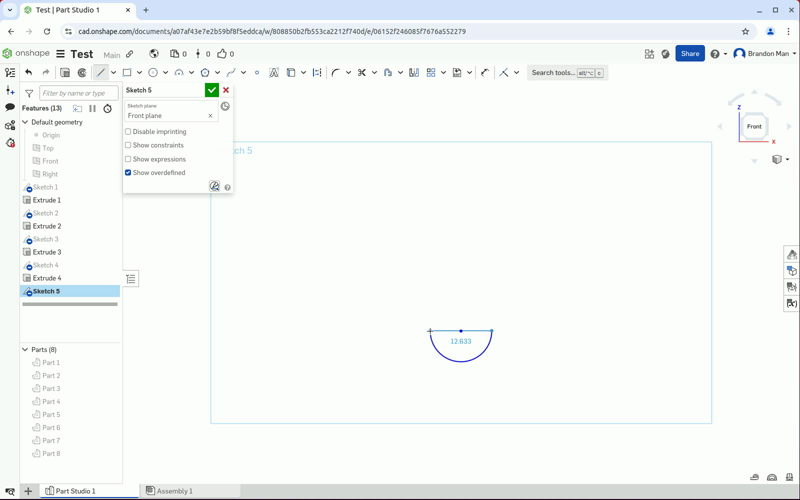
key_up(shift)
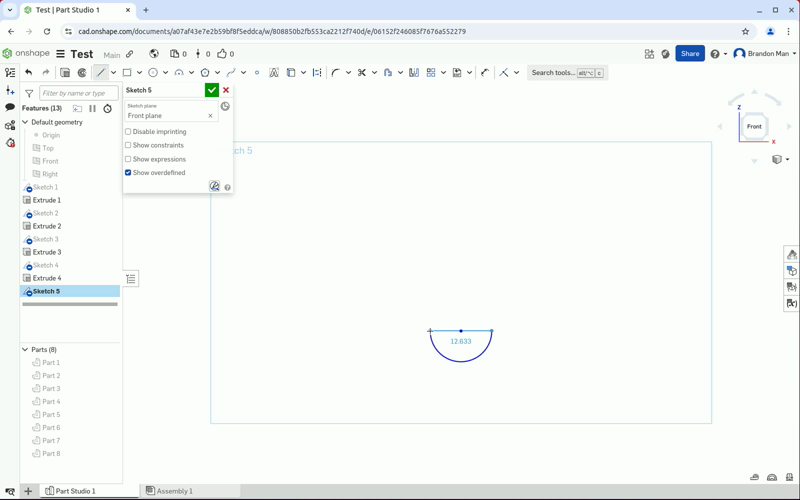
click(430, 330)
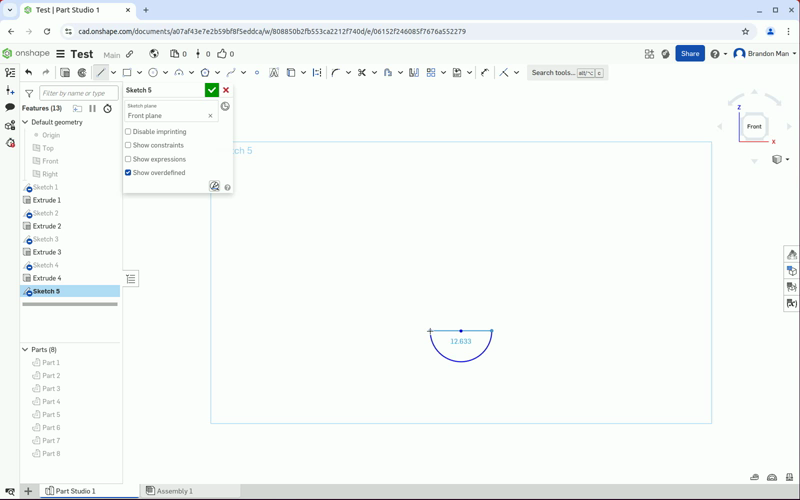
key(esc)
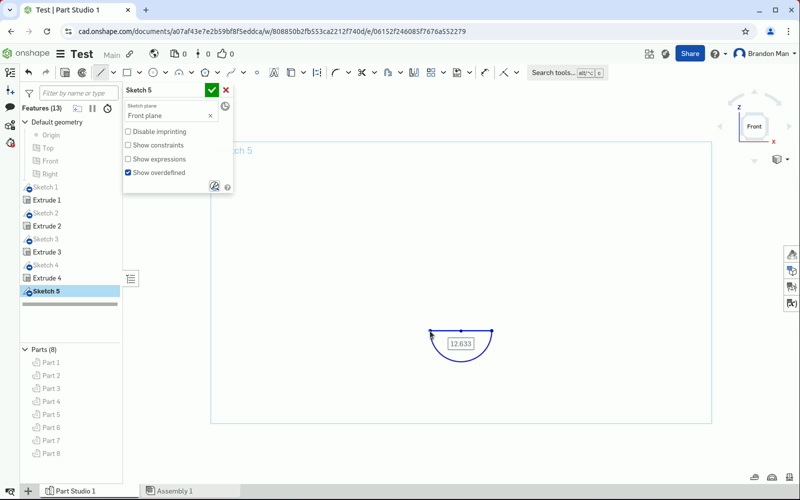
mouse_move(448, 357)
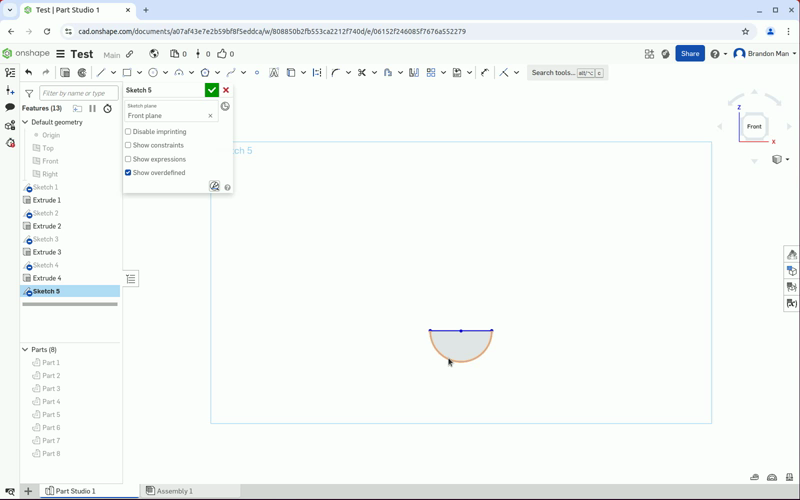
scroll(6)
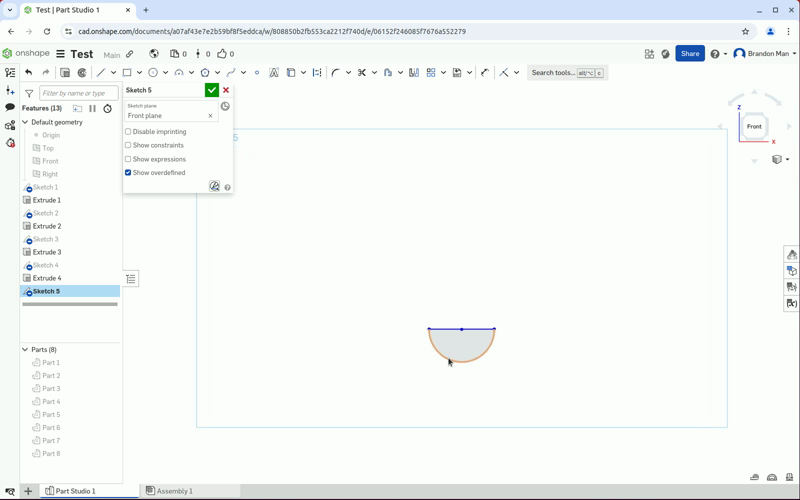
scroll(6)
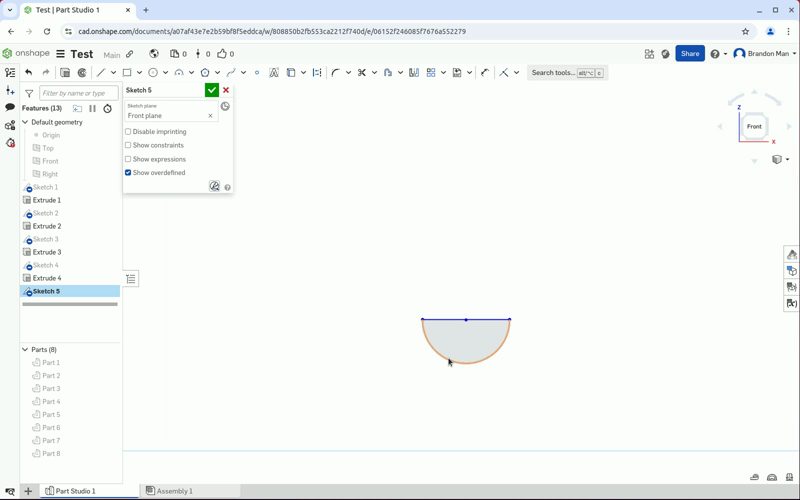
scroll(6)
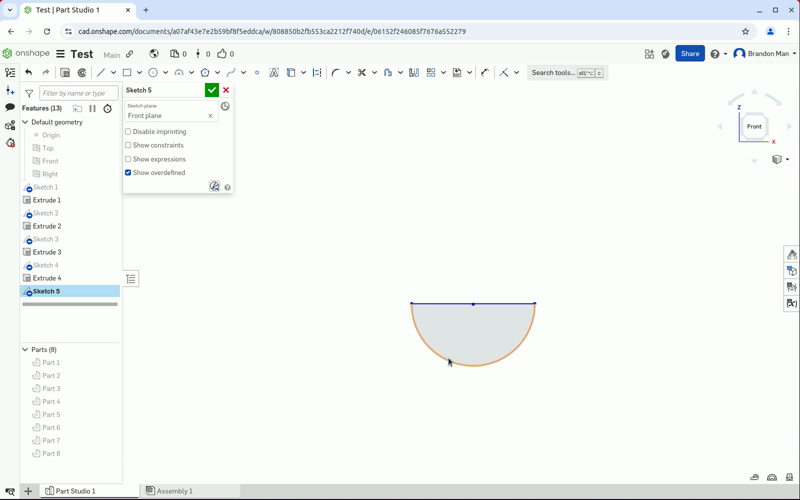
scroll(6)
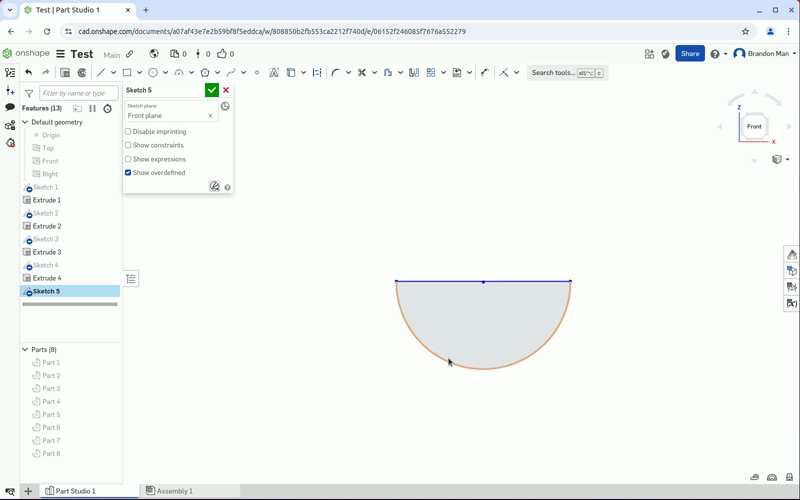
scroll(6)
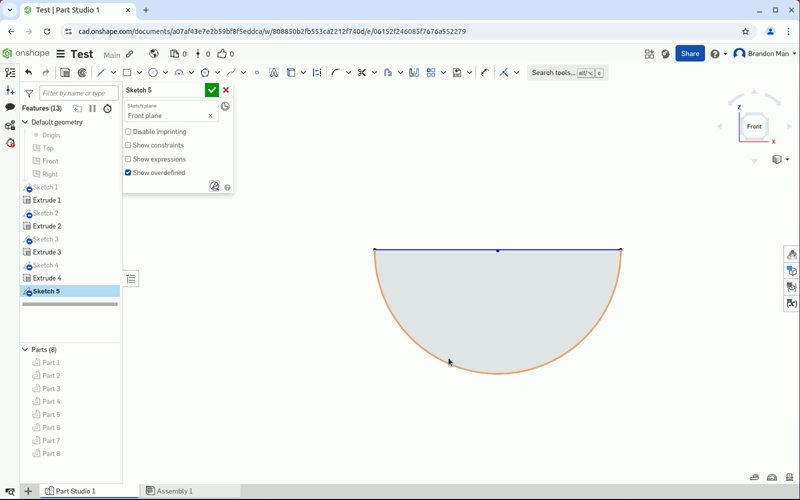
scroll(6)
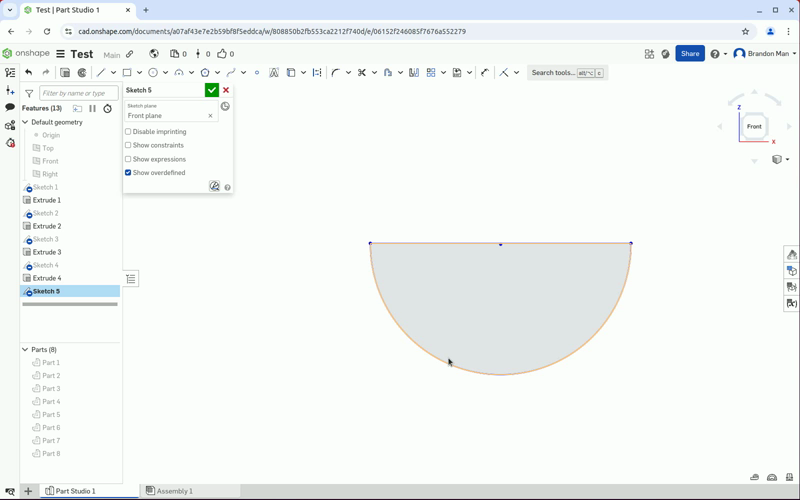
scroll(6)
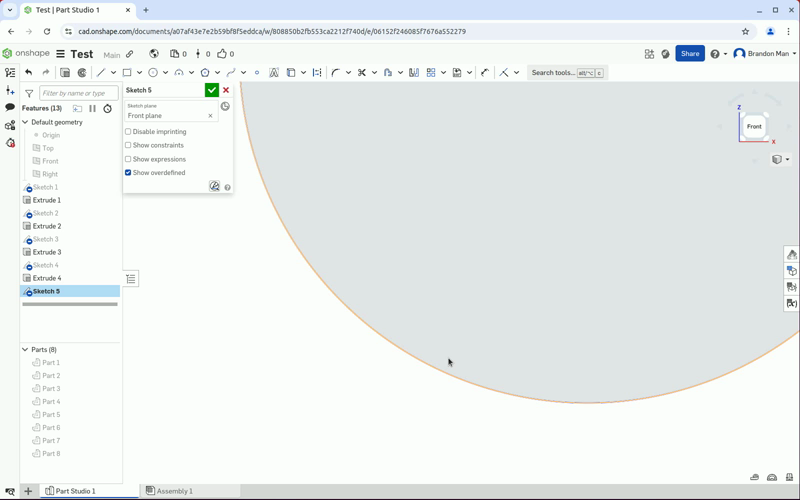
click(448, 357)
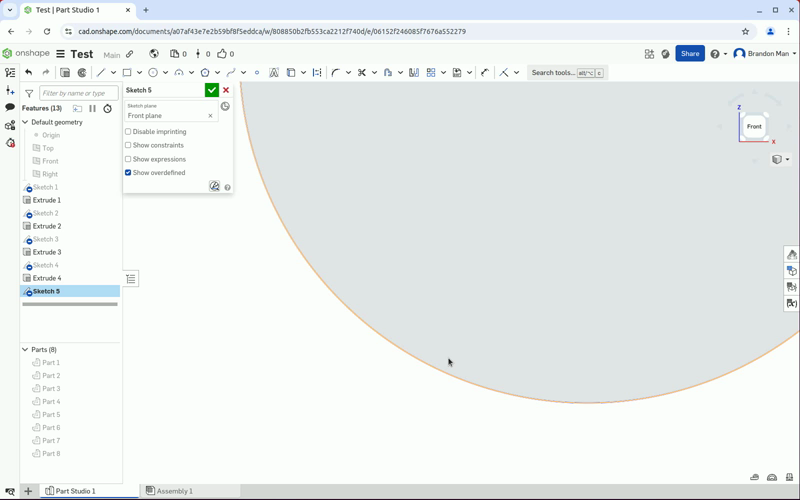
scroll(-6)
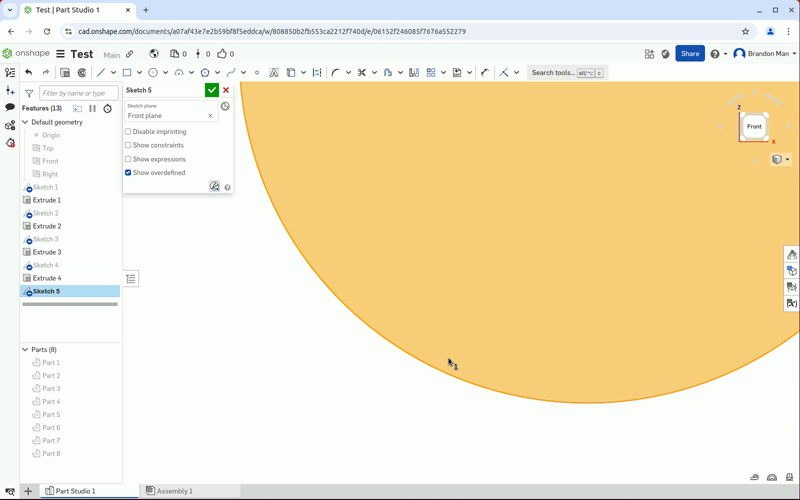
scroll(-6)
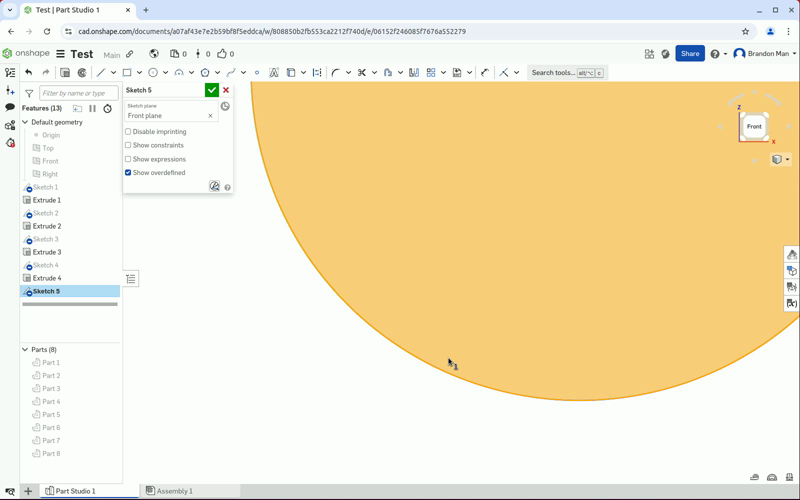
scroll(-6)
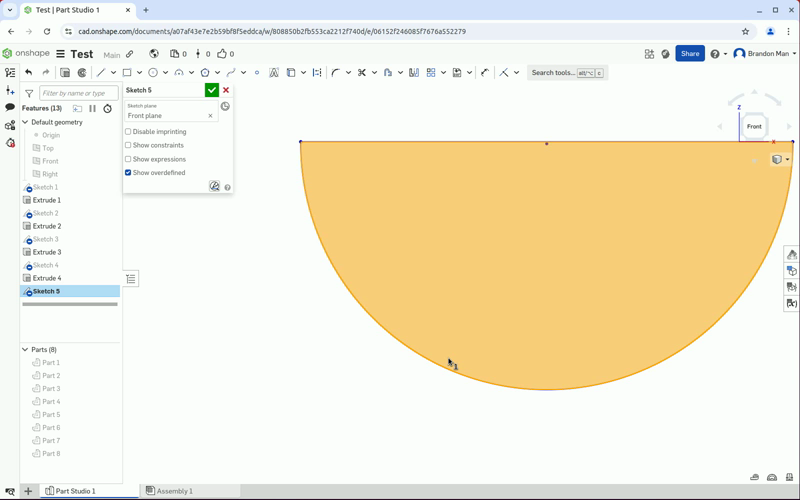
scroll(-6)
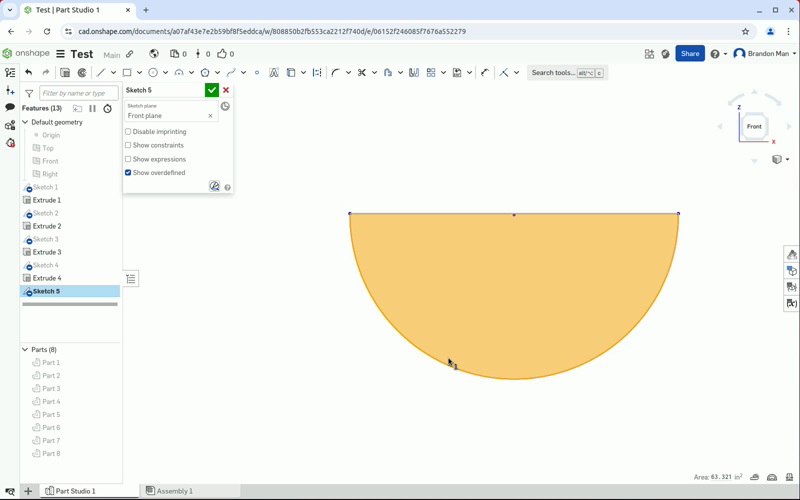
scroll(-6)
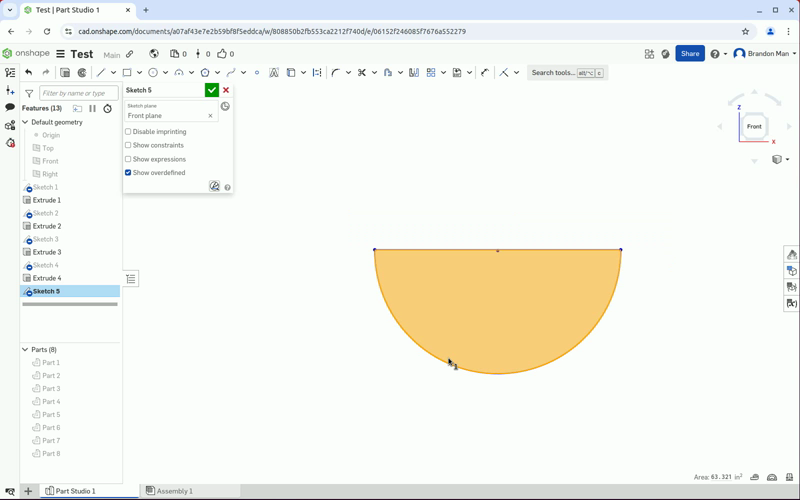
scroll(-6)
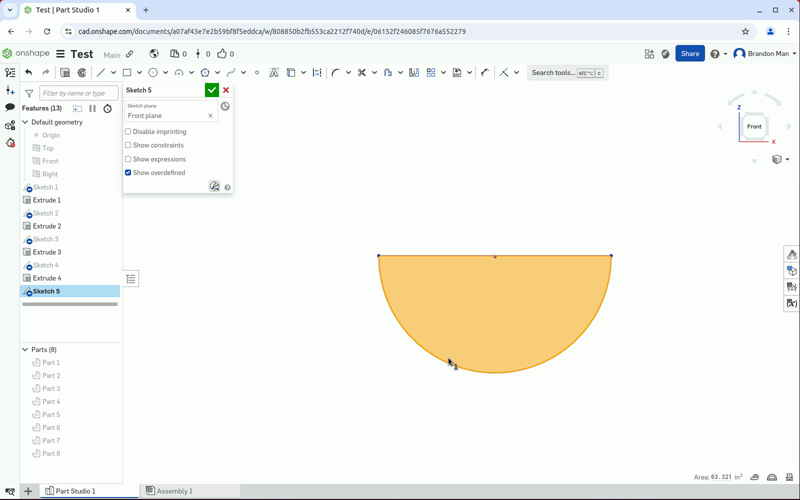
scroll(-6)
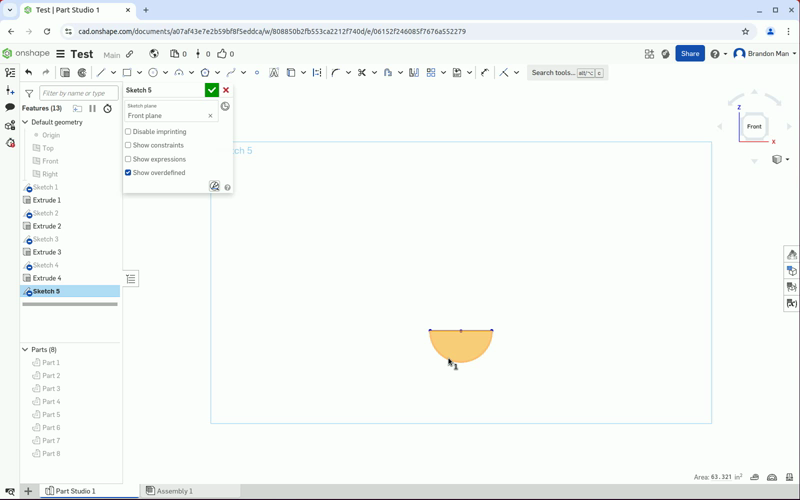
mouse_move(73, 352)
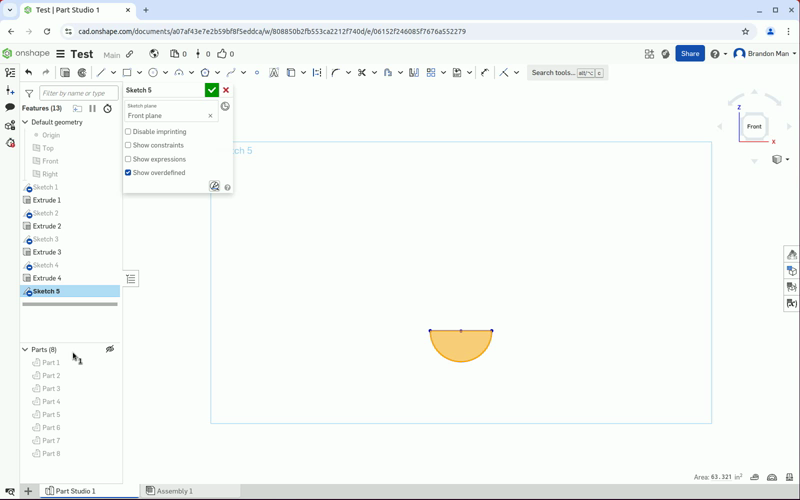
key(shift+y)
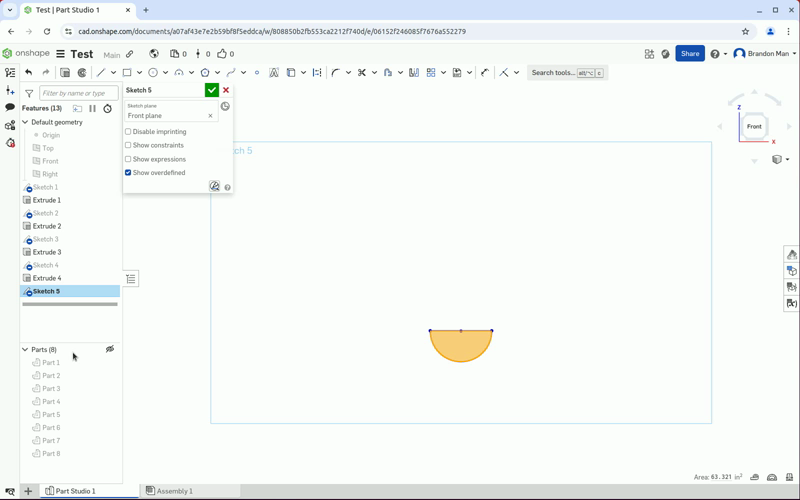
key(shift+e)
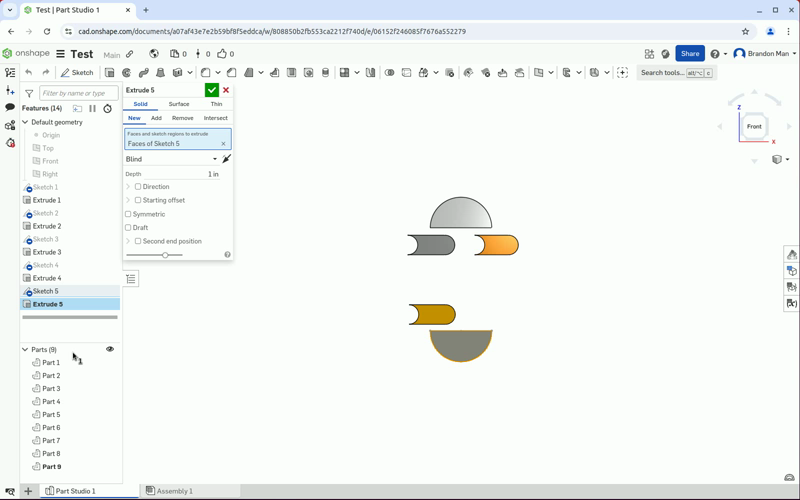
mouse_move(143, 106)
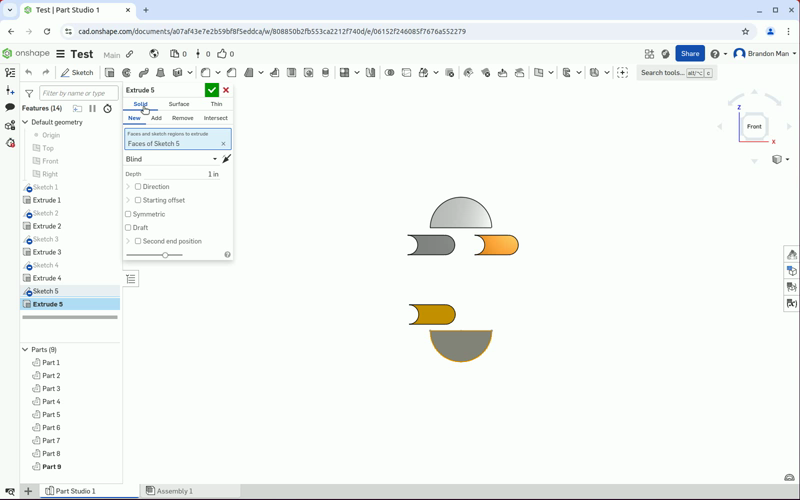
click(143, 106)
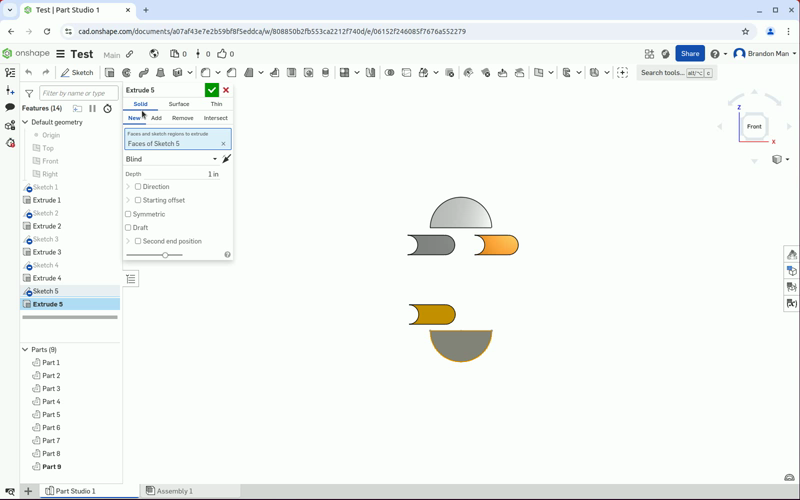
mouse_move(137, 120)
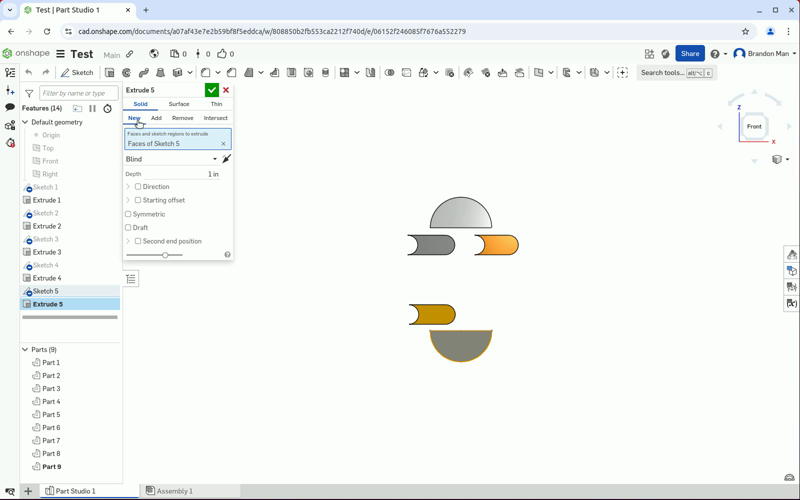
click(137, 120)
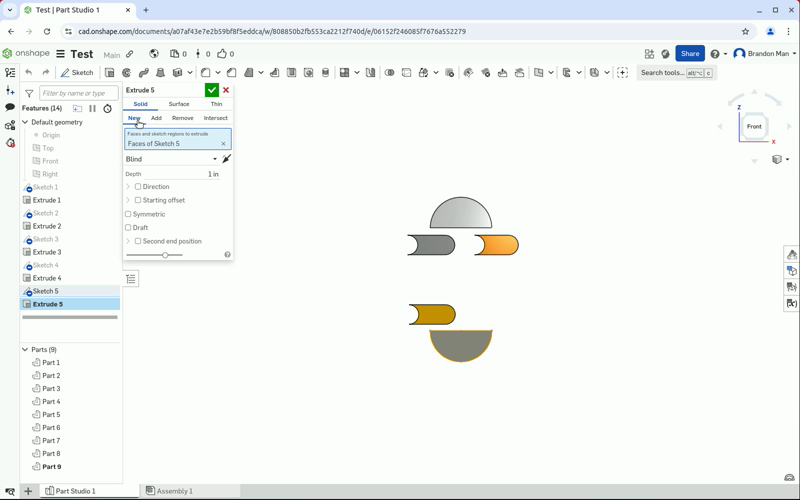
key(tab, 4)
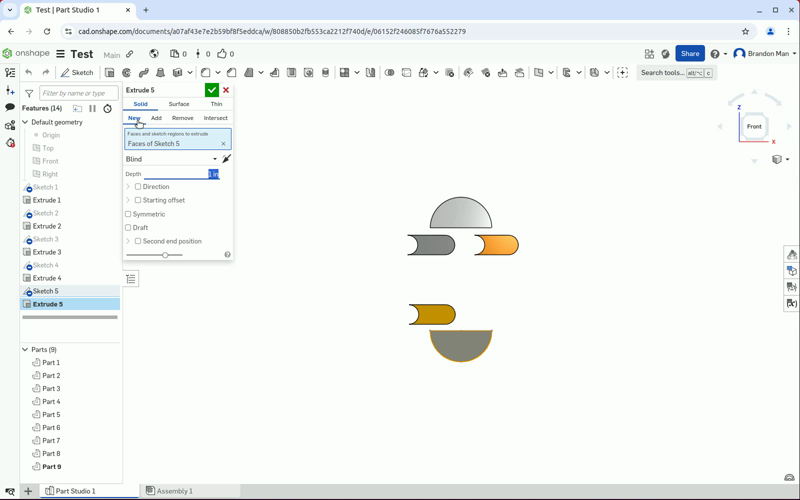
text(7.703)
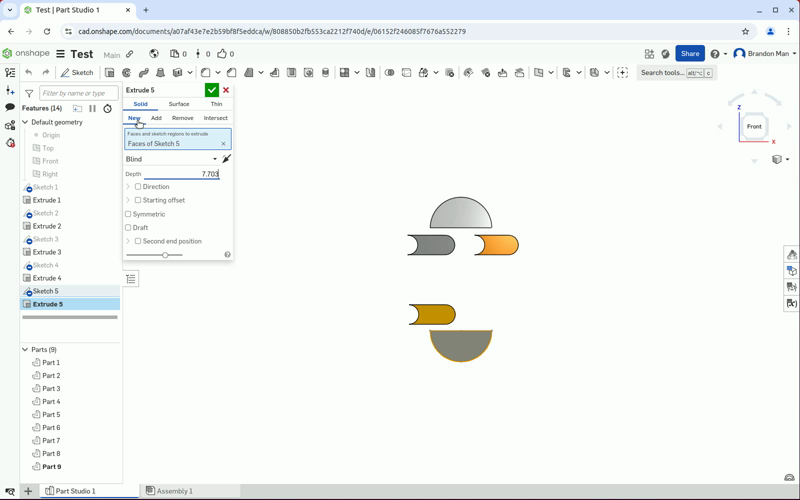
key(enter)
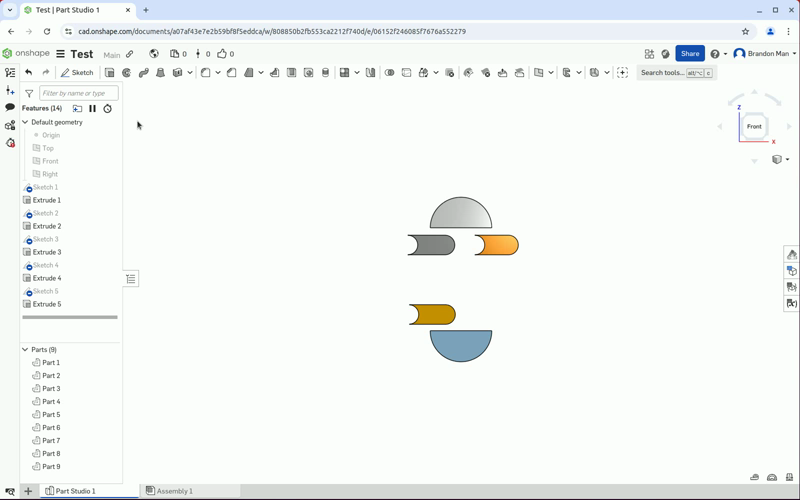
key(shift+h)
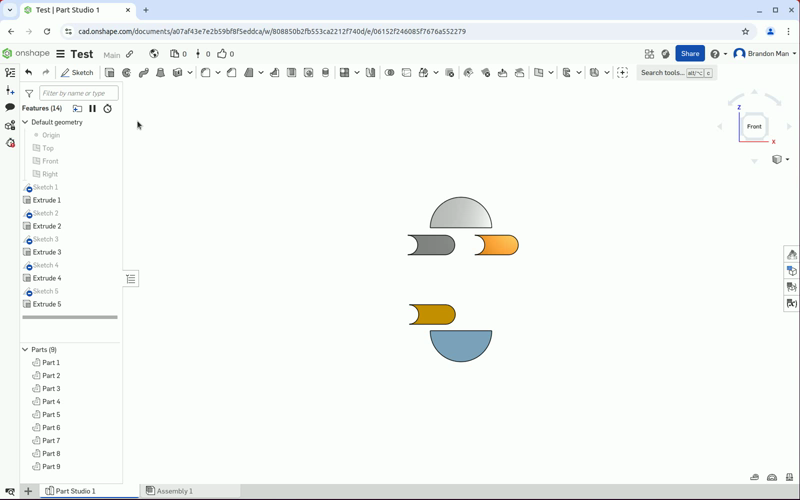
key(shift+h)
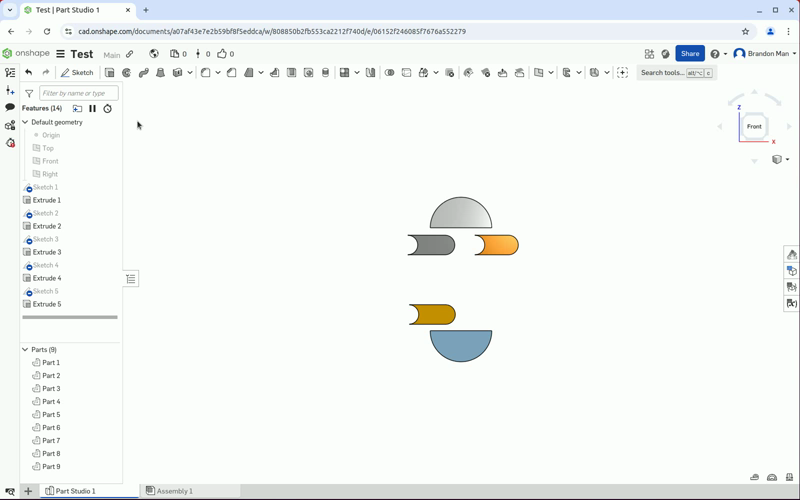
mouse_move(73, 189)
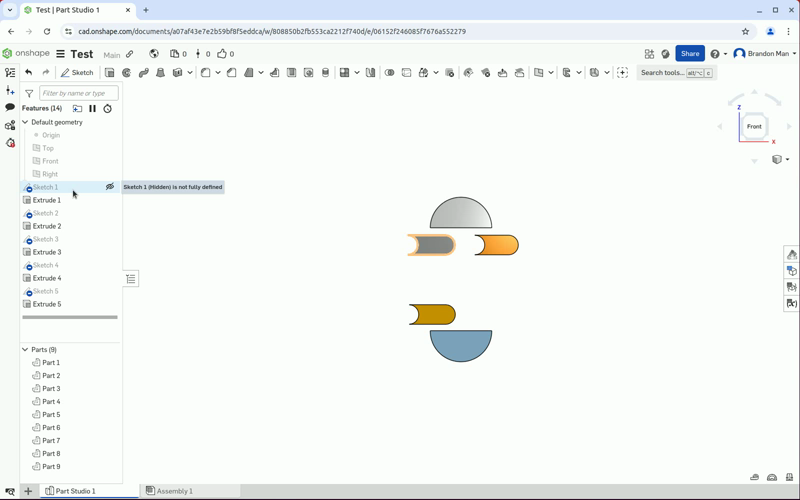
click(73, 189)
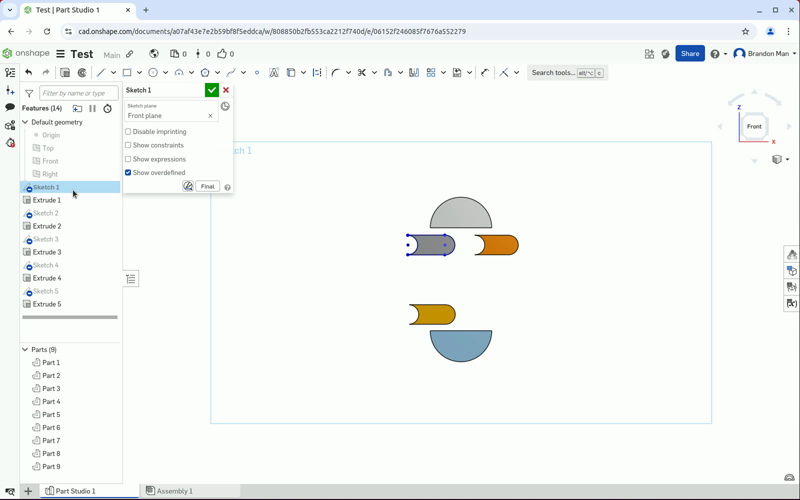
mouse_move(229, 92)
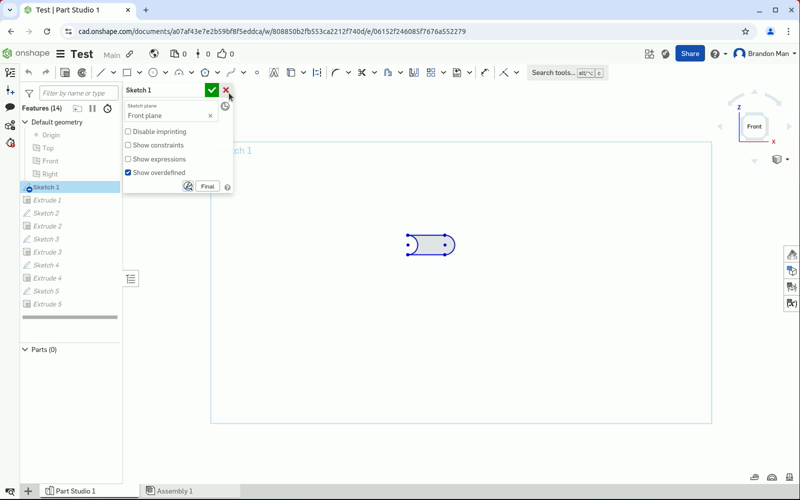
click(229, 92)
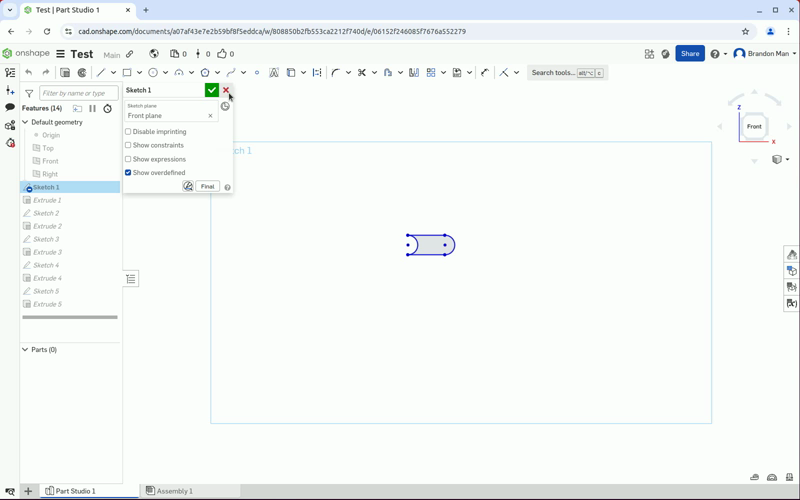
key(shift+s)
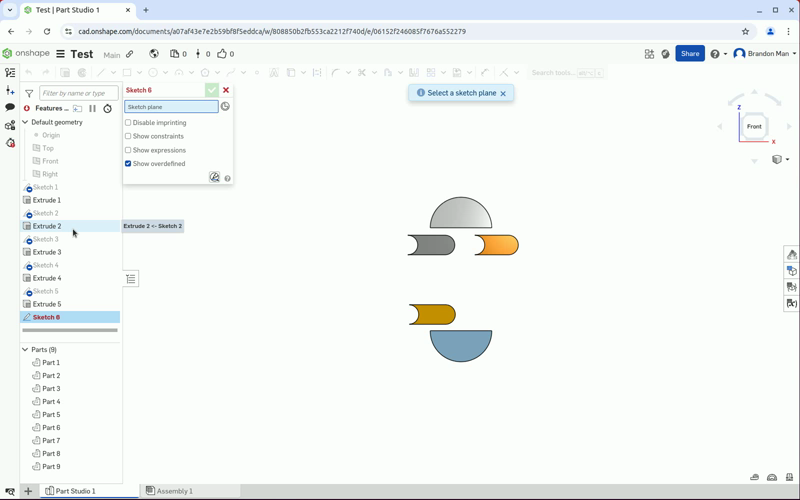
scroll(3)
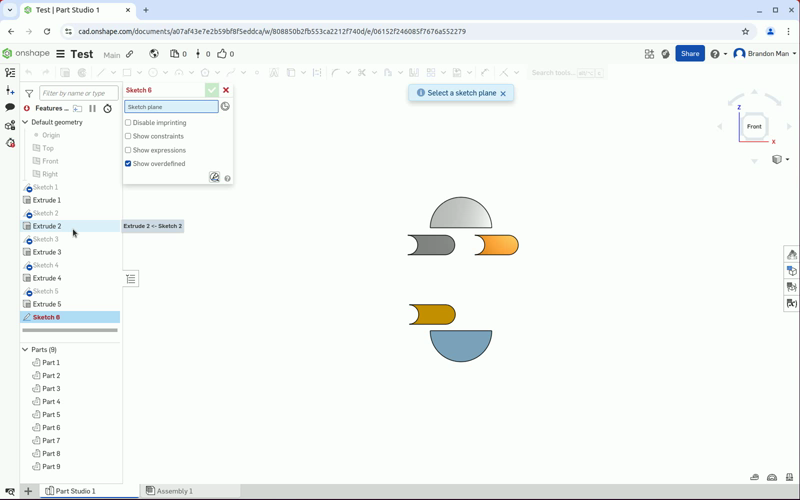
mouse_move(73, 163)
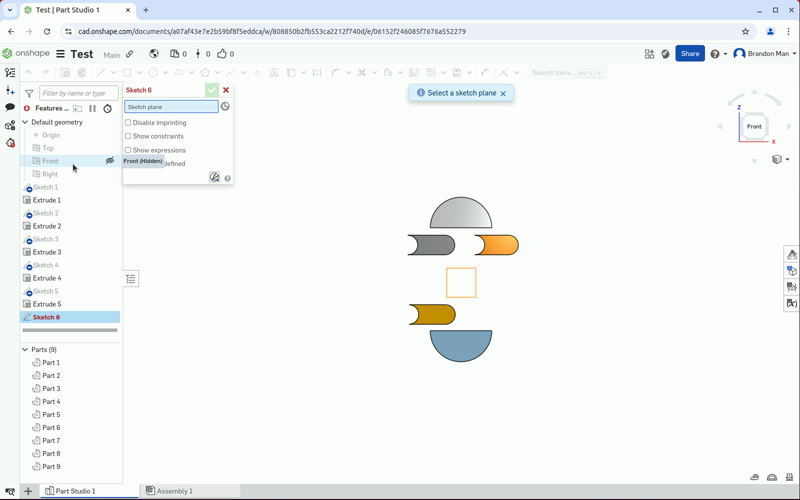
click(73, 163)
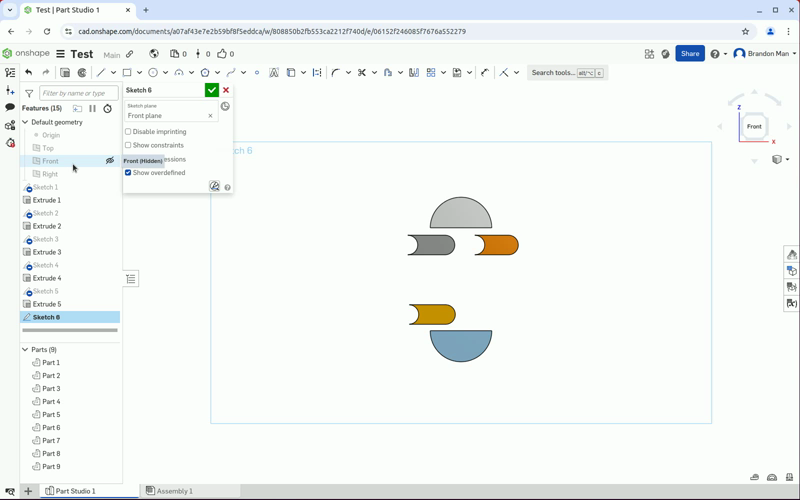
mouse_move(73, 352)
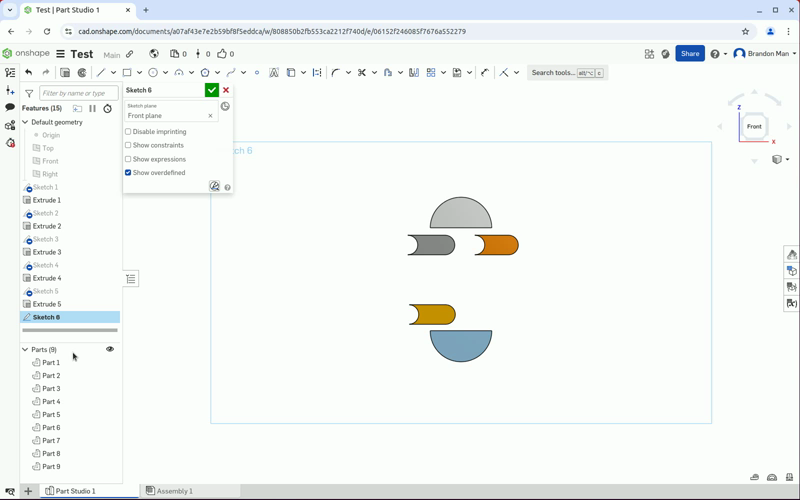
key(y)
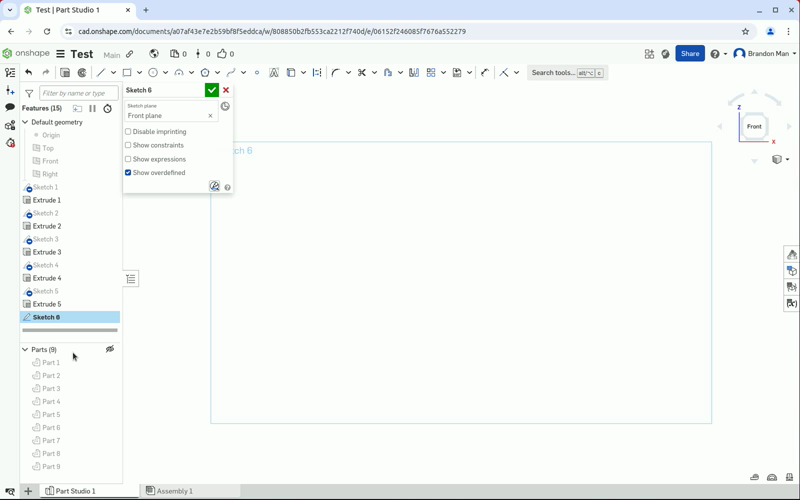
key(l)
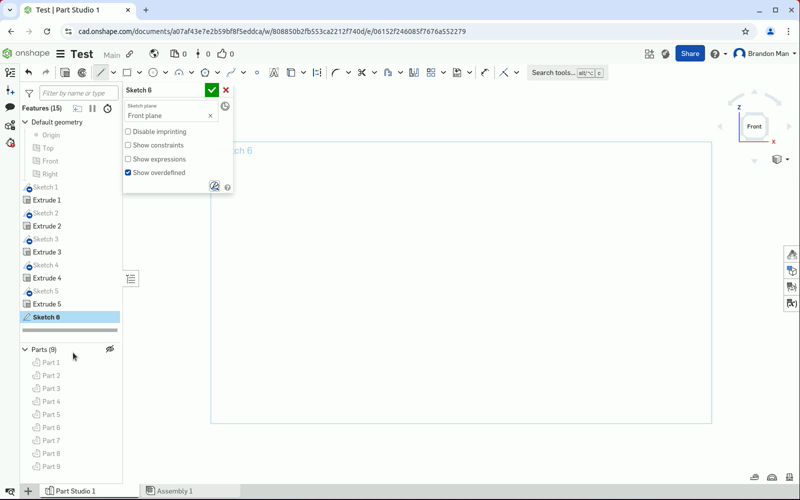
key_down(shift)
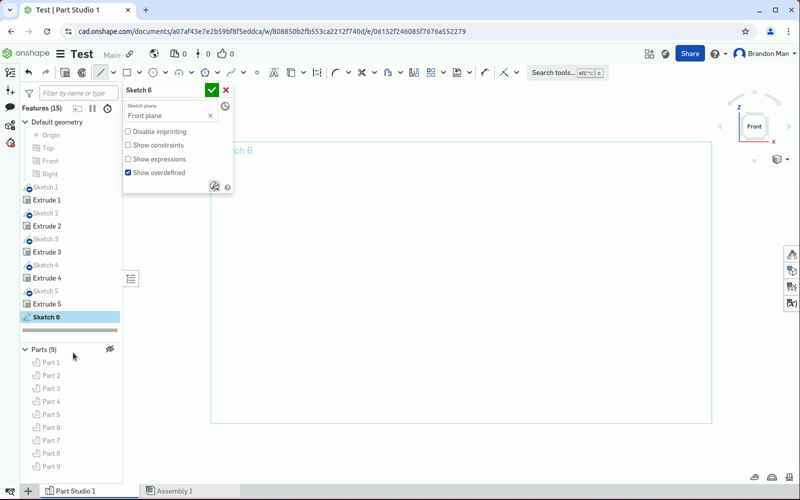
mouse_move(473, 325)
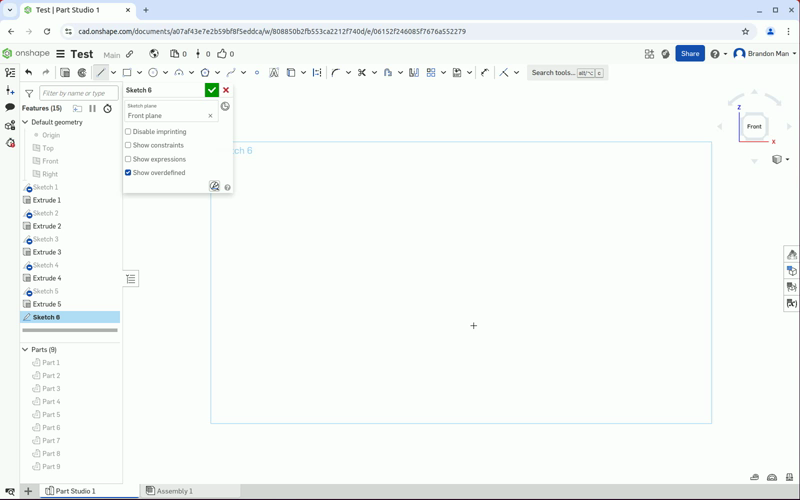
click(473, 325)
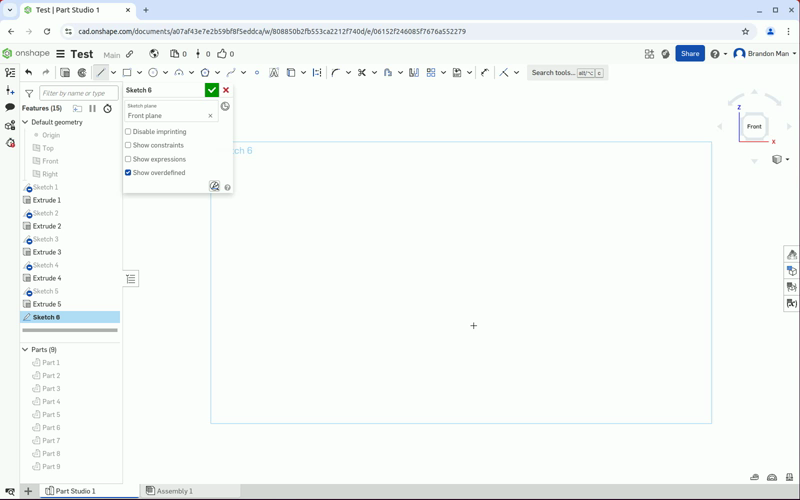
key_up(shift)
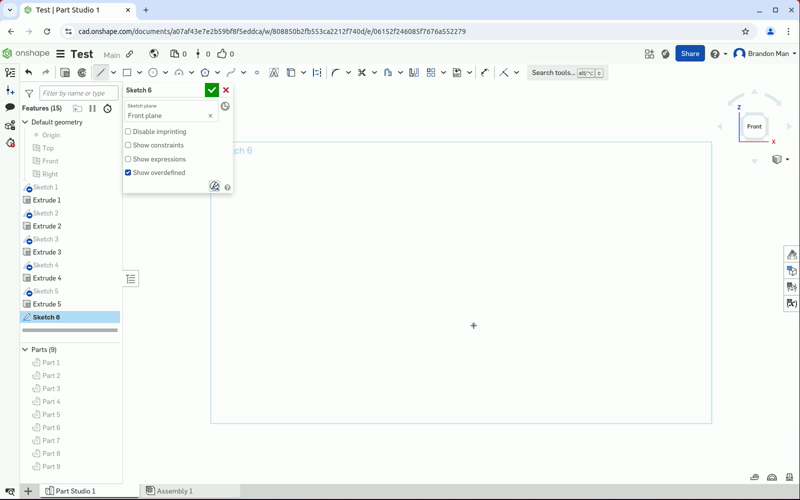
key_down(shift)
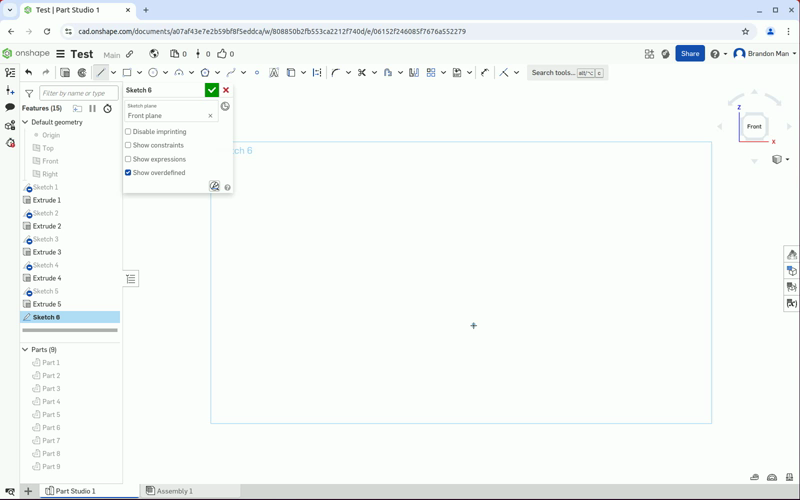
mouse_move(503, 325)
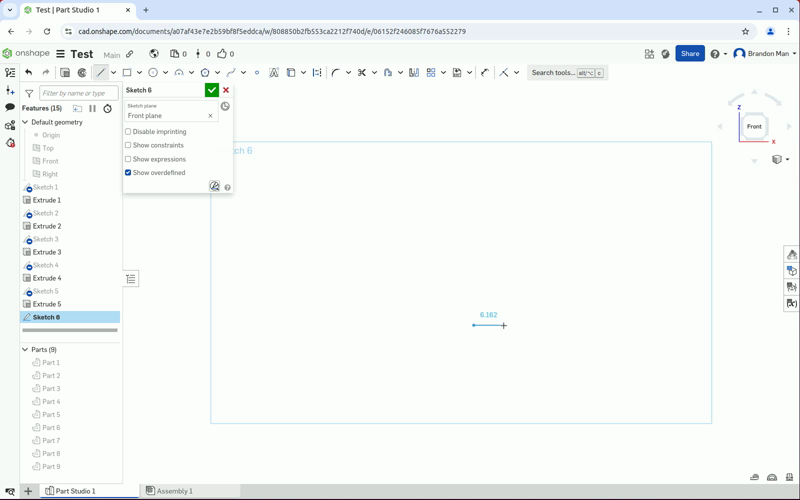
mouse_move(507, 325)
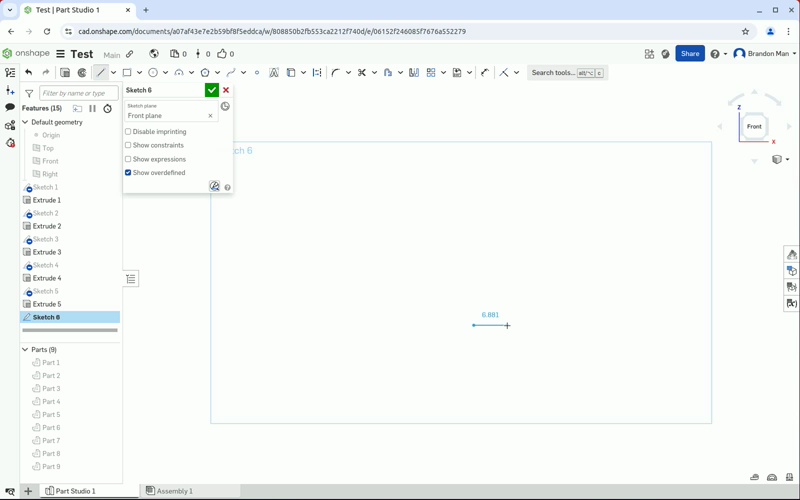
click(507, 325)
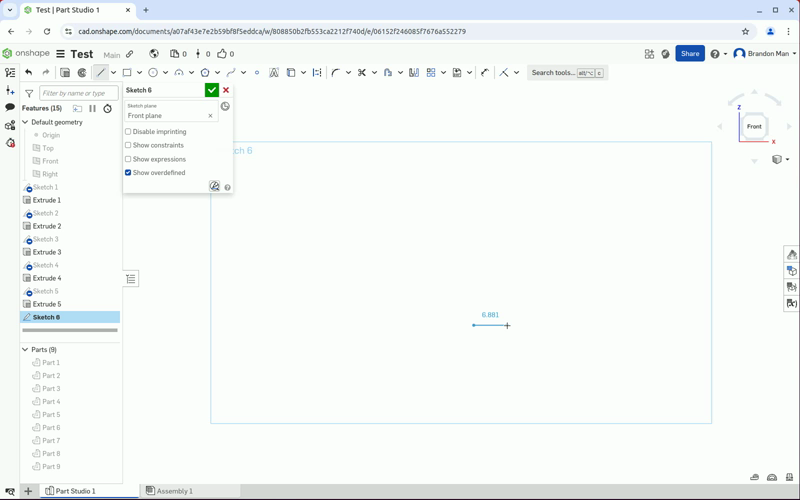
key_up(shift)
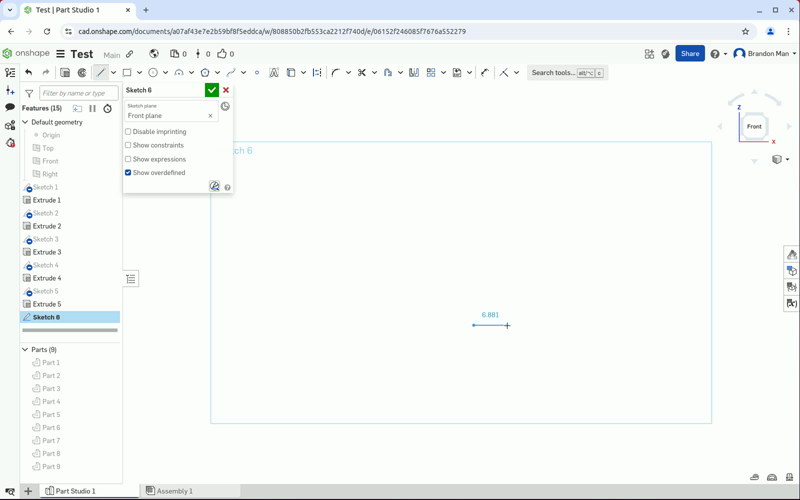
key(esc)
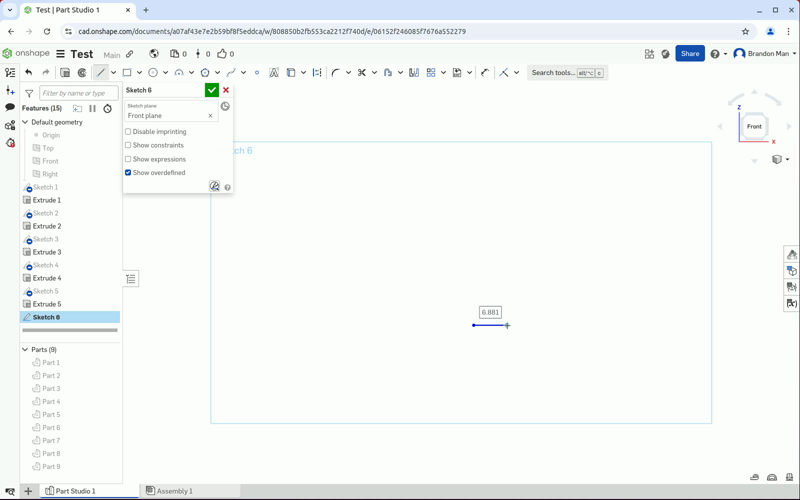
key(a)
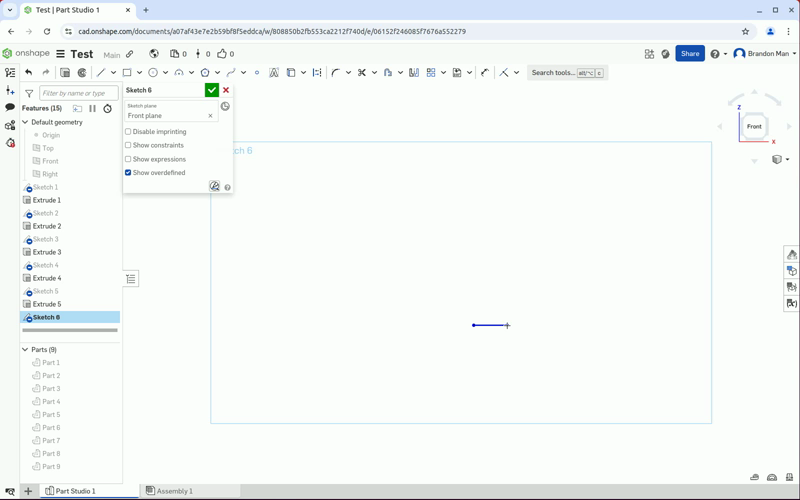
mouse_move(507, 325)
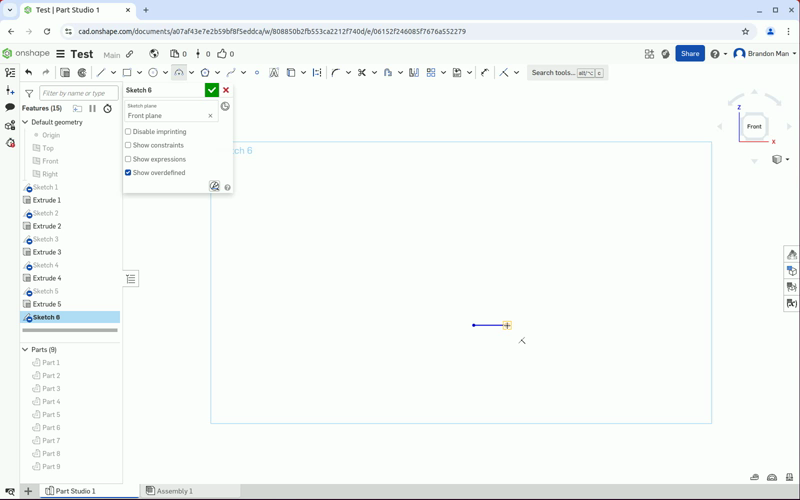
click(507, 325)
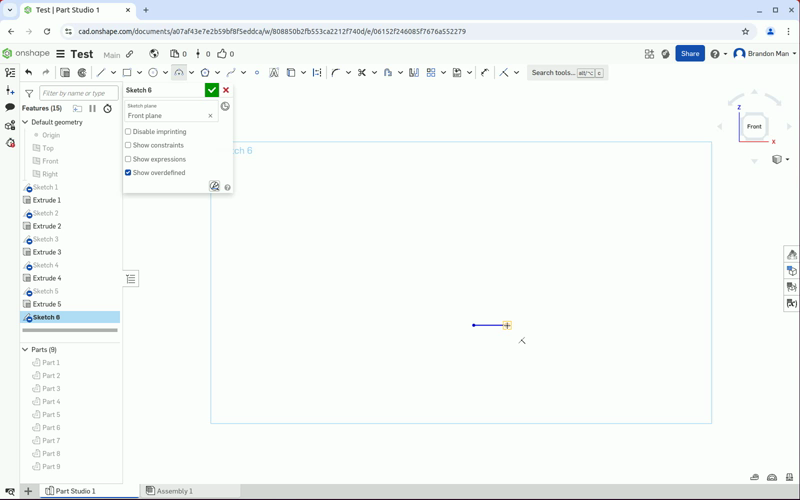
key_down(shift)
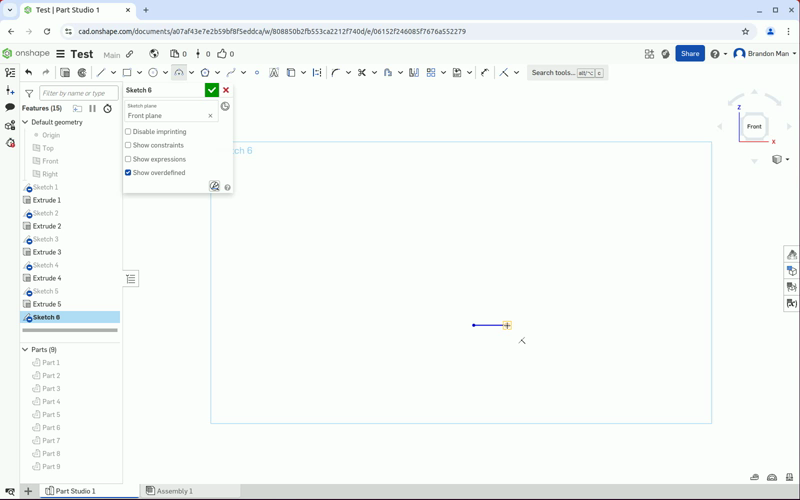
mouse_move(507, 305)
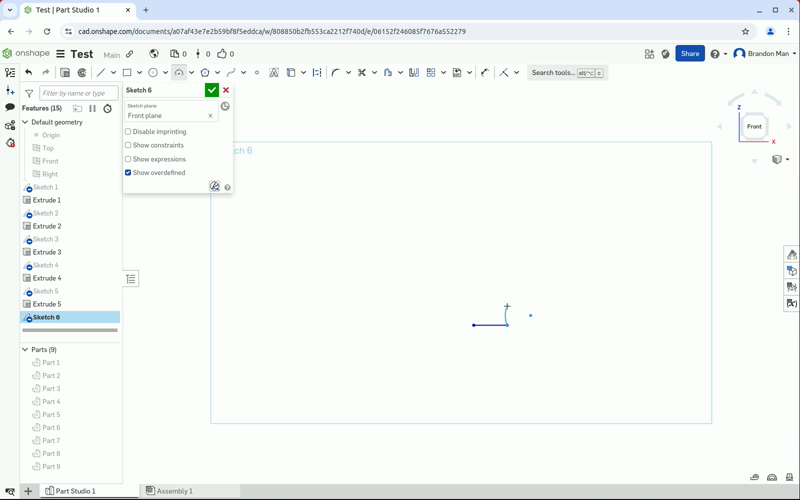
click(507, 305)
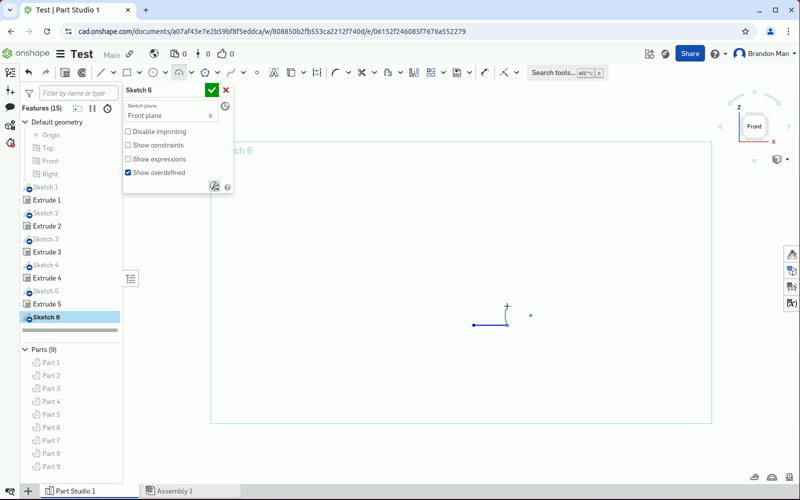
mouse_move(516, 315)
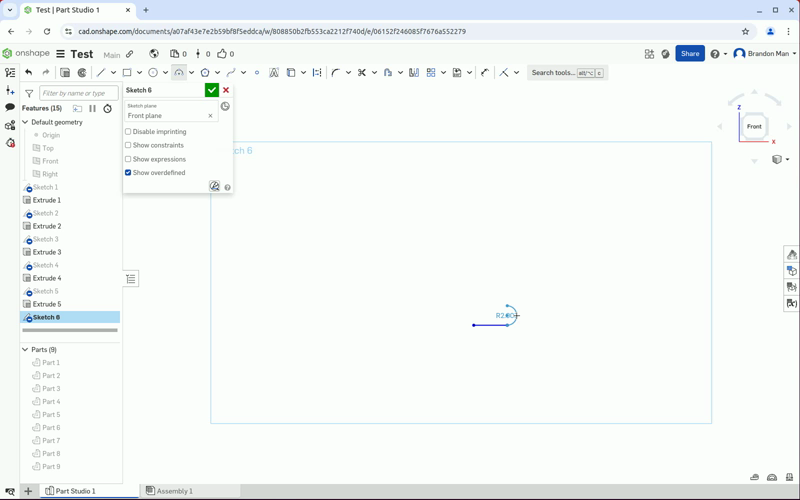
click(516, 315)
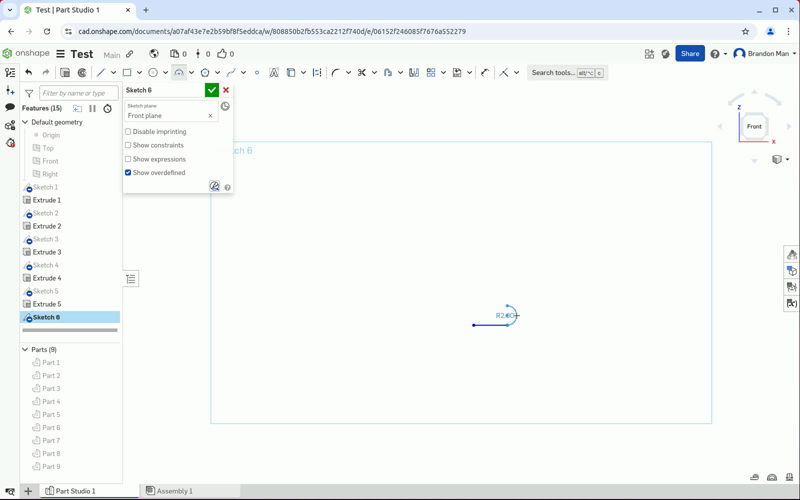
key_up(shift)
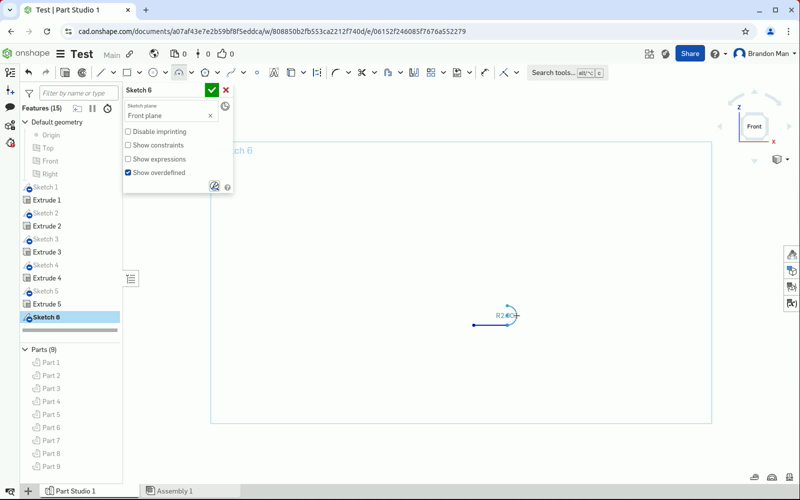
key(esc)
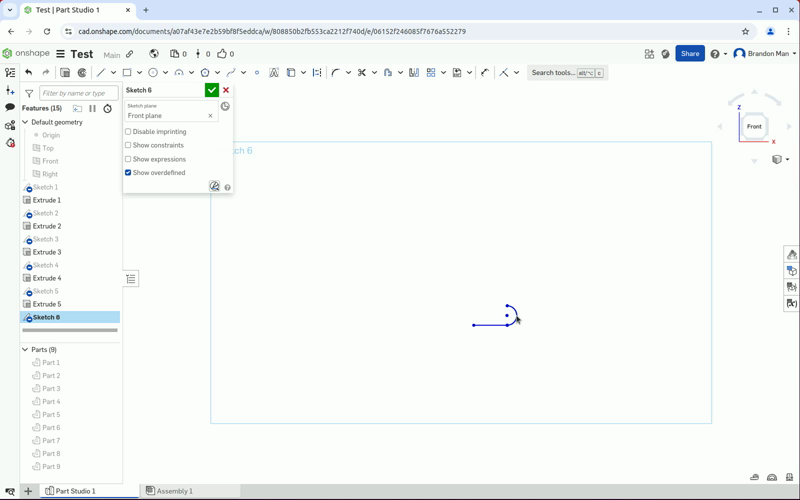
key(l)
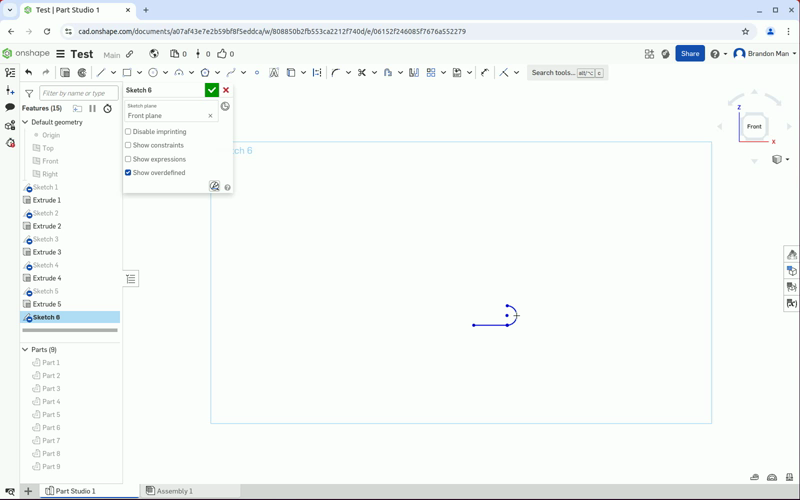
mouse_move(507, 305)
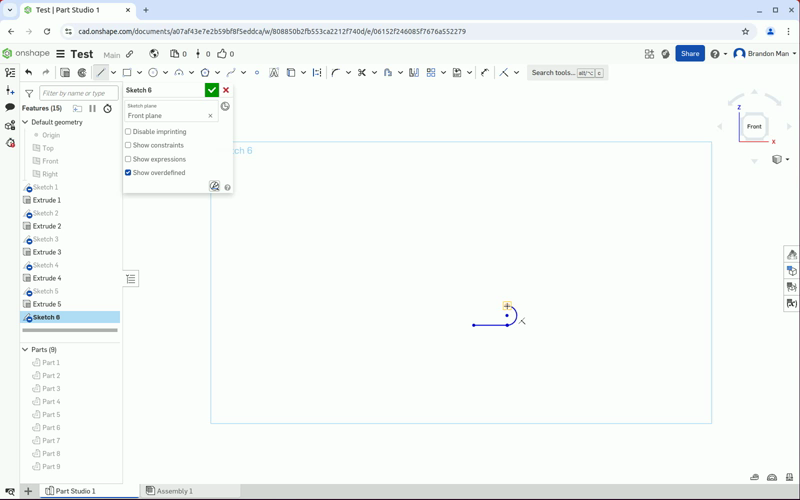
click(507, 305)
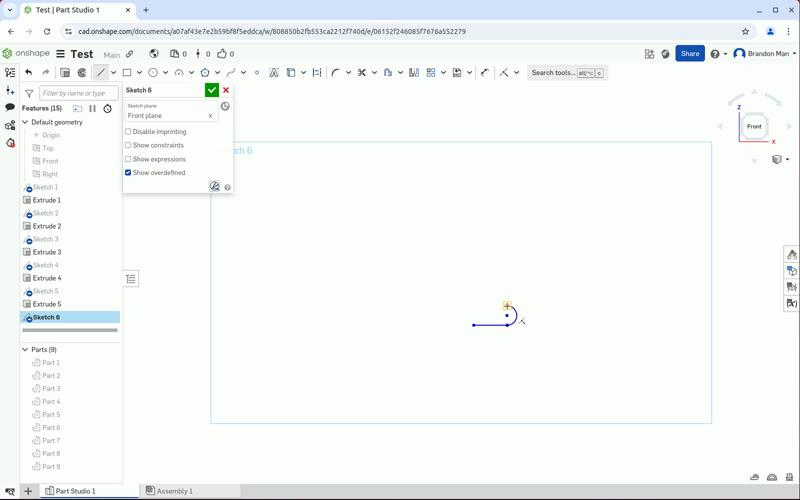
key_down(shift)
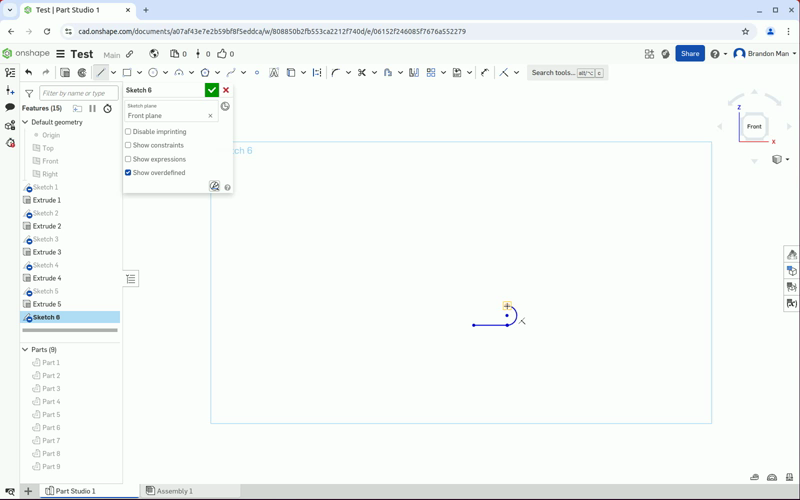
mouse_move(537, 305)
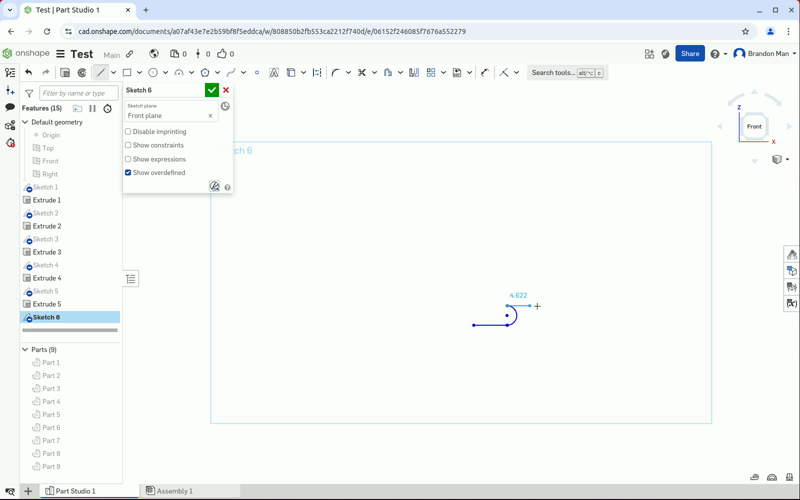
mouse_move(473, 305)
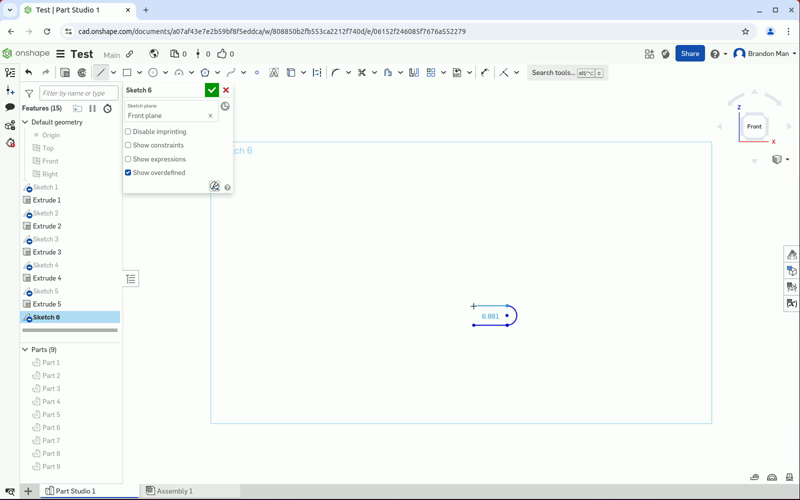
click(473, 305)
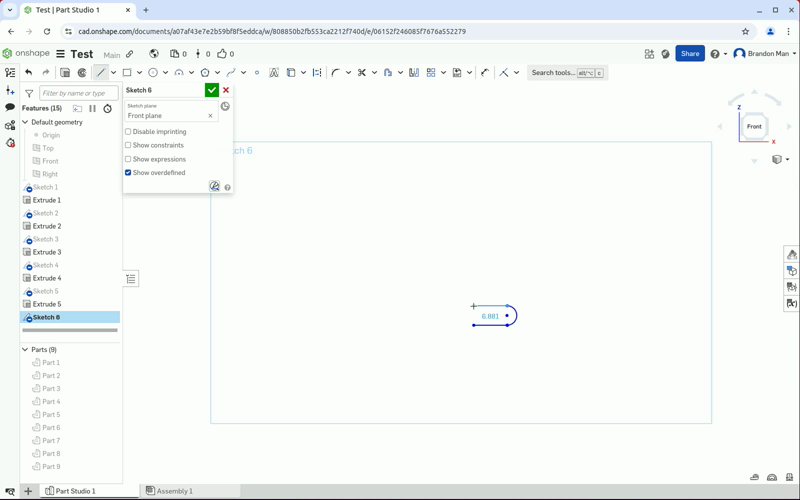
key_up(shift)
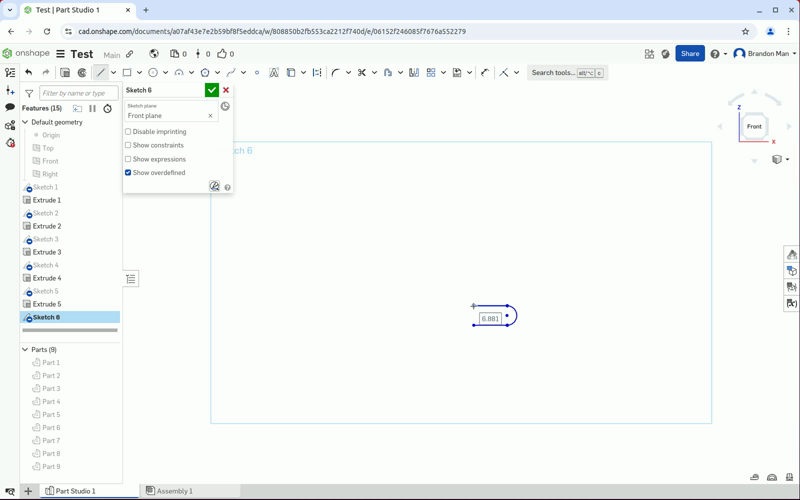
key(esc)
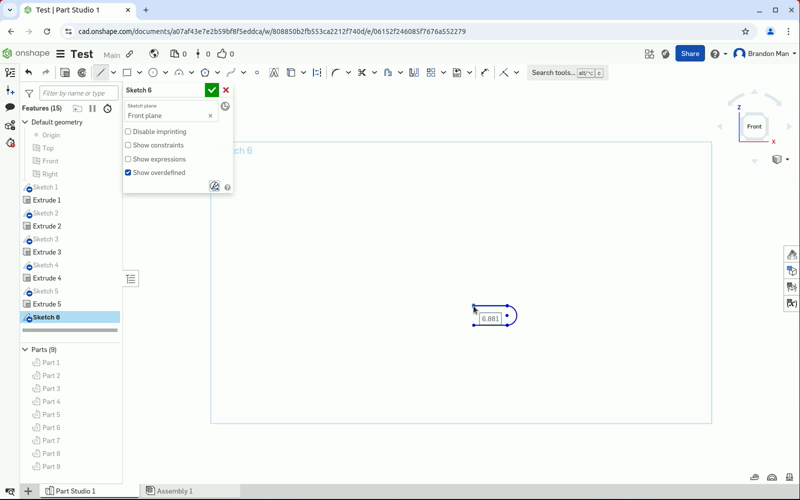
key(a)
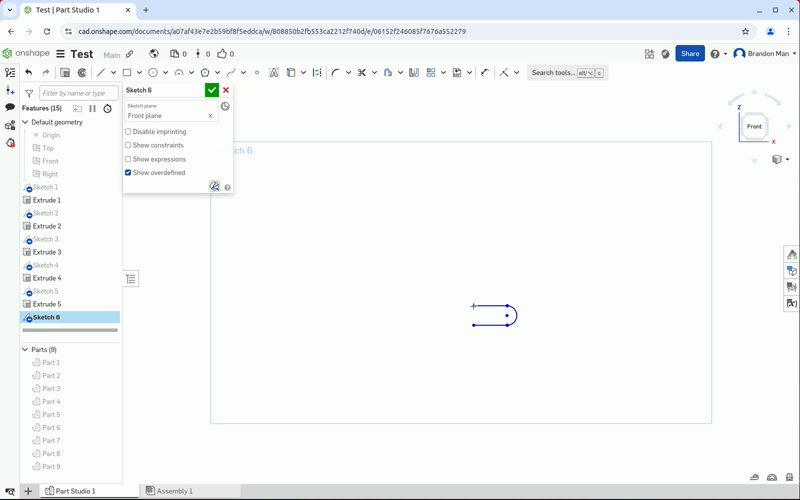
mouse_move(473, 305)
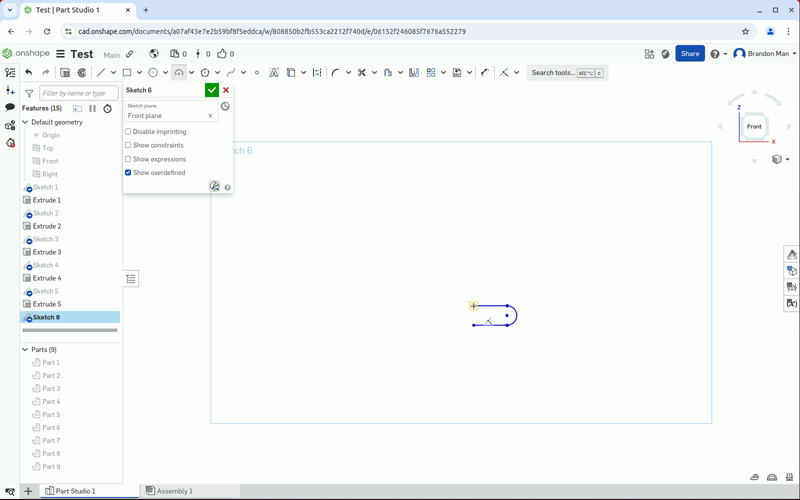
click(473, 305)
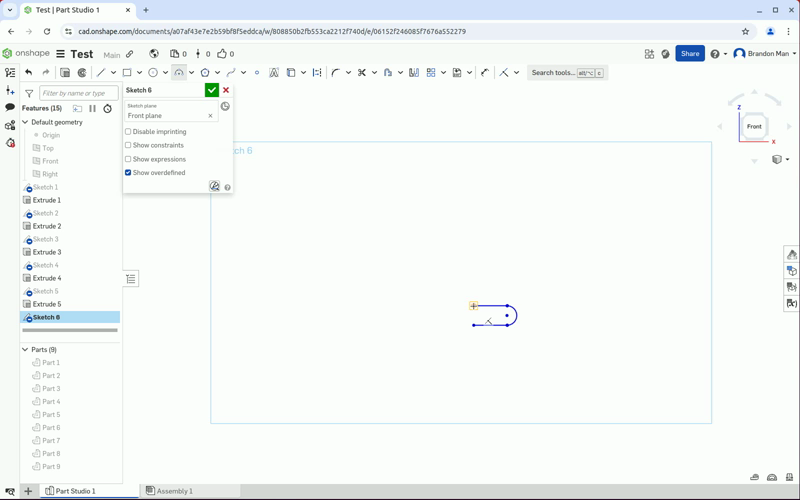
mouse_move(473, 325)
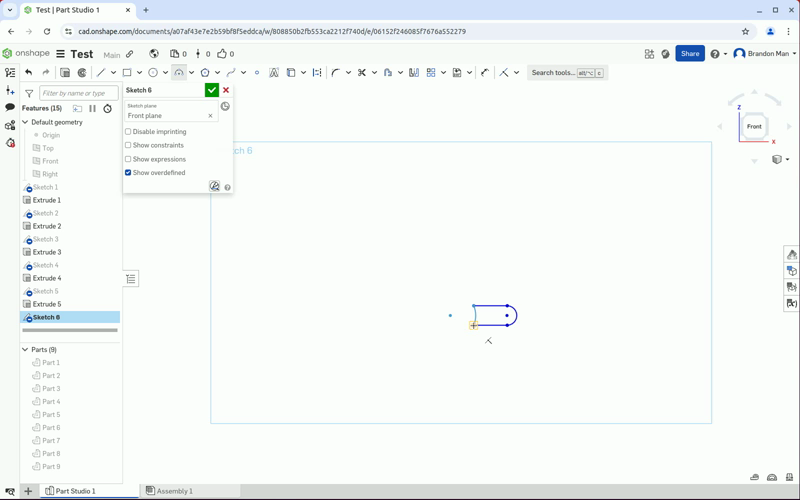
click(473, 325)
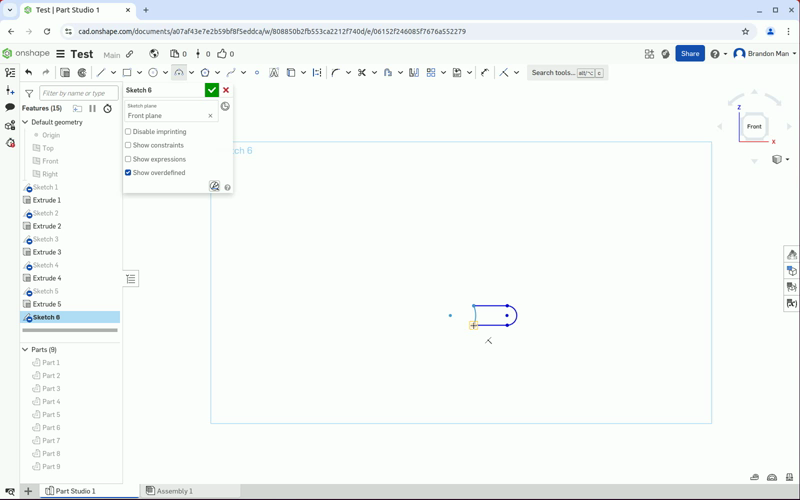
key_down(shift)
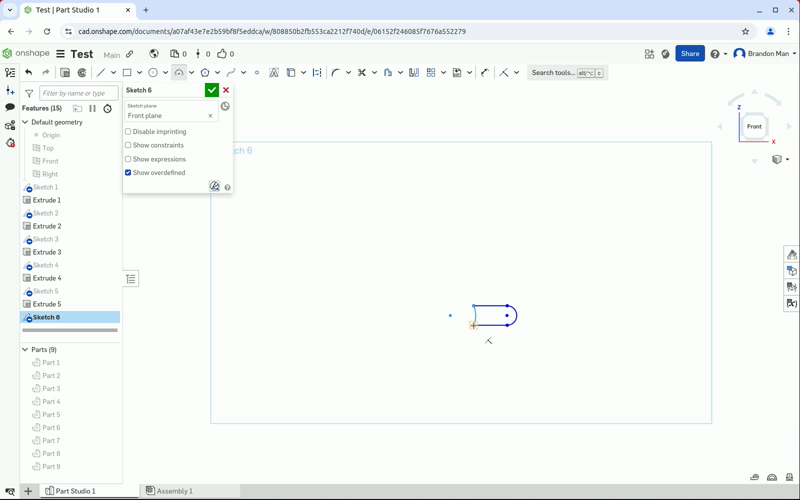
mouse_move(483, 315)
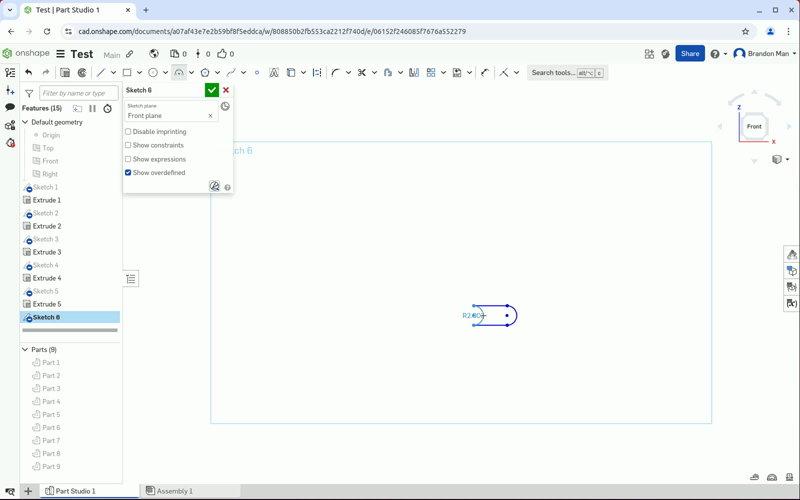
click(483, 315)
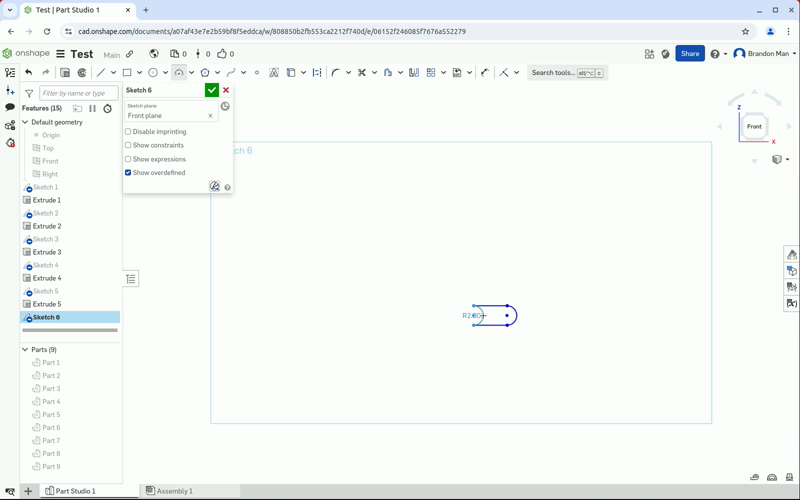
key_up(shift)
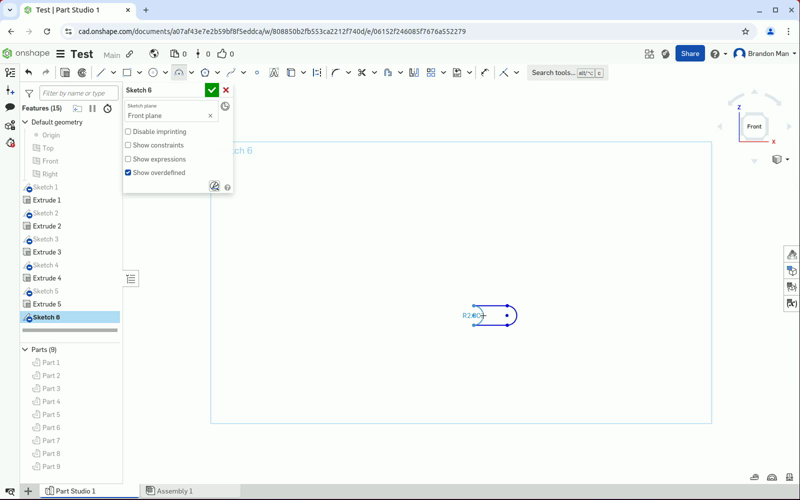
key(esc)
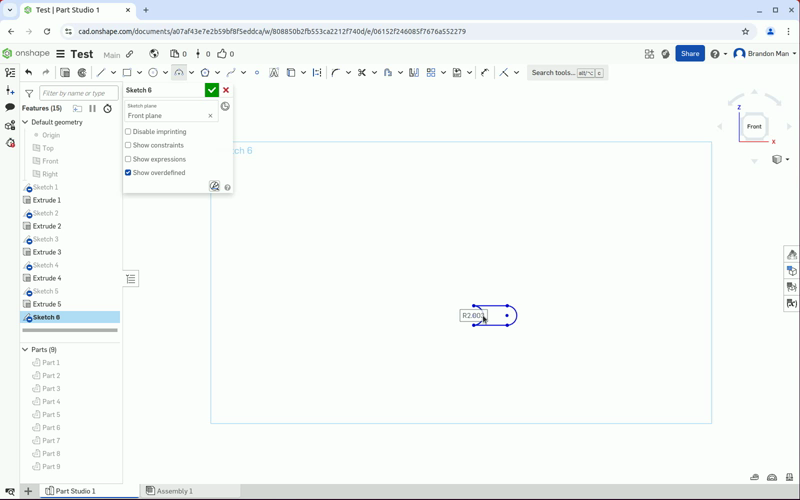
mouse_move(495, 322)
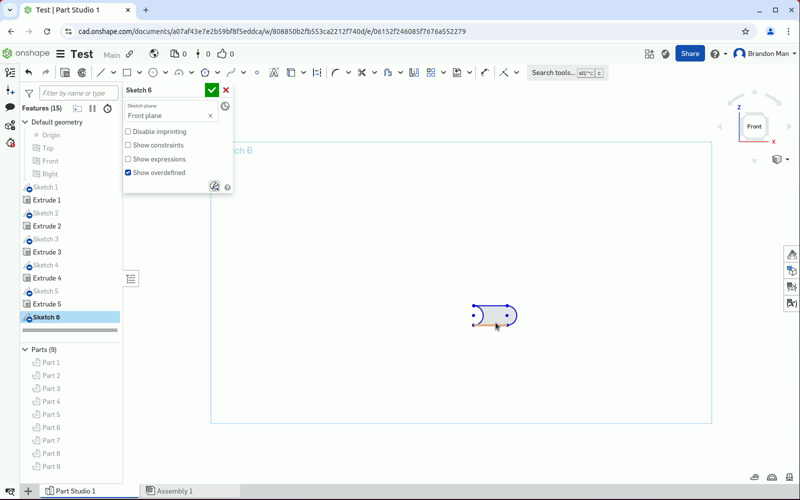
scroll(6)
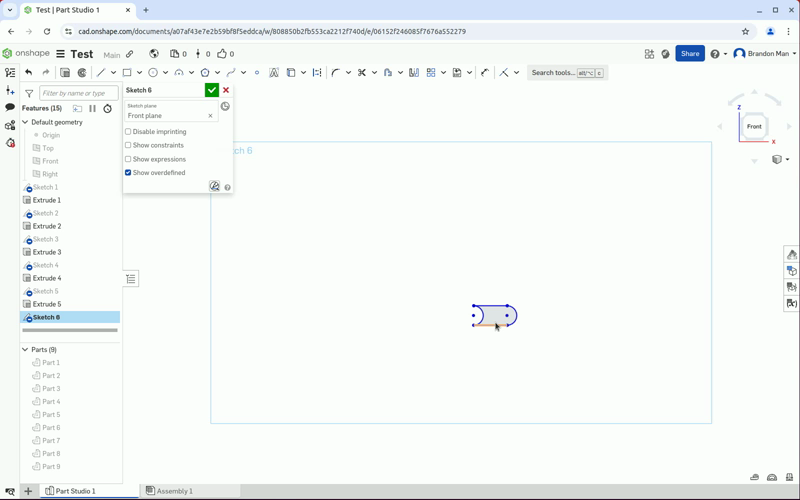
scroll(6)
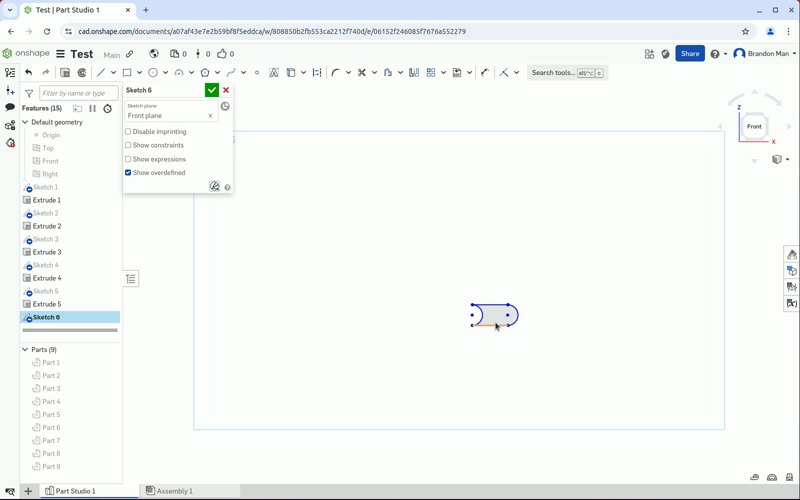
scroll(6)
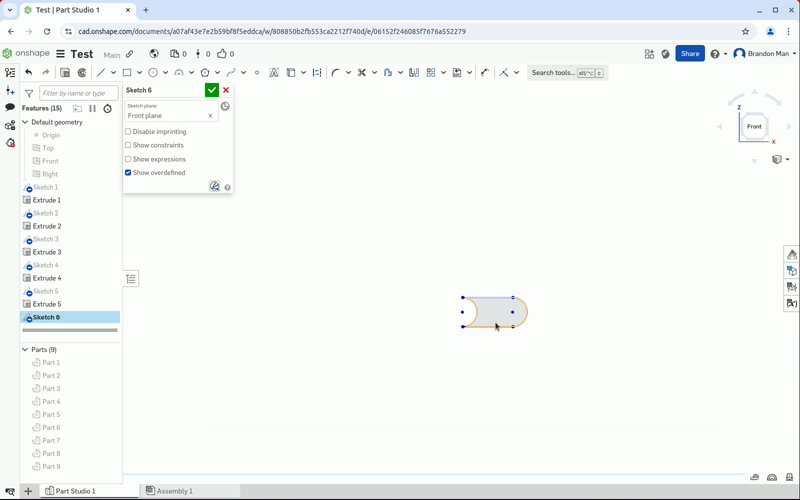
scroll(6)
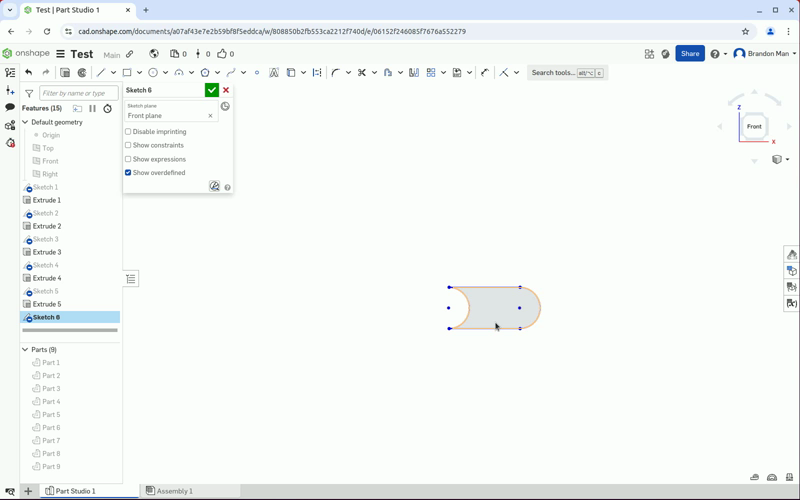
scroll(6)
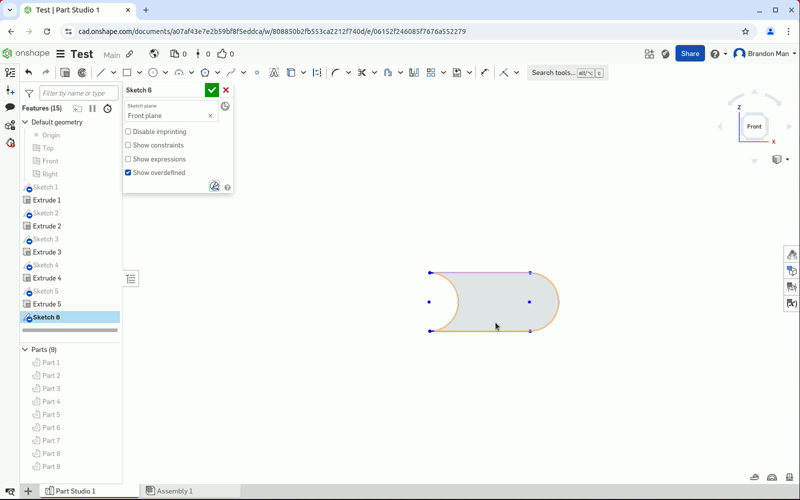
scroll(6)
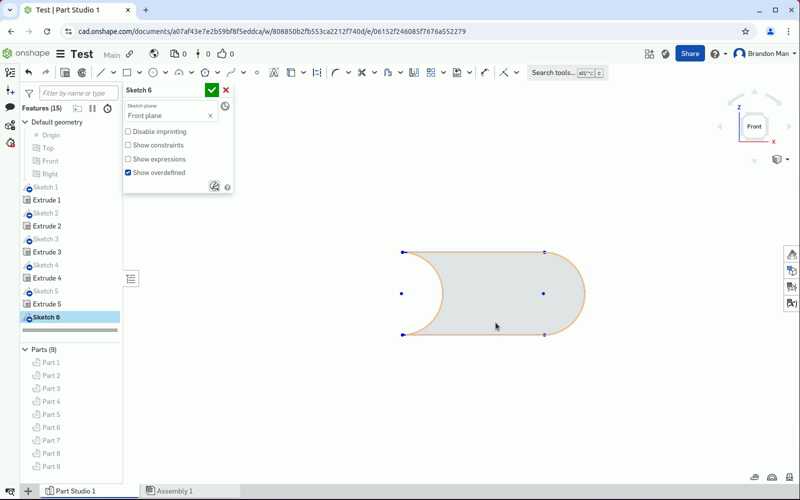
scroll(6)
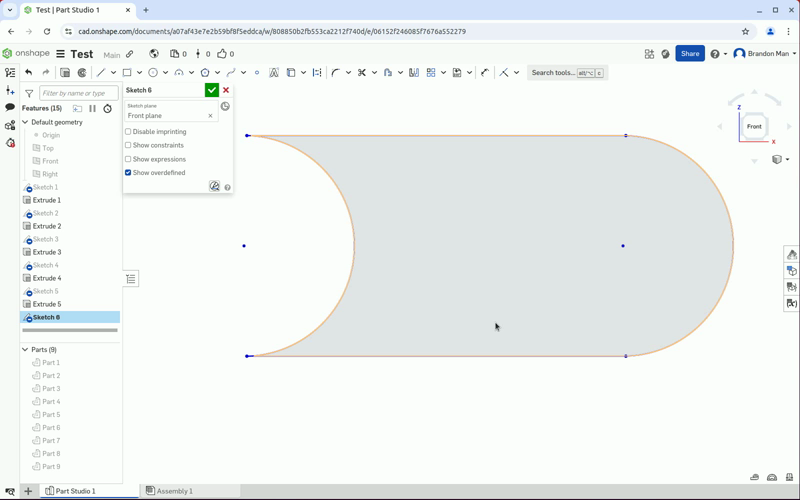
click(495, 322)
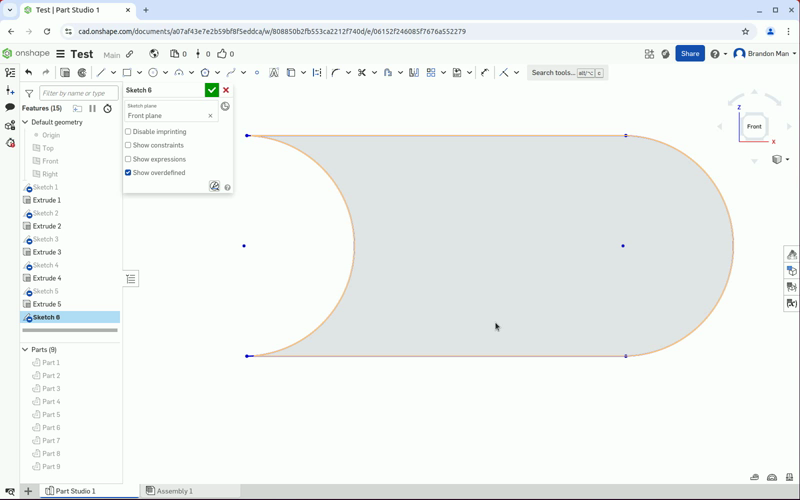
scroll(-6)
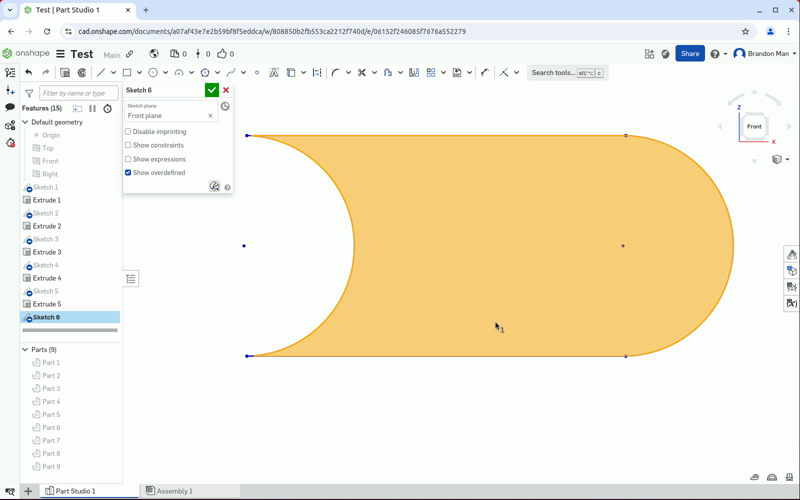
scroll(-6)
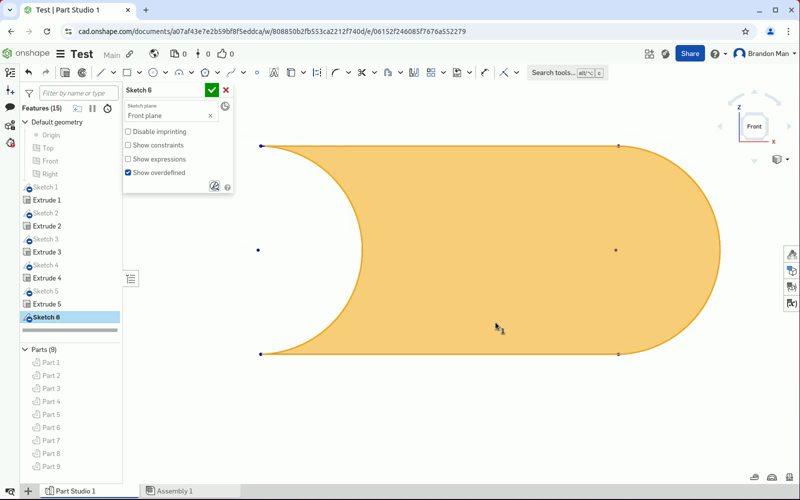
scroll(-6)
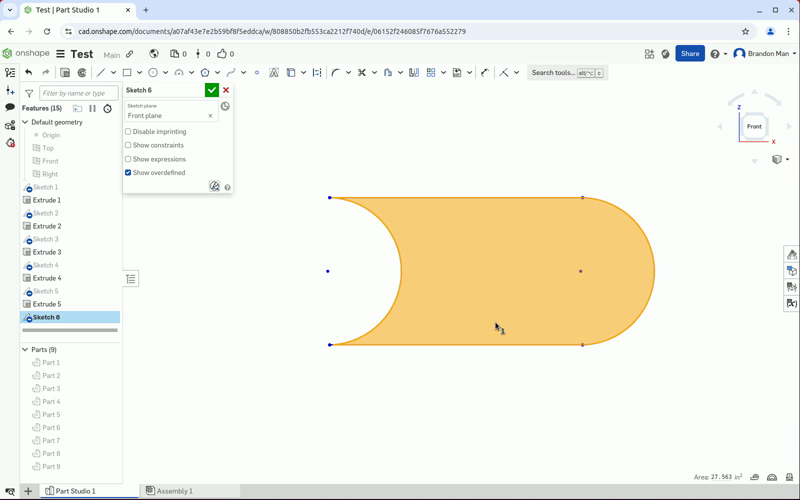
scroll(-6)
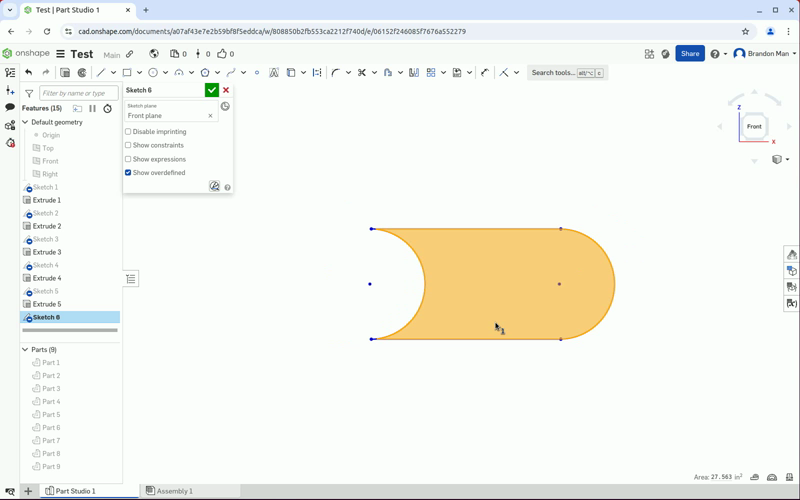
scroll(-6)
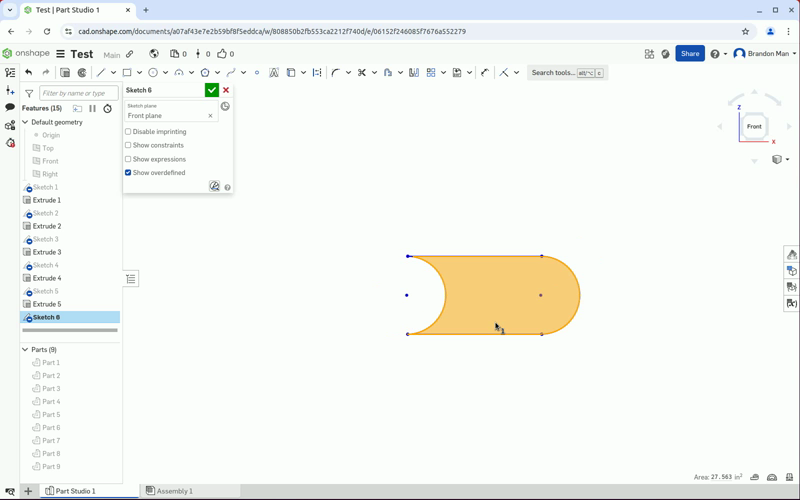
scroll(-6)
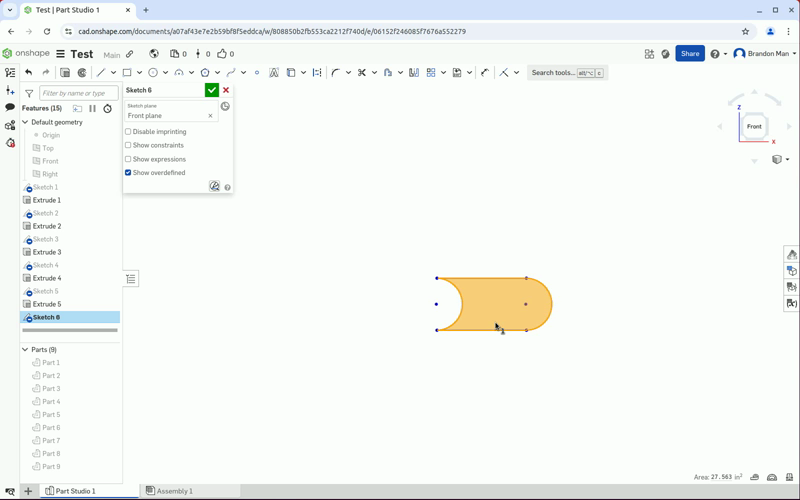
scroll(-6)
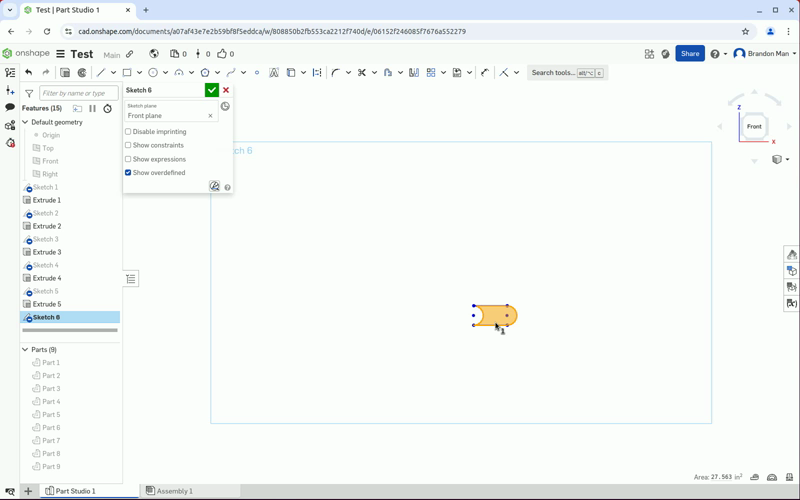
mouse_move(73, 352)
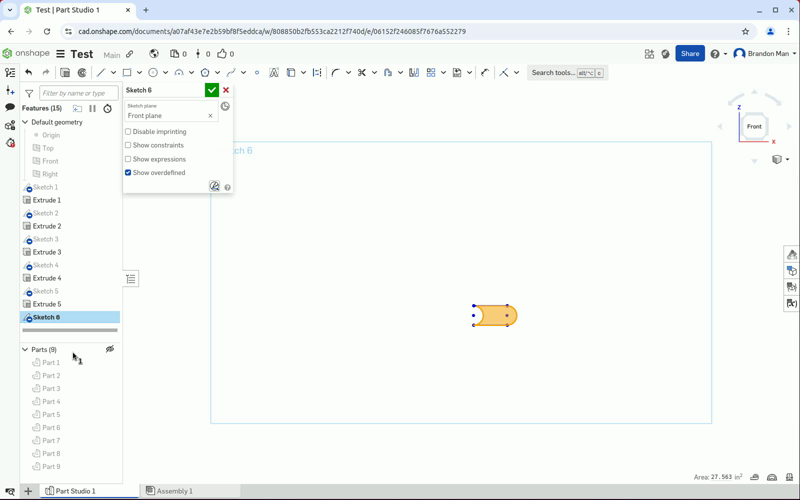
key(shift+y)
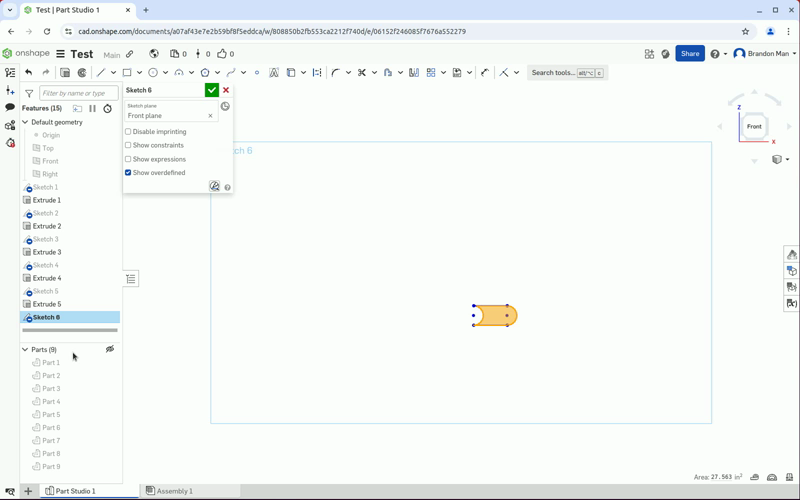
key(shift+e)
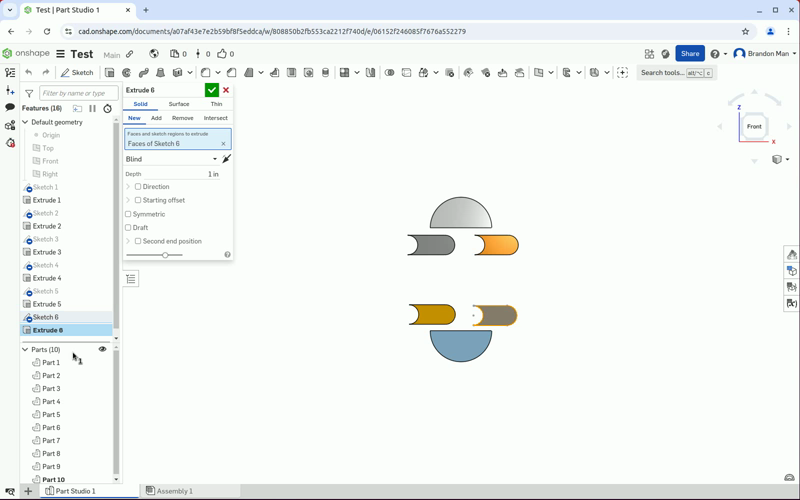
mouse_move(143, 106)
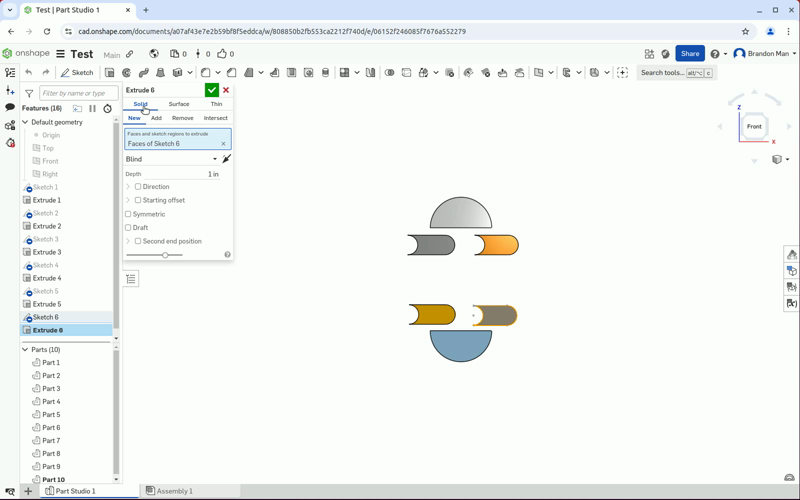
click(143, 106)
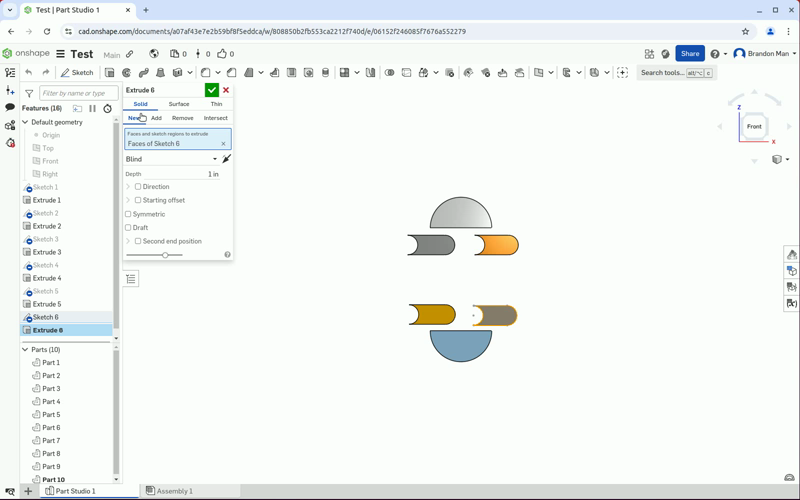
mouse_move(137, 120)
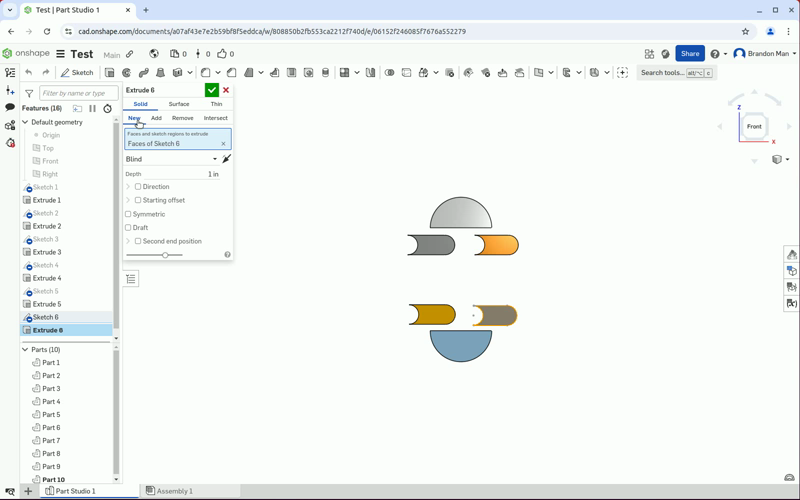
click(137, 120)
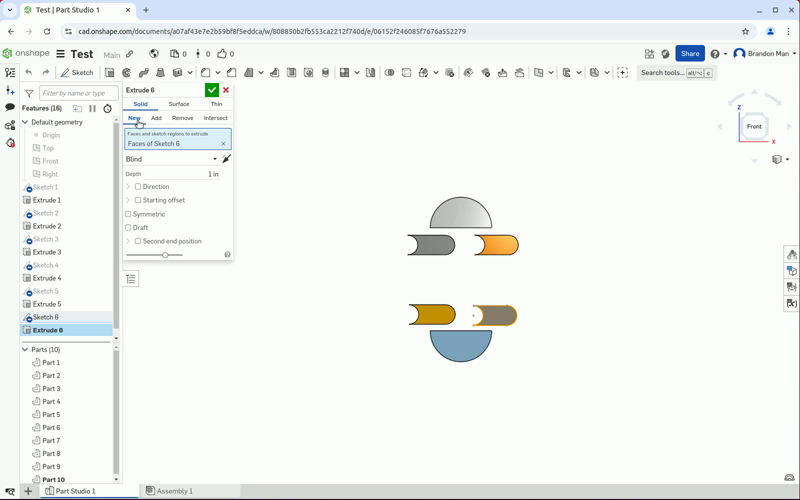
key(tab, 4)
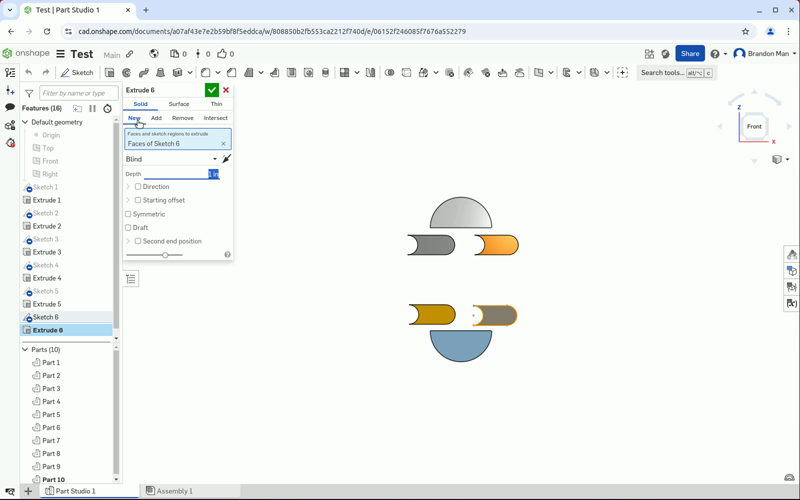
text(7.703)
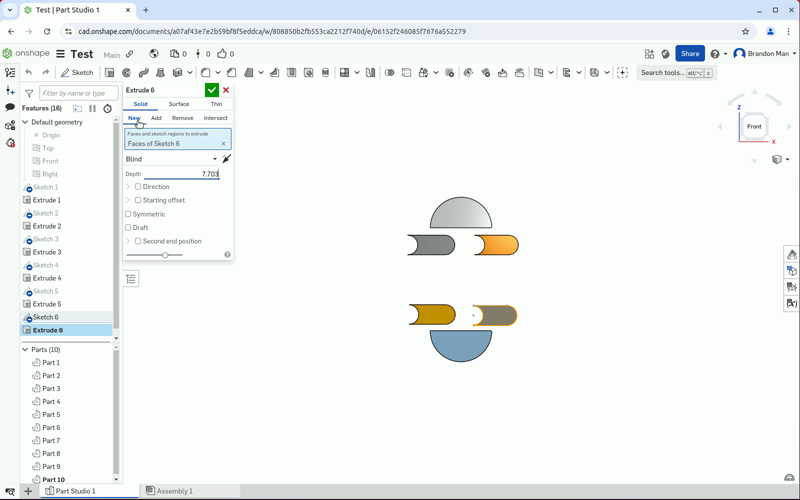
key(enter)
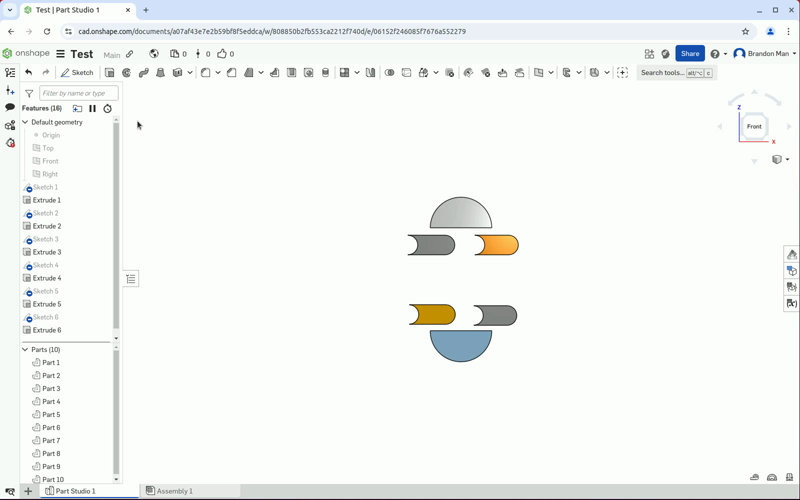
key(shift+h)
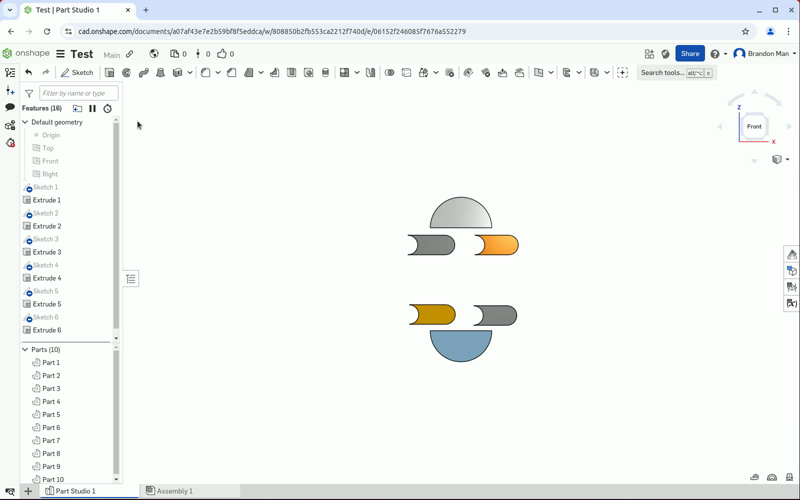
key(shift+h)
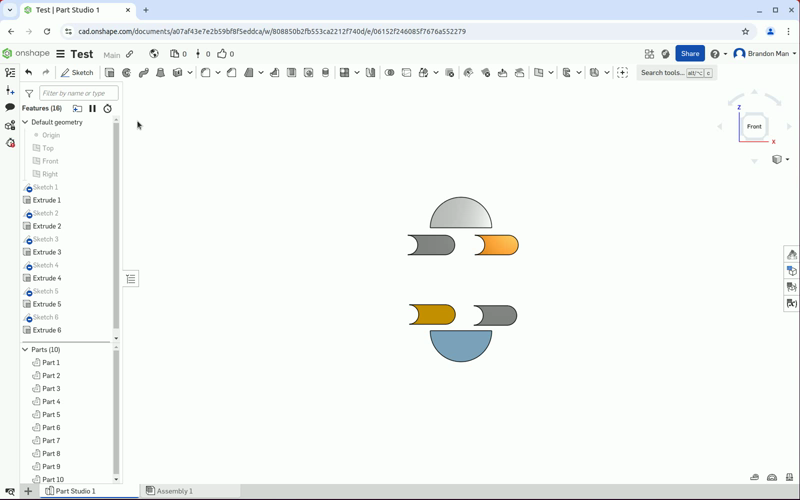
mouse_move(69, 189)
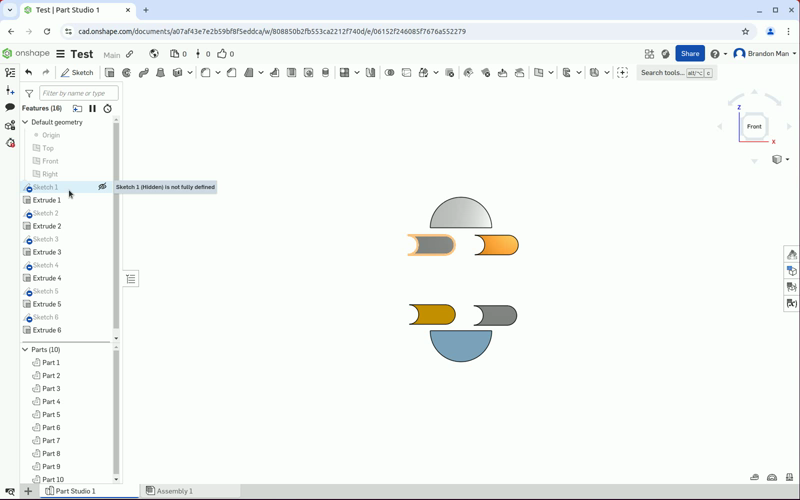
click(69, 189)
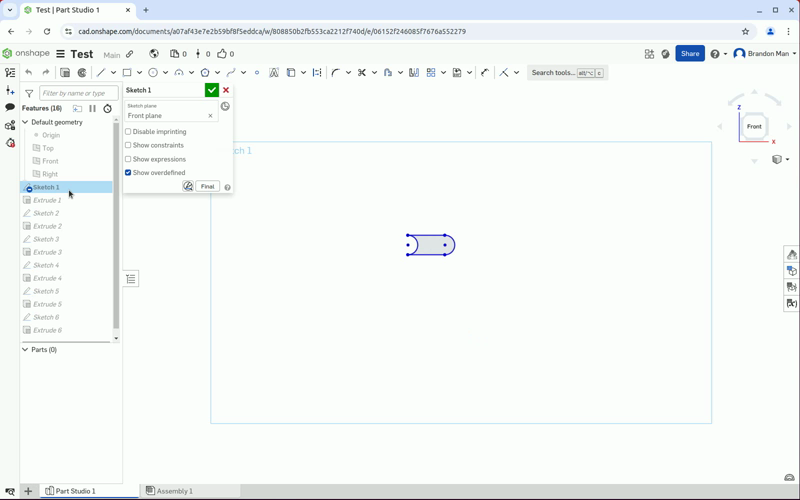
mouse_move(229, 92)
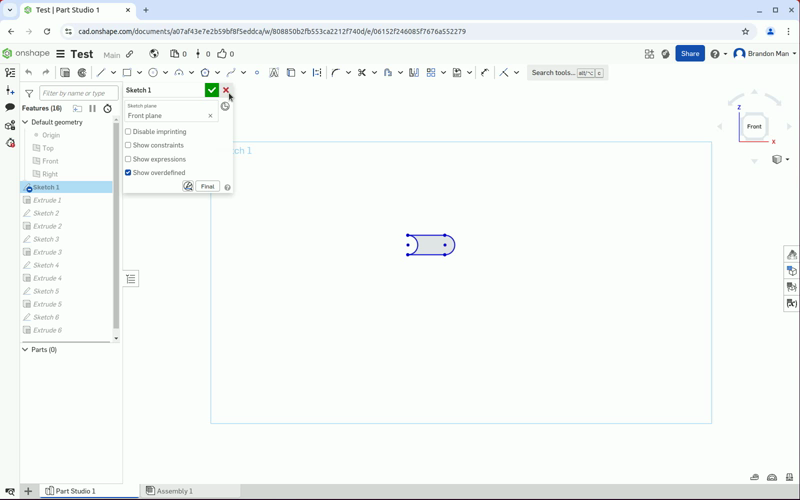
click(229, 92)
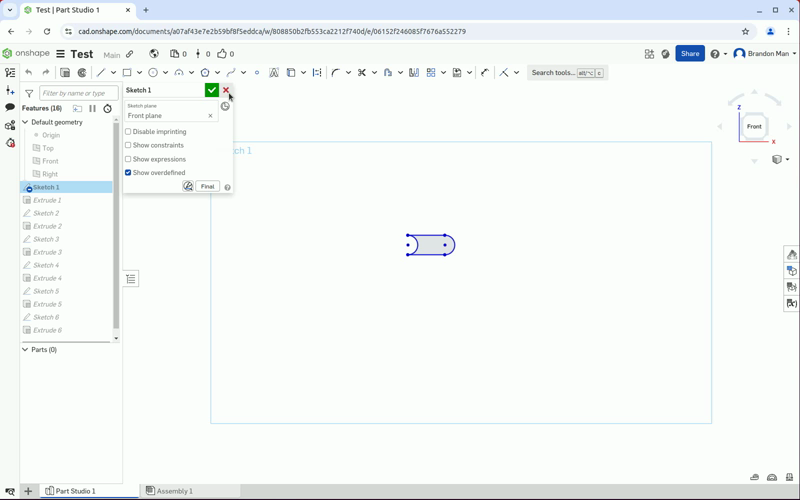
key(shift+s)
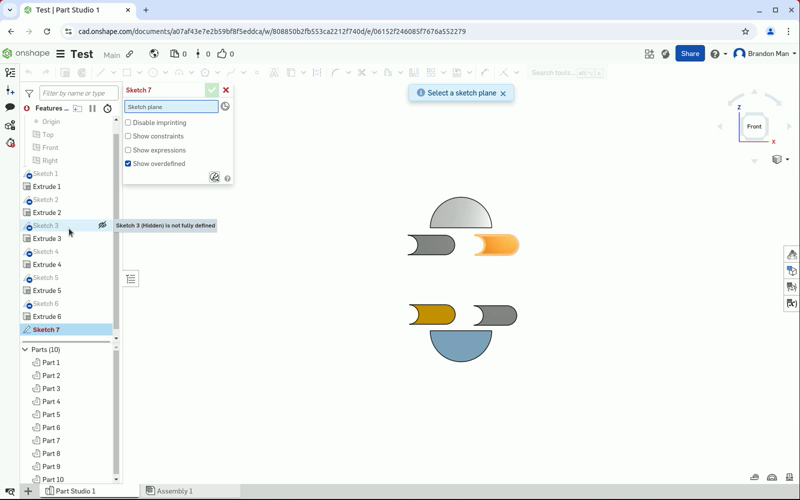
scroll(3)
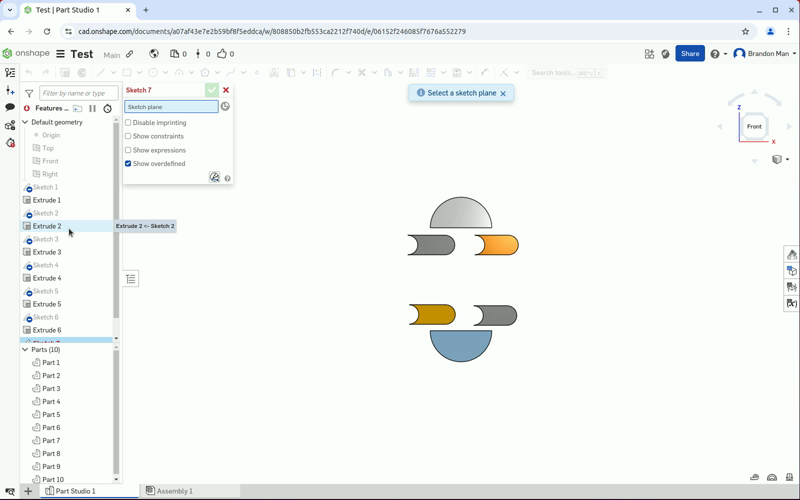
mouse_move(69, 163)
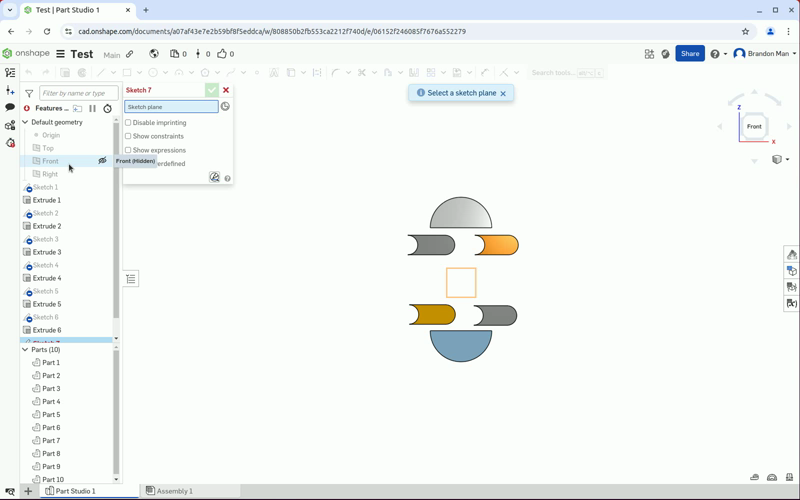
click(69, 163)
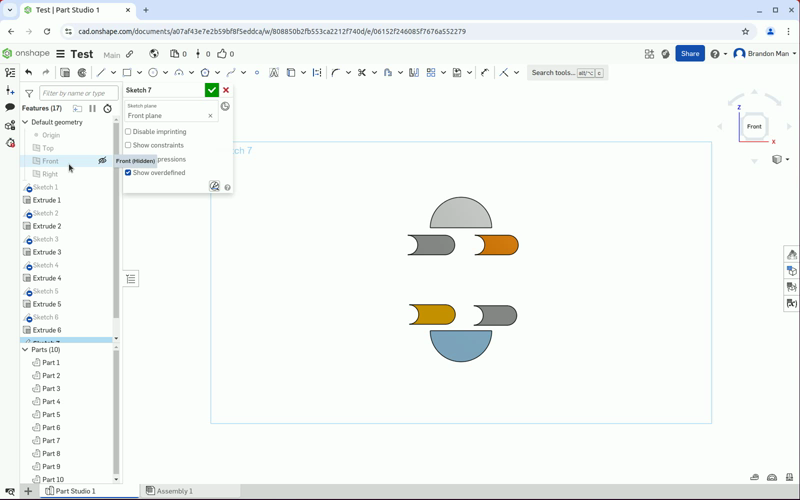
mouse_move(69, 352)
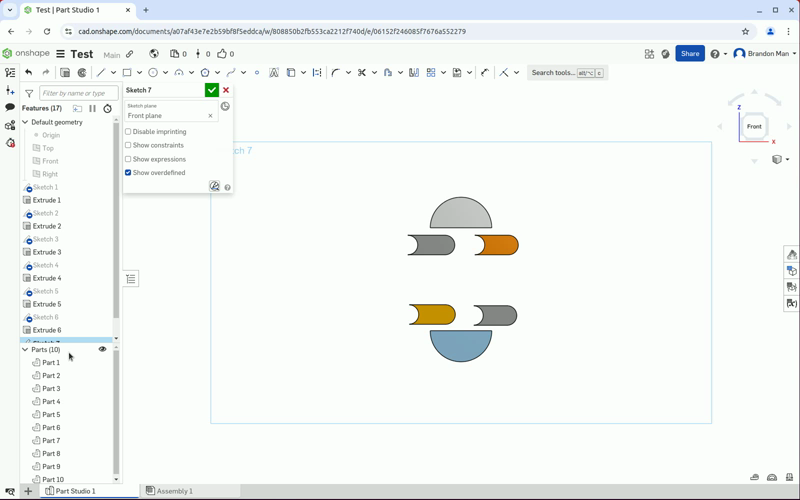
key(y)
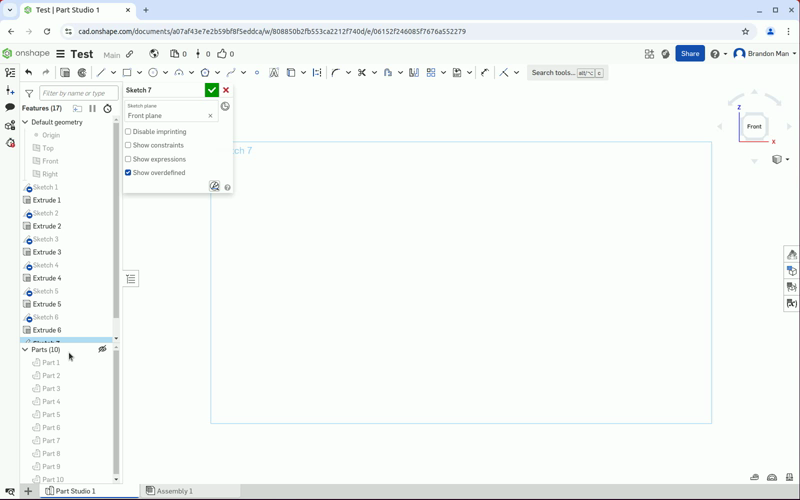
key(l)
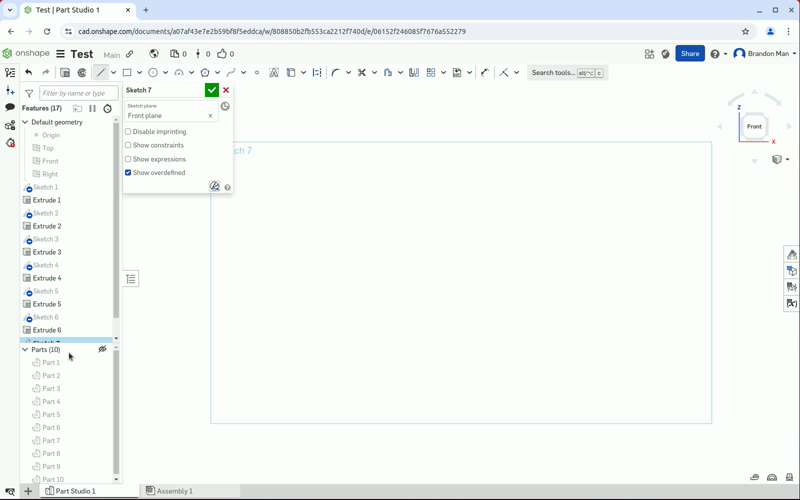
key_down(shift)
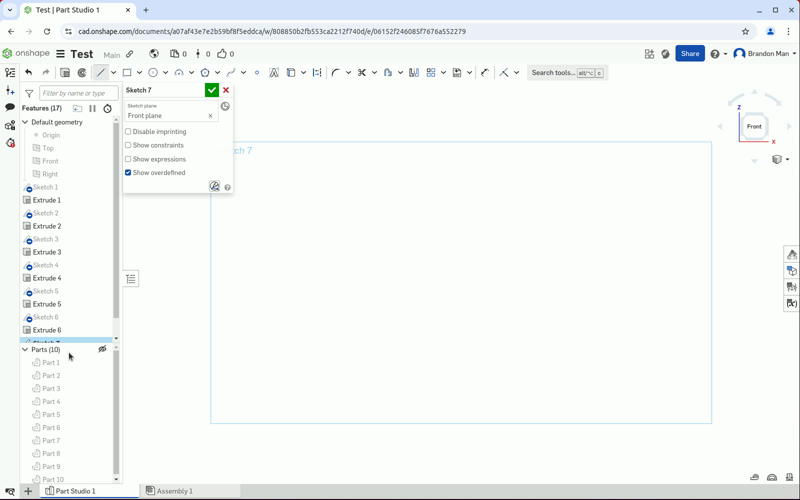
mouse_move(372, 332)
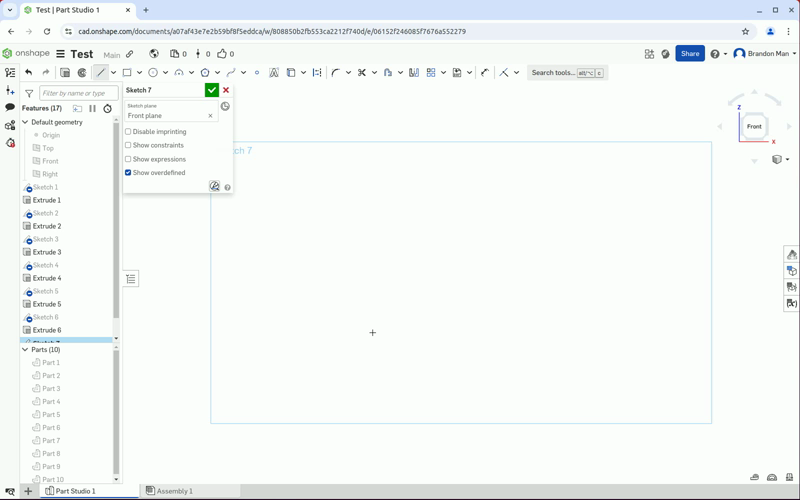
click(372, 332)
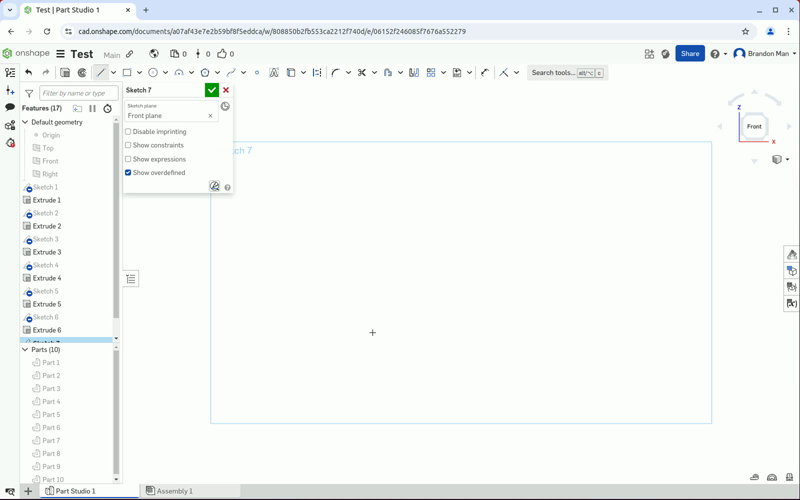
key_up(shift)
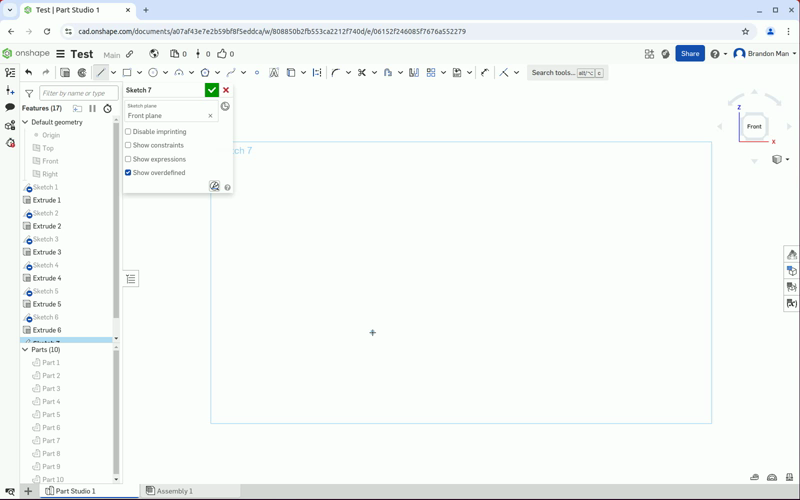
key_down(shift)
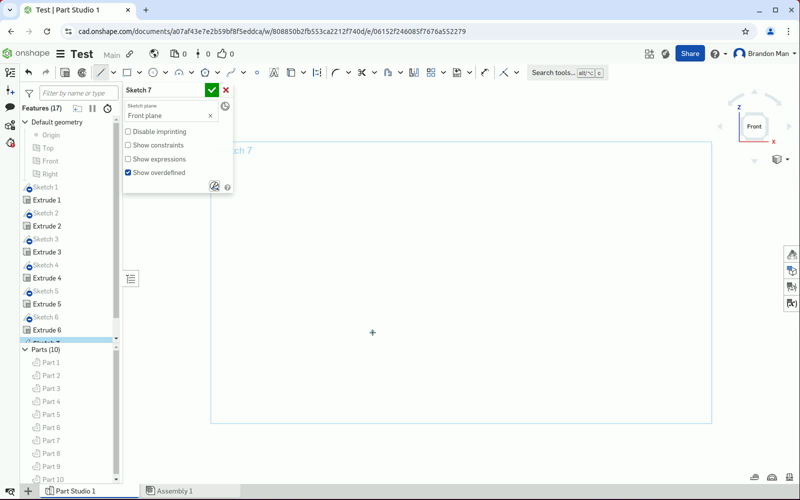
mouse_move(402, 332)
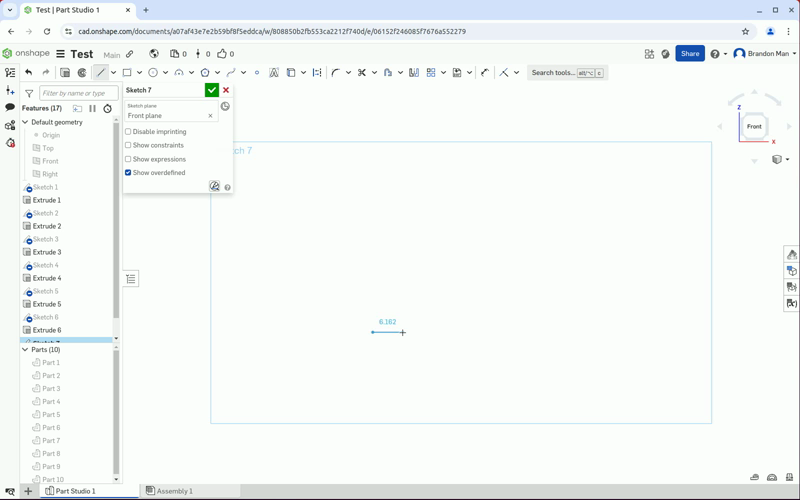
mouse_move(399, 332)
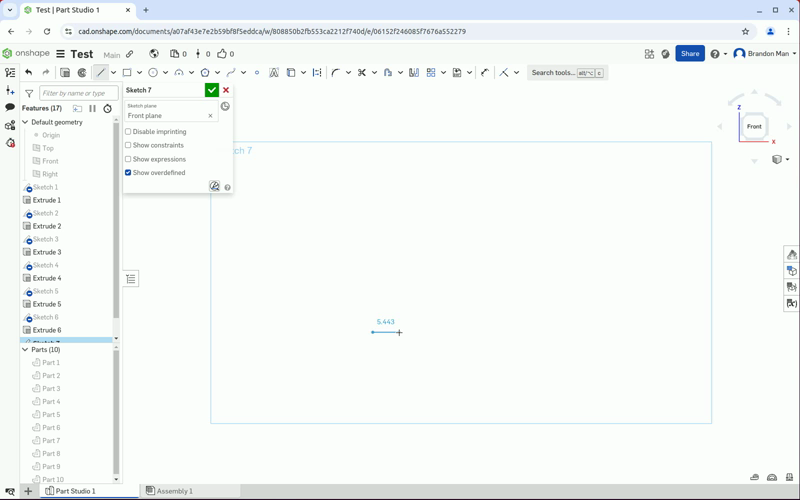
click(399, 332)
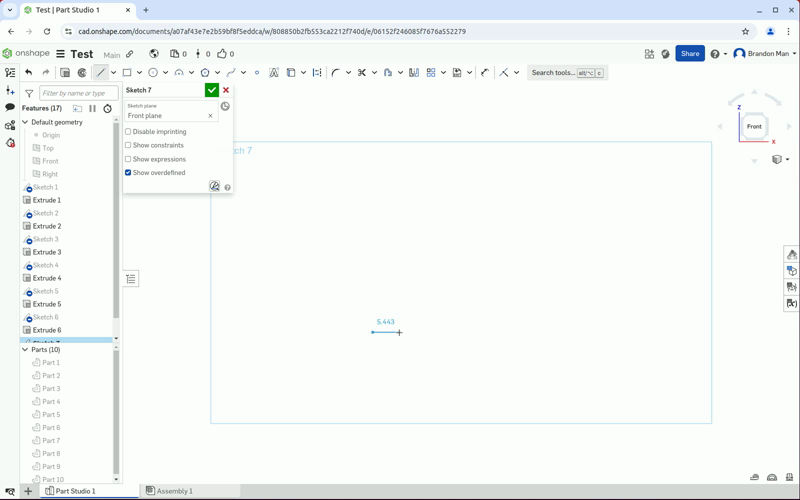
key_up(shift)
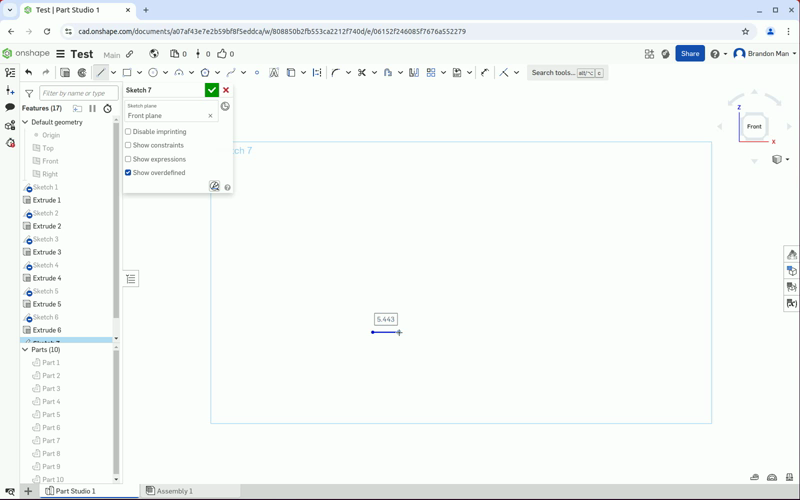
key_down(shift)
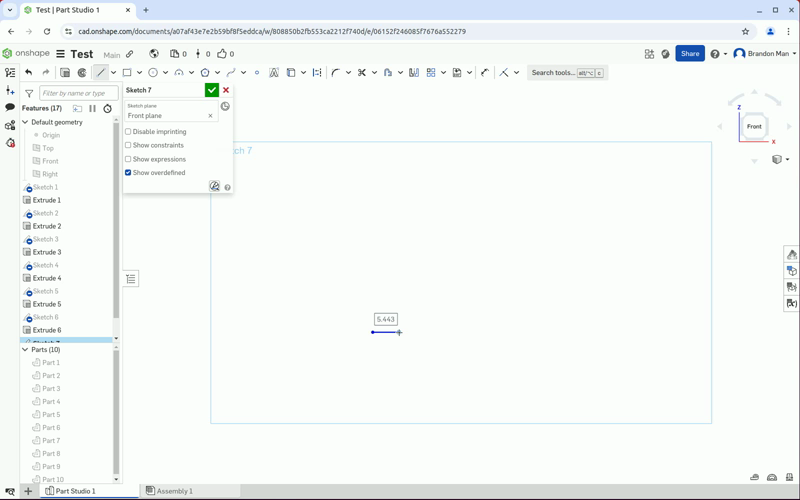
mouse_move(527, 332)
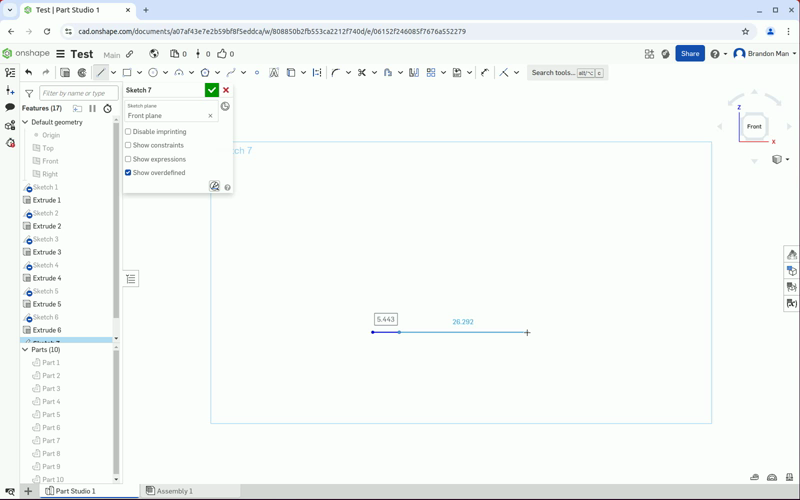
click(527, 332)
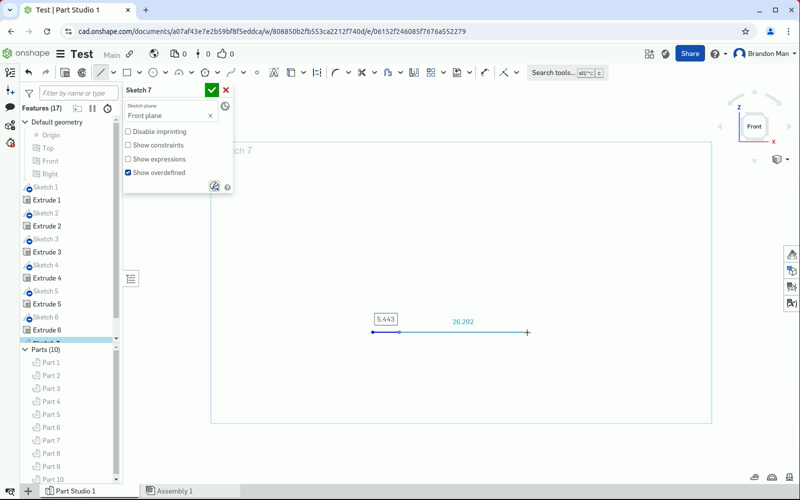
key_up(shift)
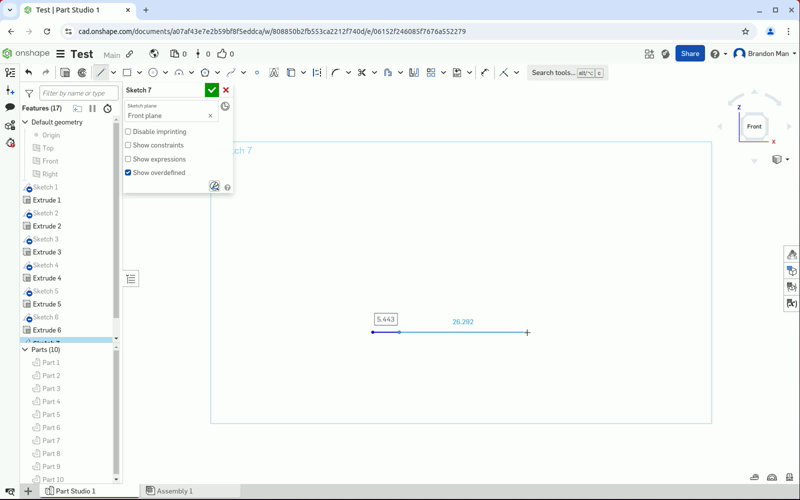
key_down(shift)
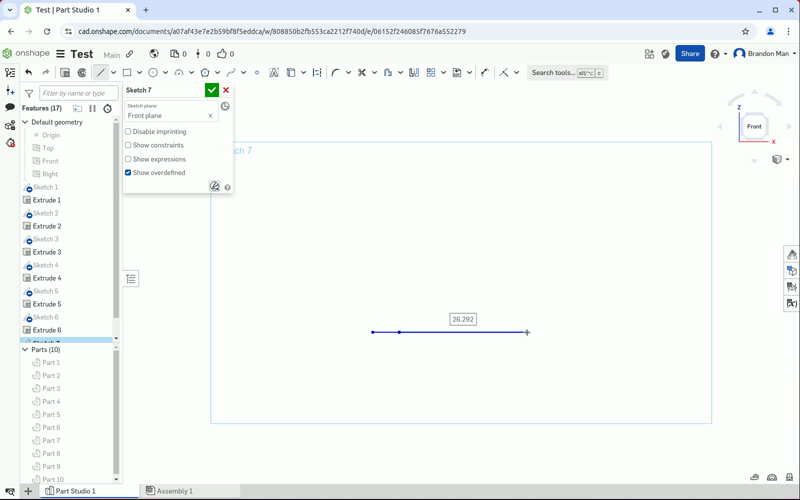
mouse_move(557, 332)
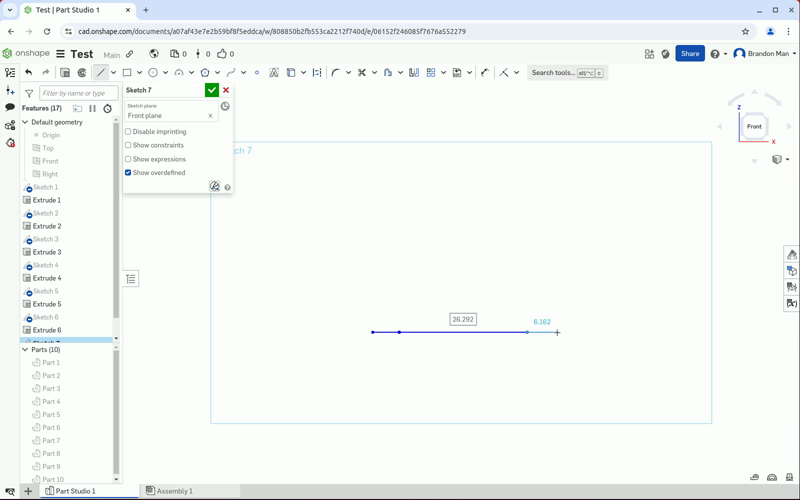
mouse_move(551, 332)
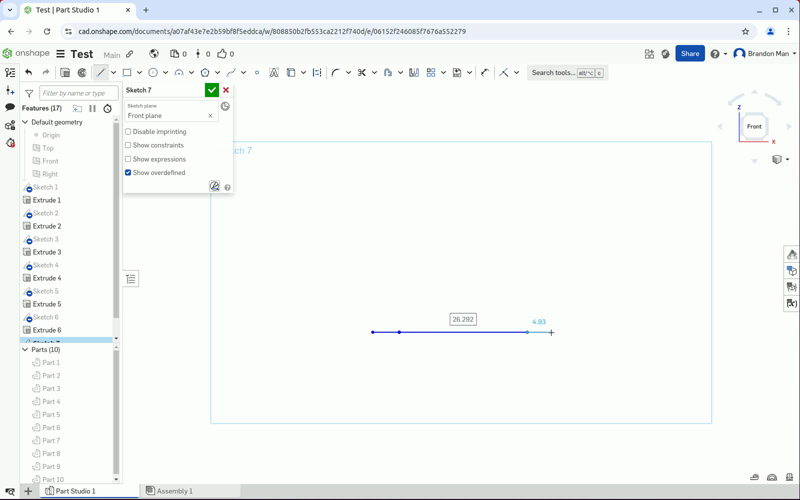
click(551, 332)
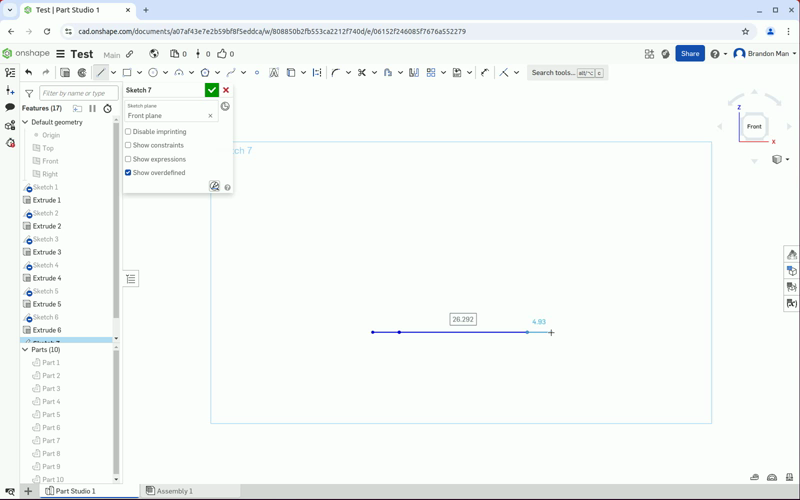
key_up(shift)
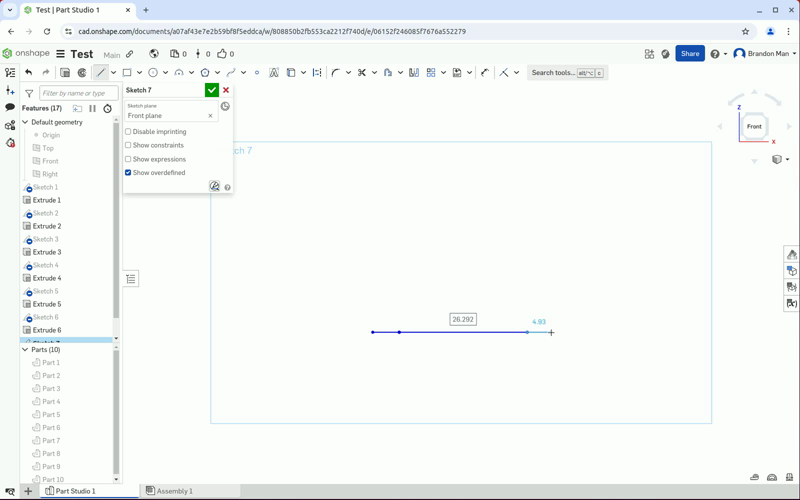
key_down(shift)
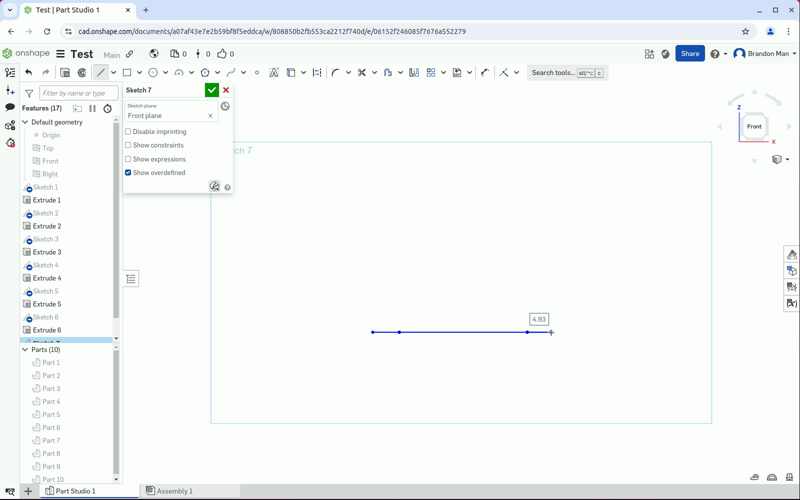
mouse_move(551, 226)
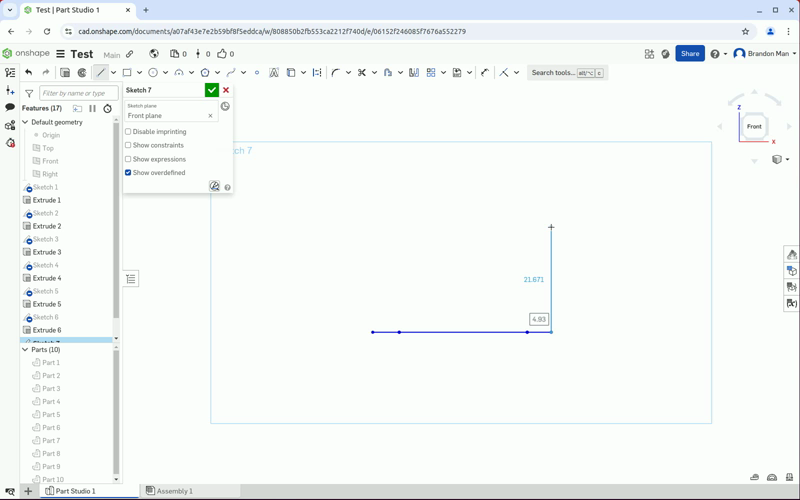
click(551, 226)
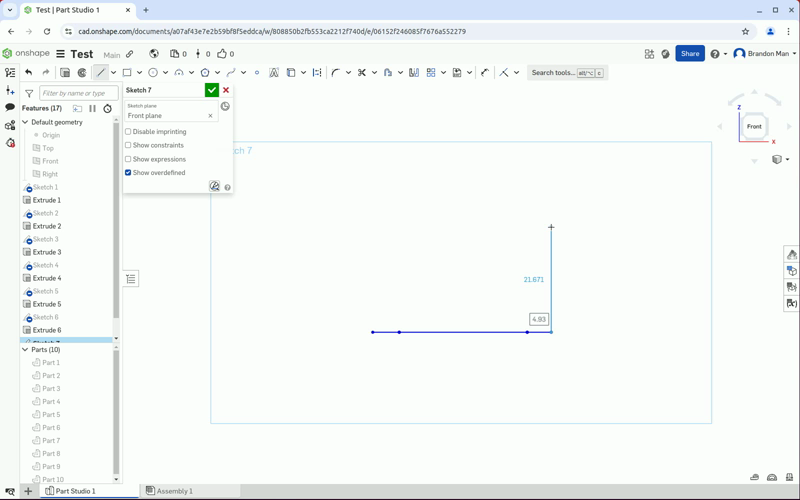
key_up(shift)
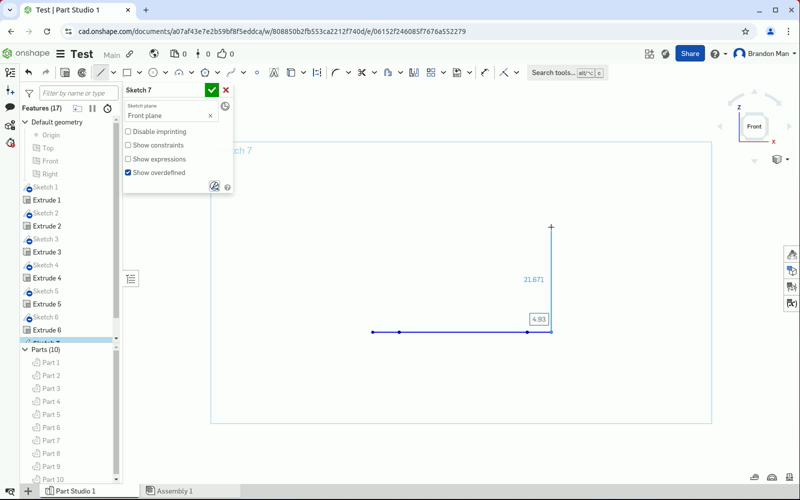
key_down(shift)
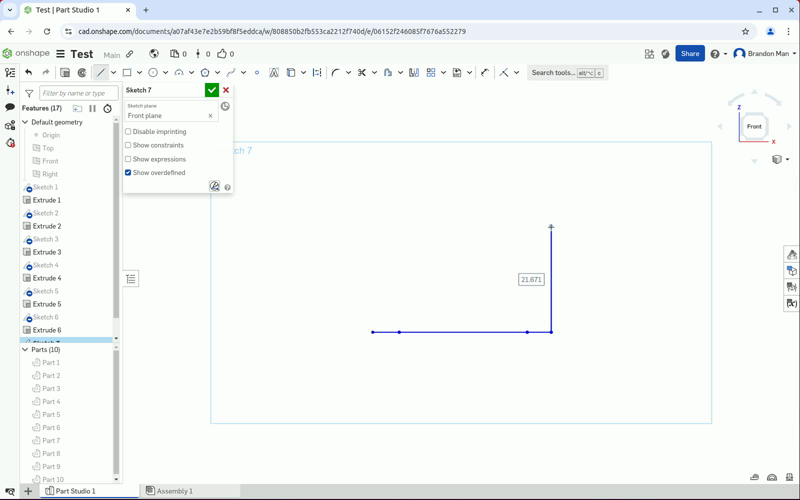
mouse_move(581, 226)
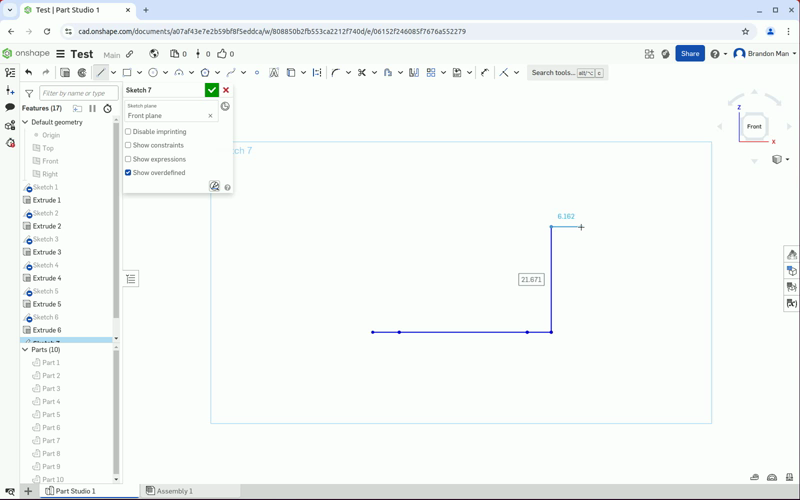
mouse_move(523, 226)
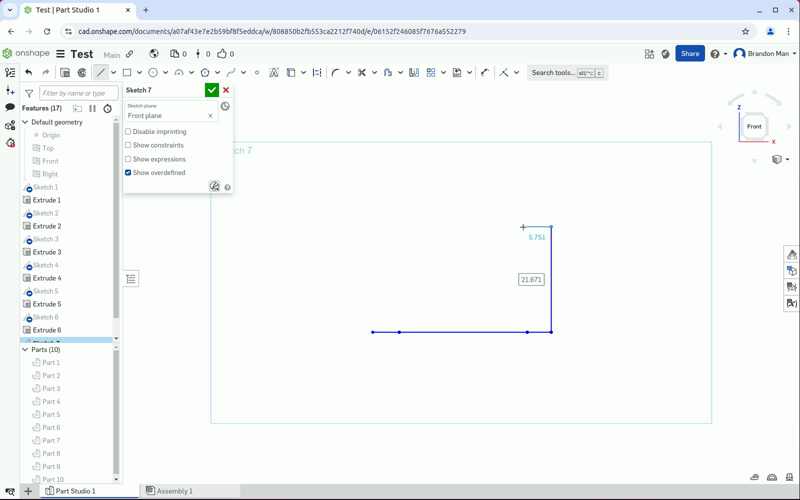
click(523, 226)
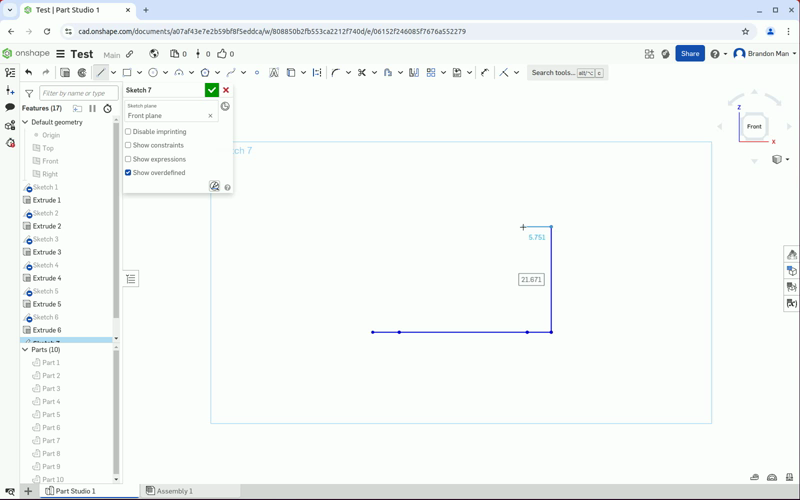
key_up(shift)
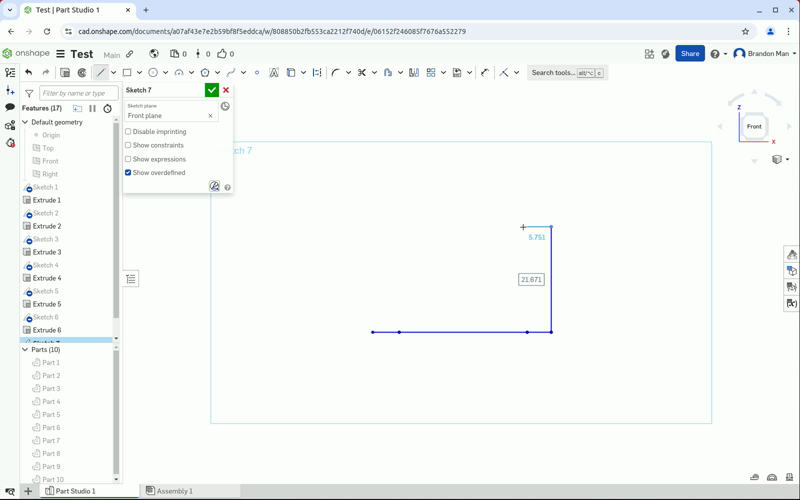
key_down(shift)
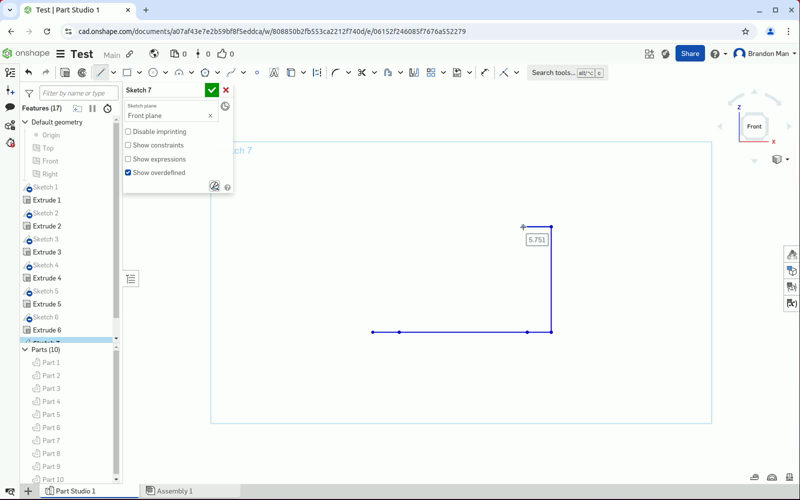
mouse_move(399, 226)
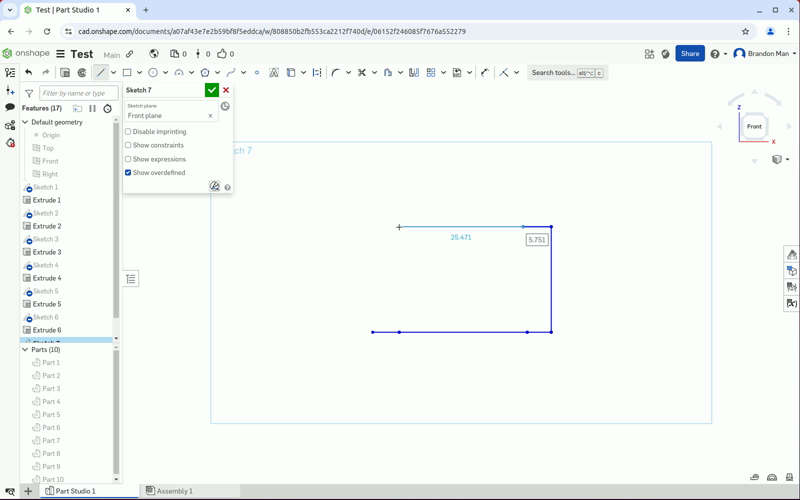
click(399, 226)
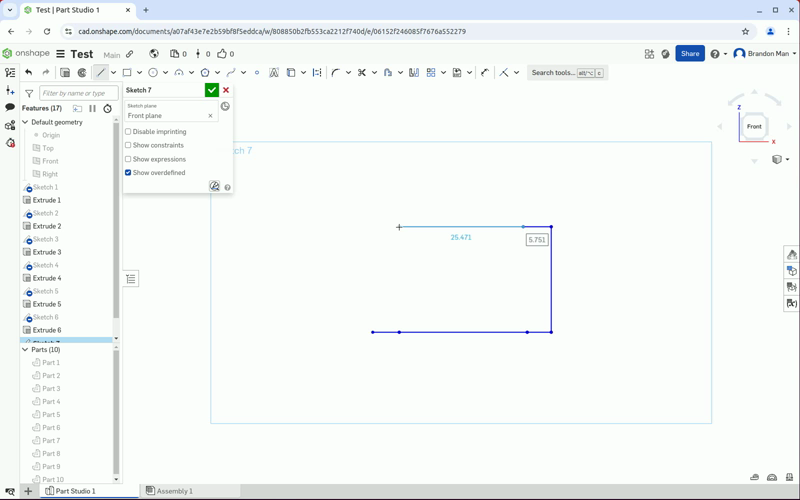
key_up(shift)
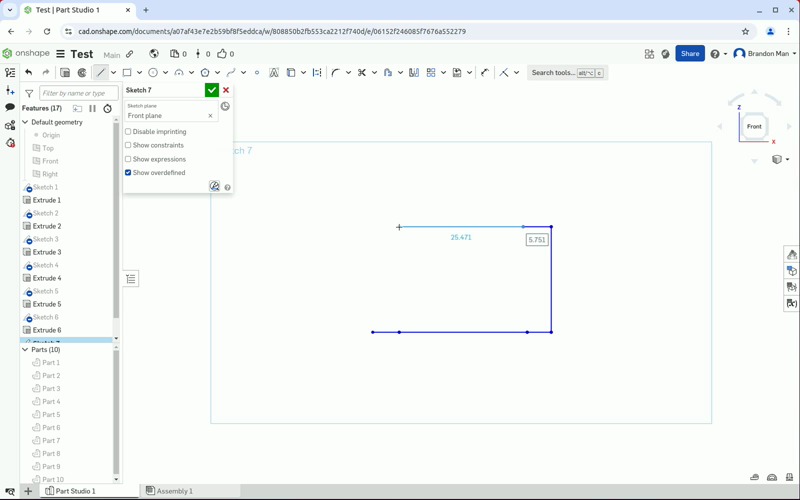
key_down(shift)
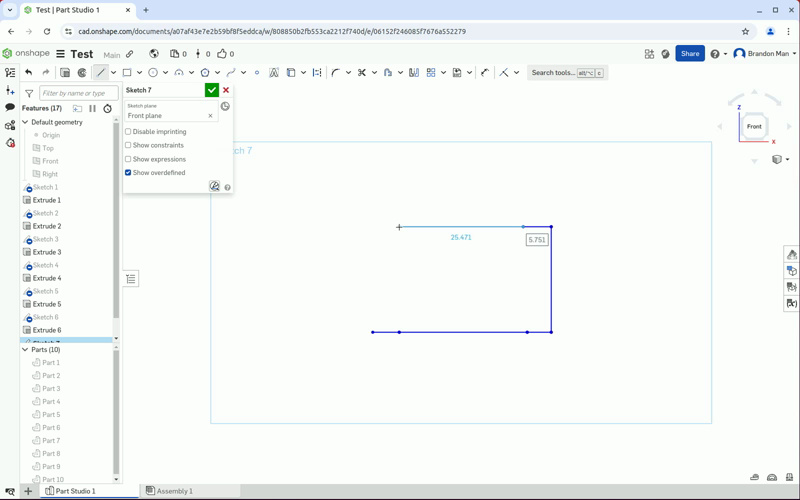
mouse_move(429, 226)
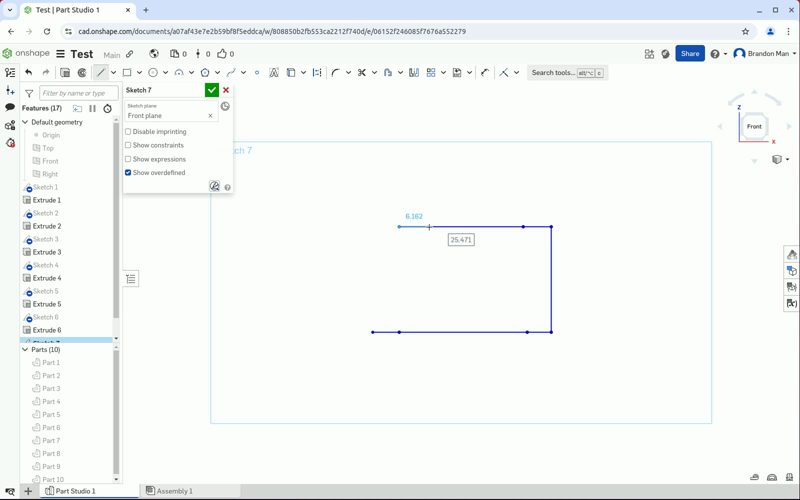
mouse_move(372, 226)
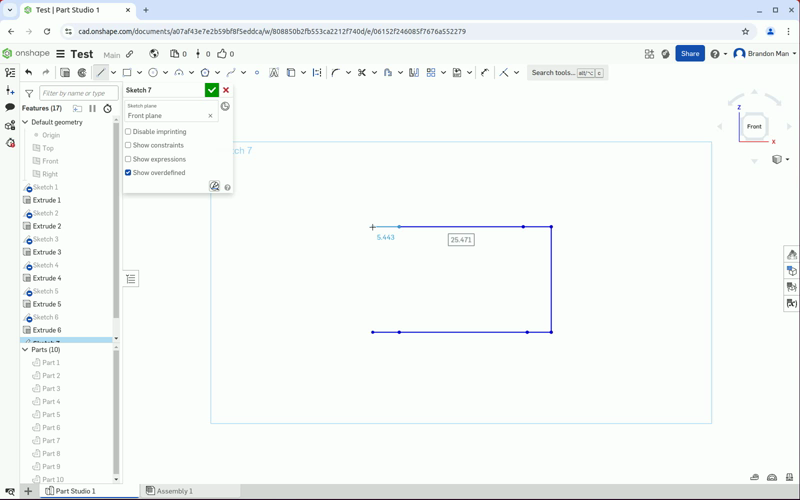
click(372, 226)
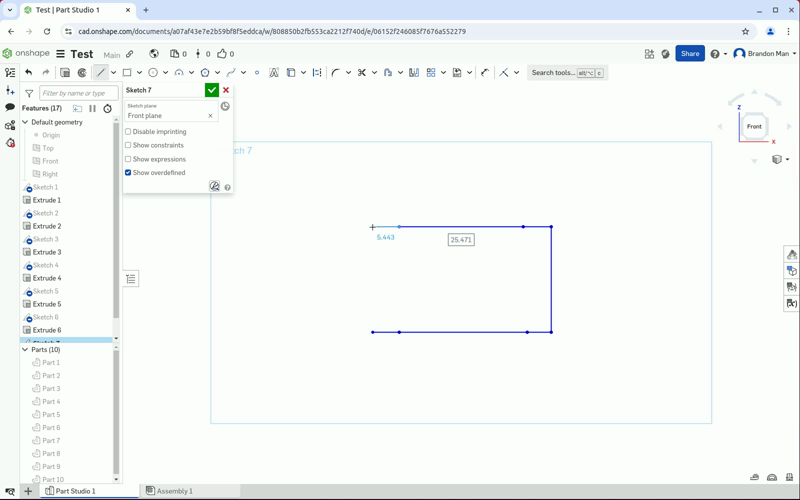
key_up(shift)
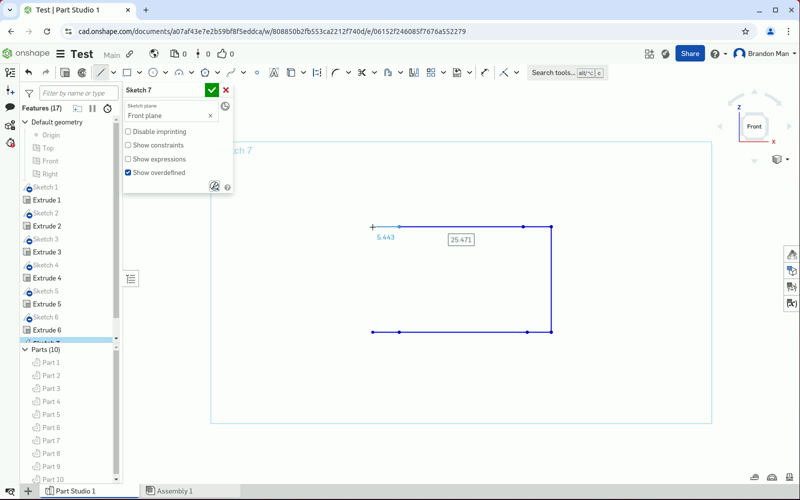
key_down(shift)
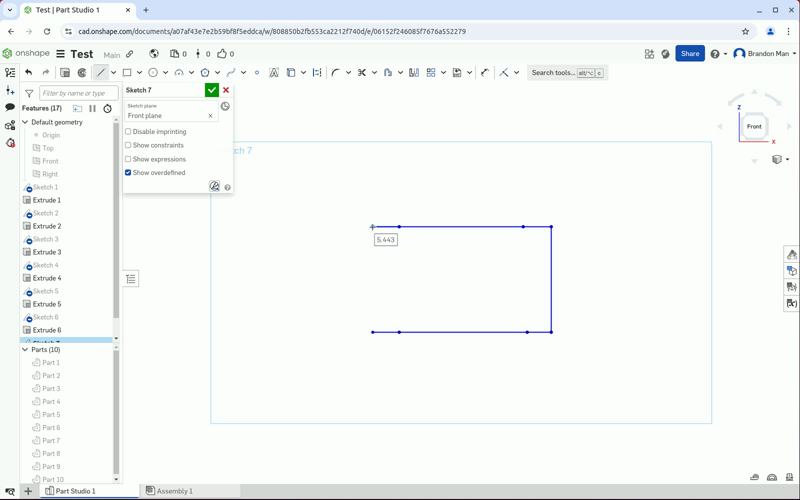
mouse_move(372, 332)
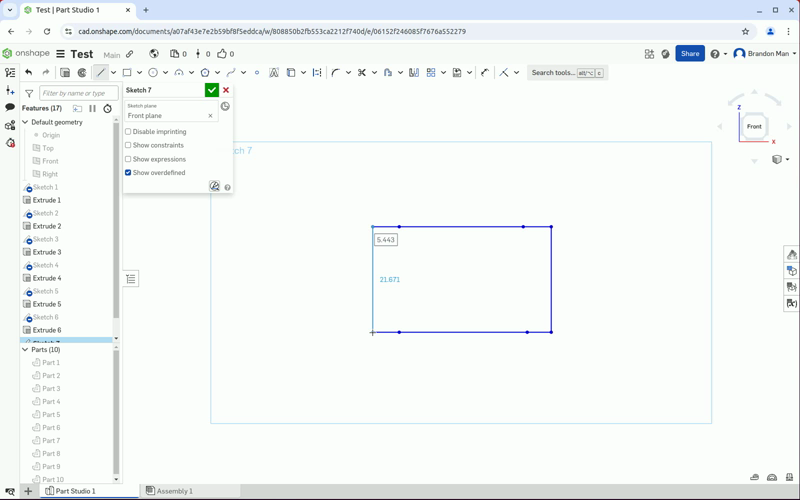
key_up(shift)
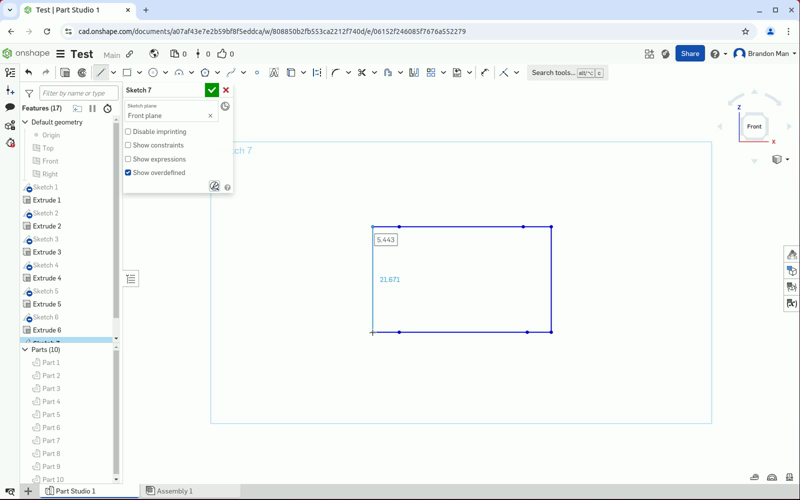
click(372, 332)
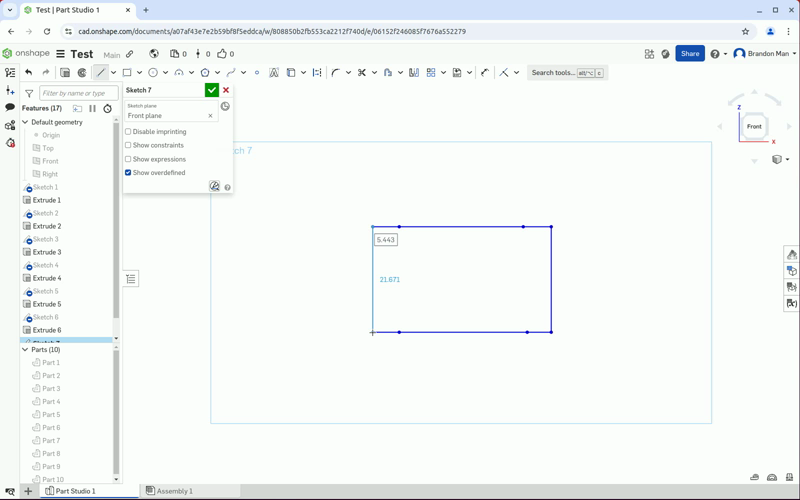
key(esc)
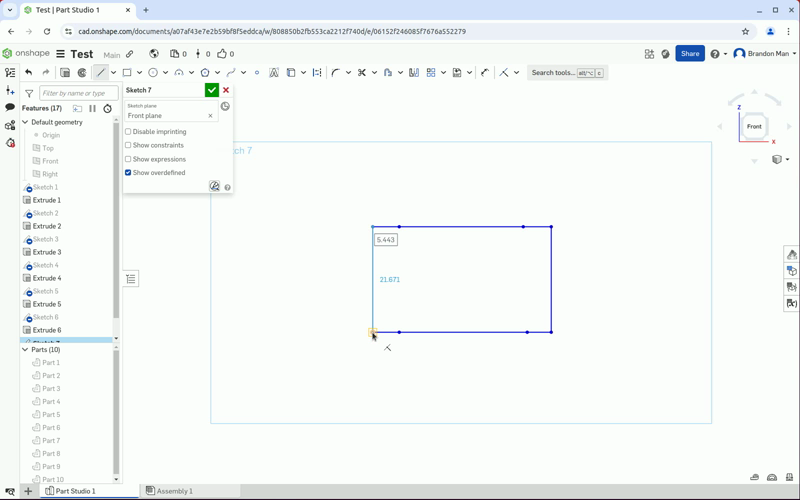
mouse_move(453, 298)
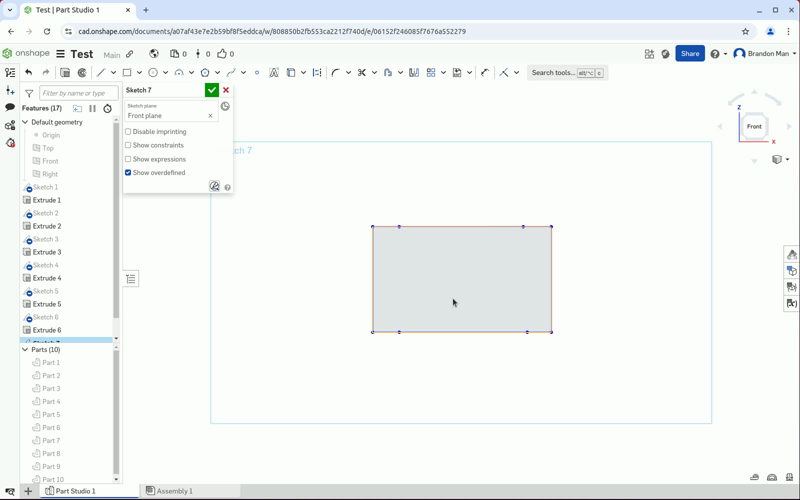
click(453, 298)
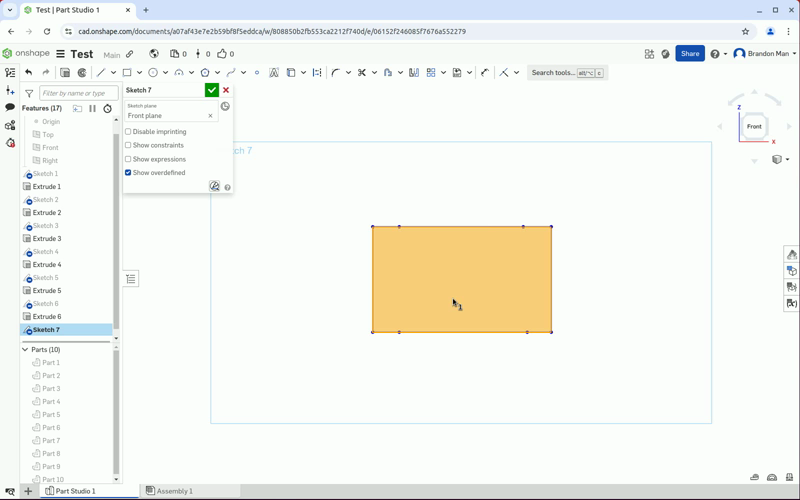
mouse_move(69, 352)
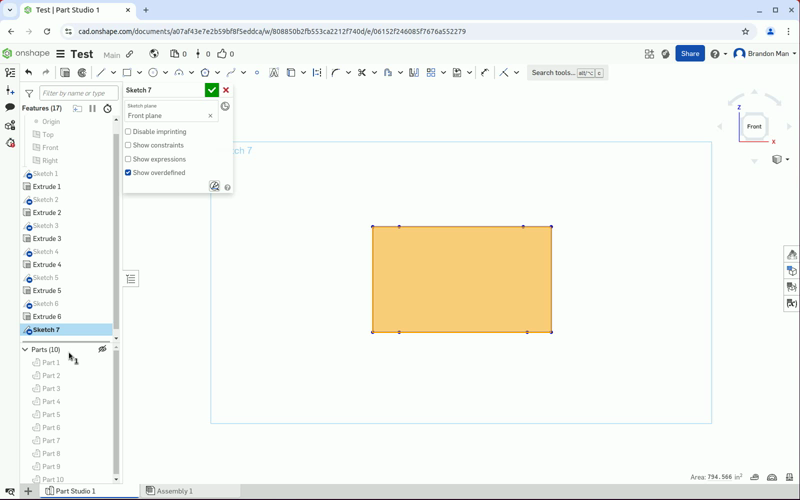
key(shift+y)
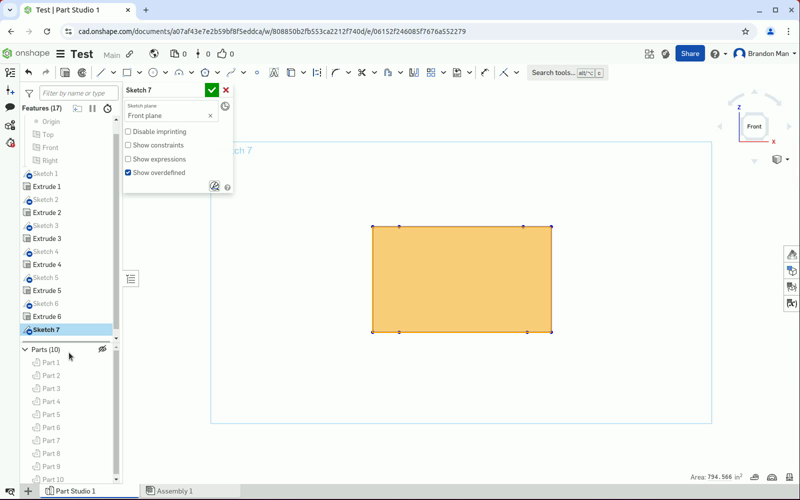
key(shift+e)
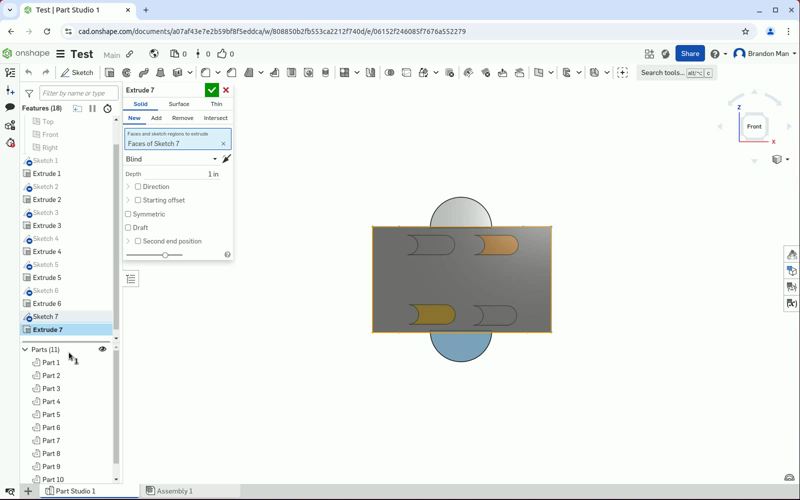
mouse_move(143, 106)
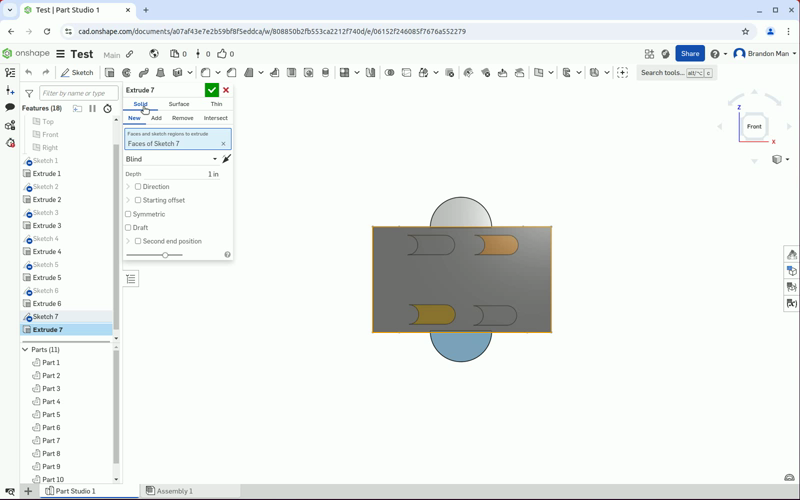
click(143, 106)
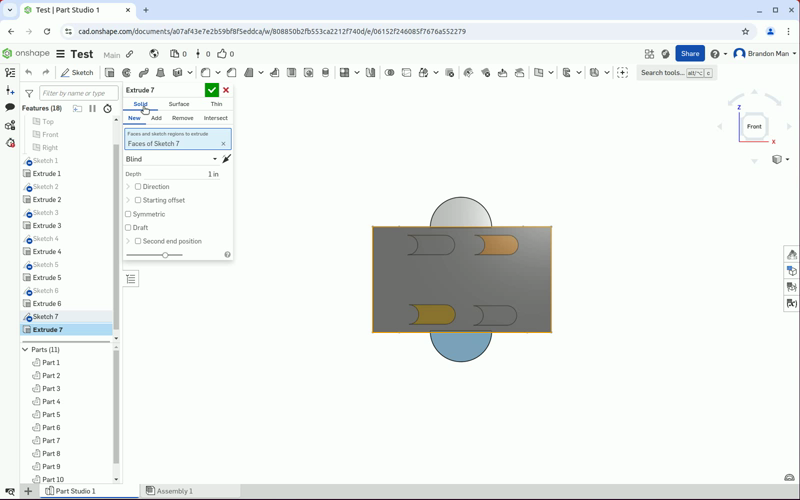
mouse_move(137, 120)
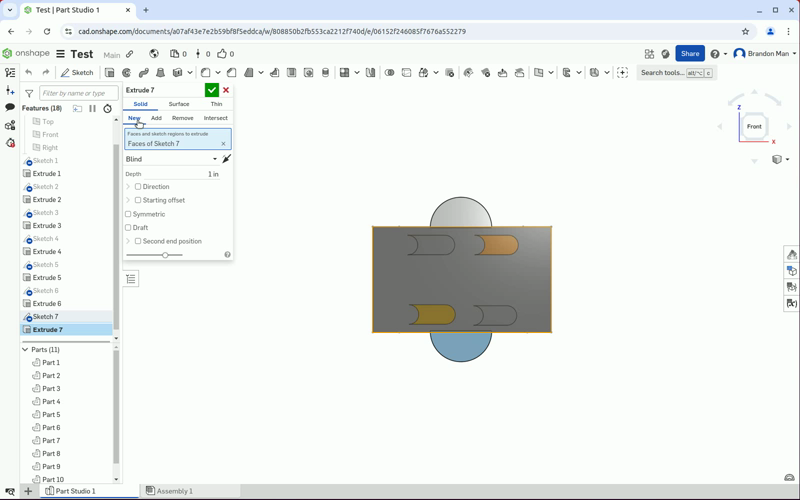
click(137, 120)
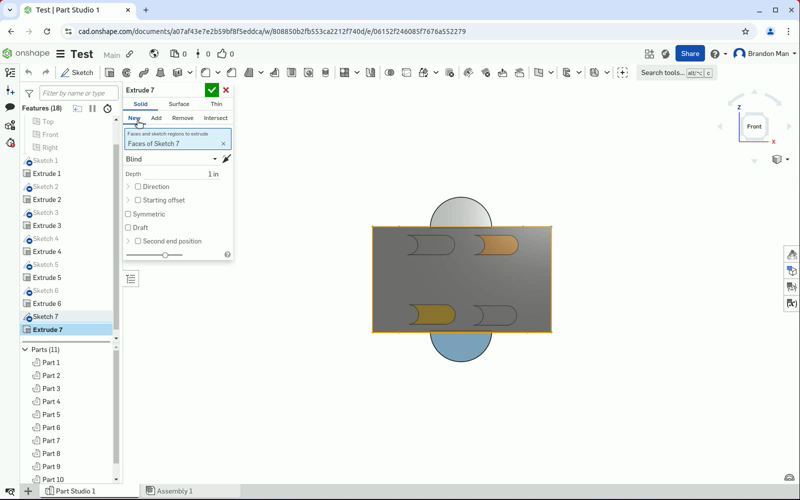
key(tab, 4)
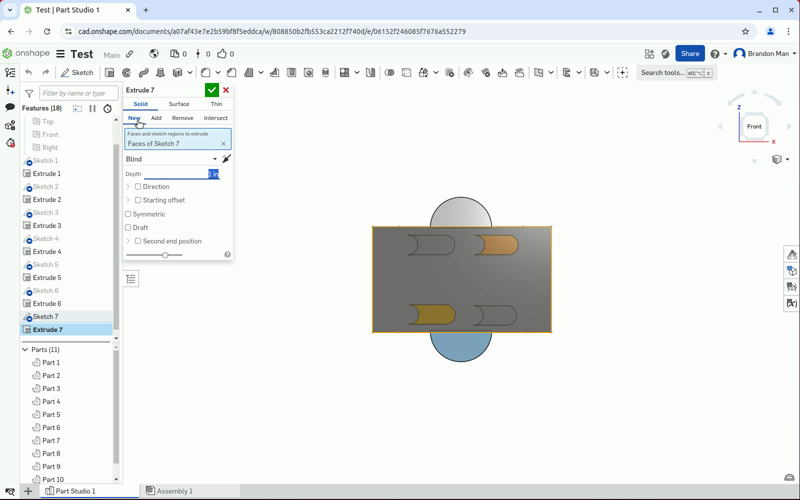
text(3.851)
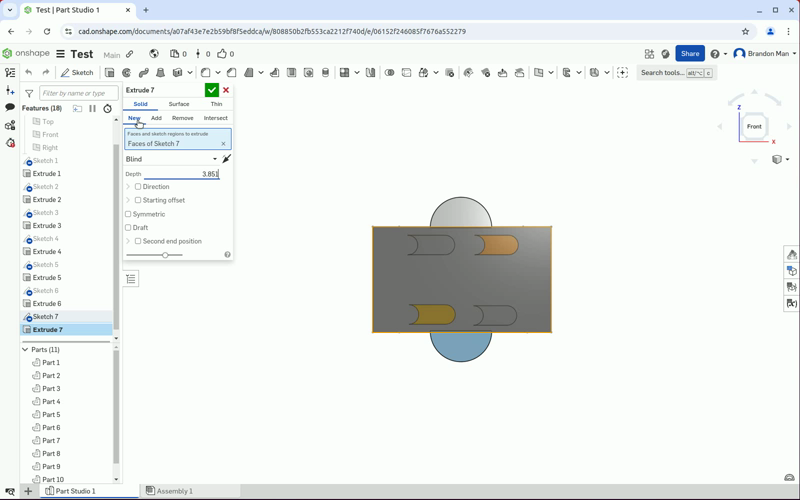
key(enter)
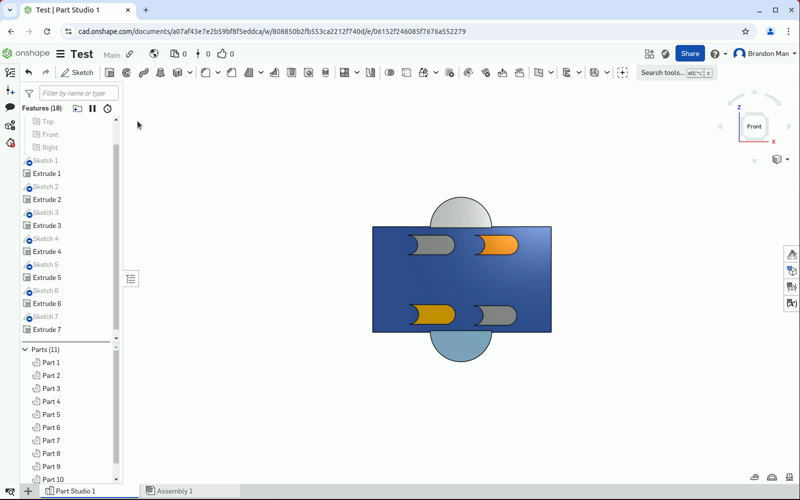
key(shift+h)
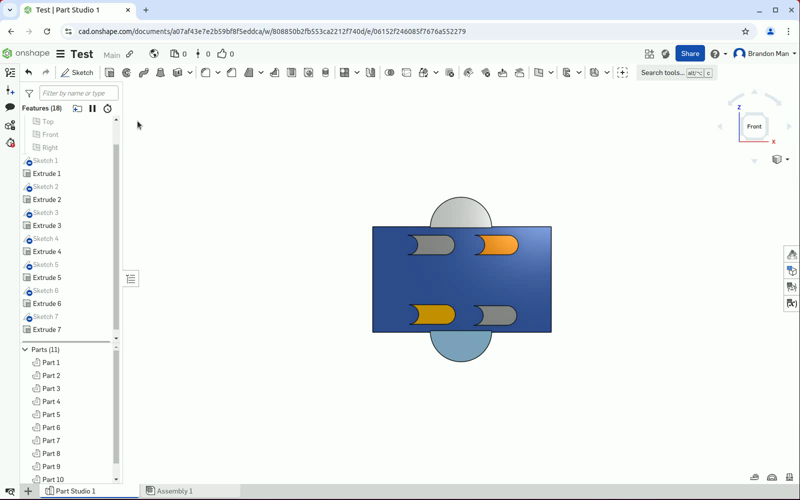
key(shift+h)
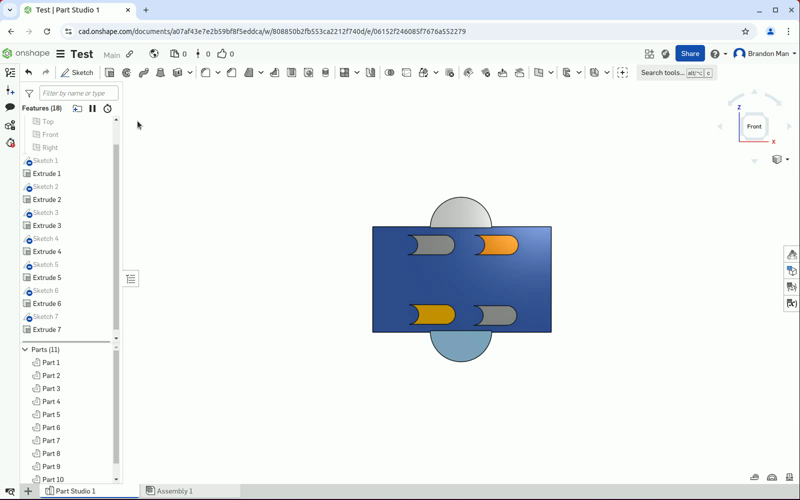
mouse_move(69, 163)
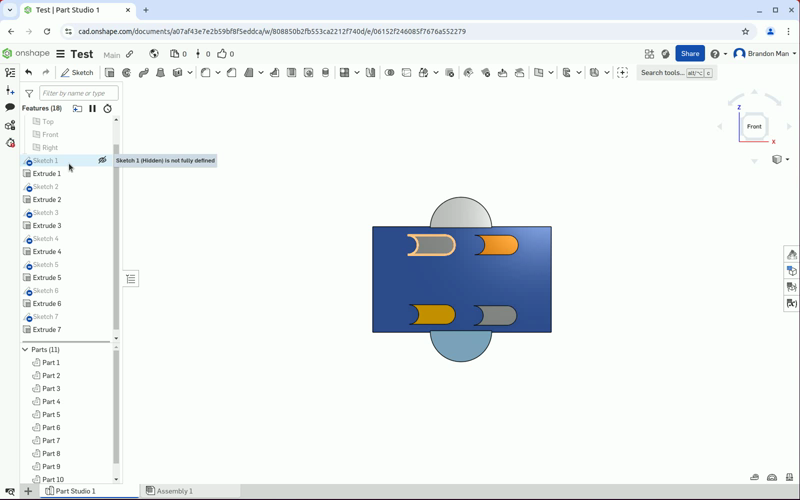
click(69, 163)
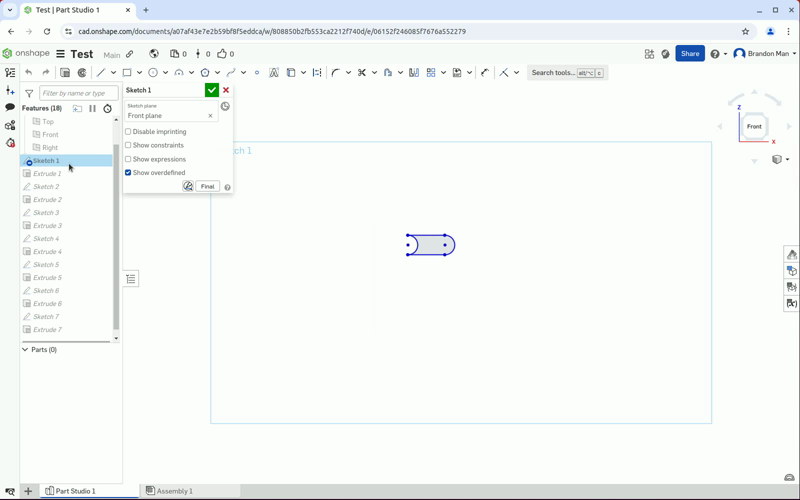
mouse_move(229, 92)
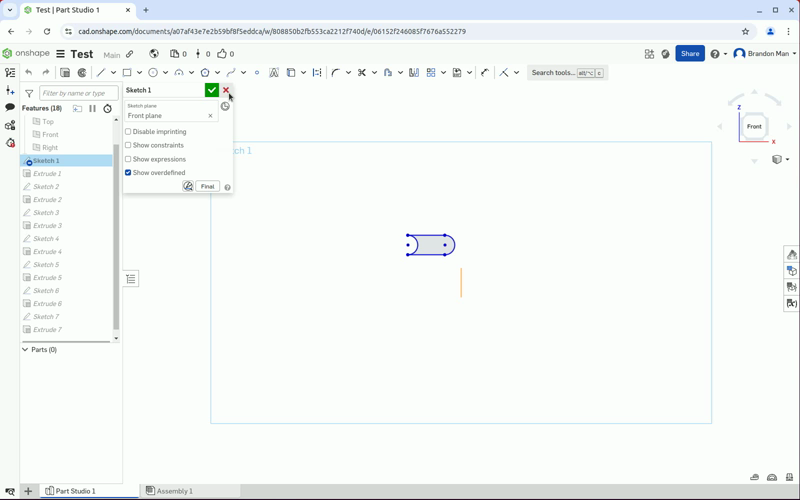
click(229, 92)
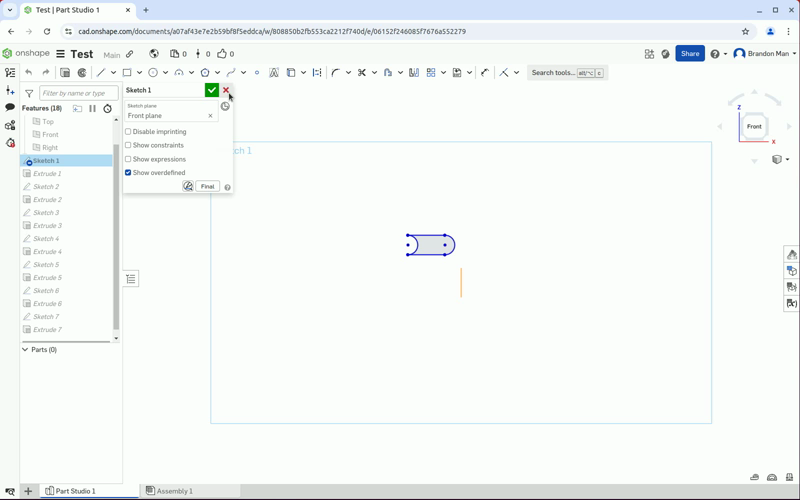
key(shift+s)
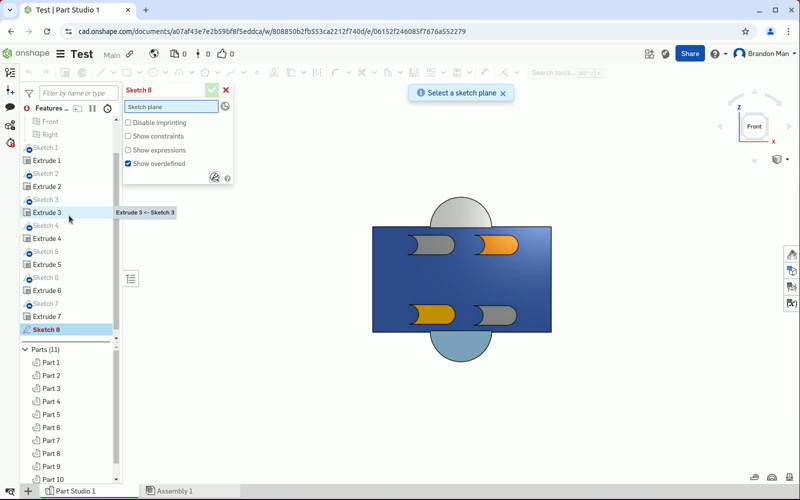
scroll(3)
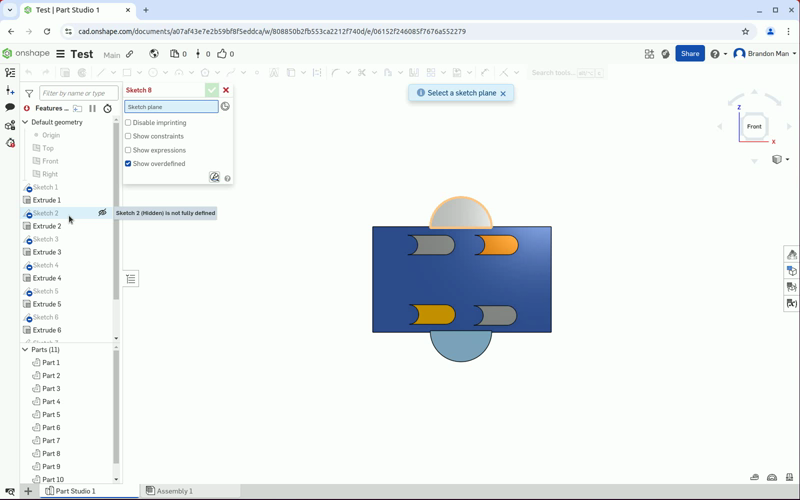
mouse_move(69, 163)
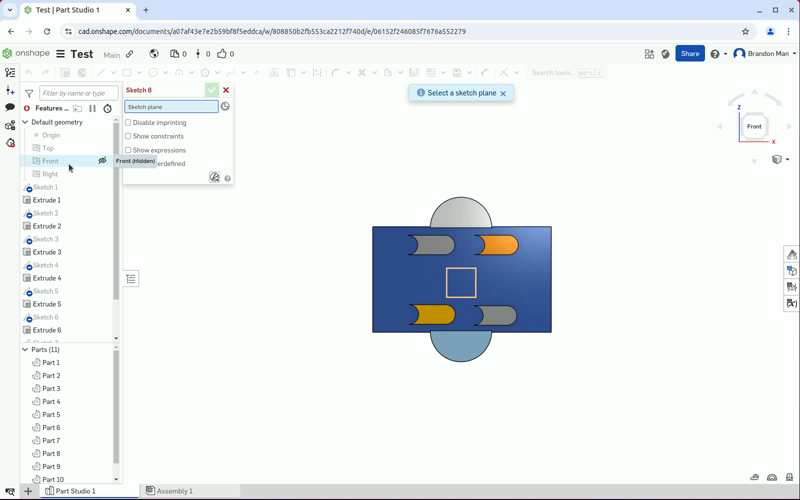
click(69, 163)
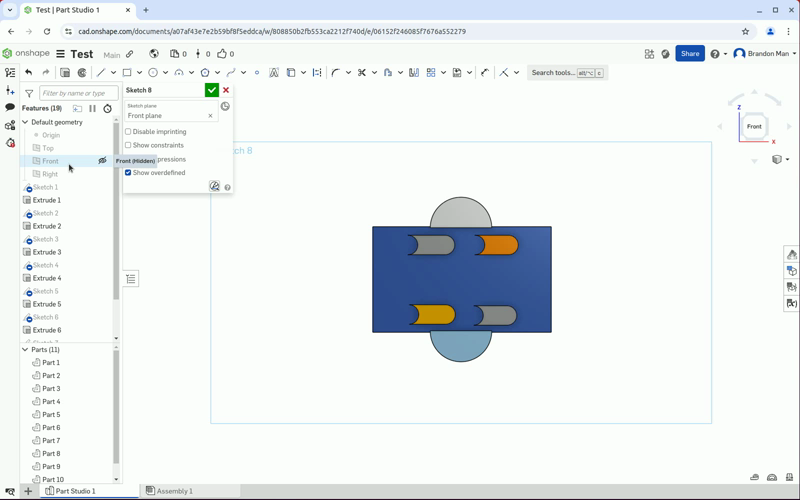
mouse_move(69, 352)
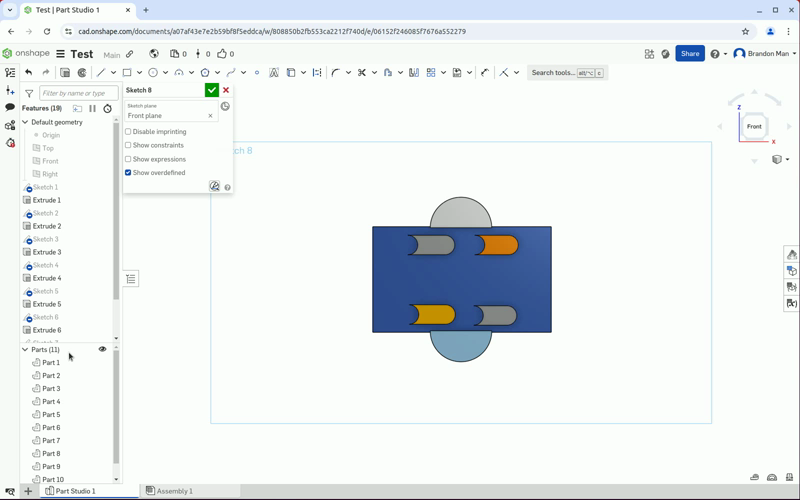
key(y)
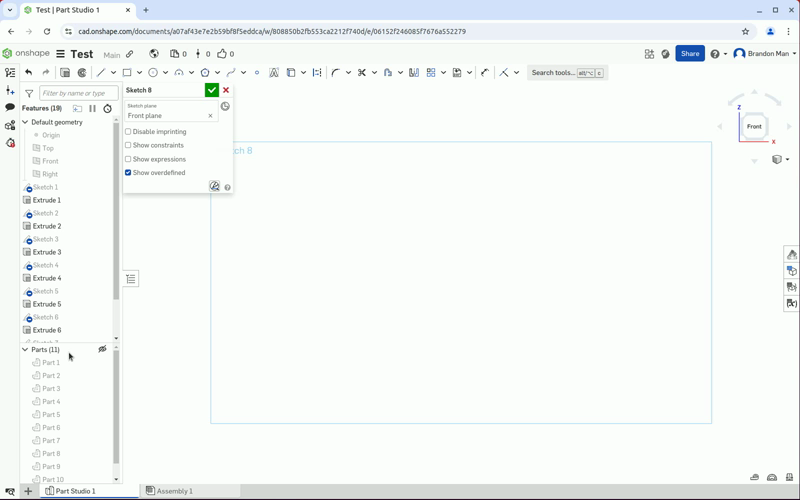
key(l)
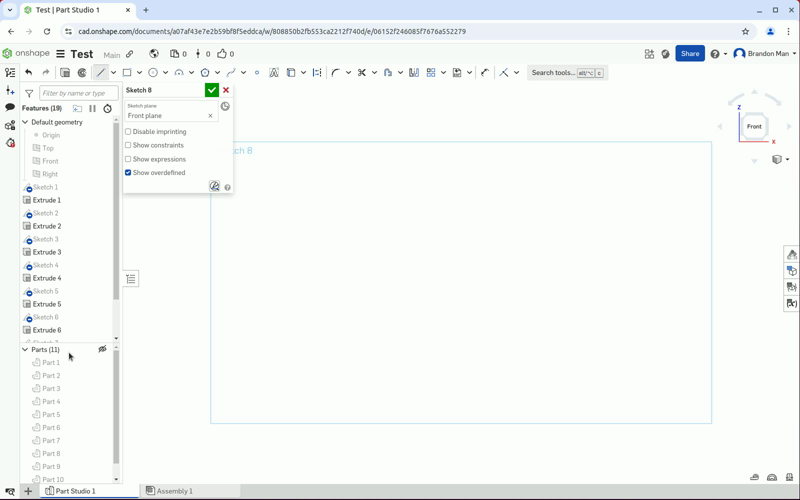
key_down(shift)
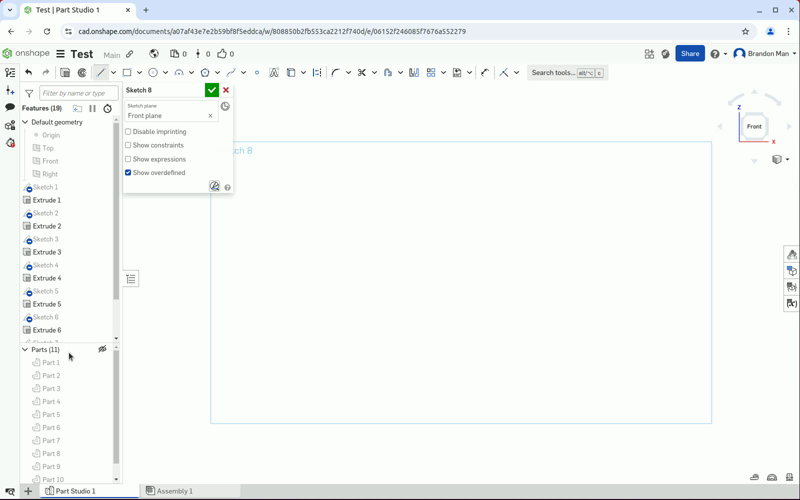
mouse_move(399, 225)
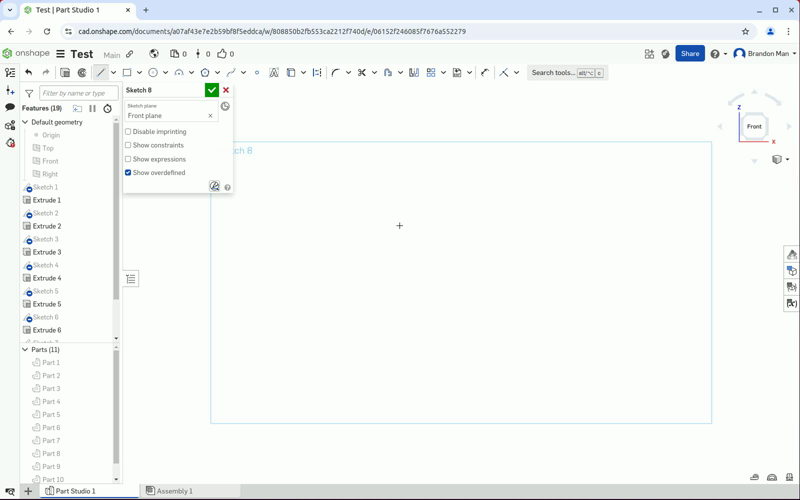
click(399, 225)
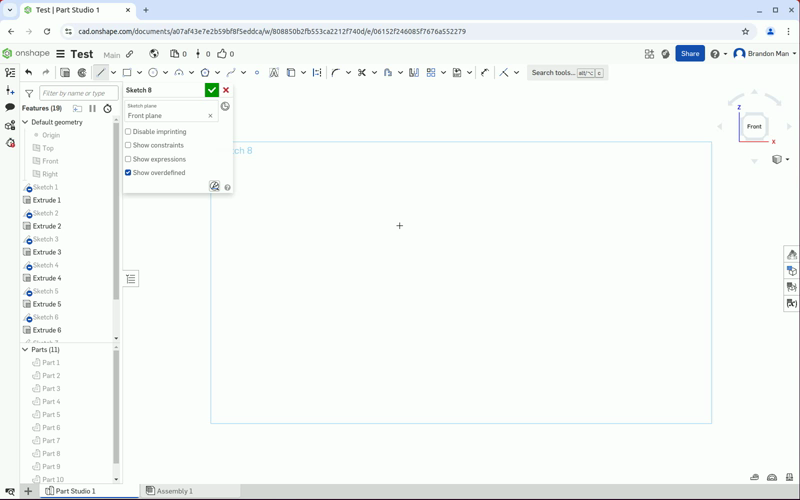
key_up(shift)
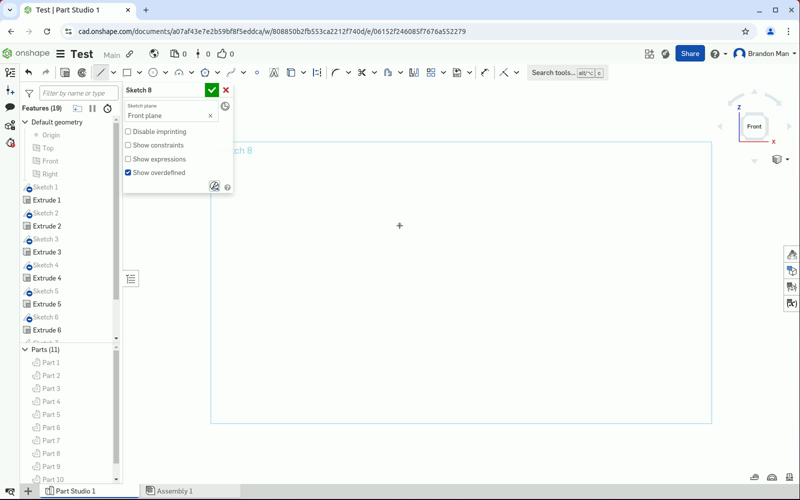
key_down(shift)
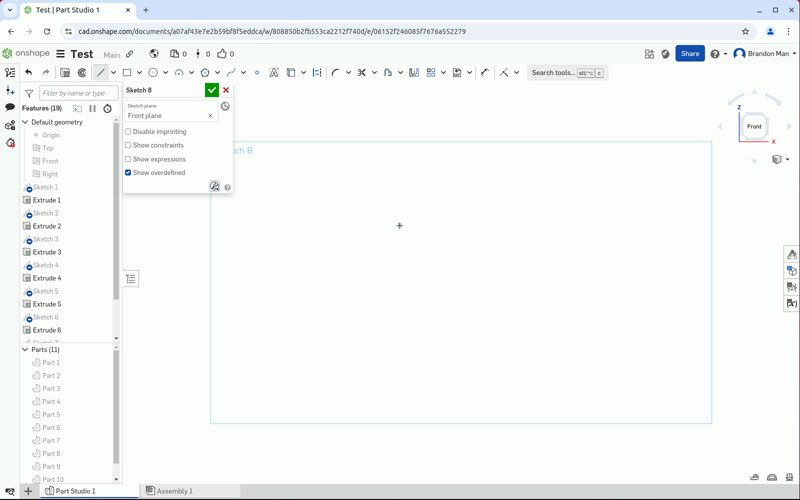
mouse_move(524, 225)
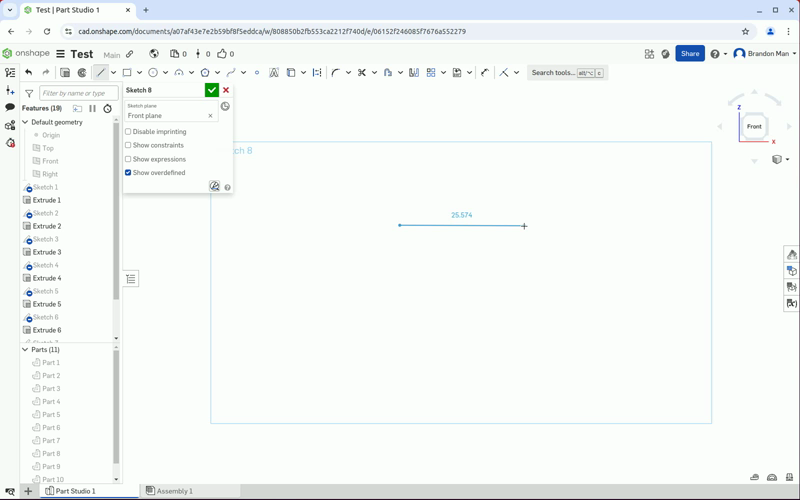
click(524, 225)
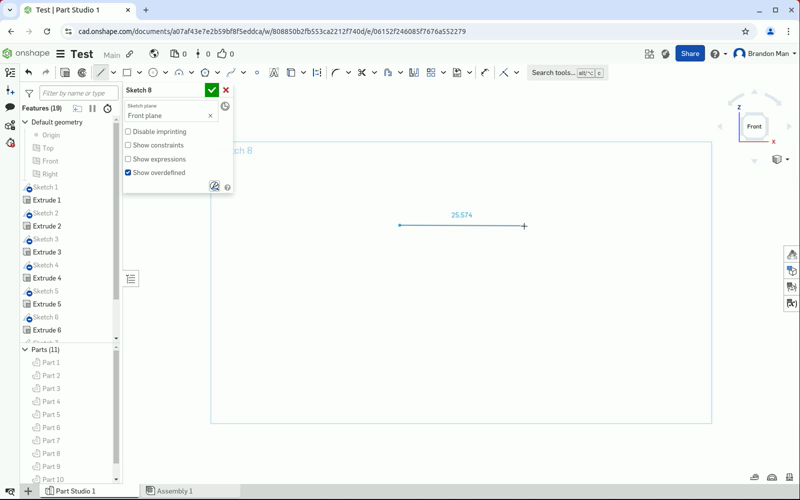
key_up(shift)
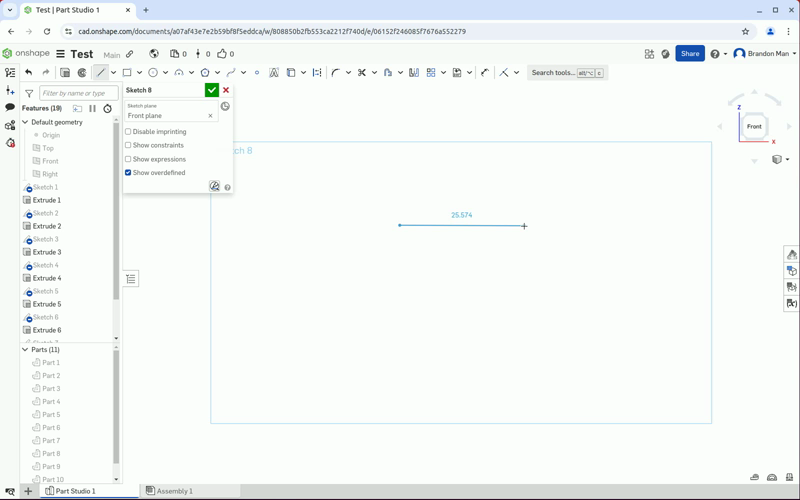
key_down(shift)
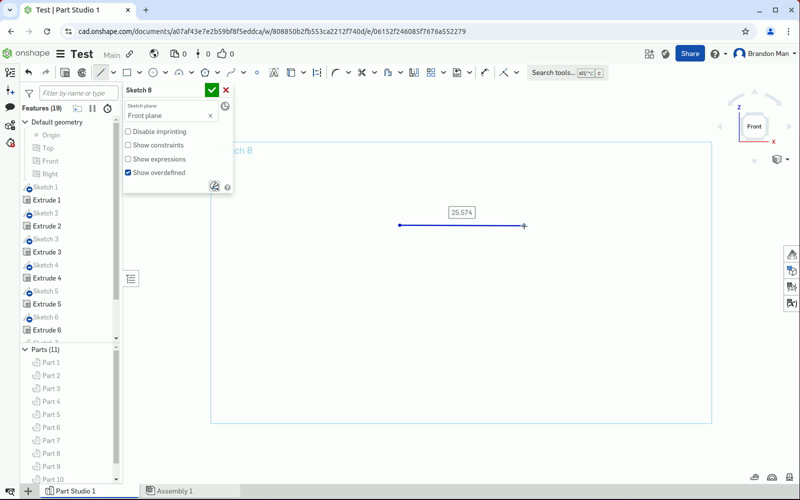
mouse_move(483, 170)
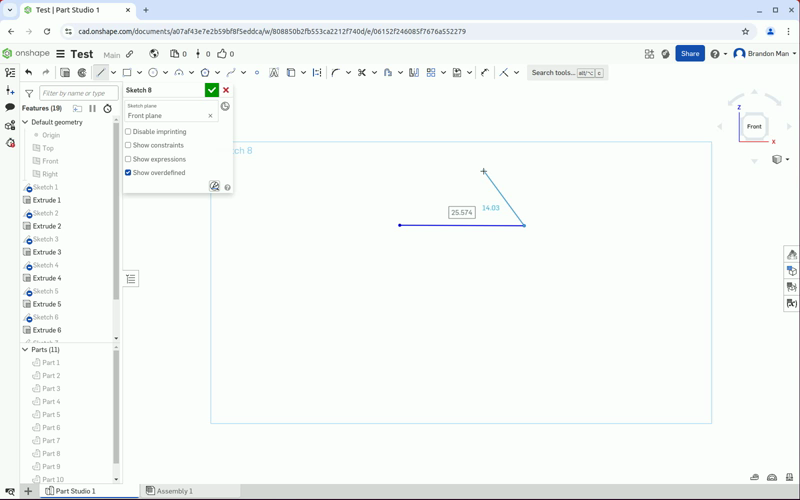
click(483, 170)
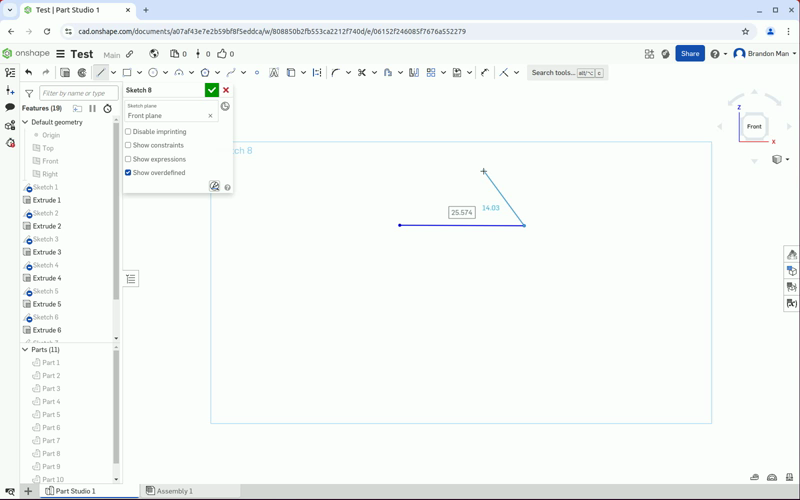
key_up(shift)
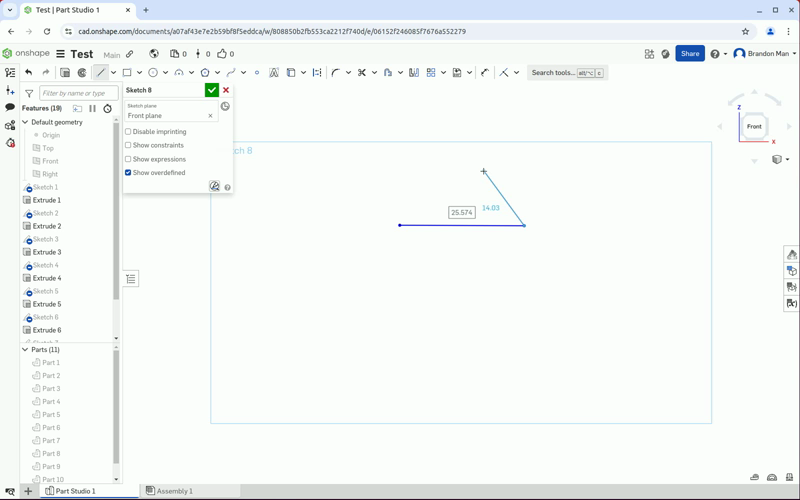
key_down(shift)
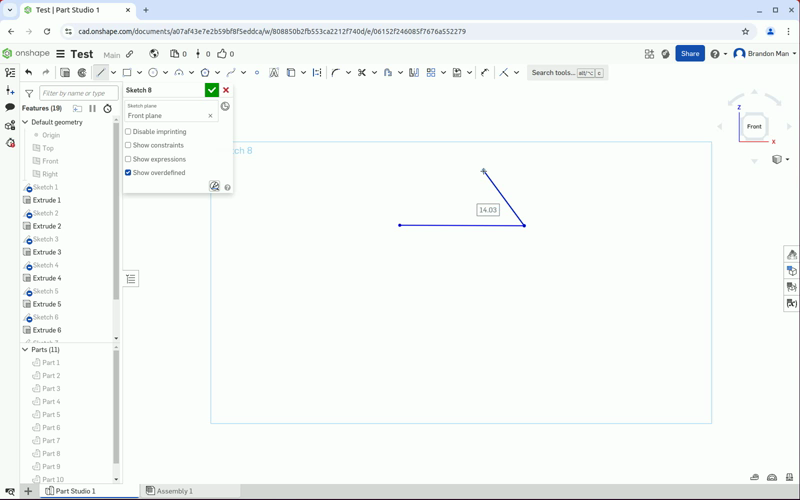
mouse_move(513, 170)
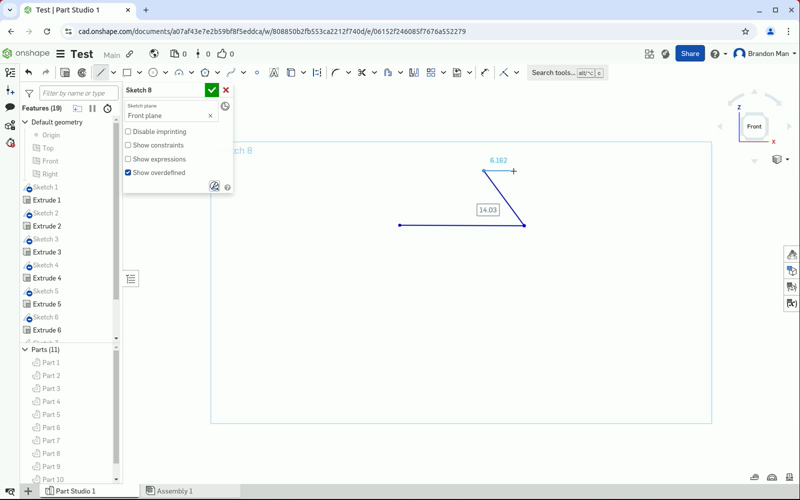
mouse_move(440, 170)
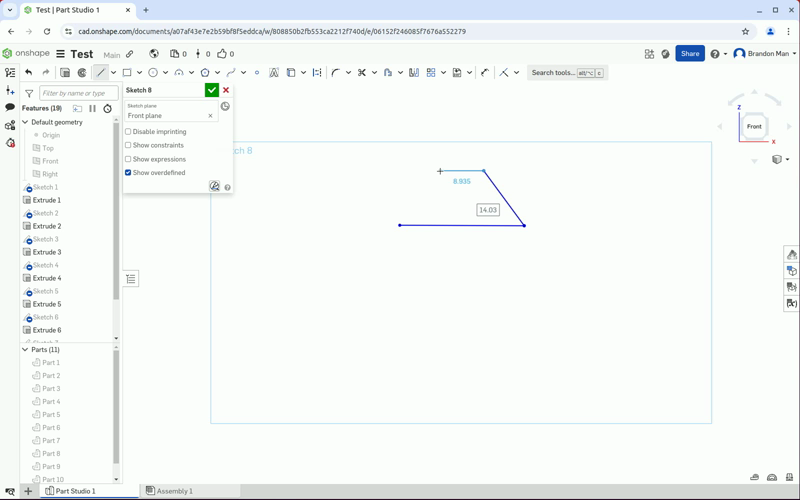
click(440, 170)
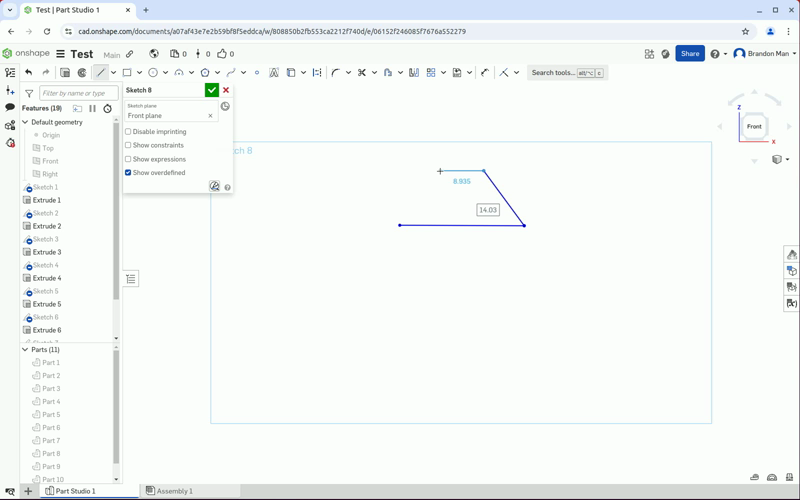
key_up(shift)
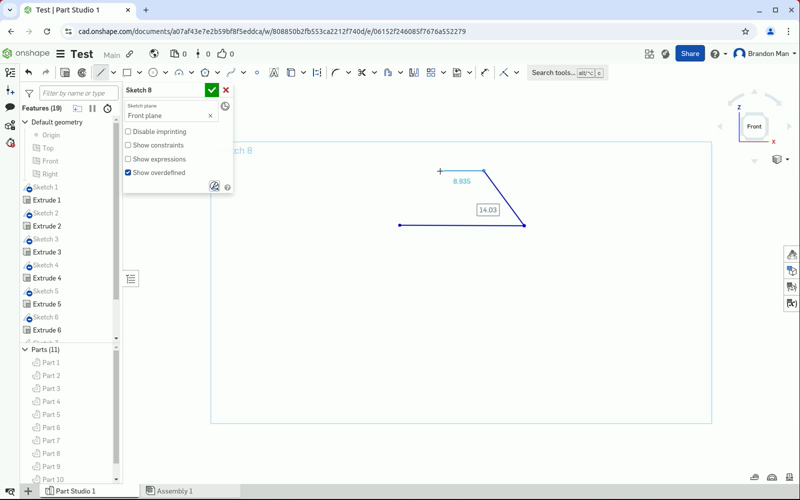
key_down(shift)
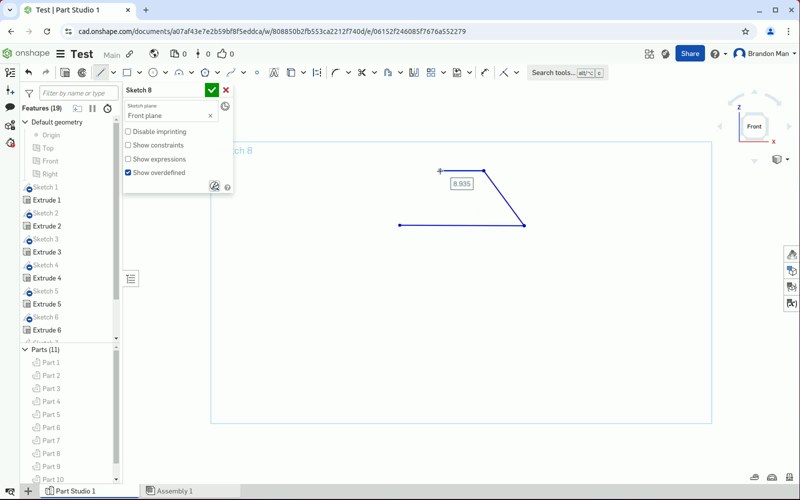
mouse_move(399, 225)
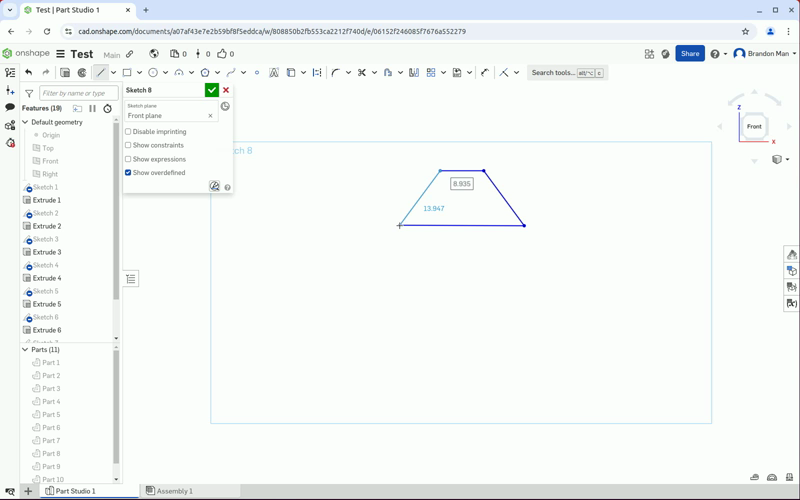
key_up(shift)
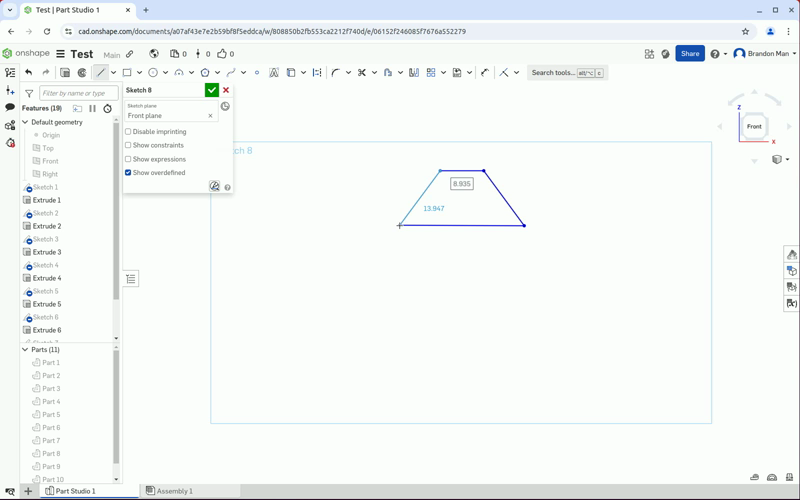
click(399, 225)
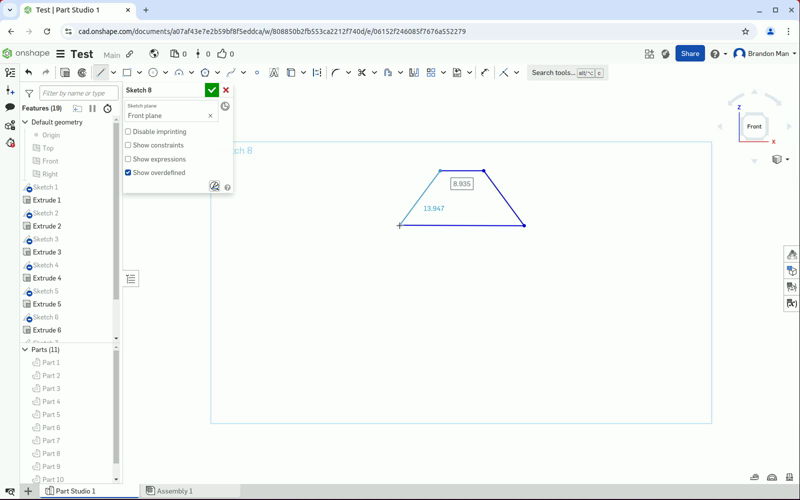
key(esc)
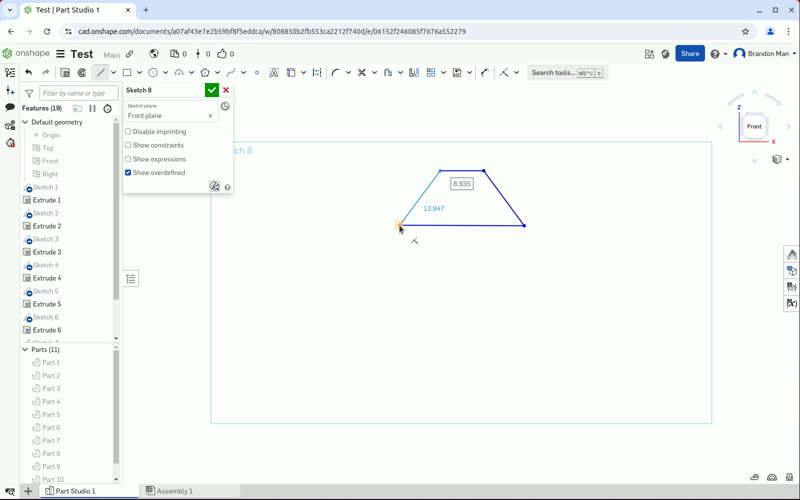
mouse_move(481, 191)
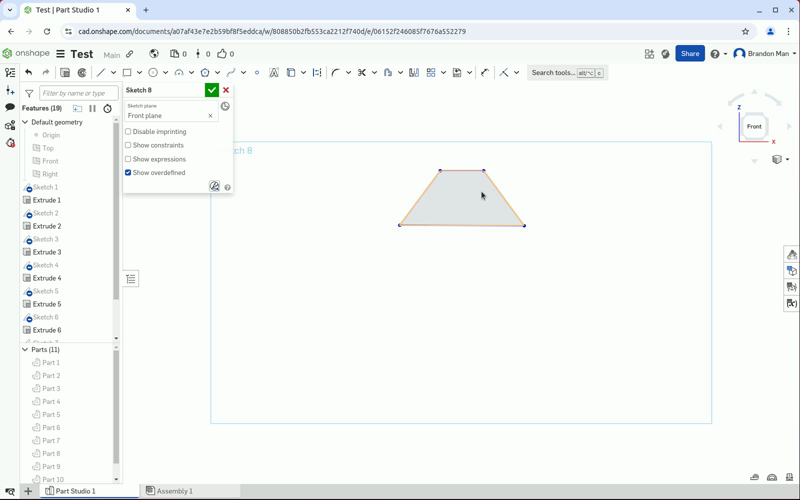
click(481, 191)
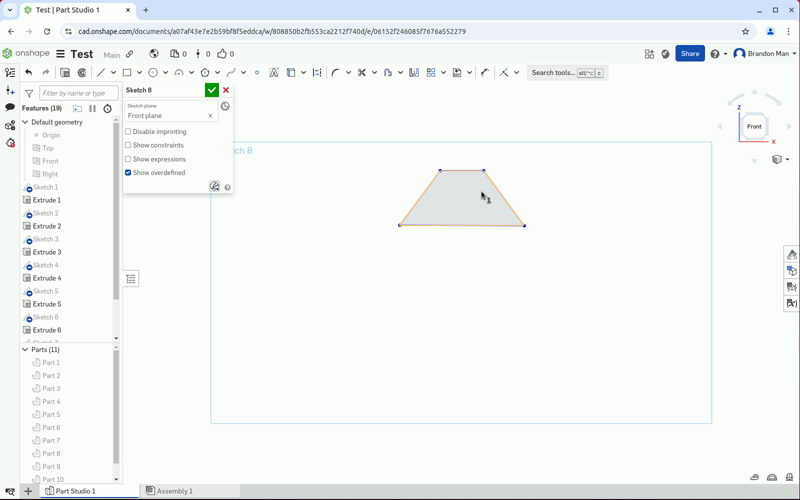
mouse_move(69, 352)
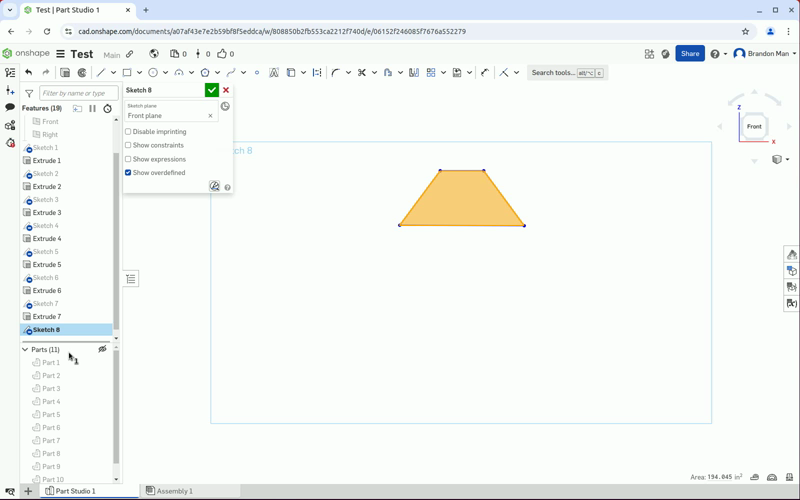
key(shift+y)
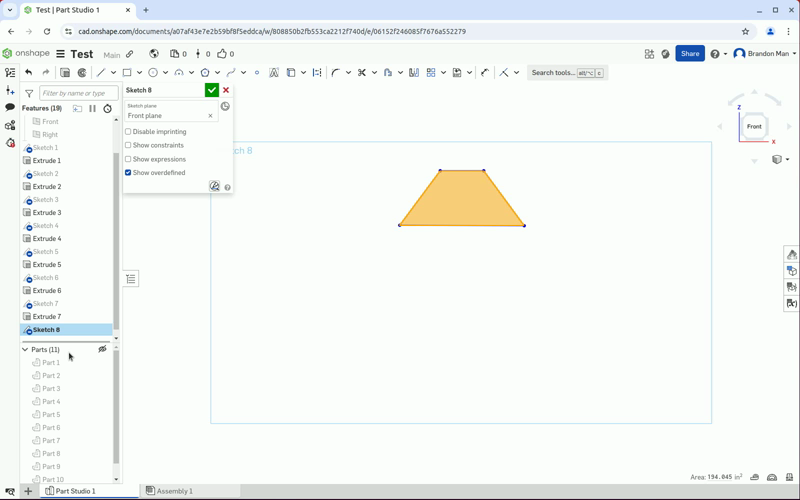
key(shift+e)
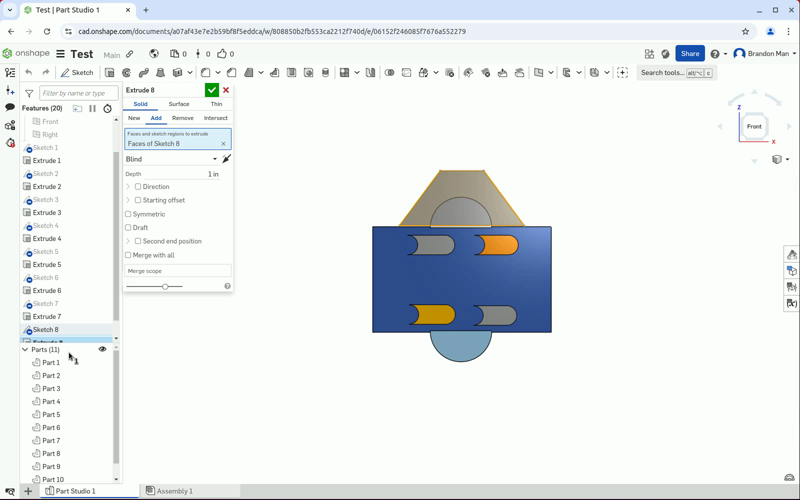
mouse_move(143, 106)
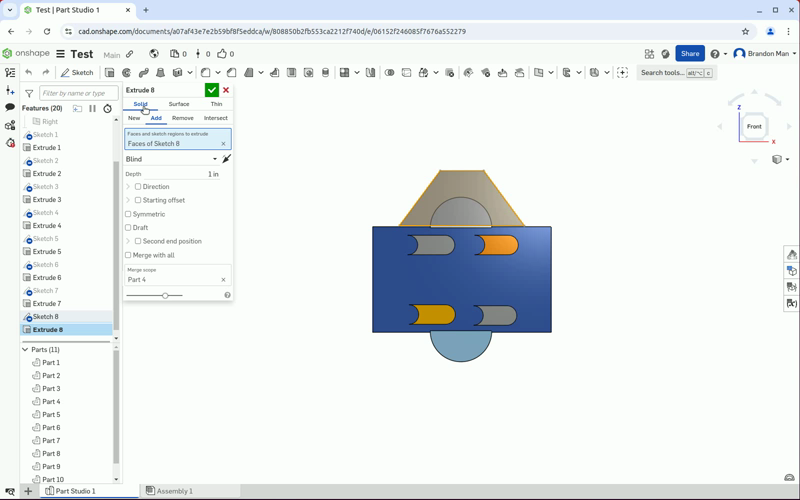
click(143, 106)
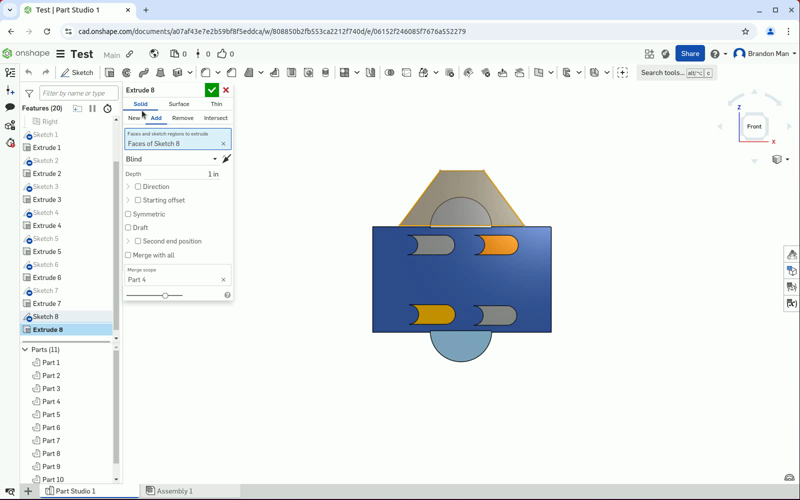
mouse_move(137, 120)
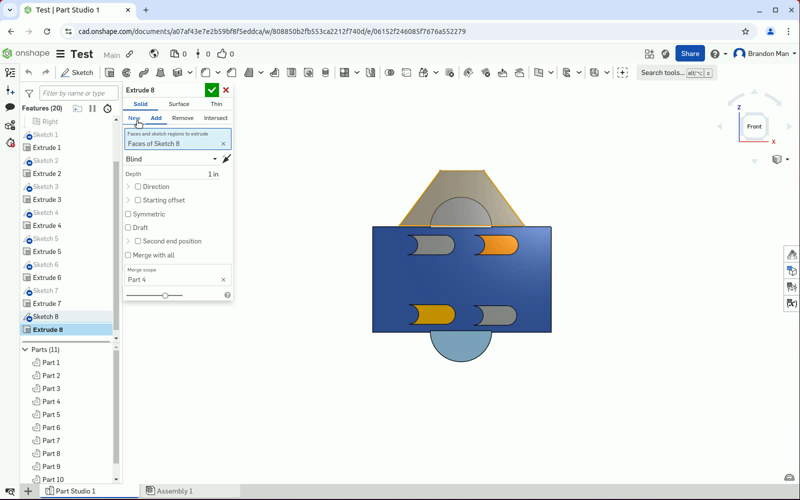
click(137, 120)
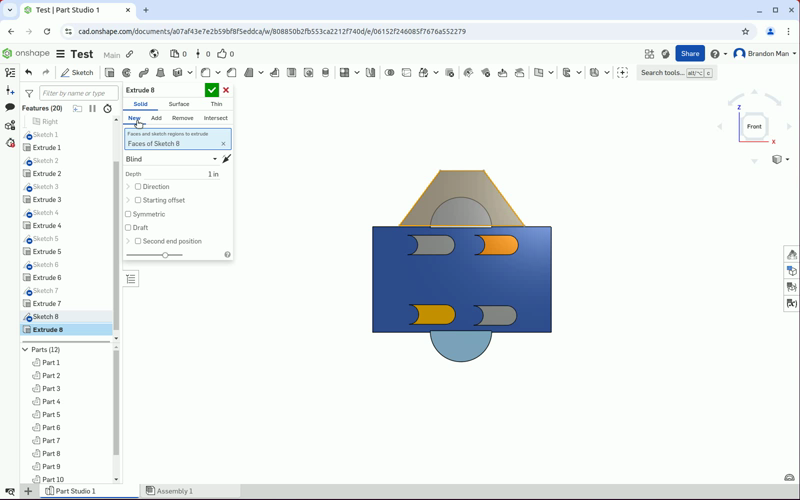
key(tab, 4)
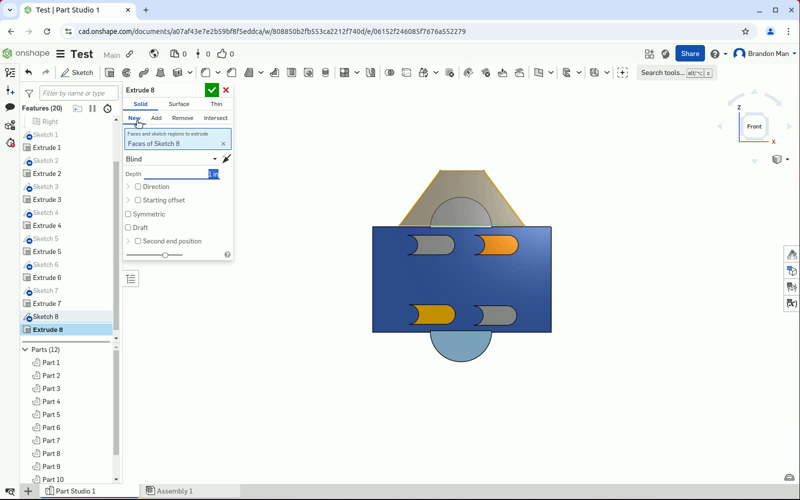
text(3.851)
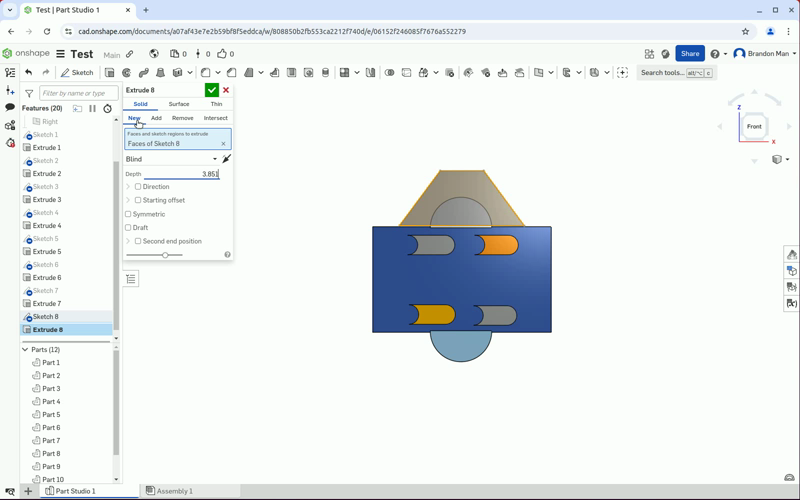
key(enter)
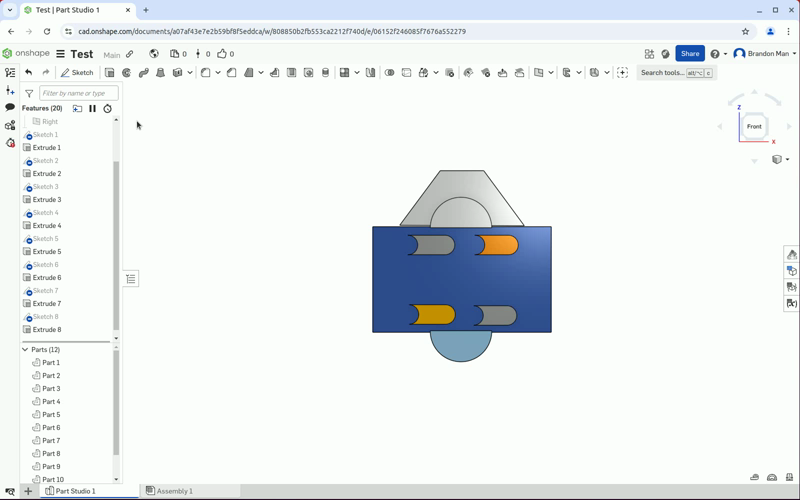
key(shift+h)
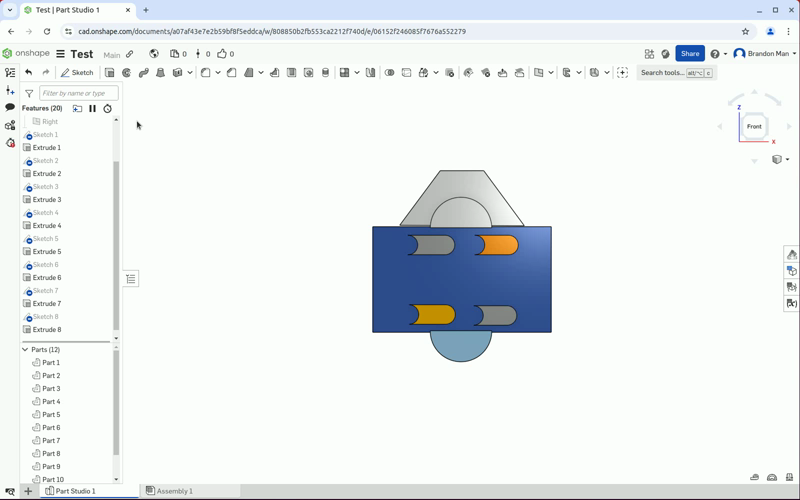
key(shift+h)
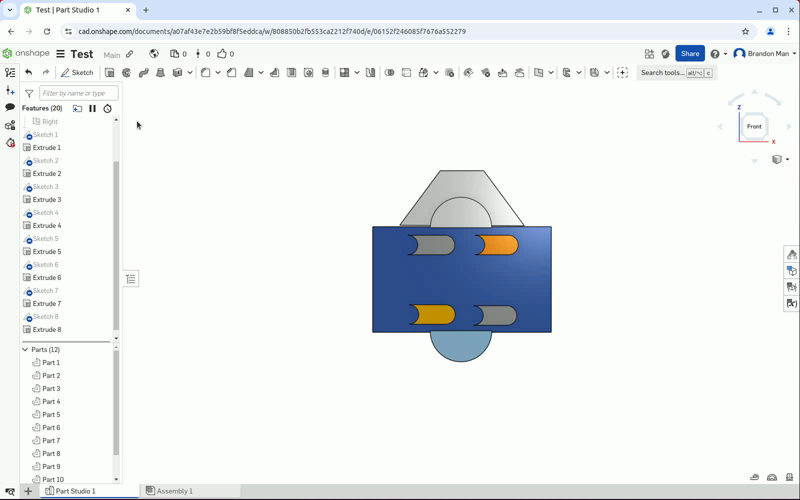
mouse_move(69, 137)
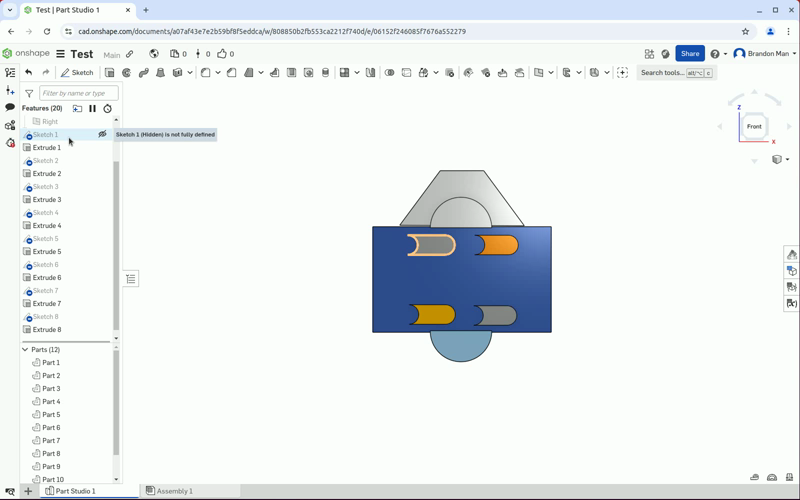
click(69, 137)
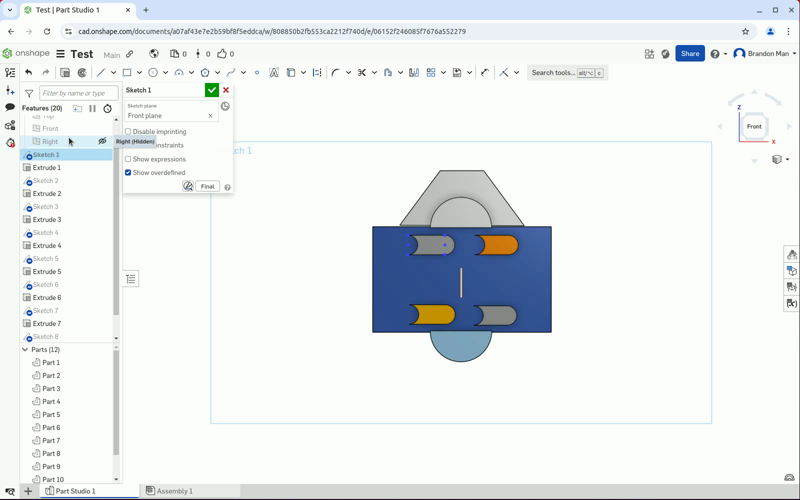
mouse_move(229, 92)
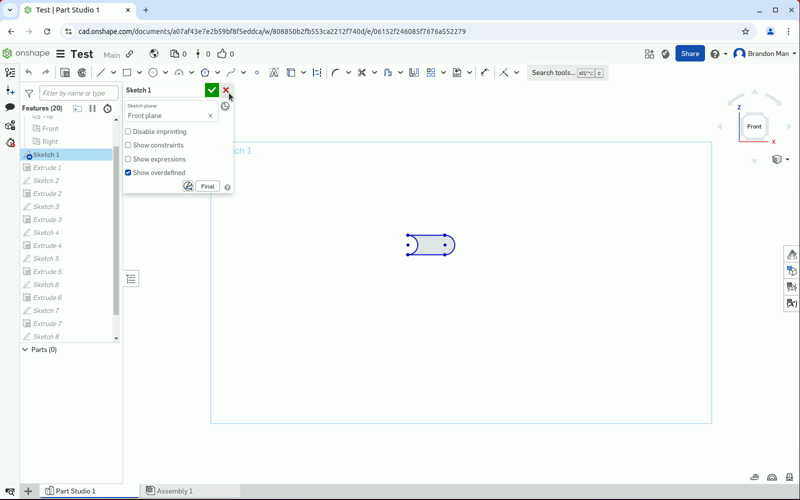
click(229, 92)
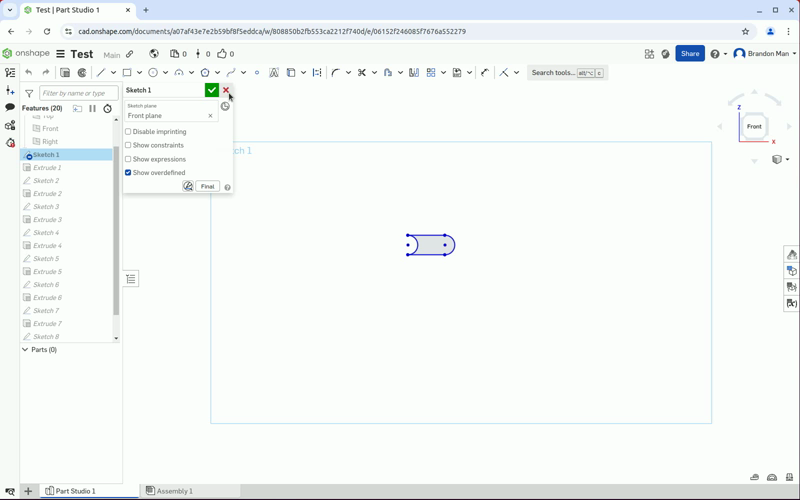
key(shift+s)
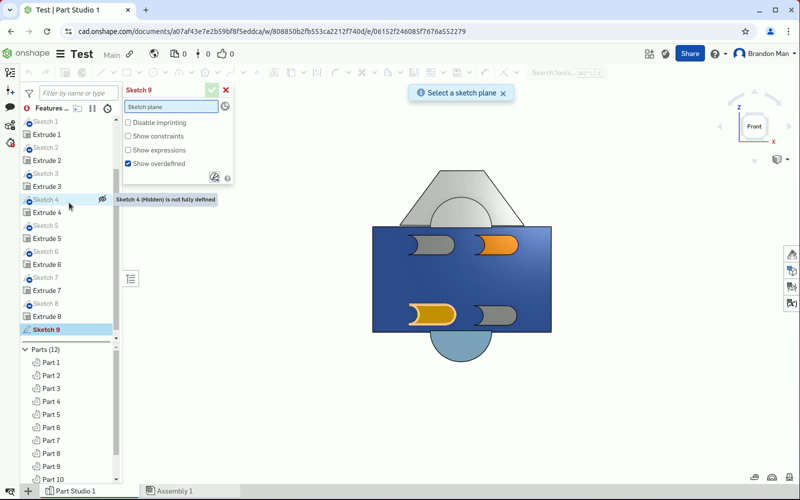
scroll(3)
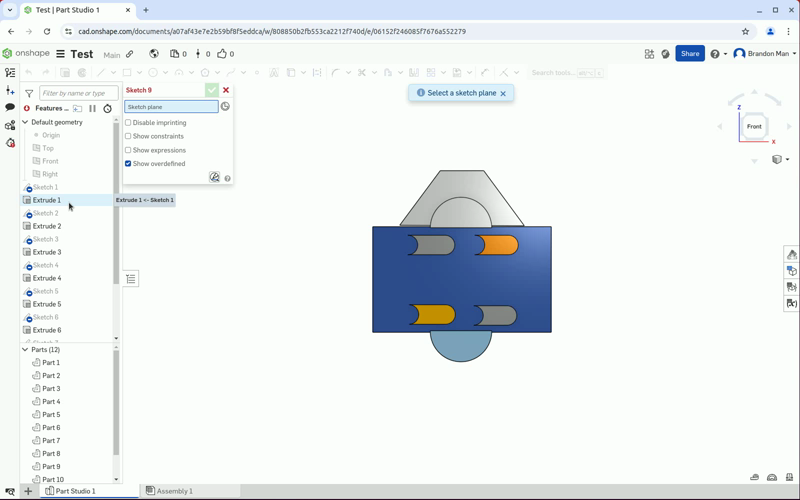
mouse_move(69, 163)
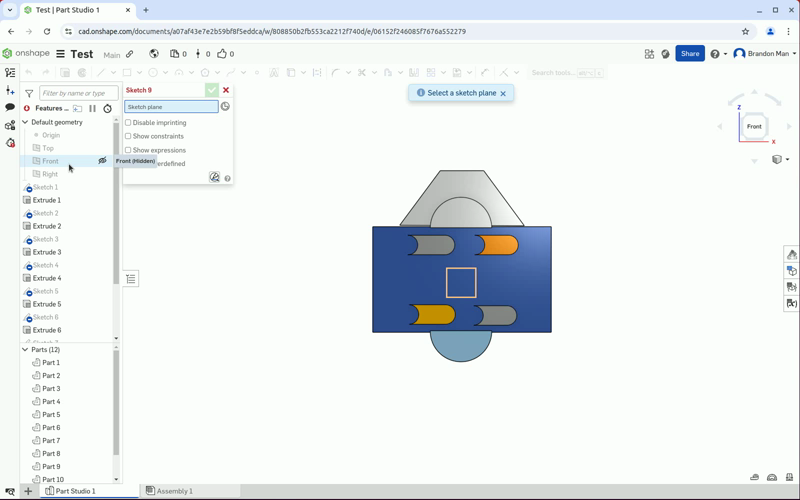
click(69, 163)
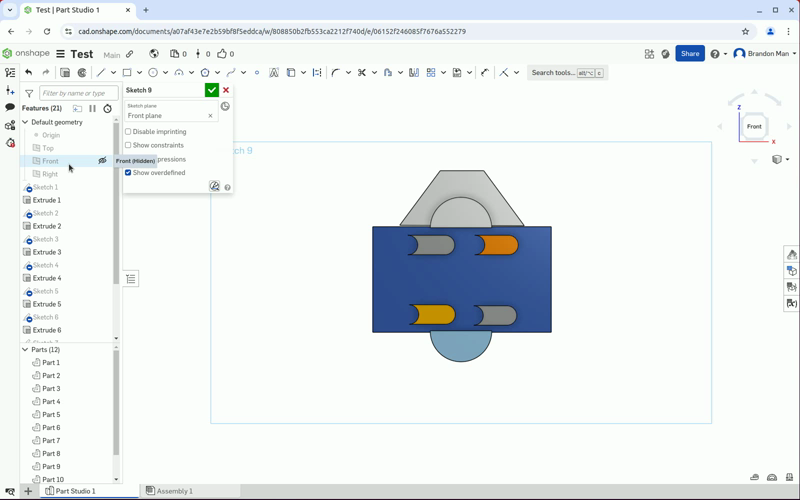
mouse_move(69, 352)
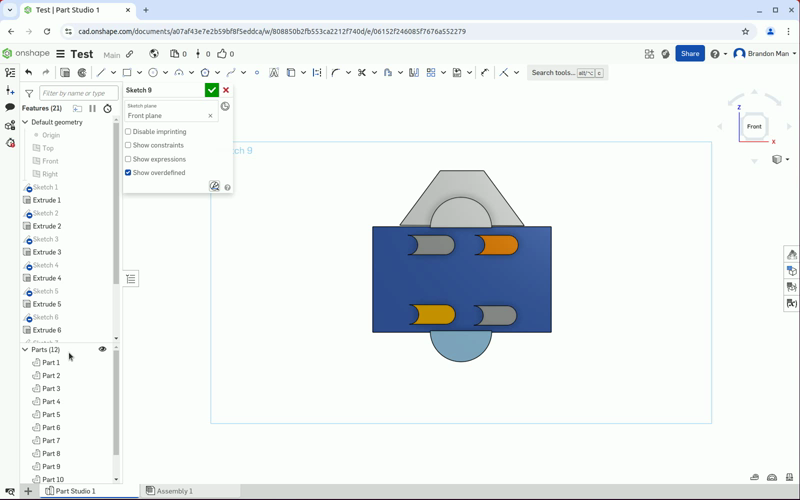
key(y)
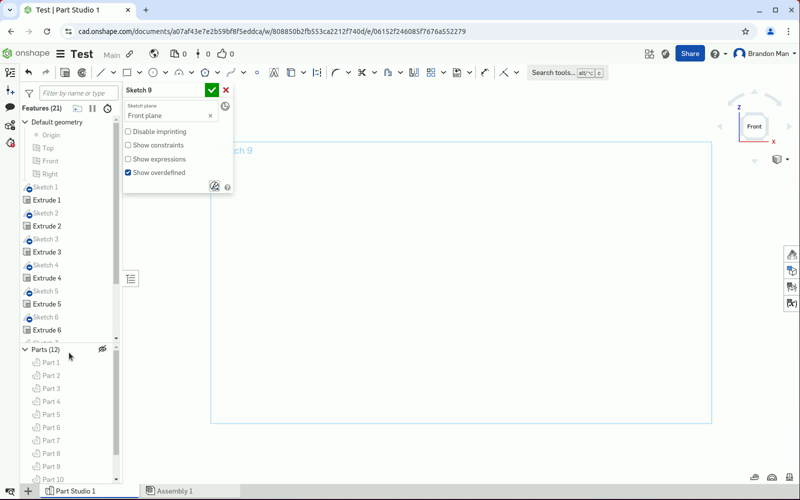
key(l)
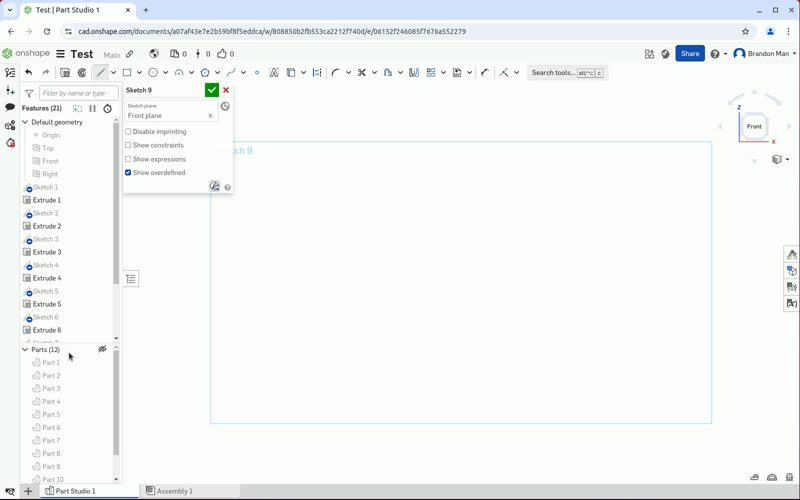
key_down(shift)
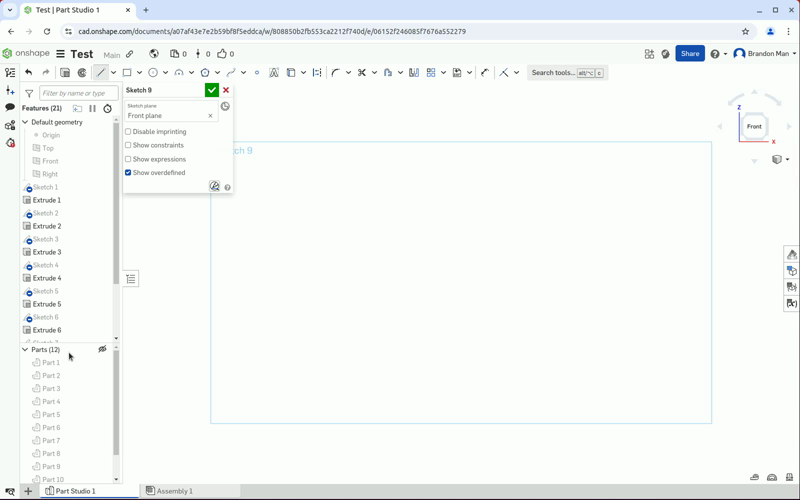
mouse_move(399, 332)
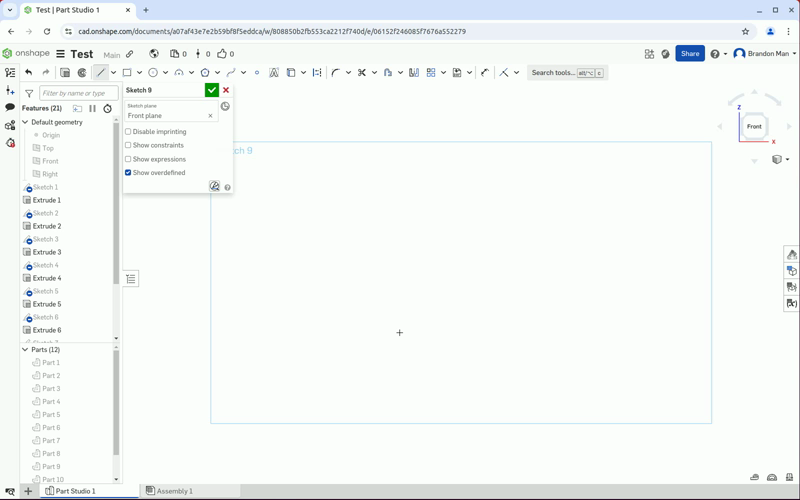
click(399, 332)
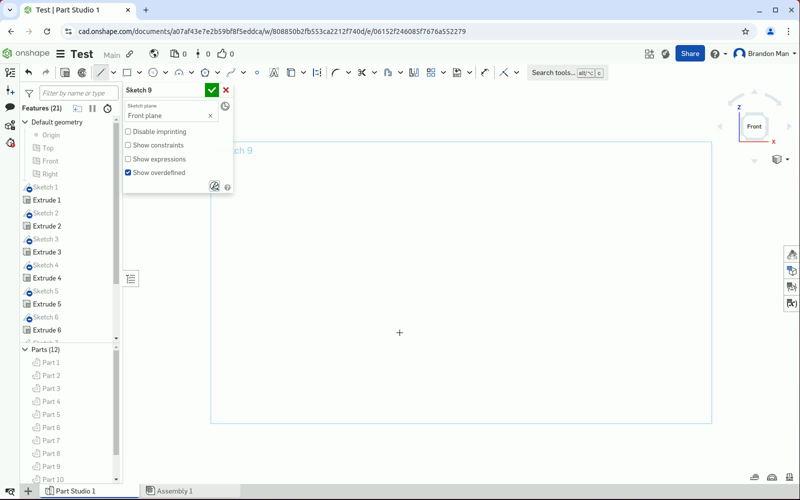
key_up(shift)
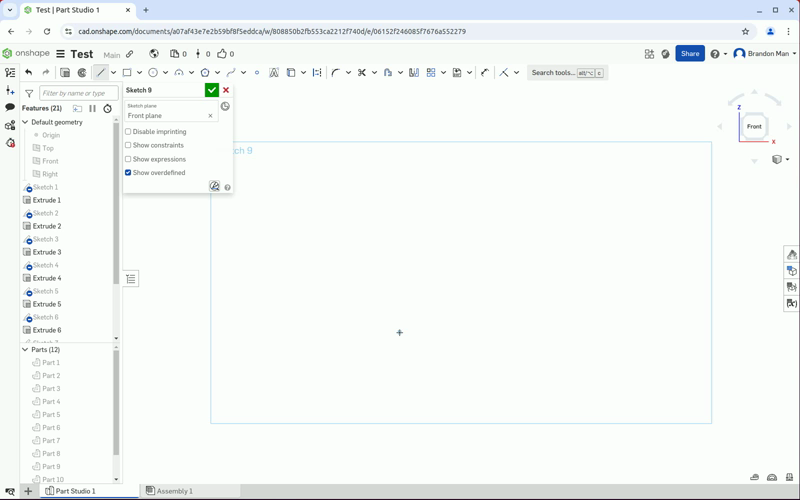
key_down(shift)
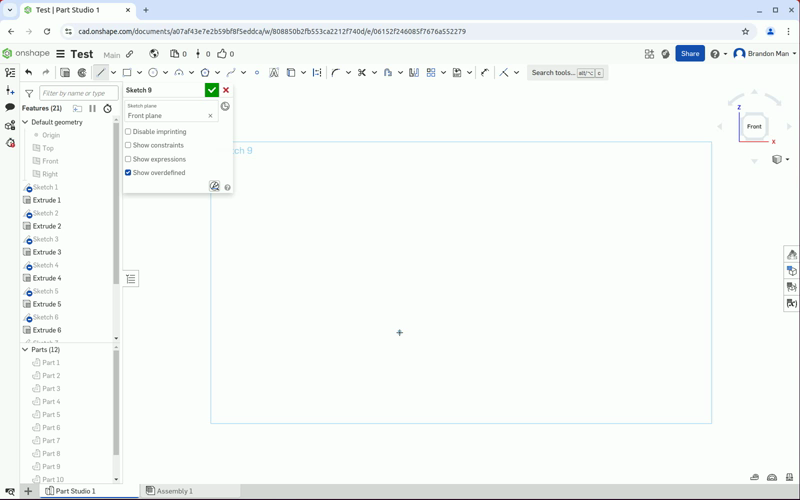
mouse_move(433, 388)
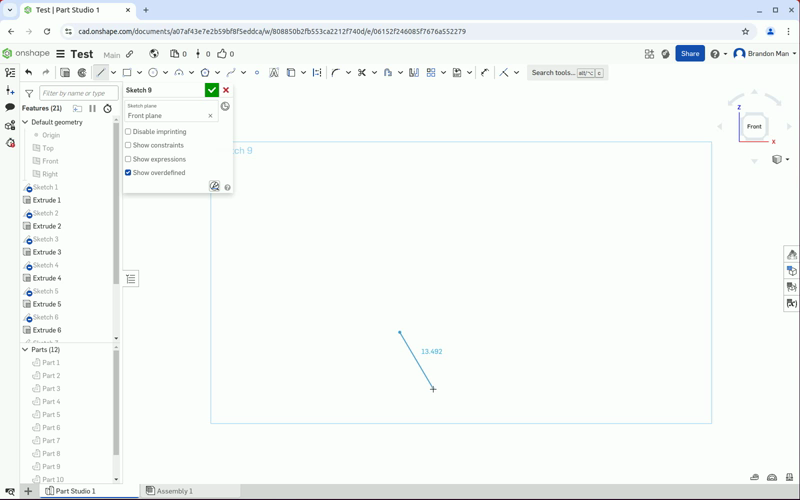
click(433, 388)
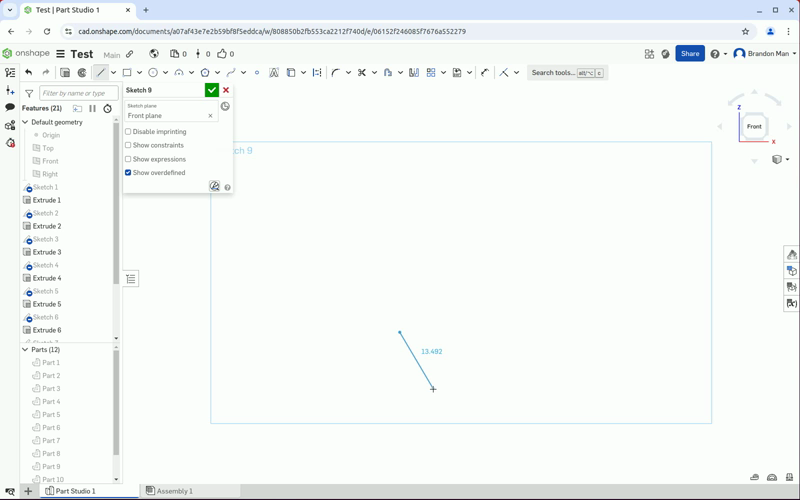
key_up(shift)
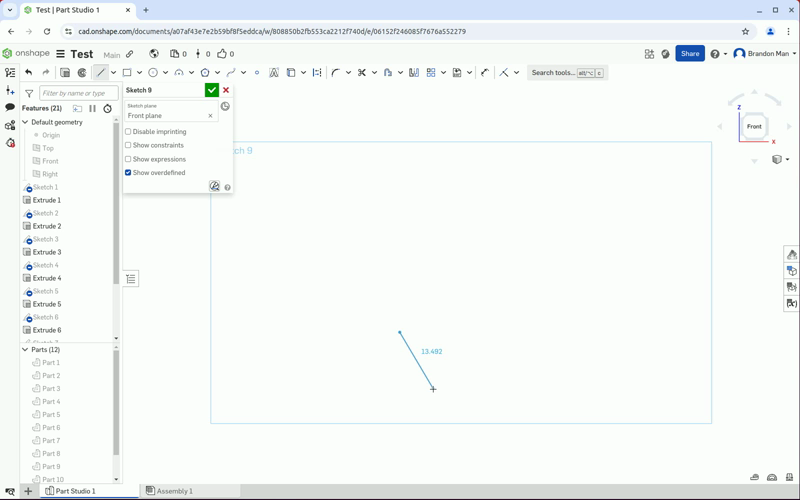
key_down(shift)
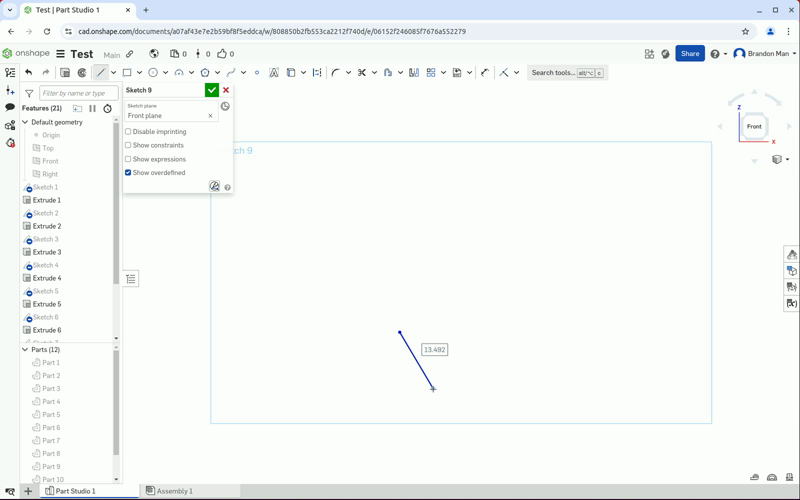
mouse_move(463, 388)
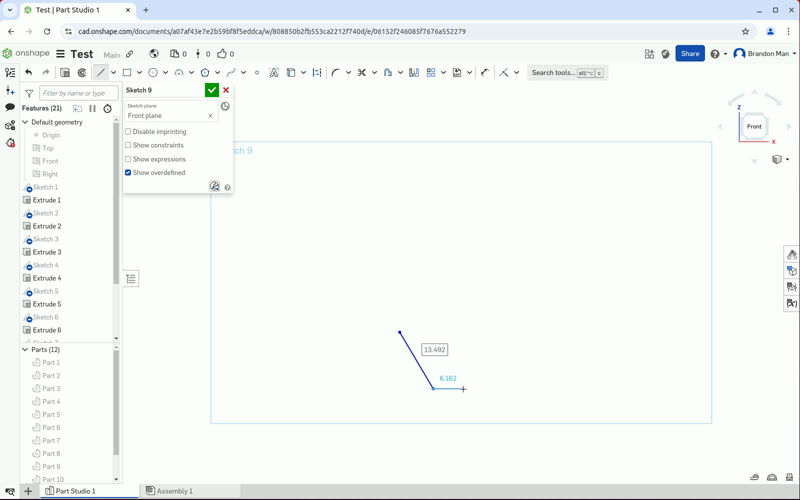
mouse_move(488, 388)
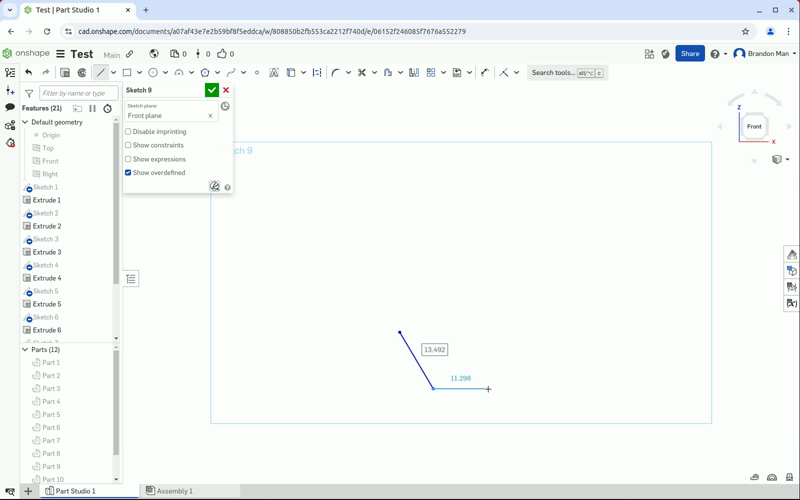
click(488, 388)
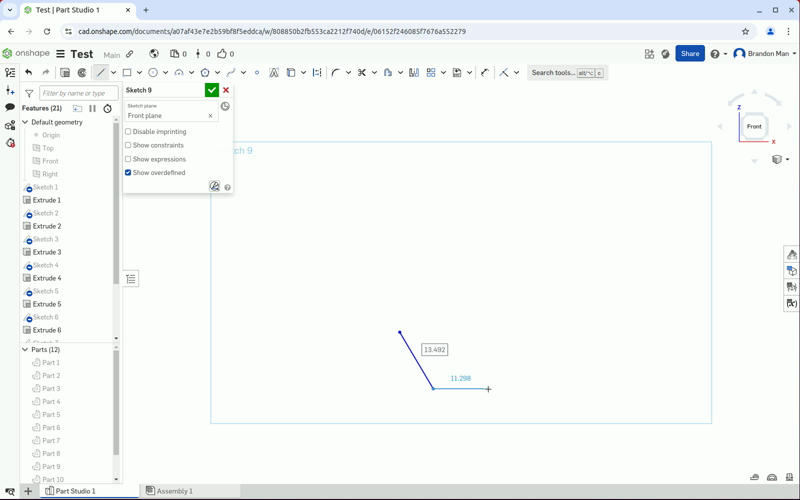
key_up(shift)
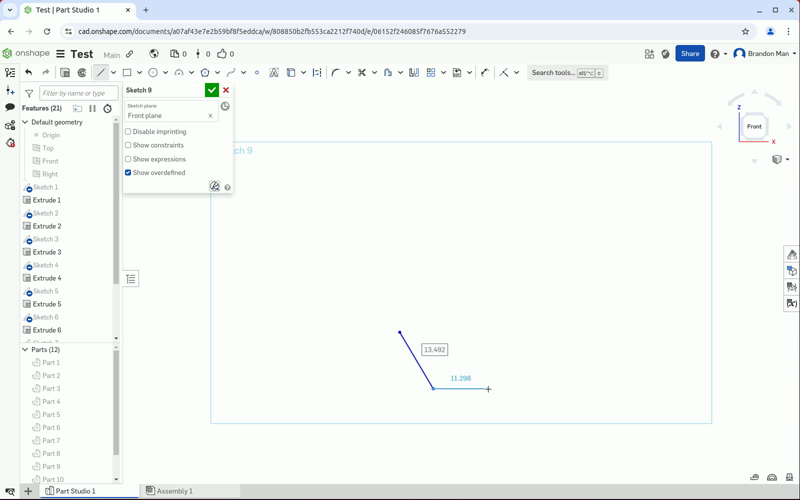
key_down(shift)
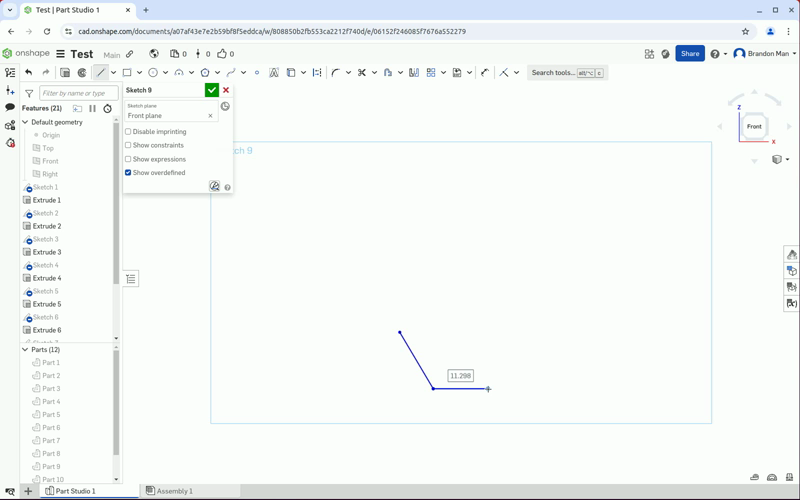
mouse_move(527, 332)
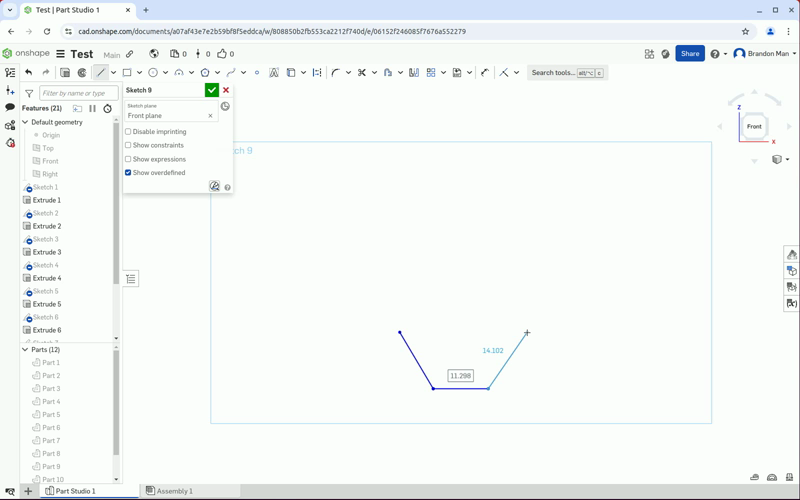
click(527, 332)
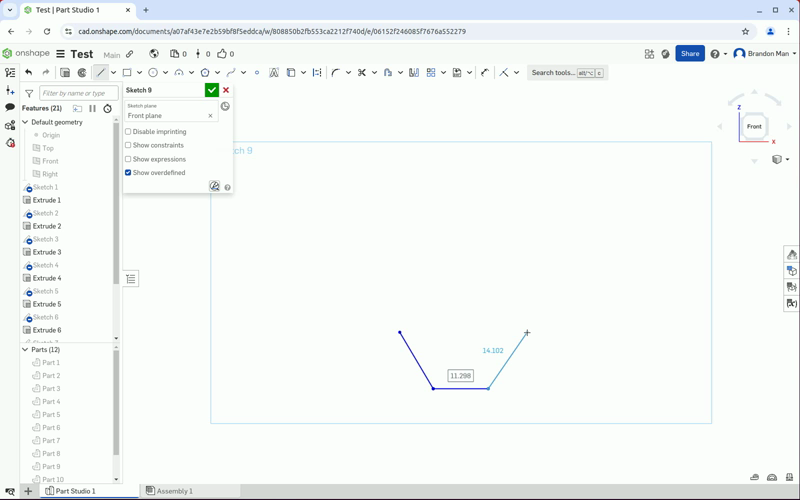
key_up(shift)
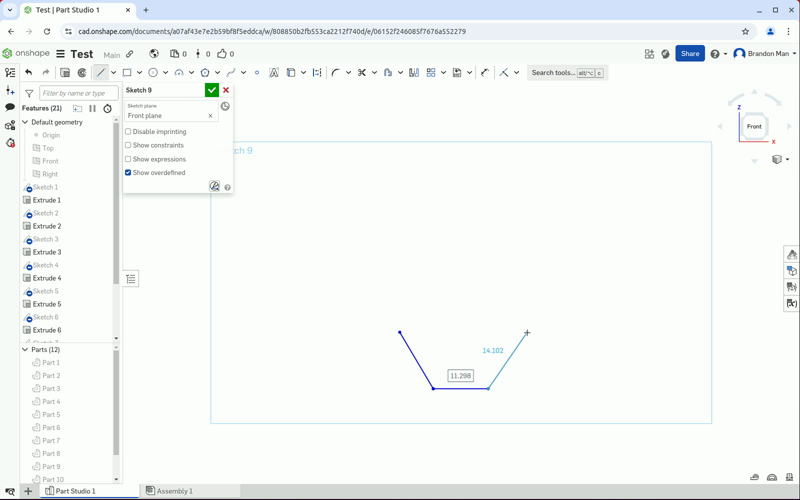
key_down(shift)
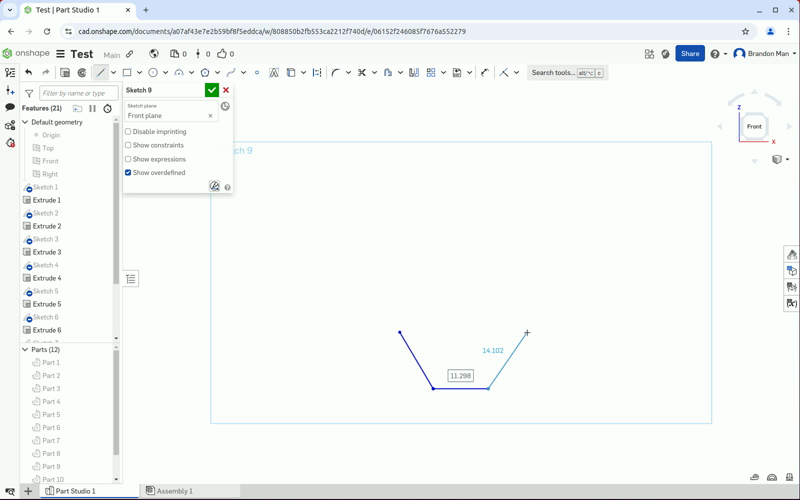
mouse_move(399, 332)
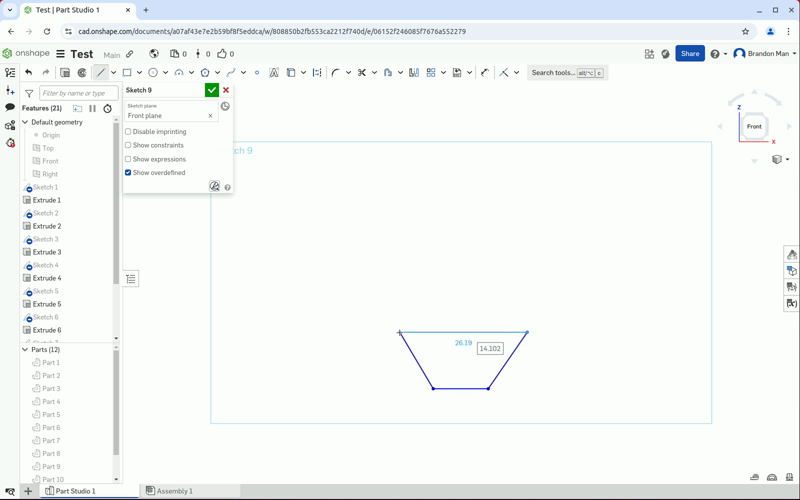
key_up(shift)
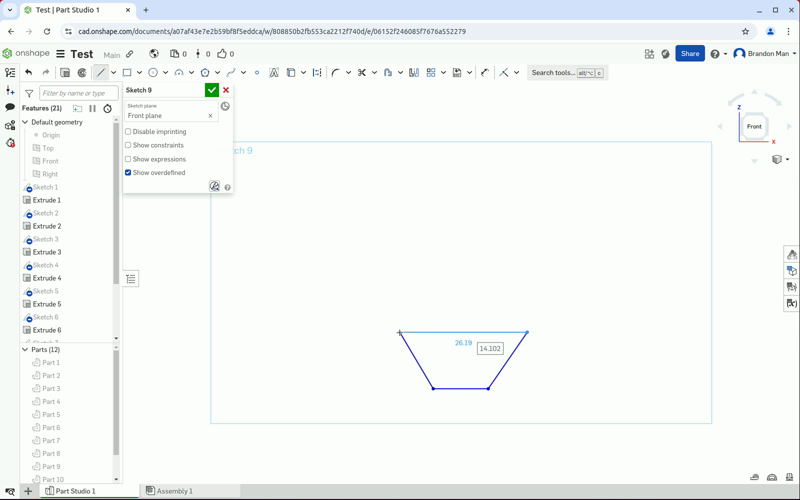
click(399, 332)
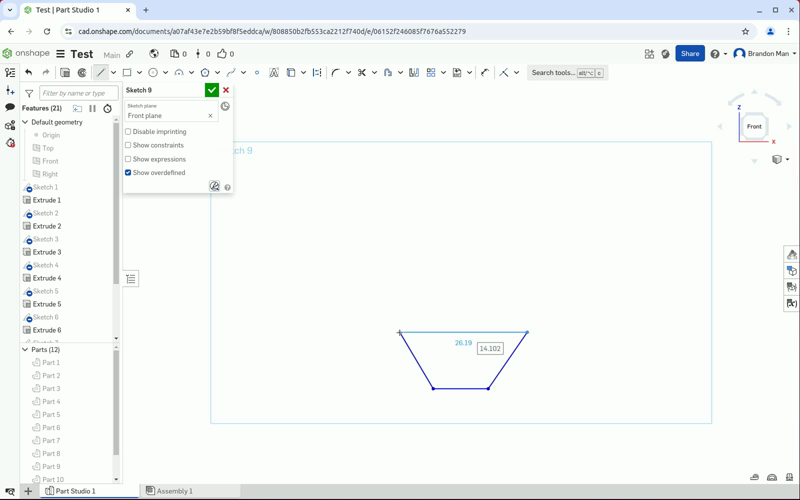
key(esc)
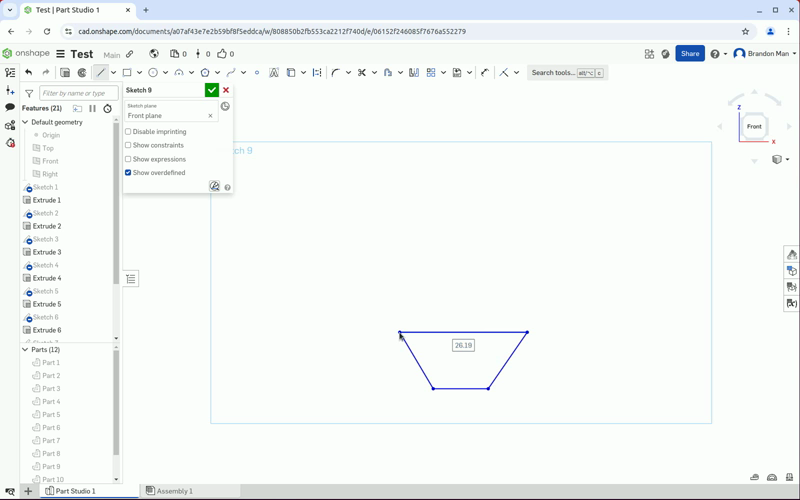
mouse_move(442, 354)
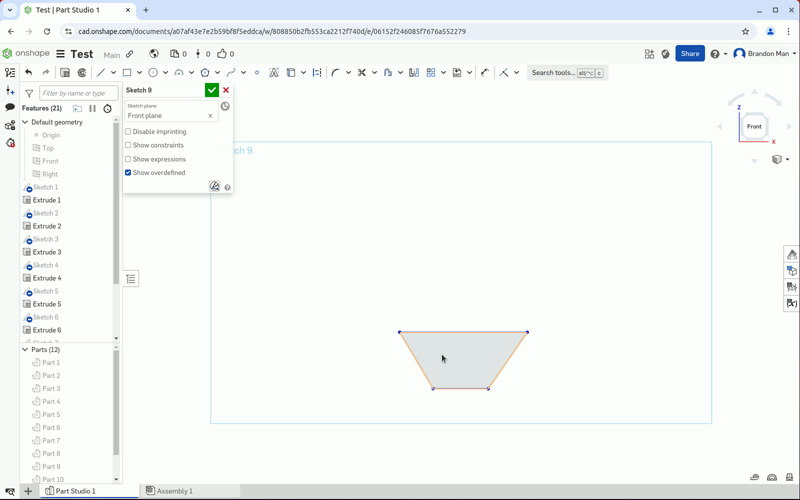
click(442, 354)
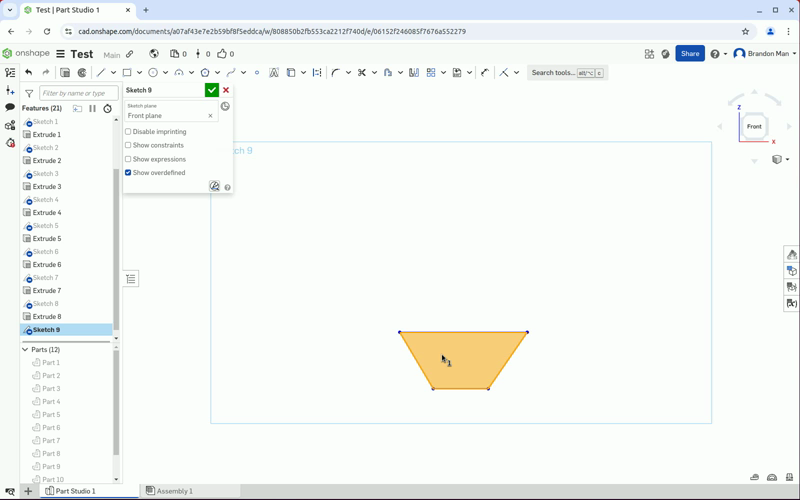
mouse_move(69, 352)
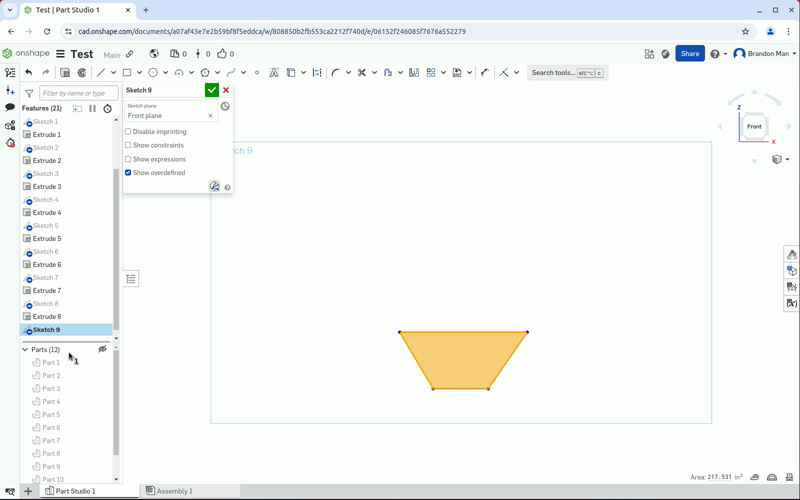
key(shift+y)
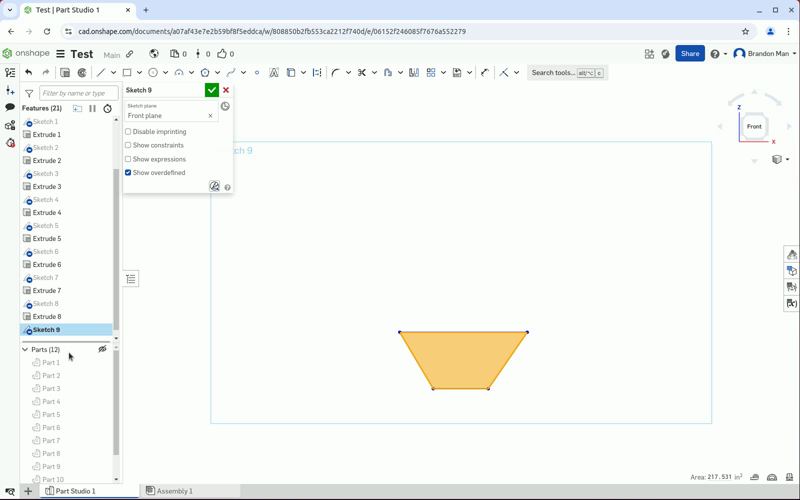
key(shift+e)
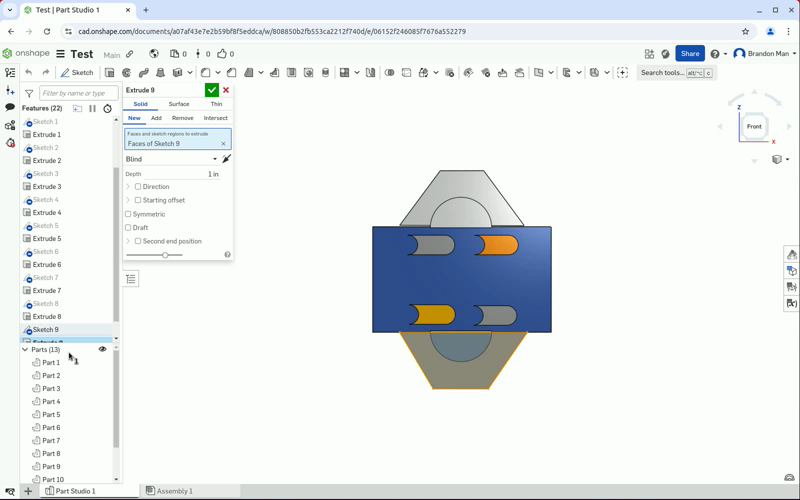
mouse_move(143, 106)
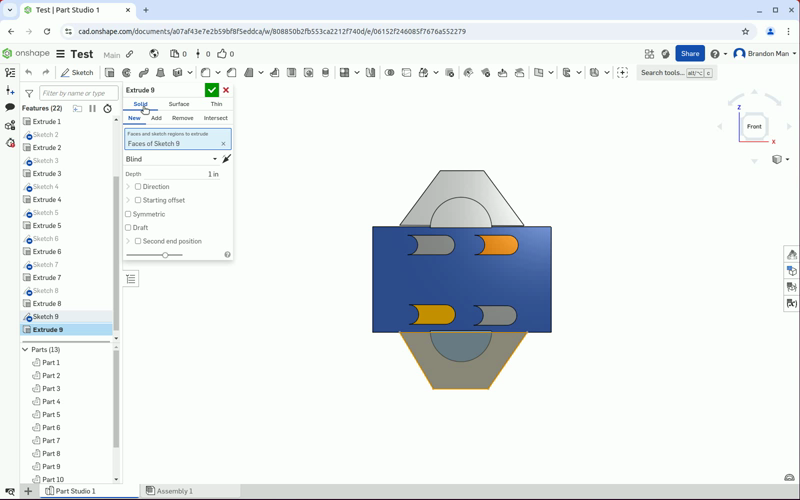
click(143, 106)
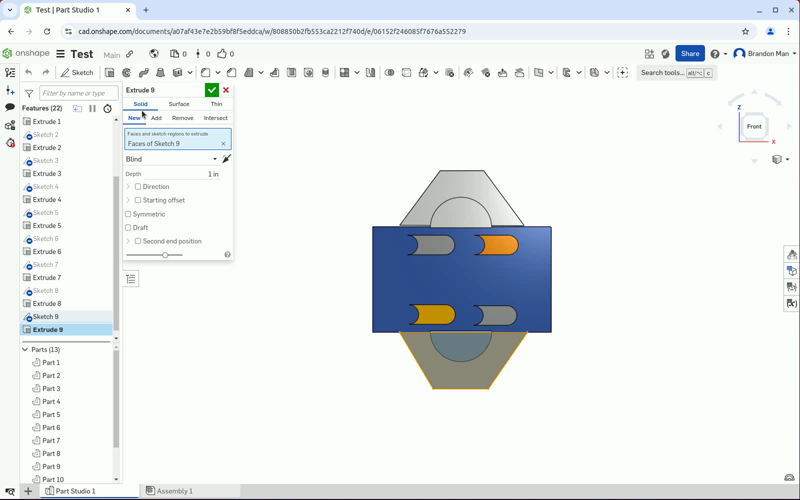
mouse_move(137, 120)
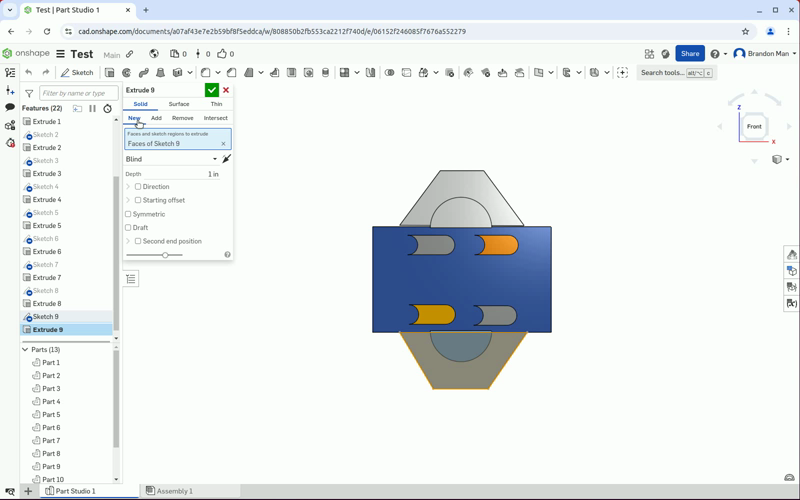
click(137, 120)
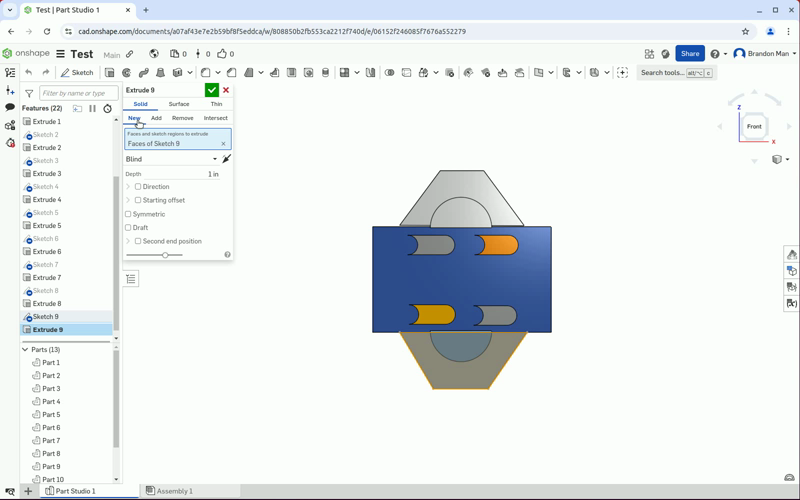
key(tab, 4)
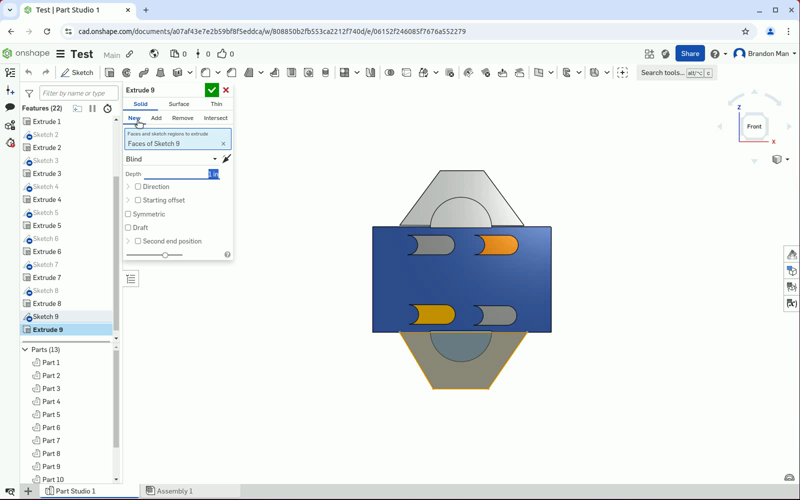
text(3.851)
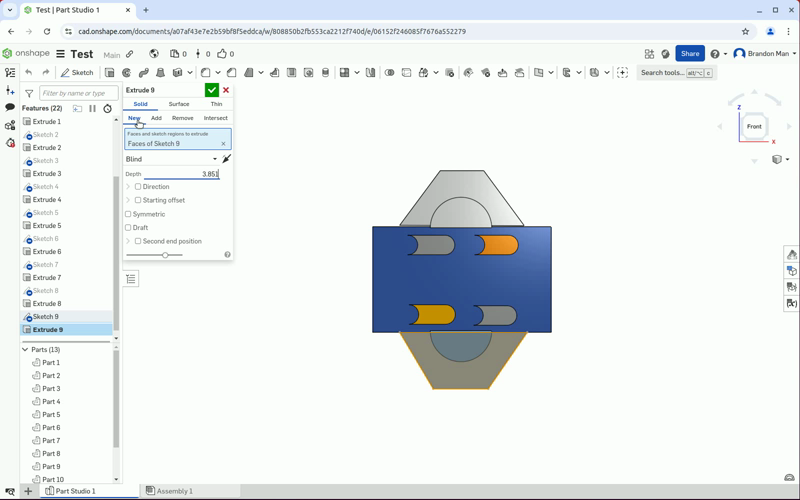
key(enter)
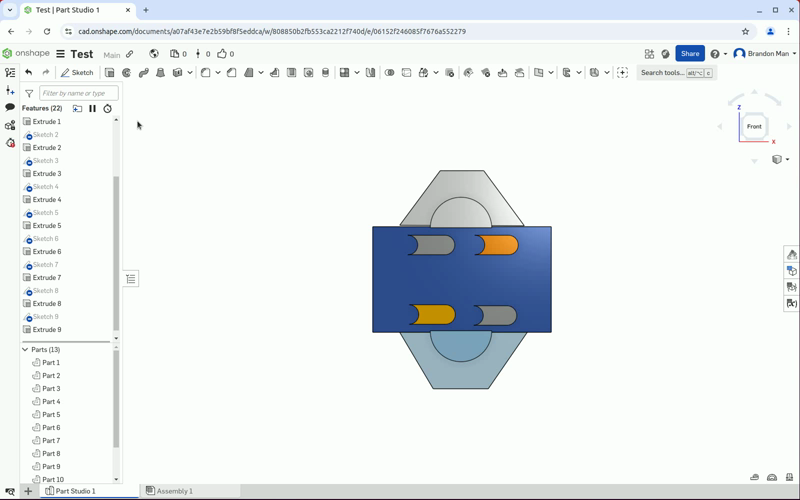
key(shift+h)
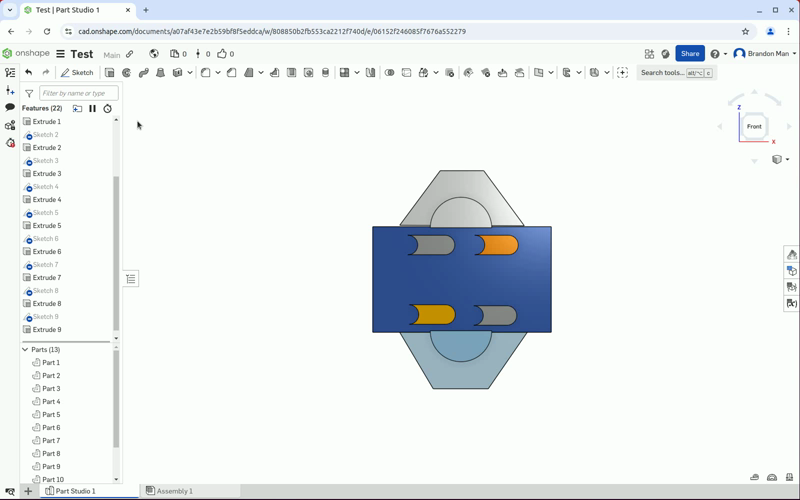
key(shift+h)
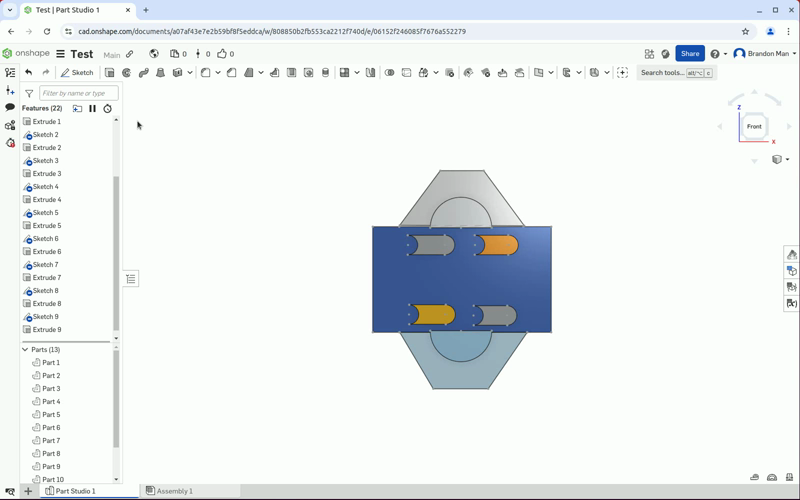
key(shift+7)
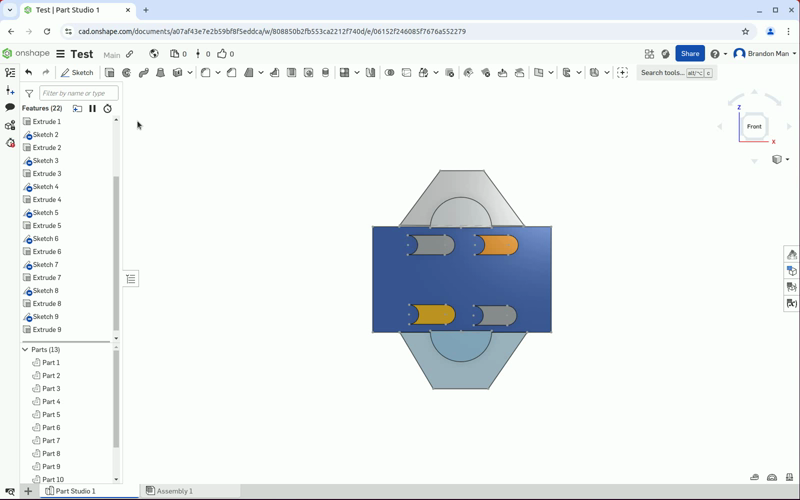
key(left, 2)
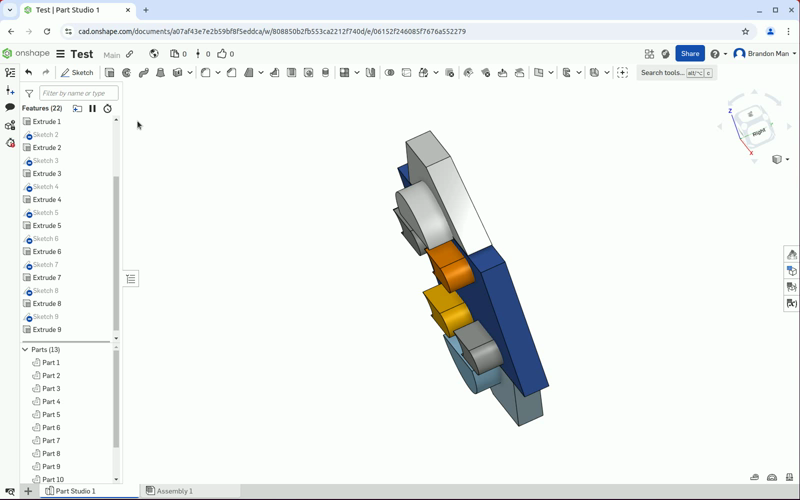
key(down, 2)
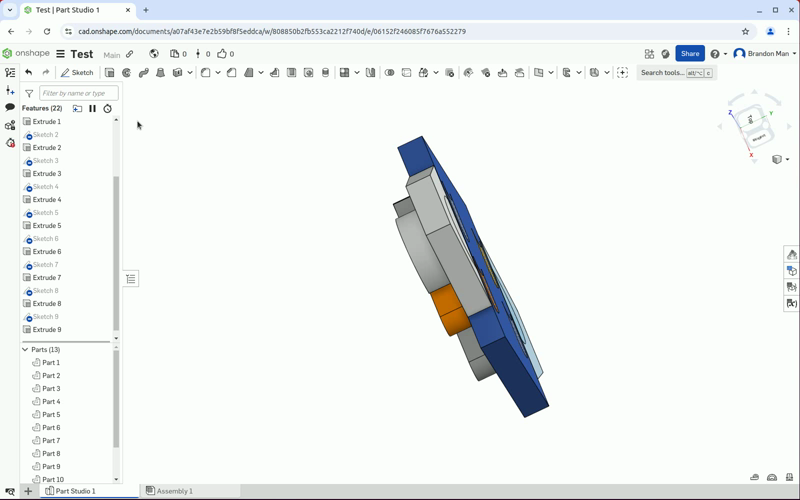
key(up, 2)
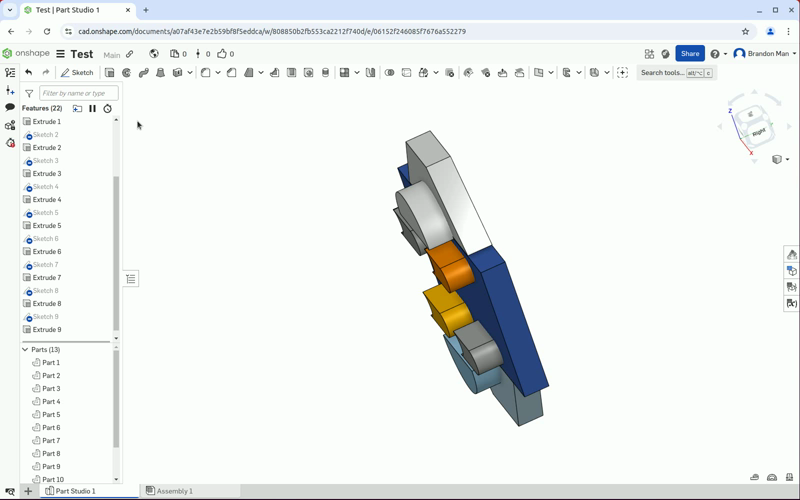
key(right, 2)
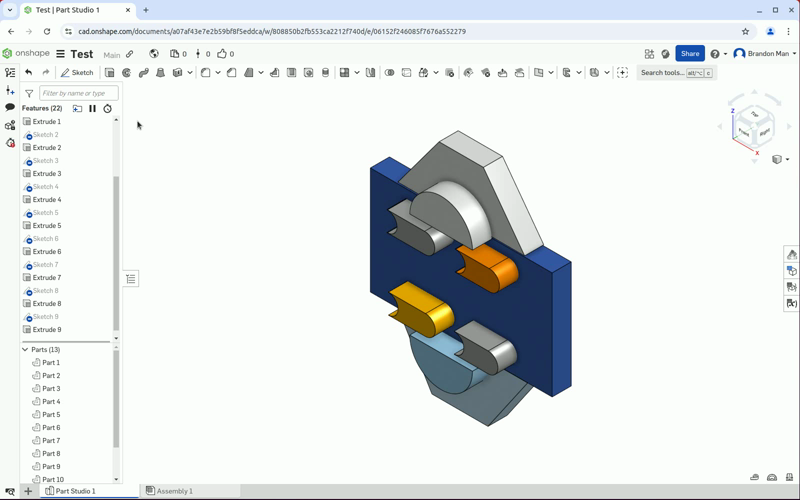
mouse_move(69, 111)
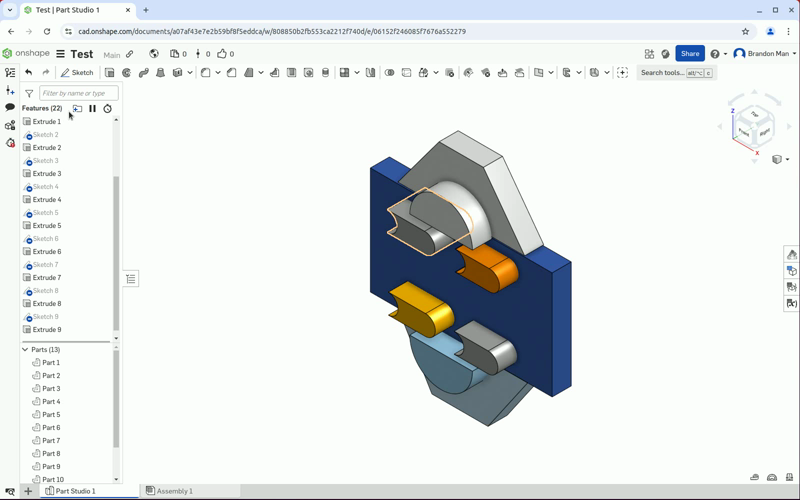
click(69, 111)